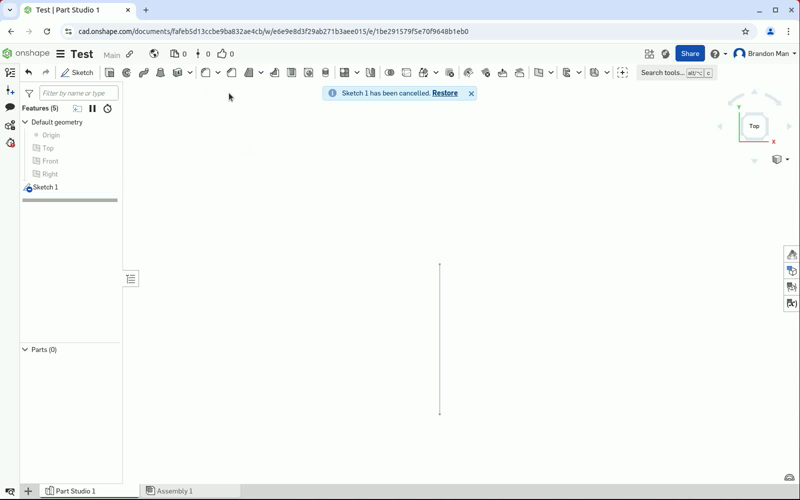
key(shift+h)
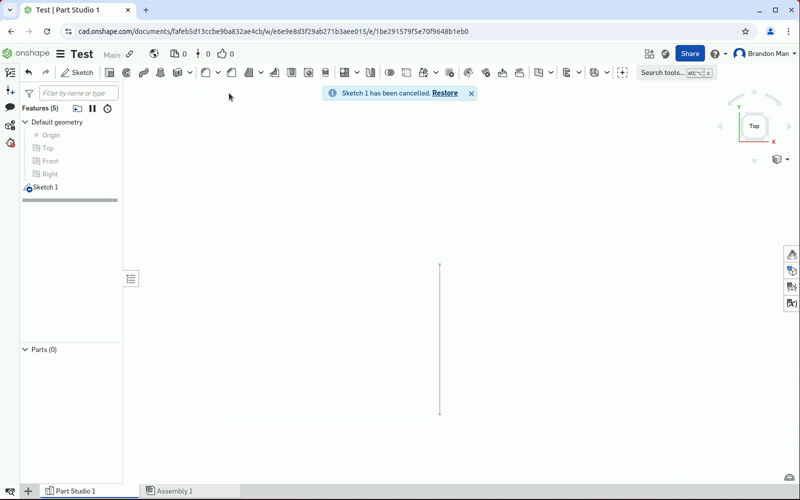
key(shift+s)
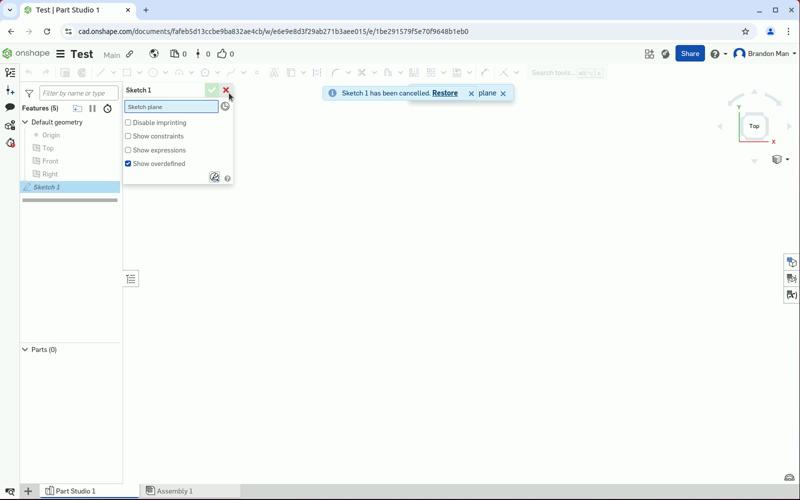
mouse_move(73, 150)
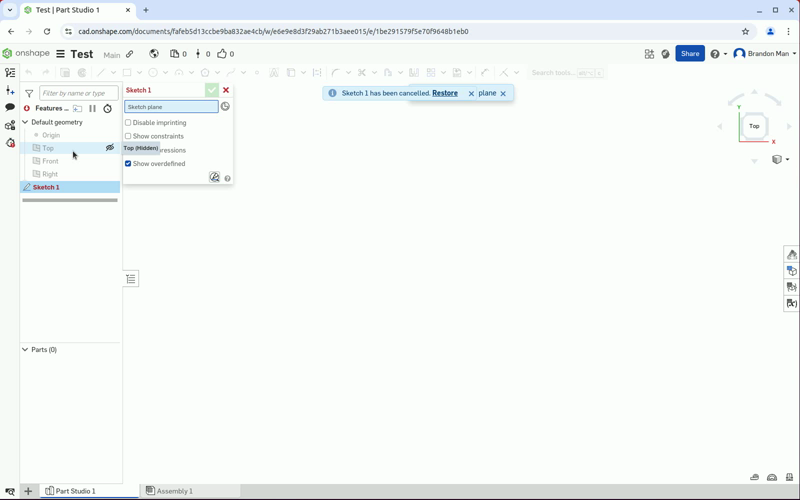
click(73, 150)
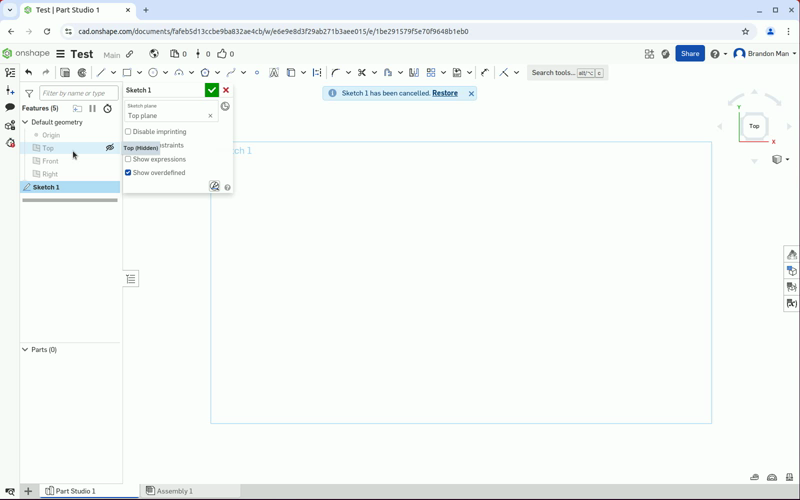
mouse_move(73, 352)
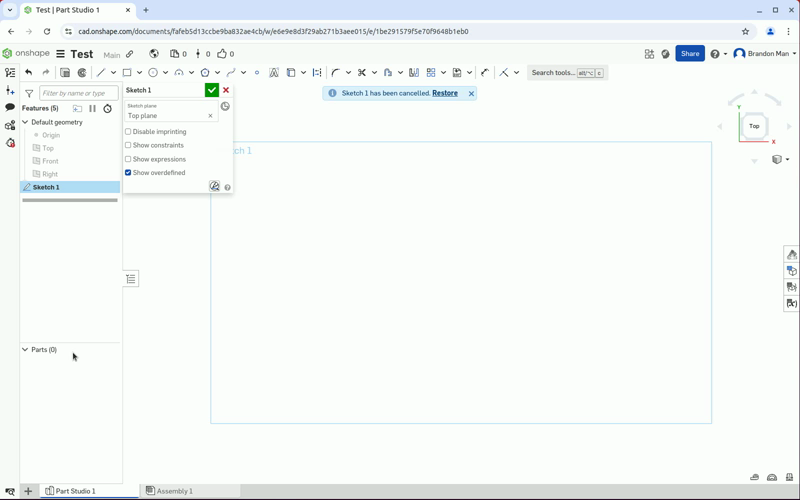
key(y)
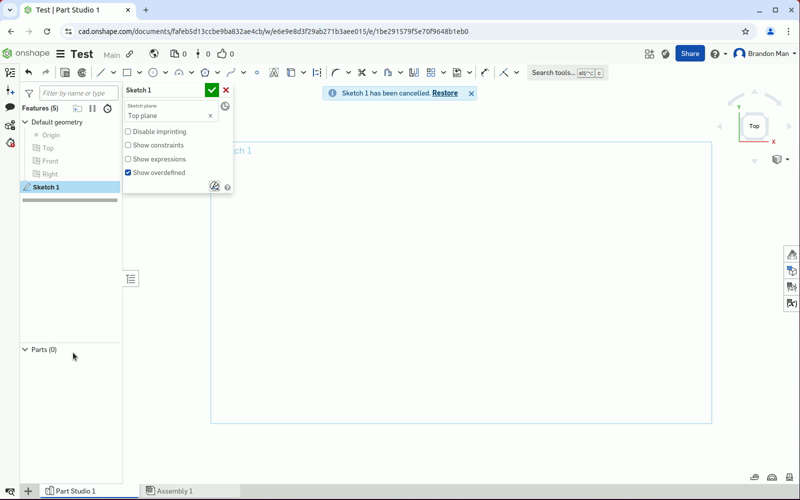
key(a)
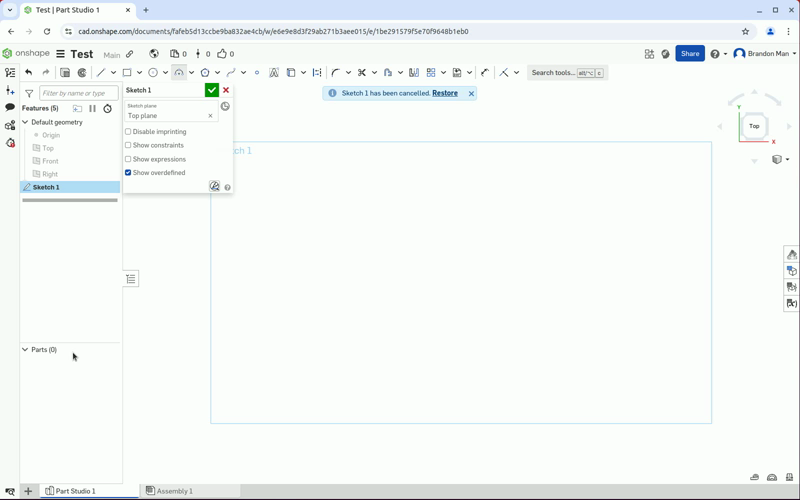
key_down(shift)
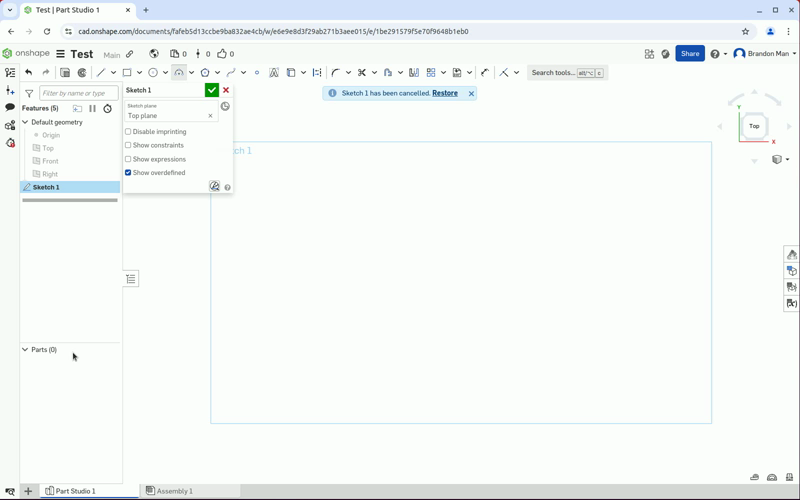
mouse_move(395, 254)
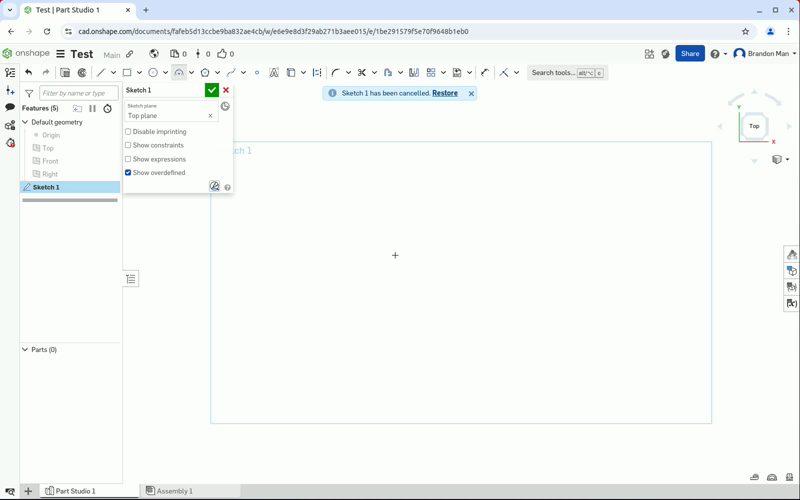
click(395, 254)
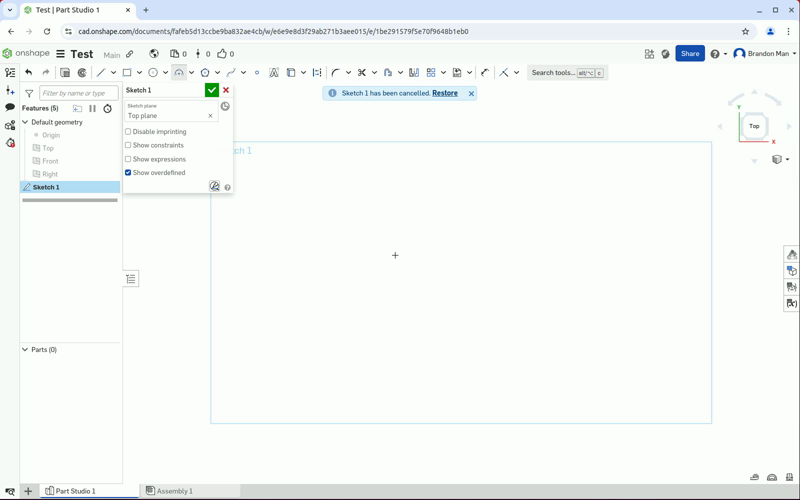
key_up(shift)
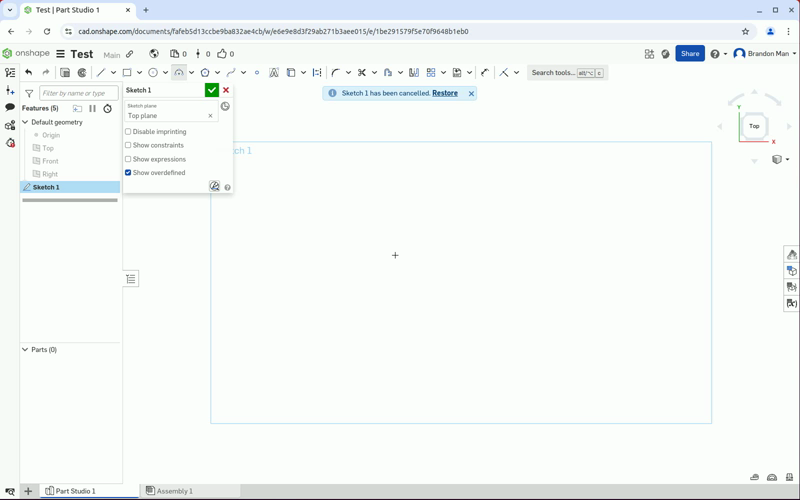
key_down(shift)
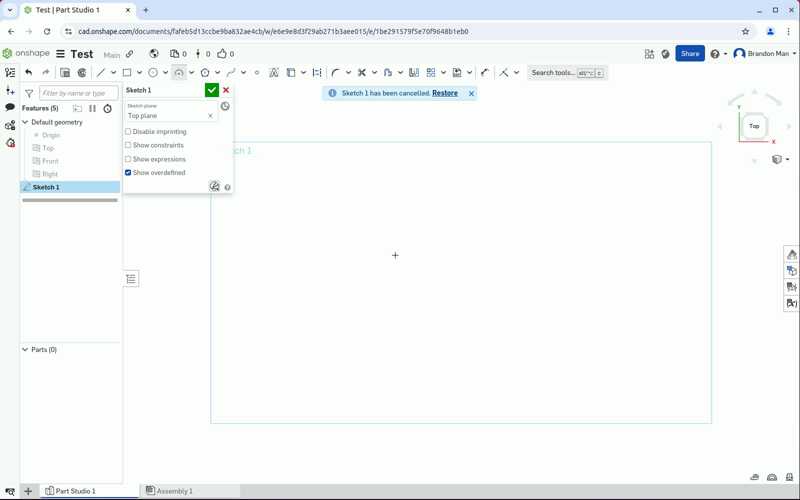
mouse_move(527, 254)
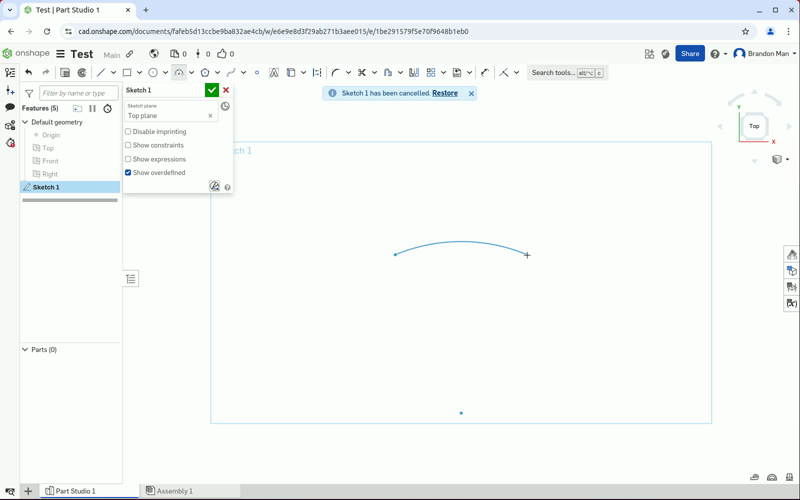
click(527, 254)
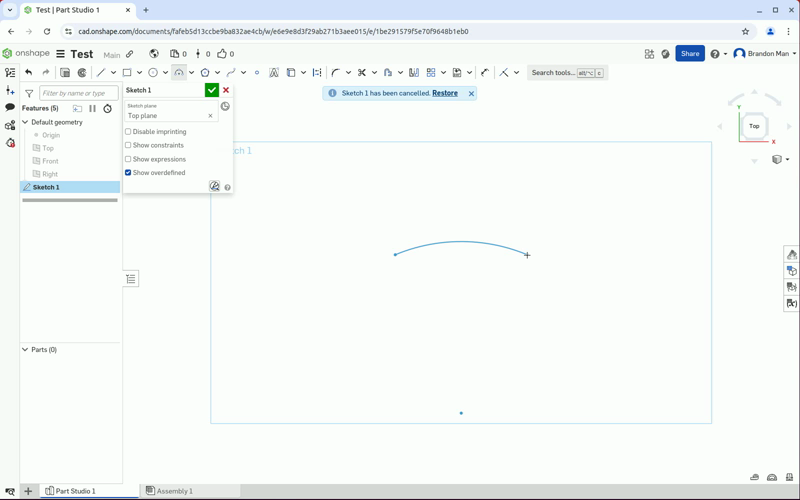
mouse_move(461, 188)
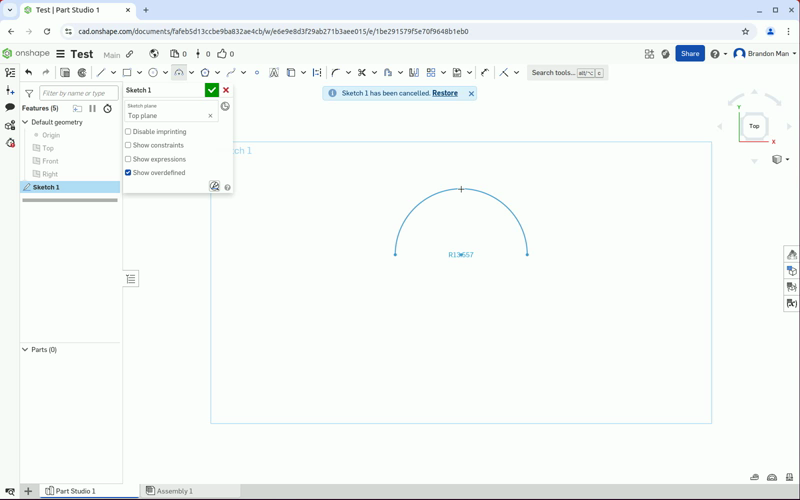
click(461, 188)
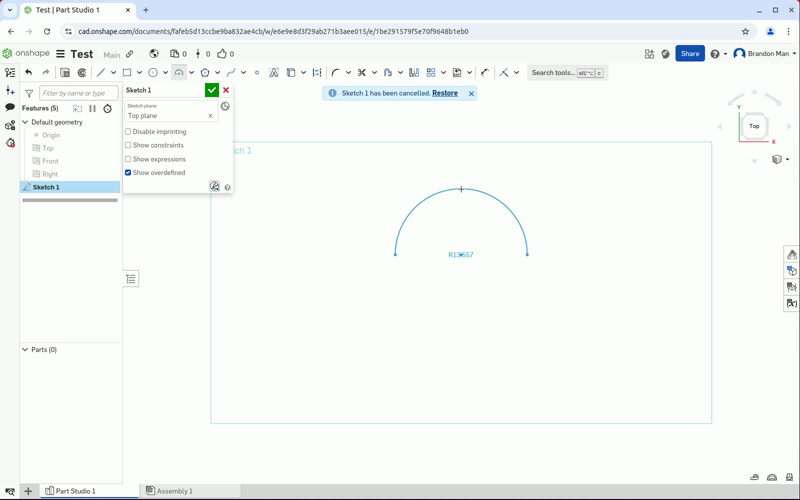
key_up(shift)
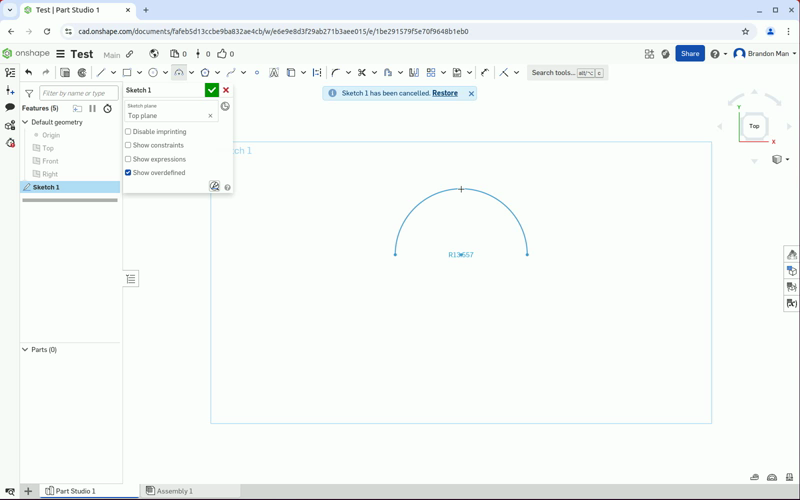
key(esc)
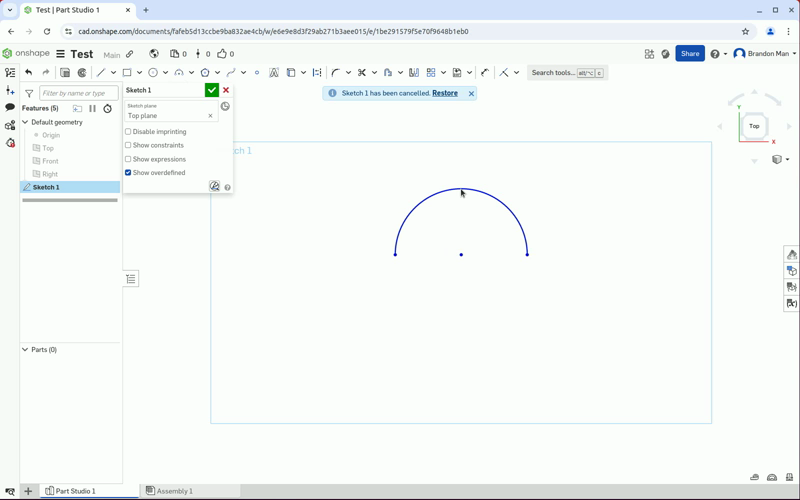
key(l)
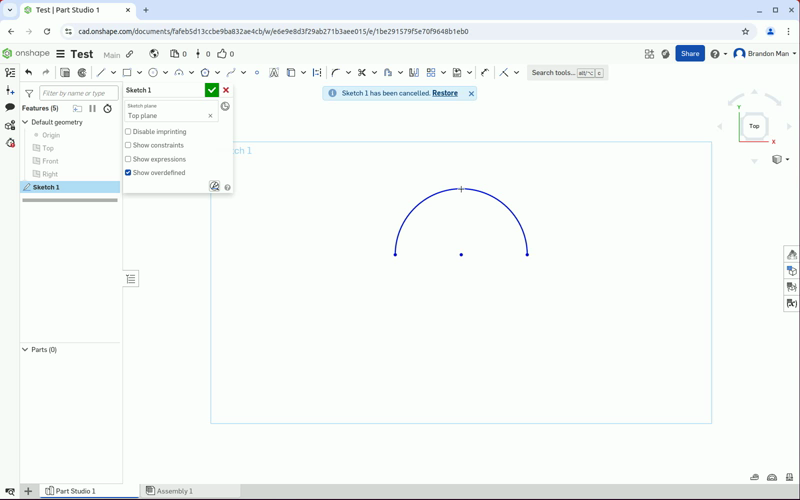
mouse_move(527, 254)
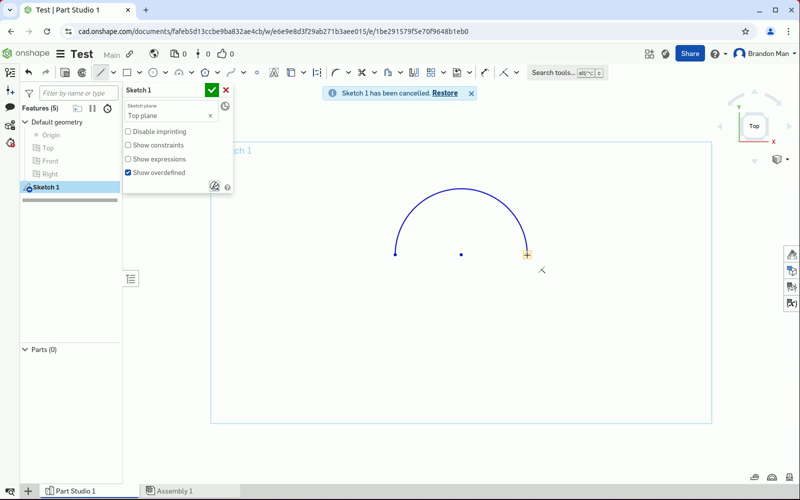
click(527, 254)
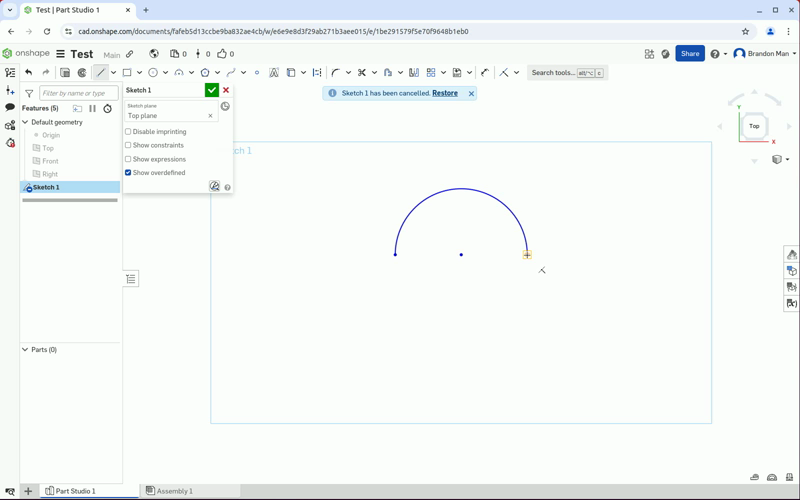
key_down(shift)
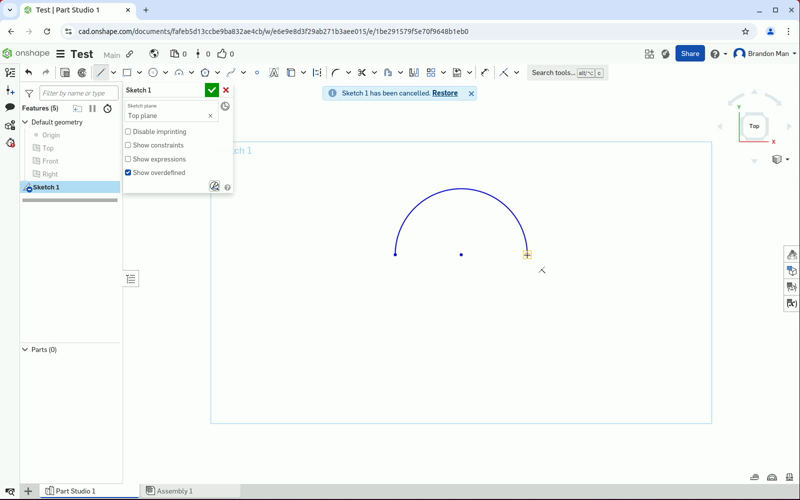
mouse_move(557, 254)
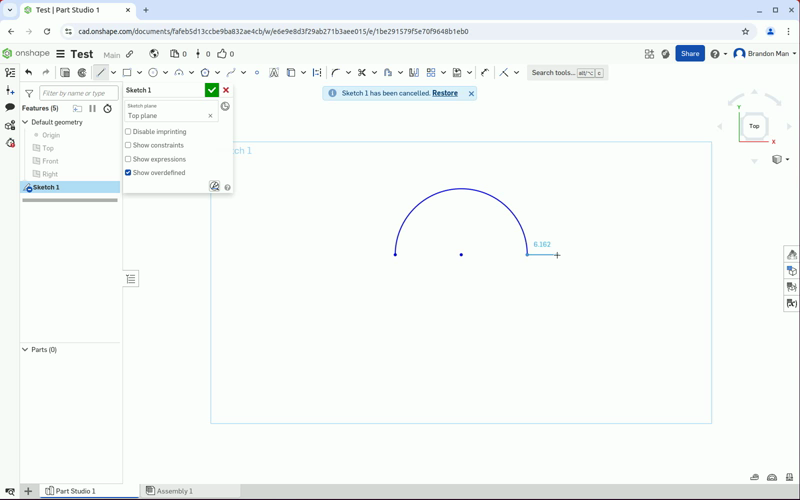
mouse_move(527, 201)
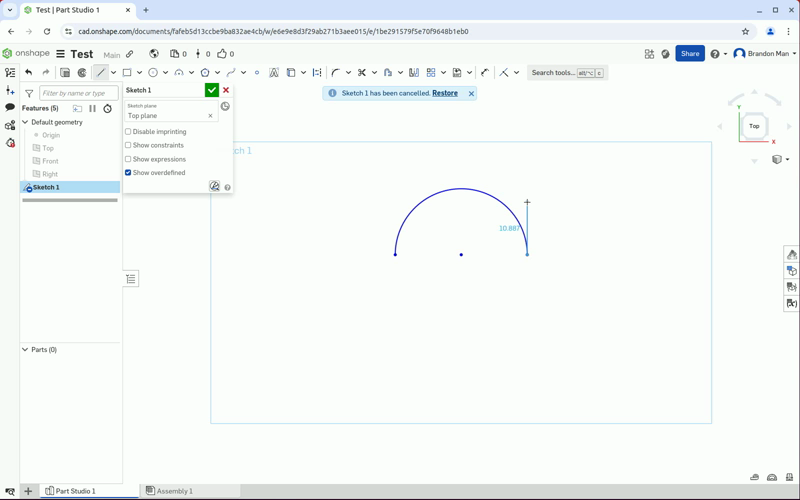
click(527, 201)
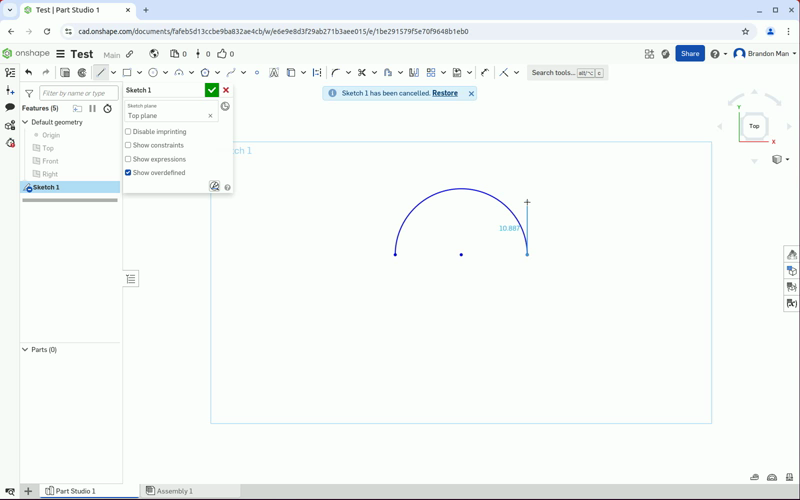
key_up(shift)
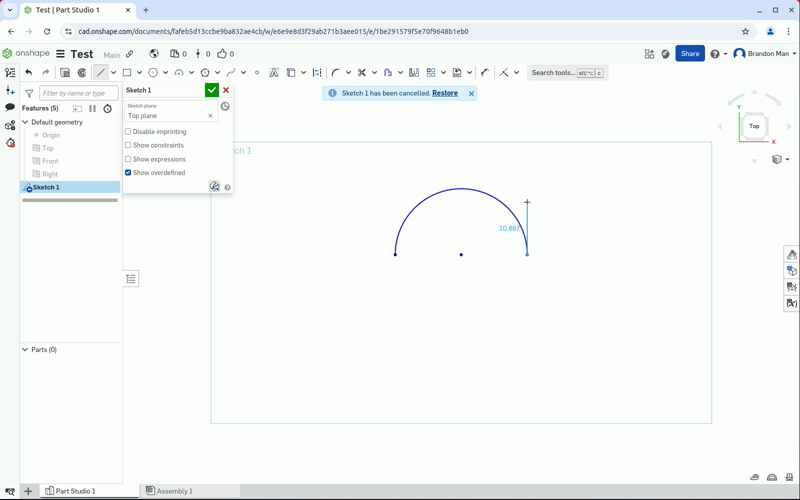
key(esc)
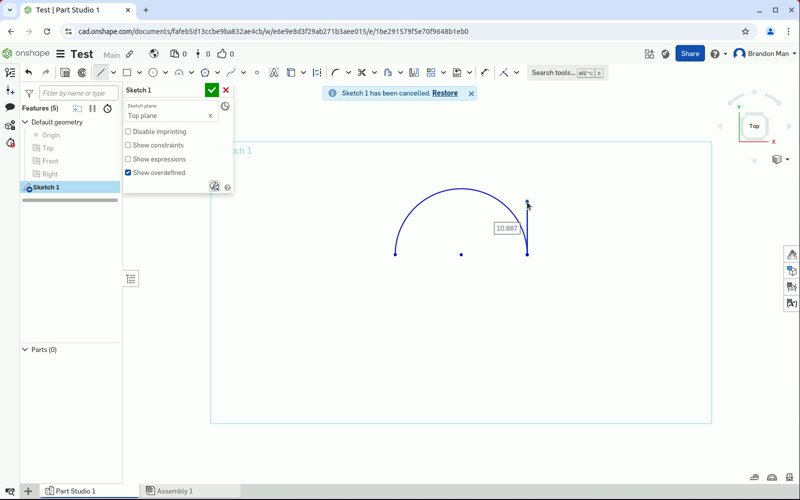
key(a)
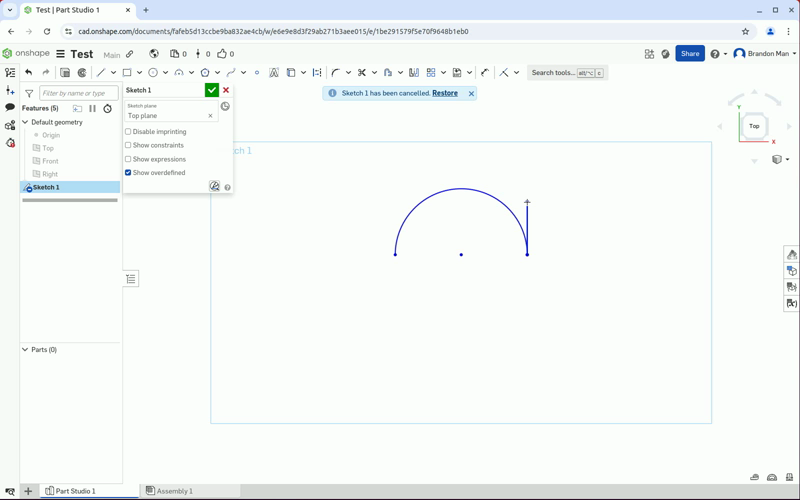
mouse_move(527, 201)
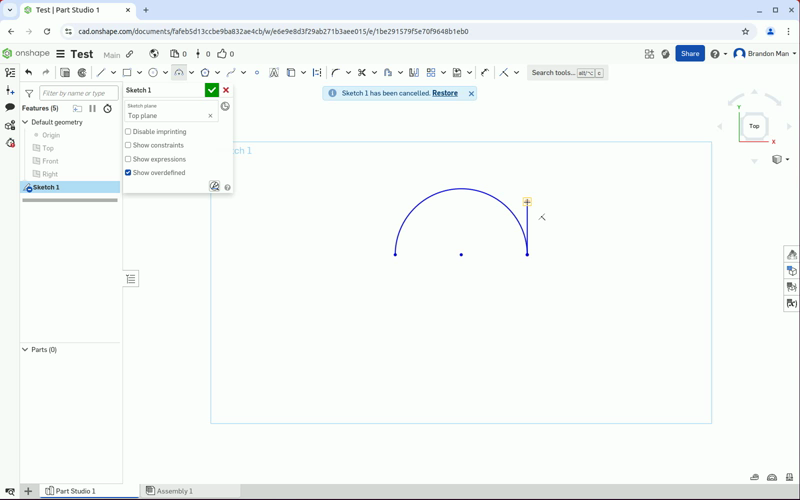
click(527, 201)
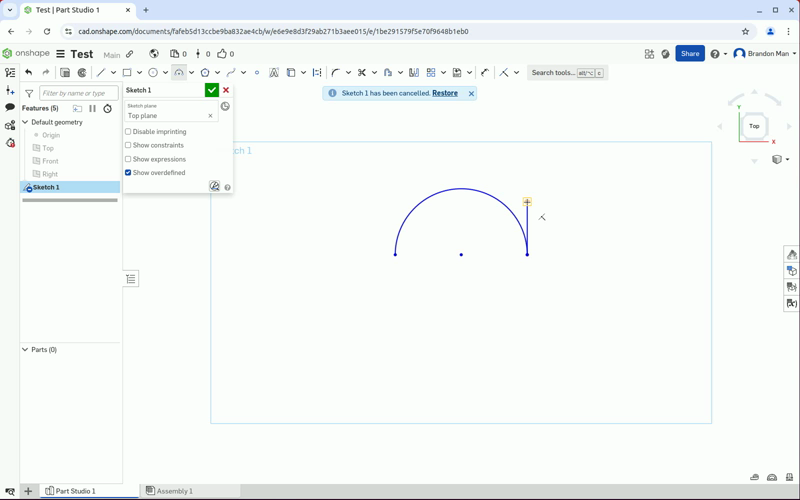
key_down(shift)
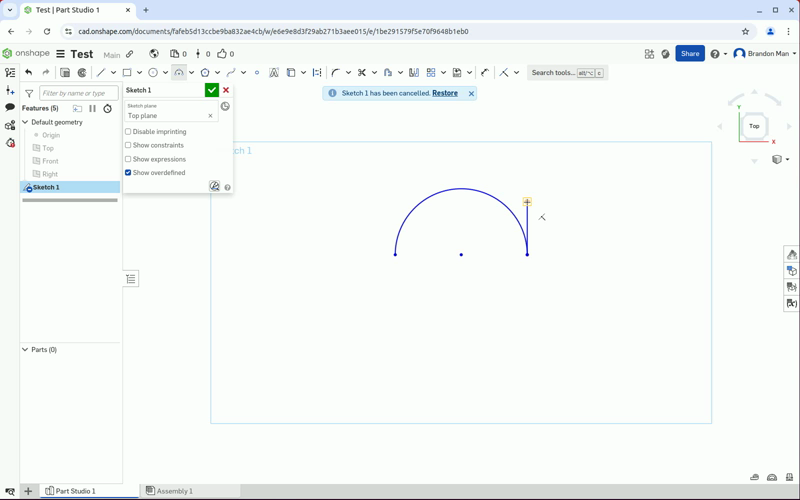
mouse_move(395, 201)
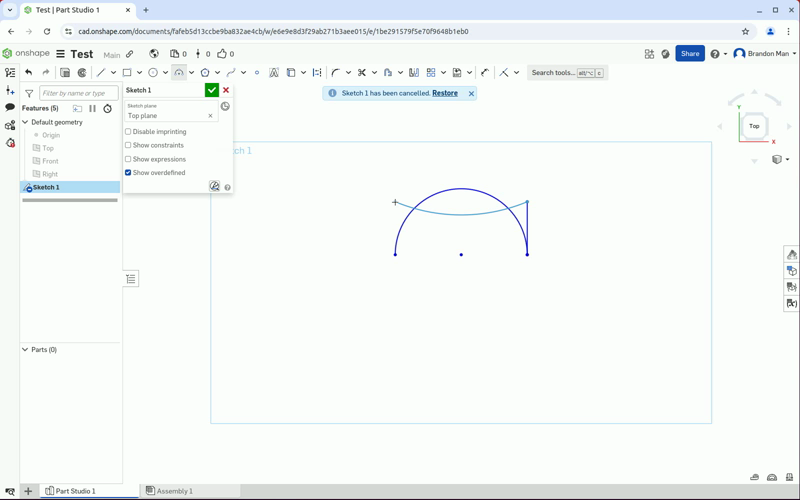
click(395, 201)
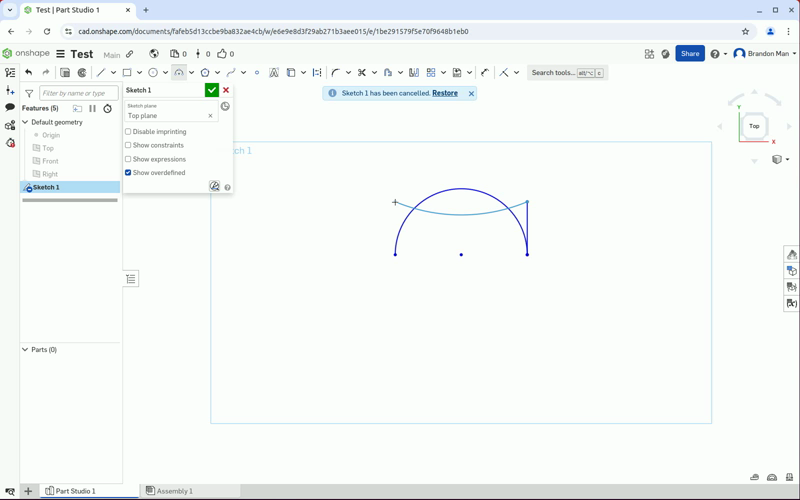
mouse_move(461, 170)
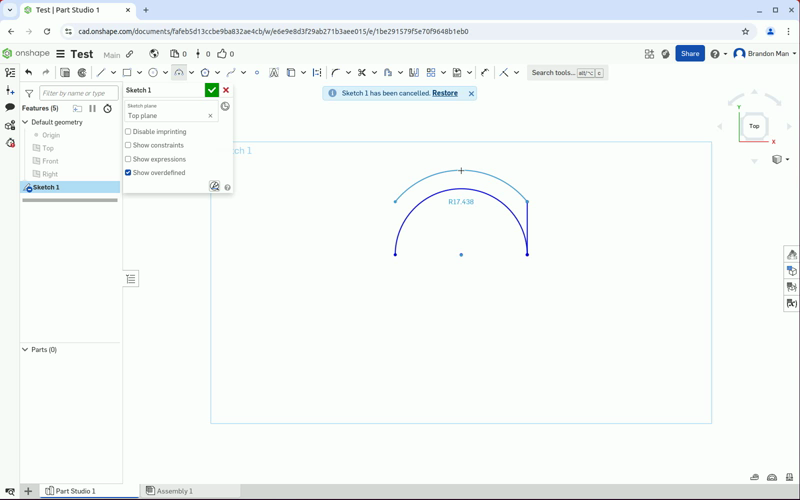
click(461, 170)
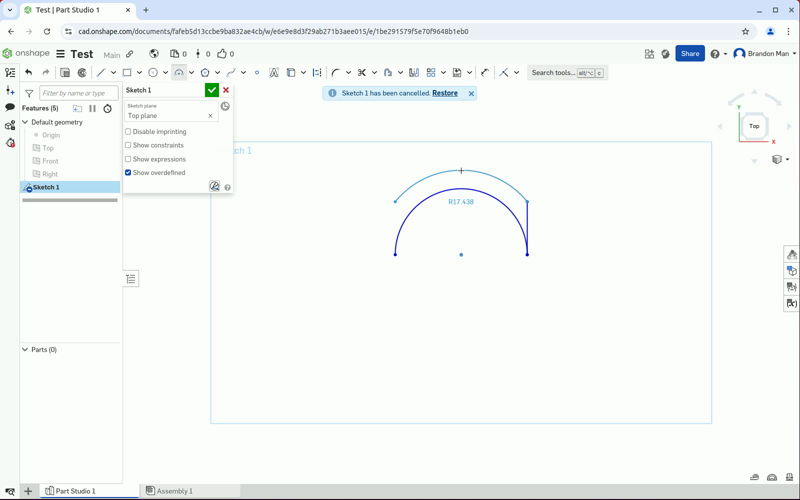
key_up(shift)
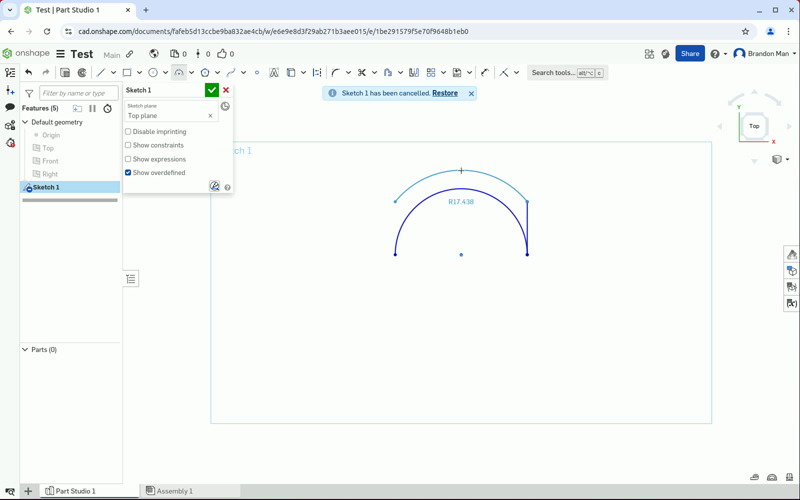
key(esc)
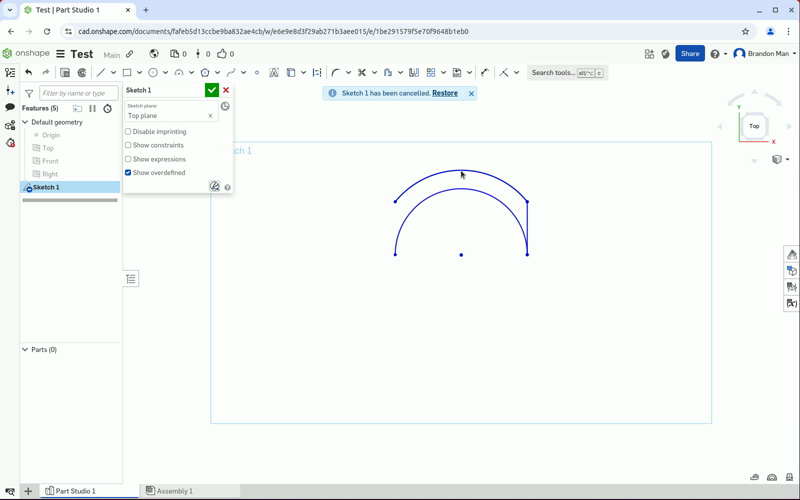
key(l)
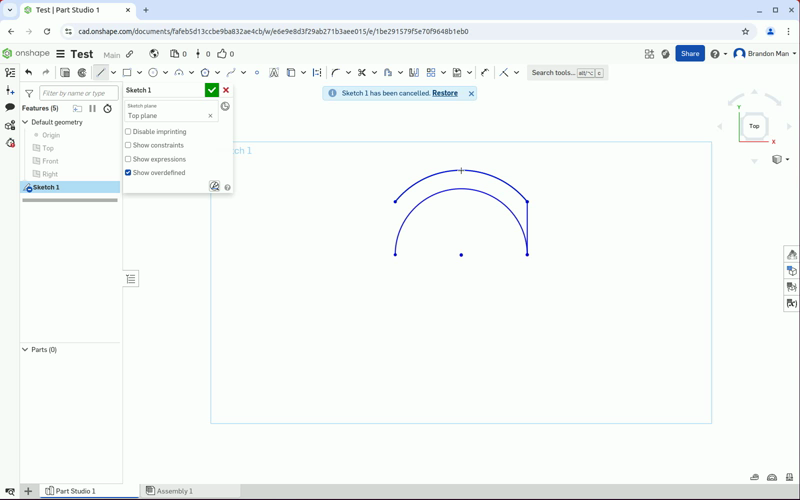
mouse_move(395, 201)
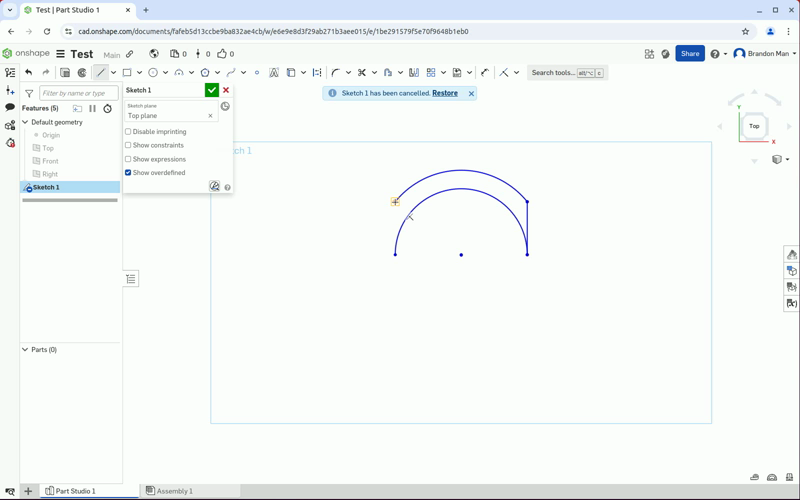
click(395, 201)
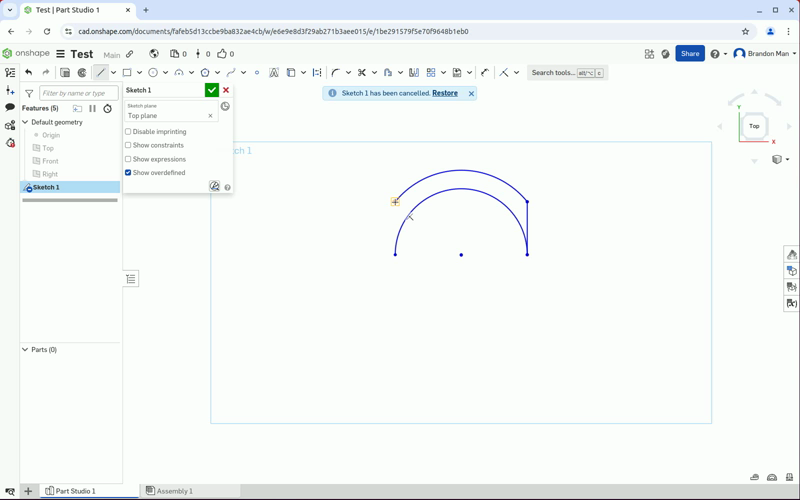
mouse_move(425, 201)
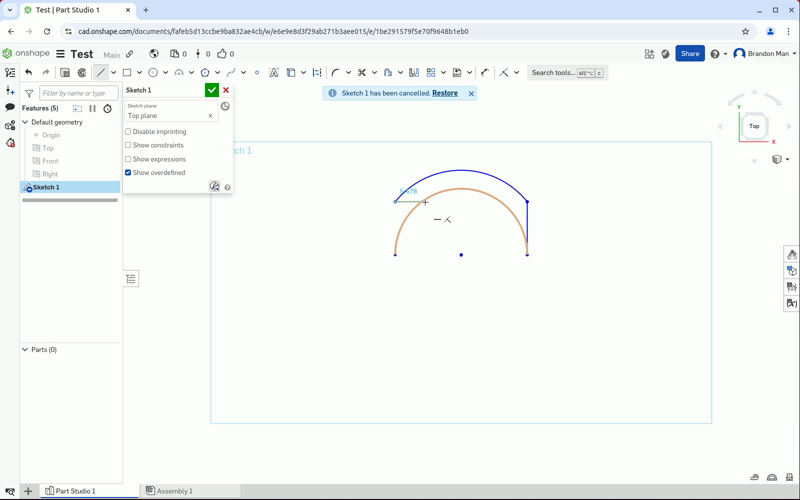
key_down(shift)
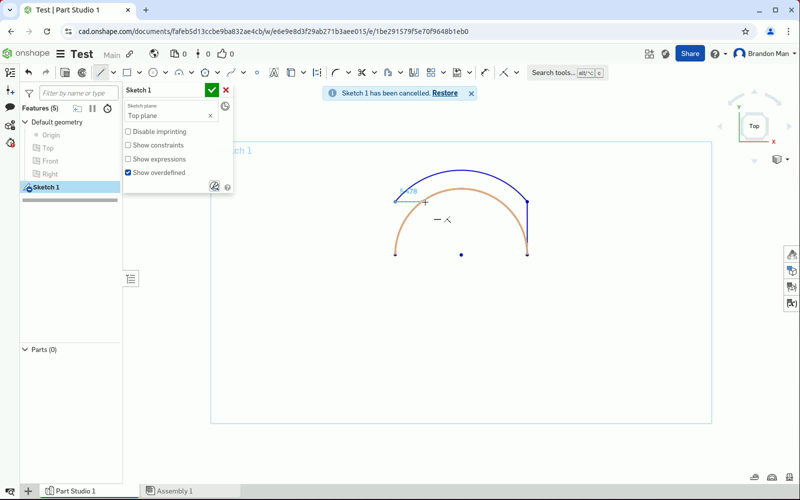
mouse_move(395, 254)
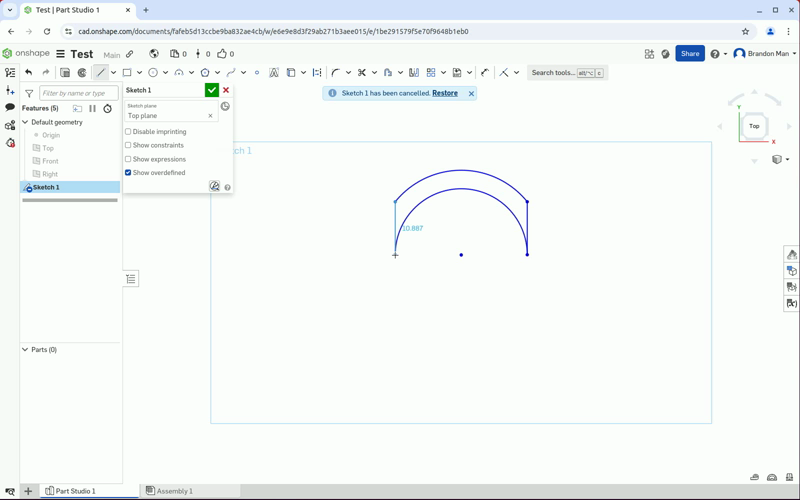
key_up(shift)
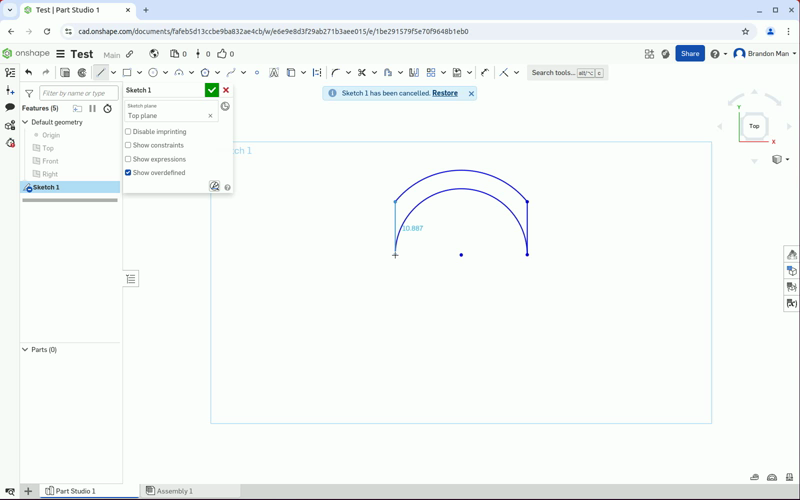
click(395, 254)
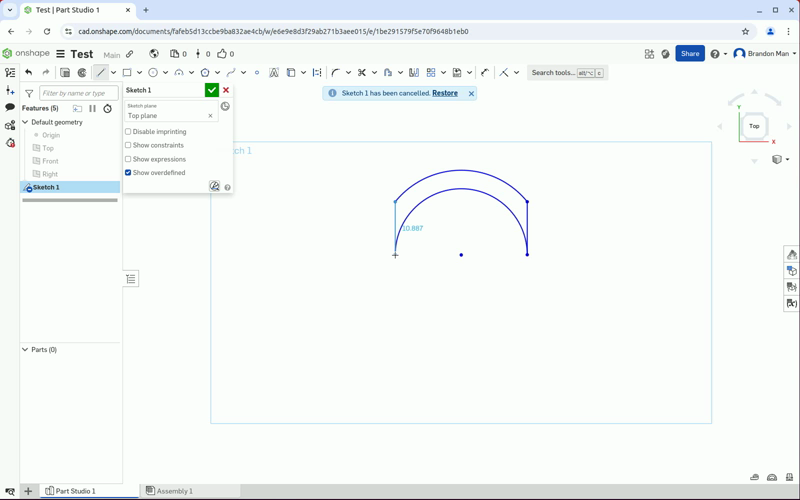
key(esc)
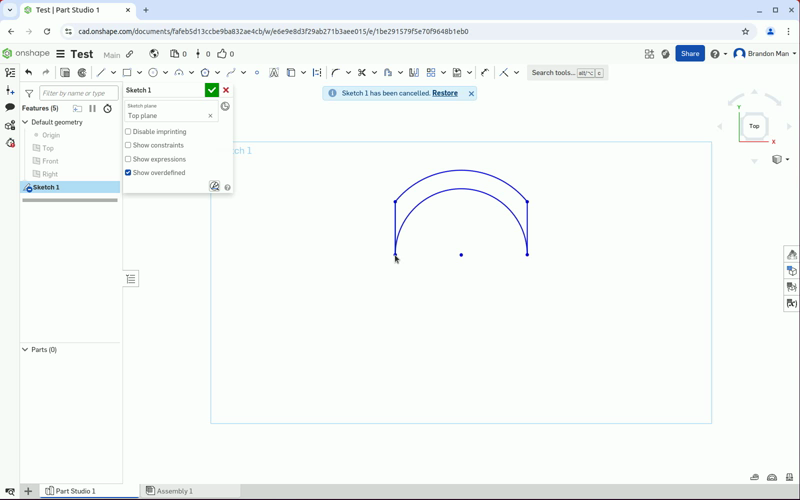
mouse_move(456, 207)
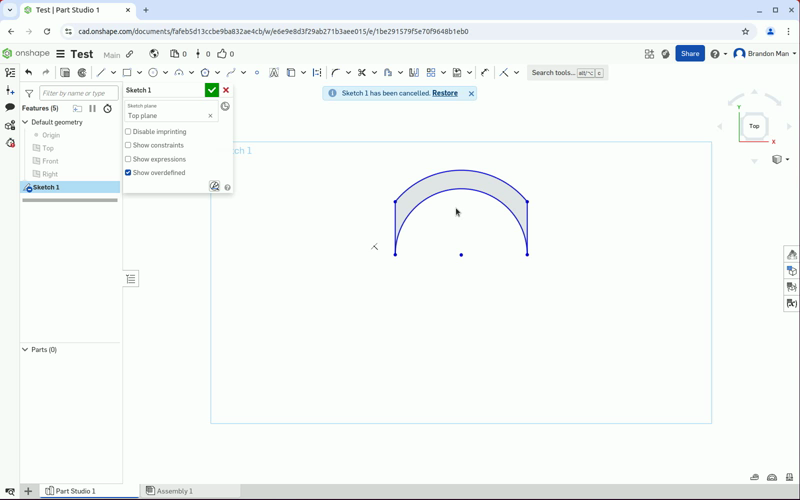
scroll(6)
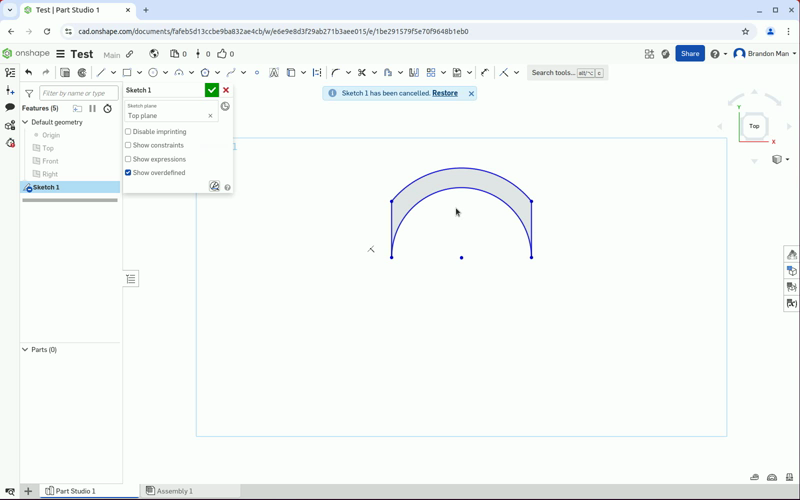
scroll(6)
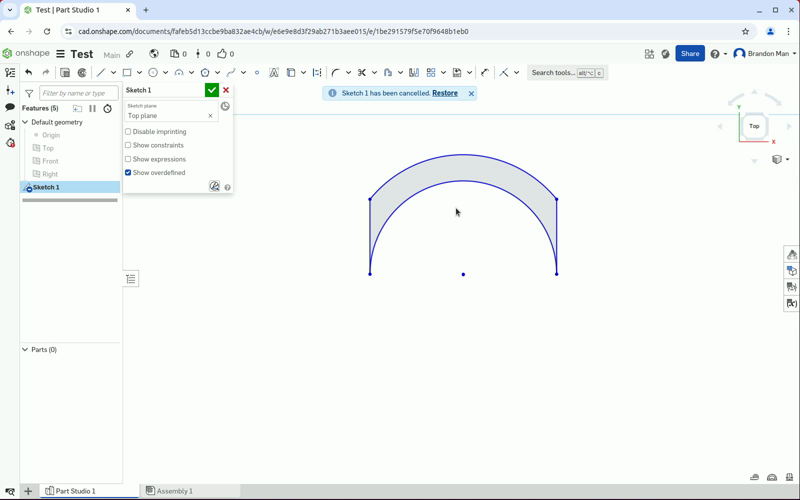
scroll(6)
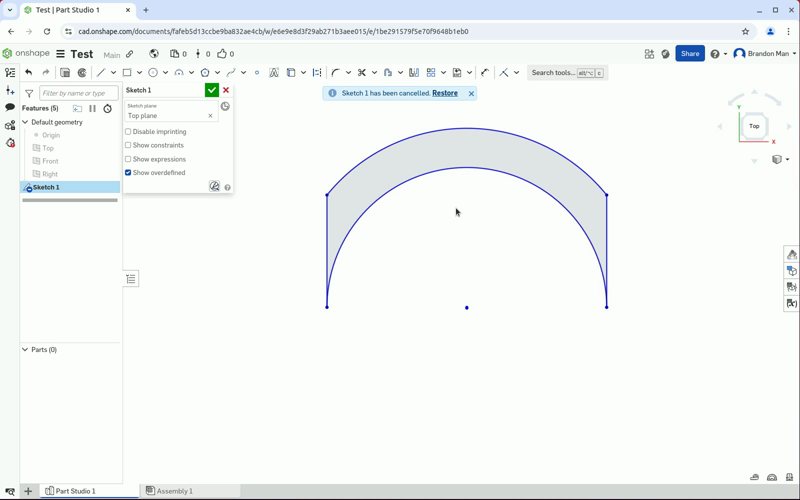
scroll(6)
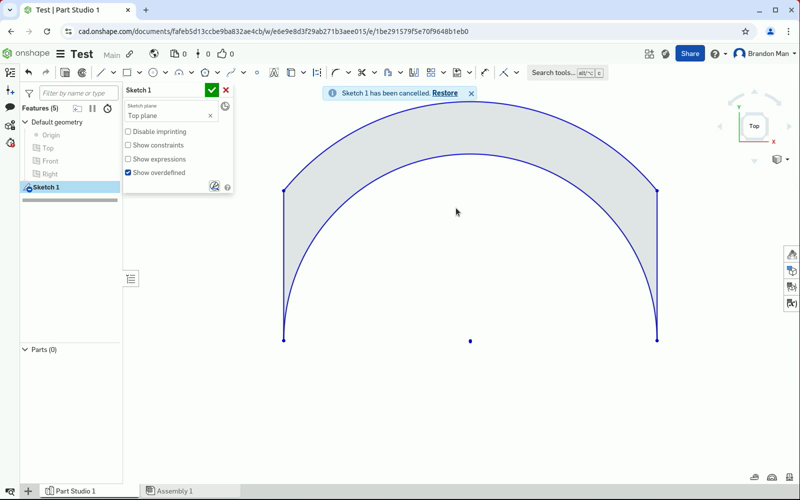
scroll(6)
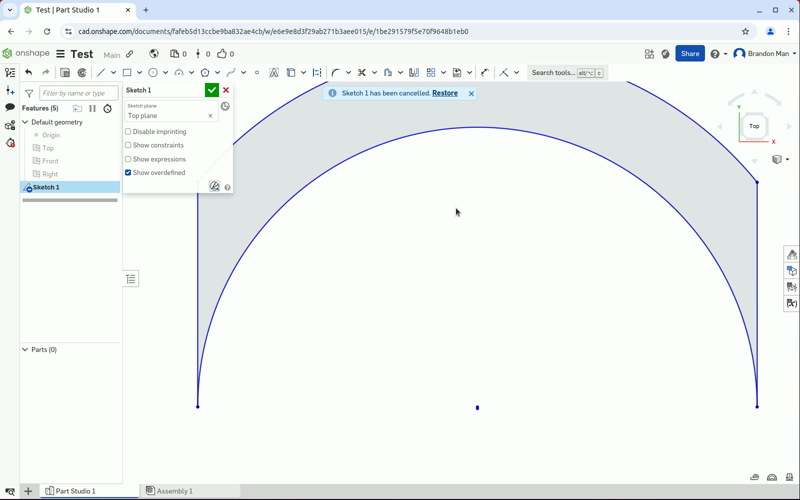
scroll(6)
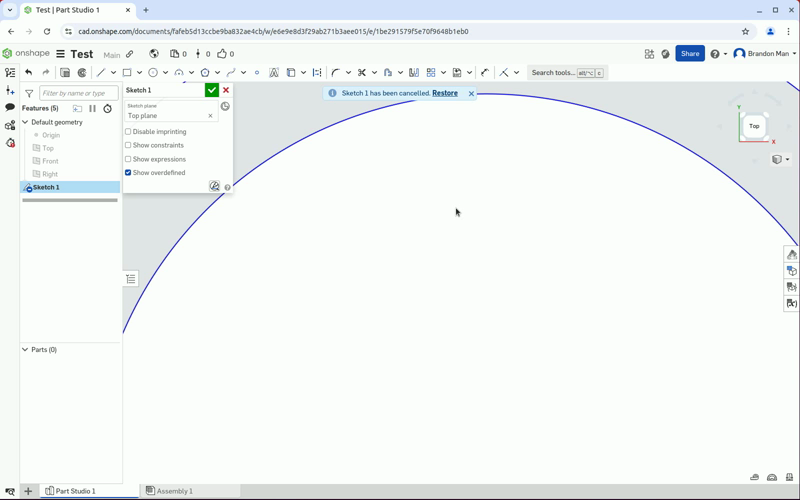
scroll(6)
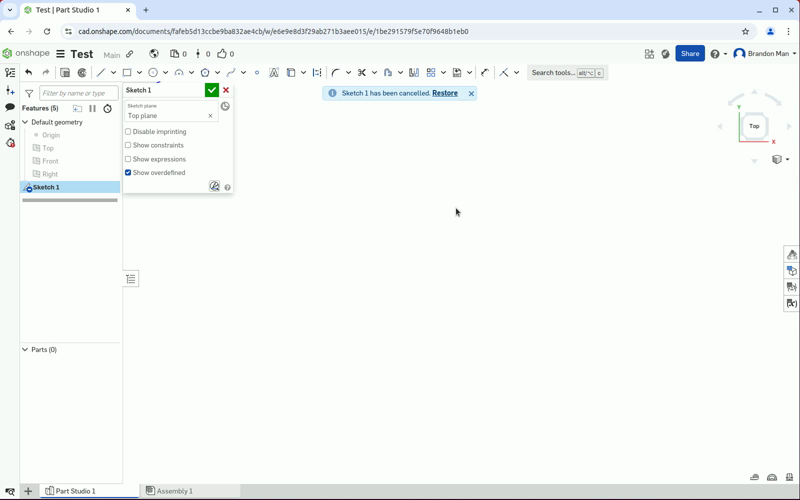
click(456, 207)
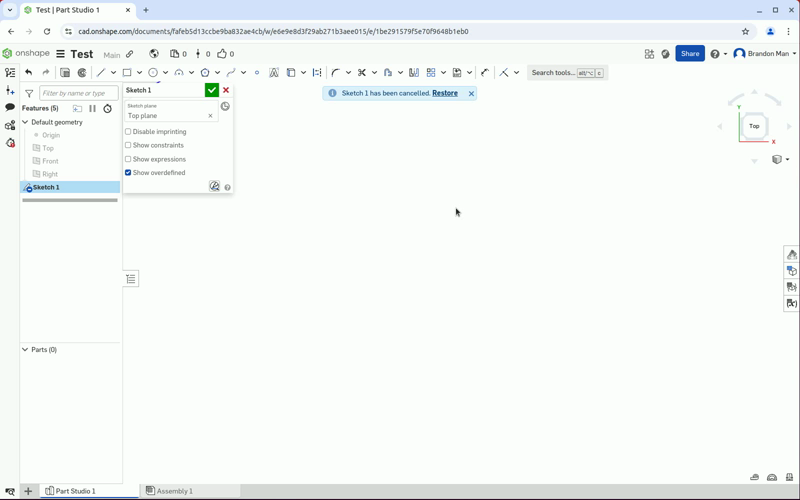
scroll(-6)
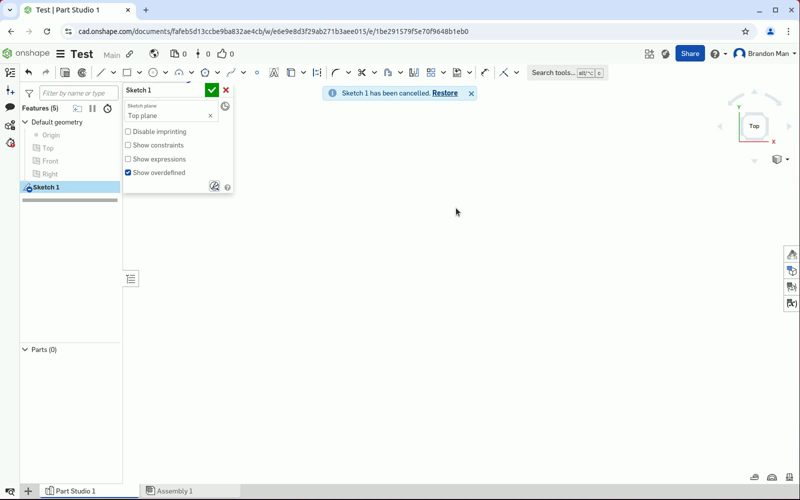
scroll(-6)
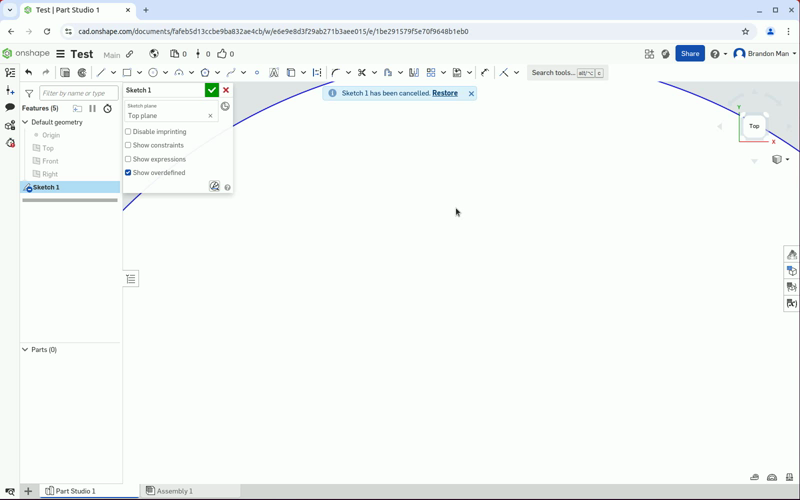
scroll(-6)
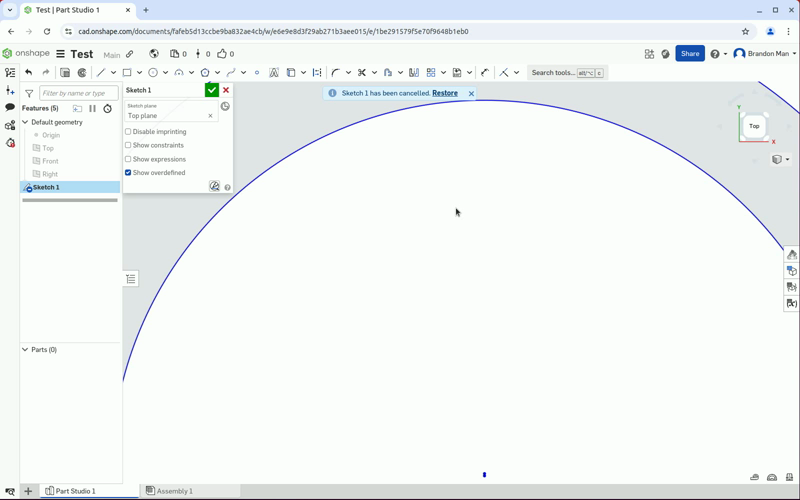
scroll(-6)
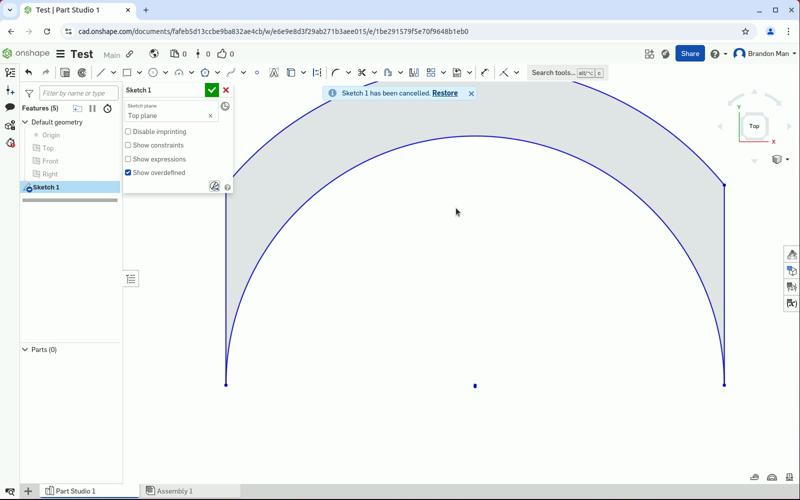
scroll(-6)
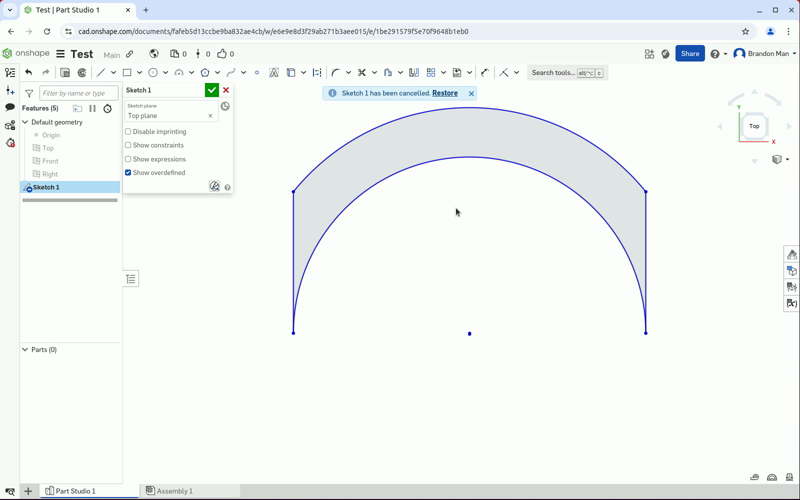
scroll(-6)
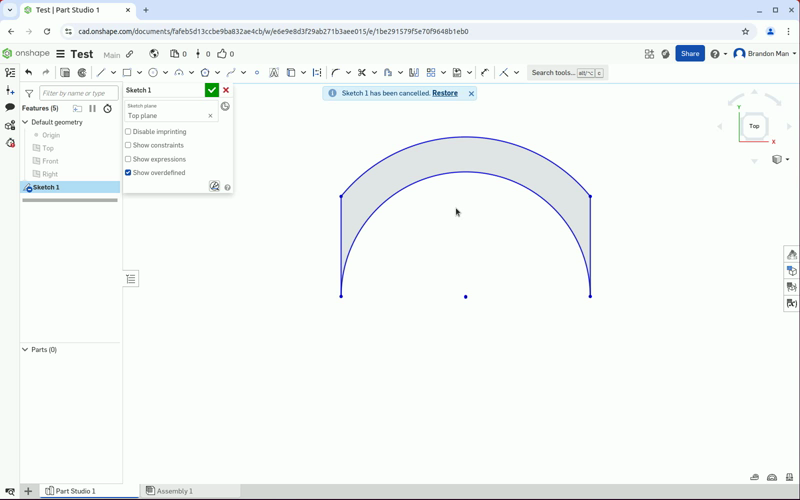
scroll(-6)
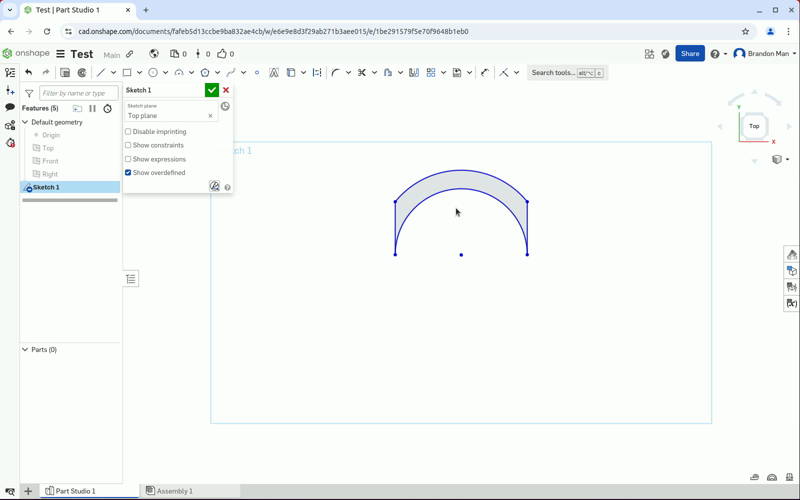
mouse_move(73, 352)
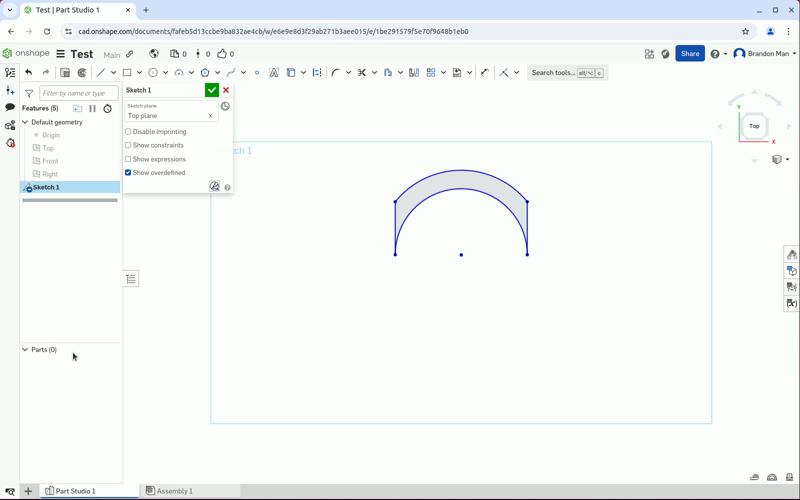
key(shift+y)
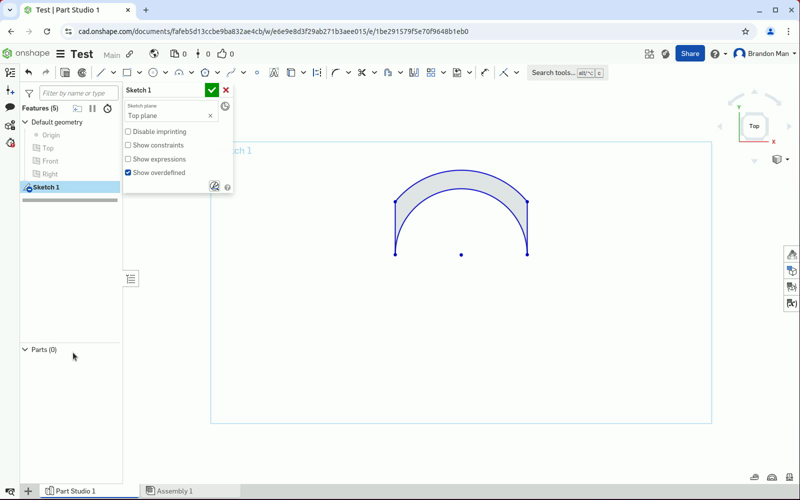
key(shift+e)
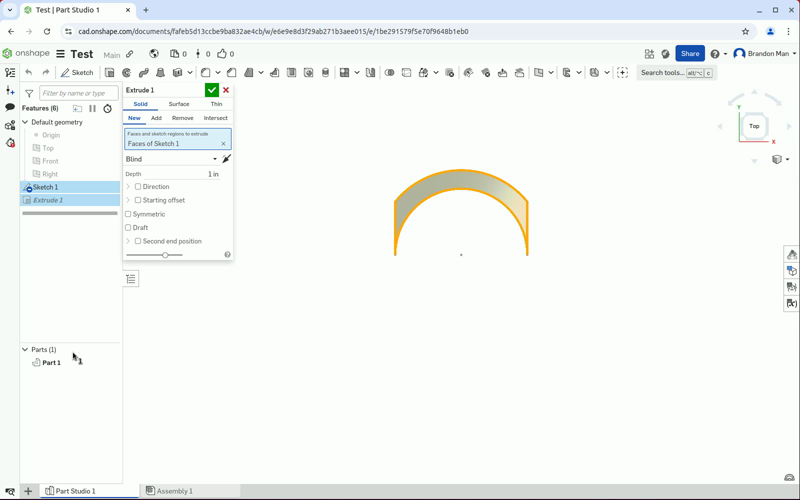
mouse_move(143, 106)
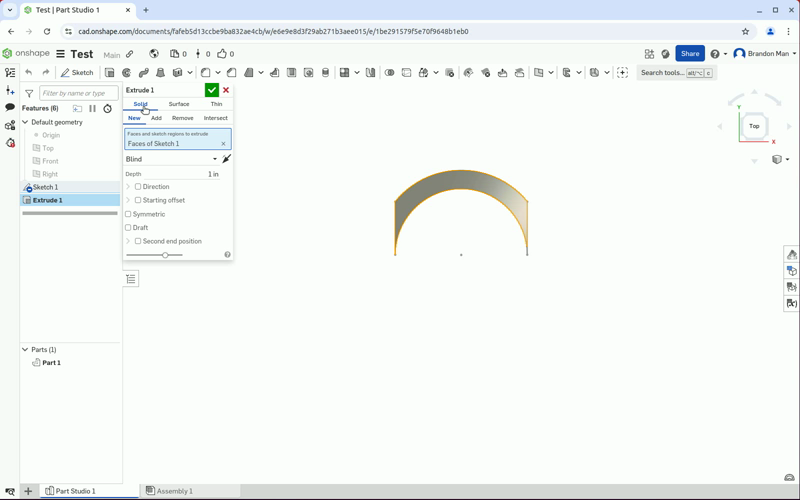
click(143, 106)
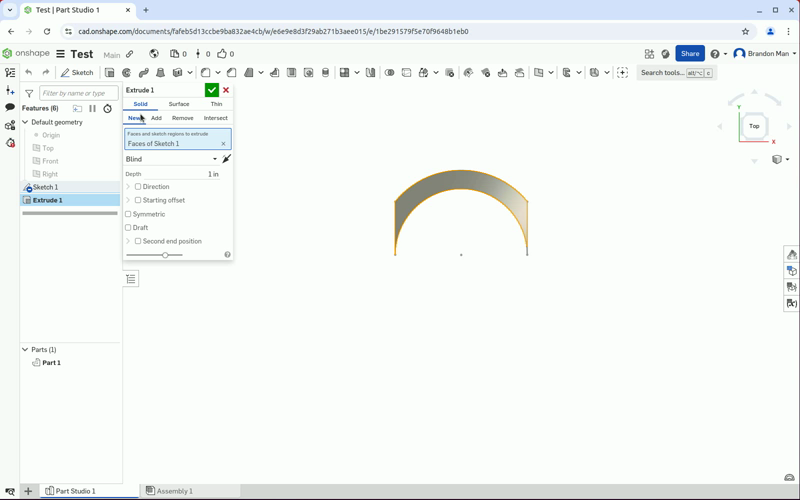
mouse_move(137, 120)
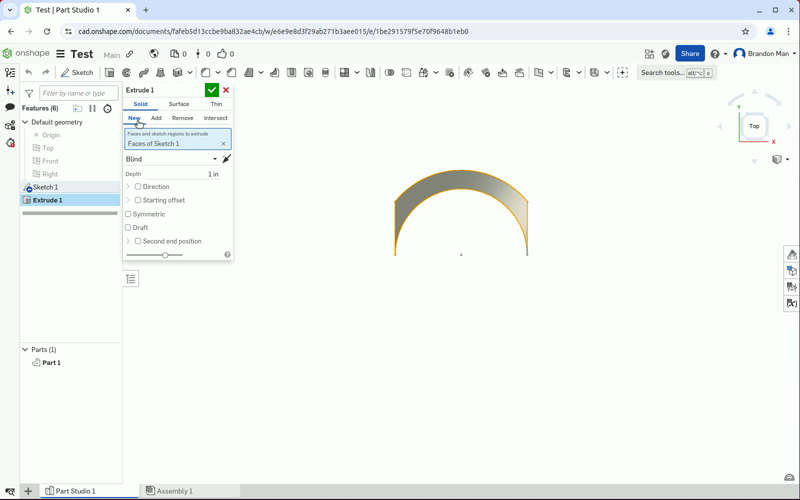
click(137, 120)
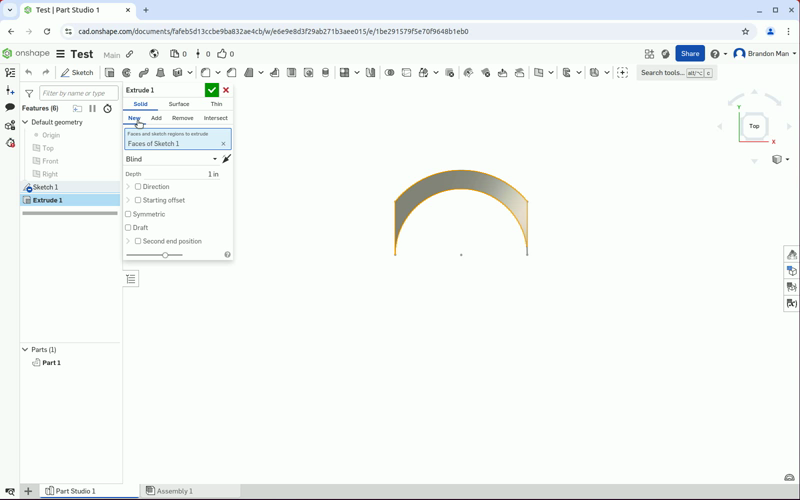
key(tab, 4)
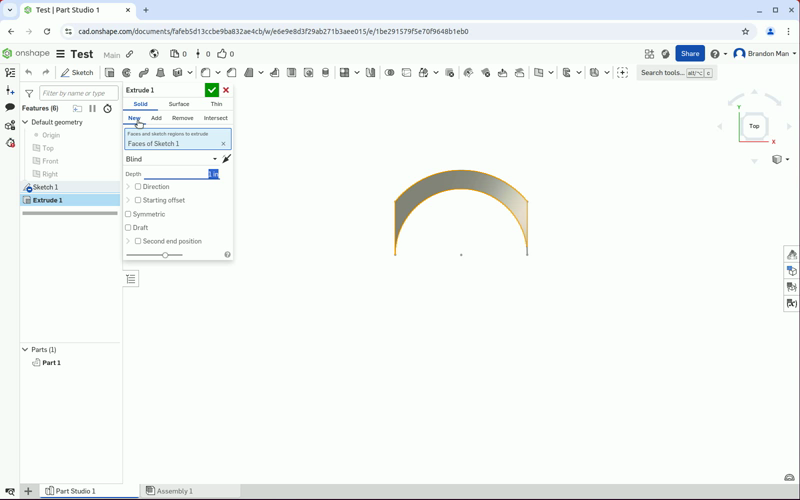
text(13.48)
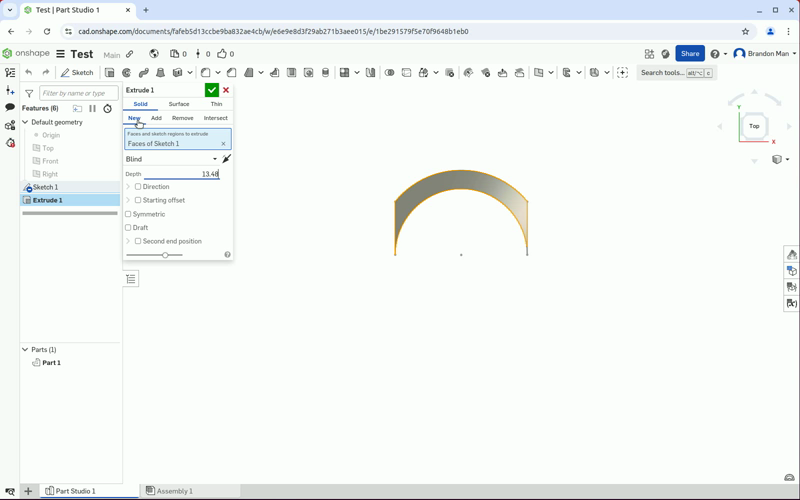
key(enter)
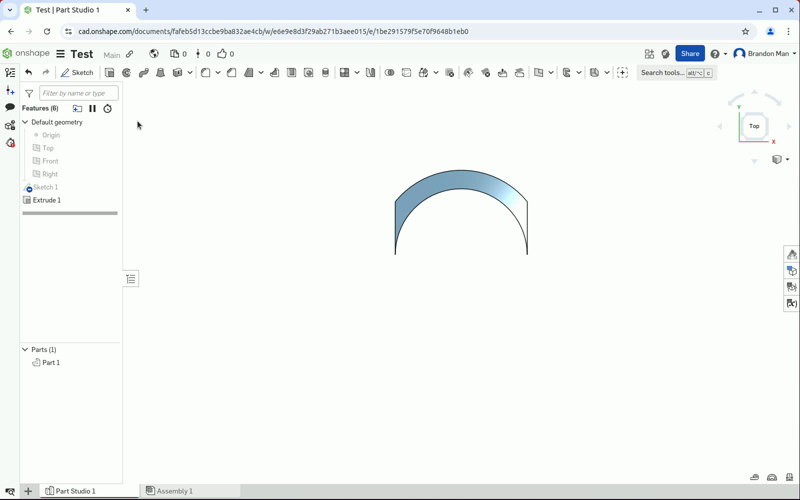
key(shift+h)
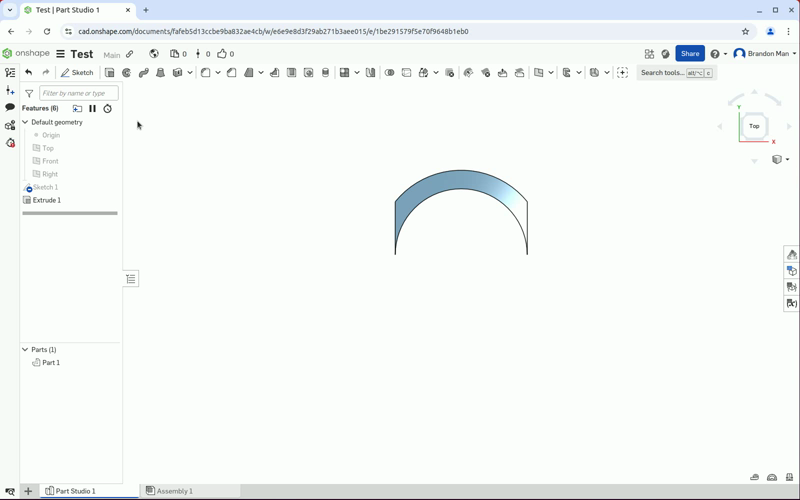
key(shift+h)
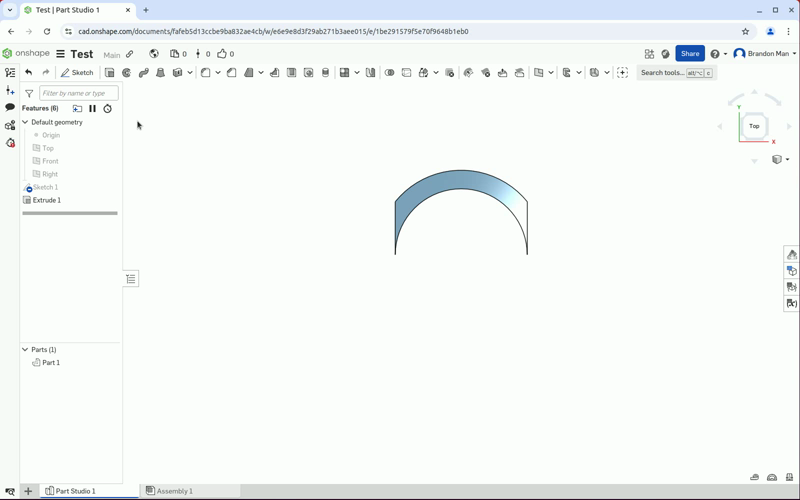
mouse_move(73, 189)
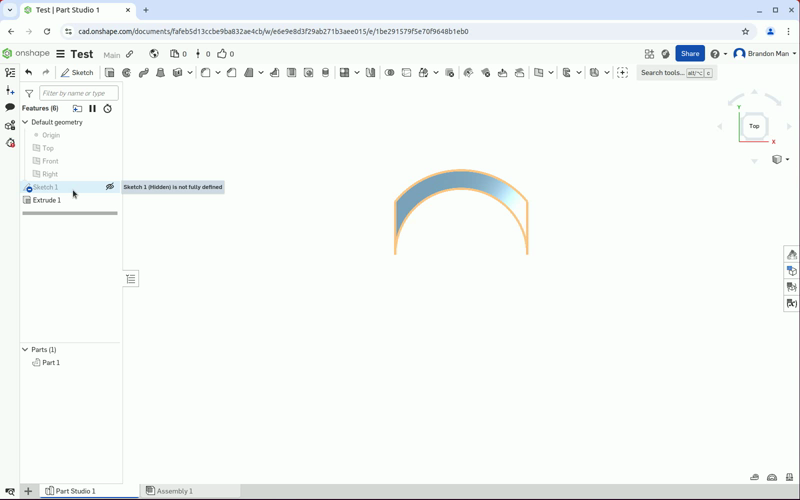
click(73, 189)
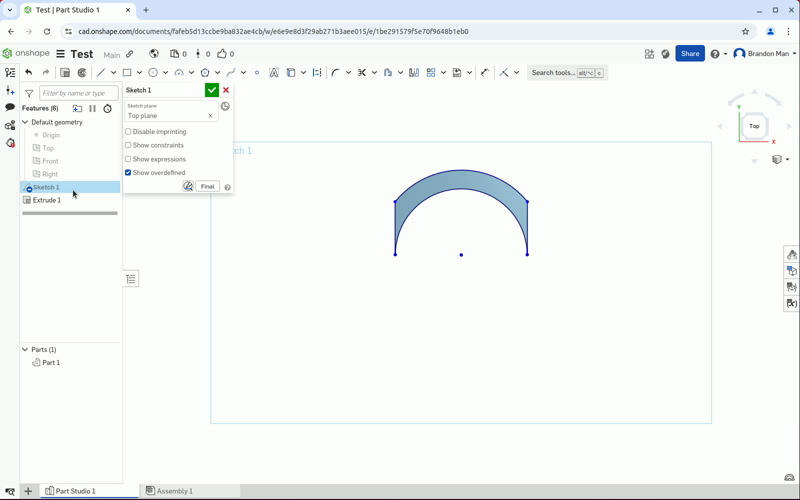
mouse_move(229, 92)
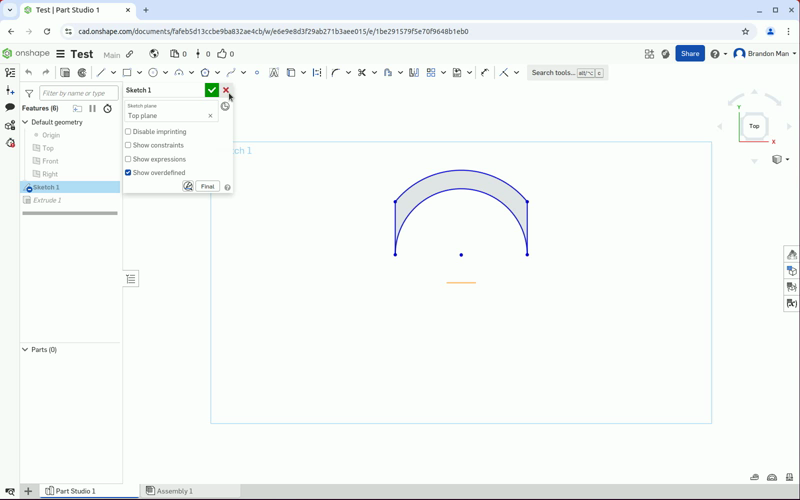
click(229, 92)
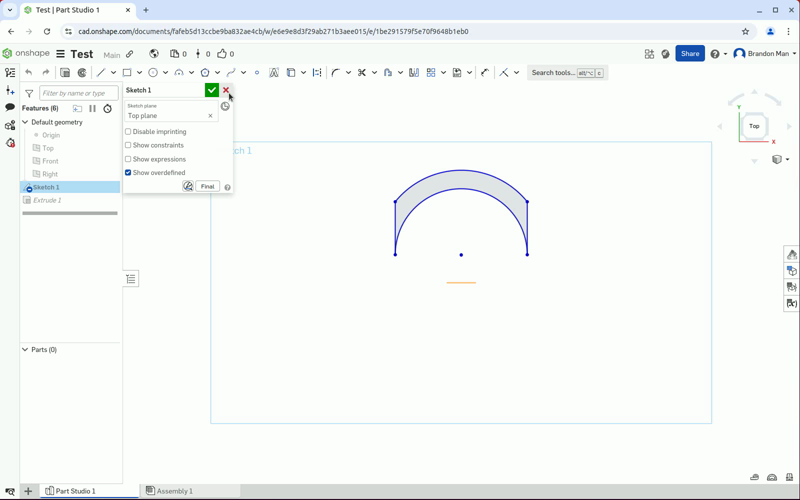
key(shift+s)
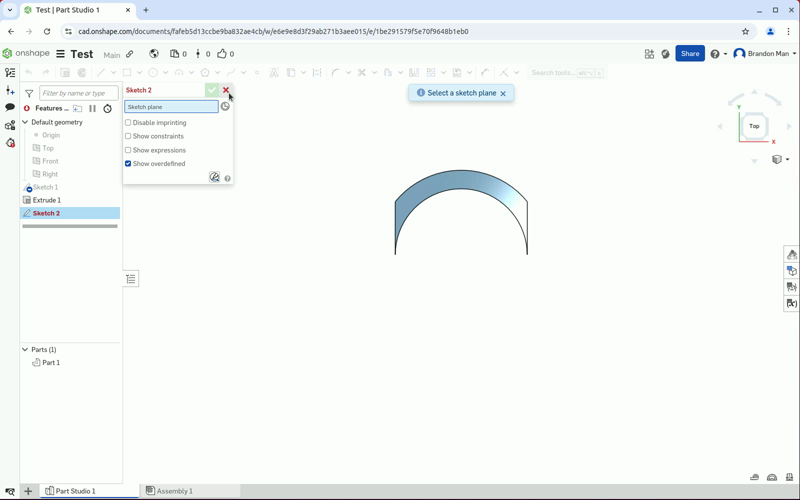
mouse_move(73, 150)
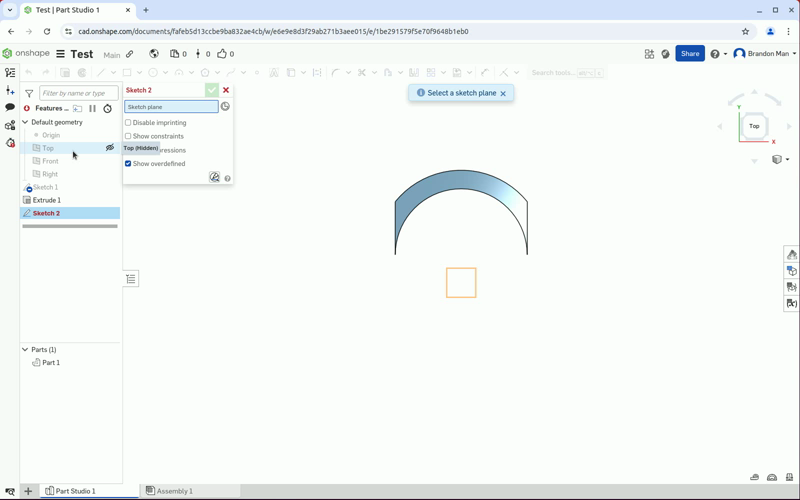
click(73, 150)
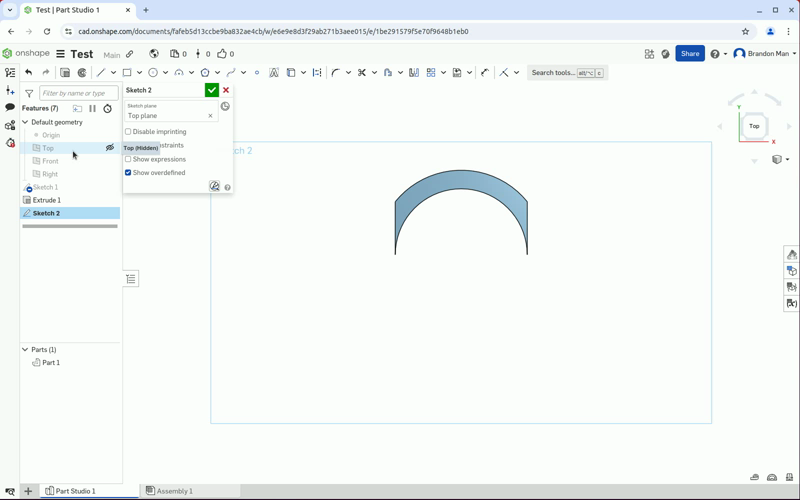
mouse_move(73, 352)
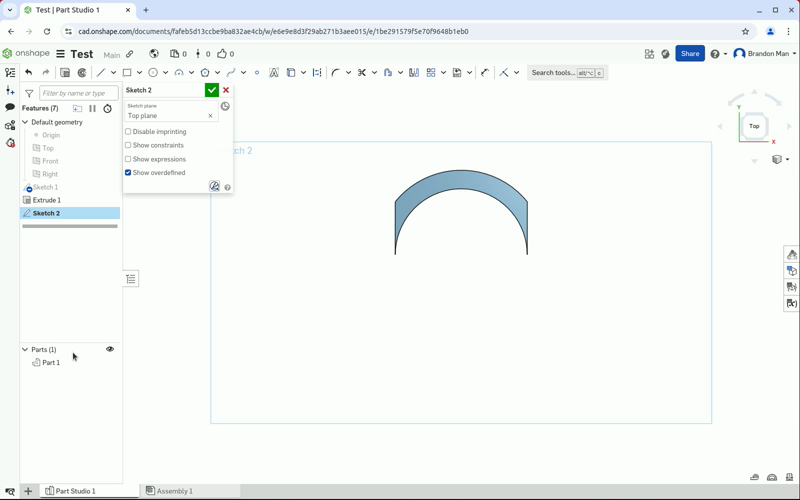
key(y)
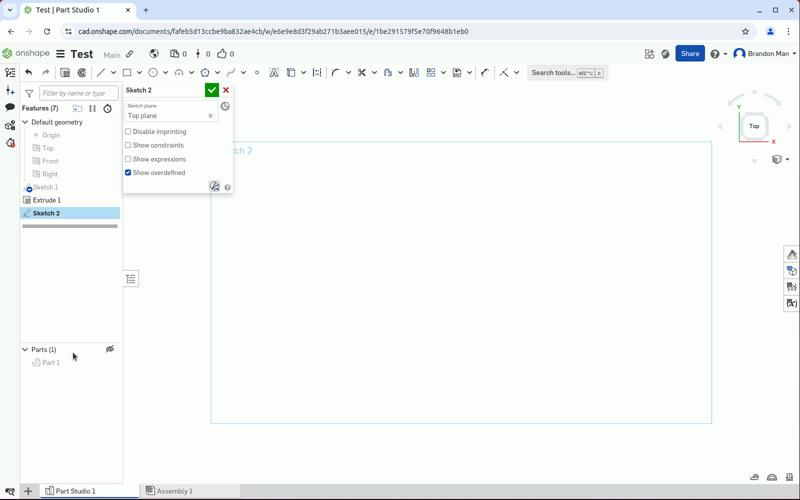
key(a)
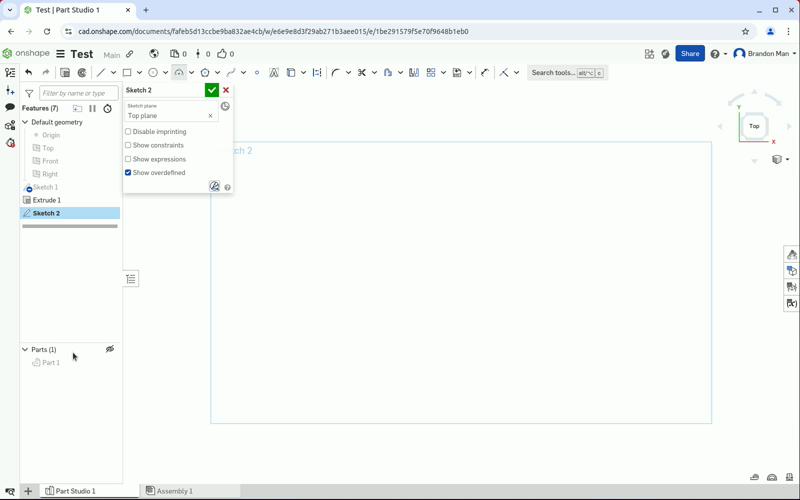
key_down(shift)
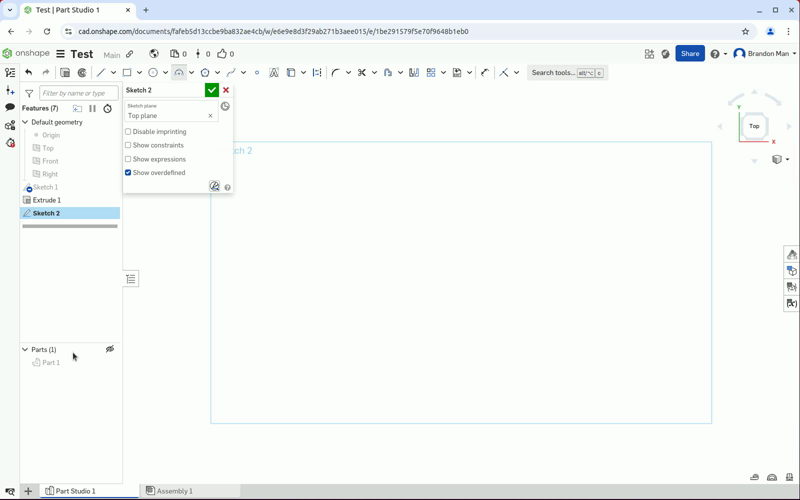
mouse_move(526, 201)
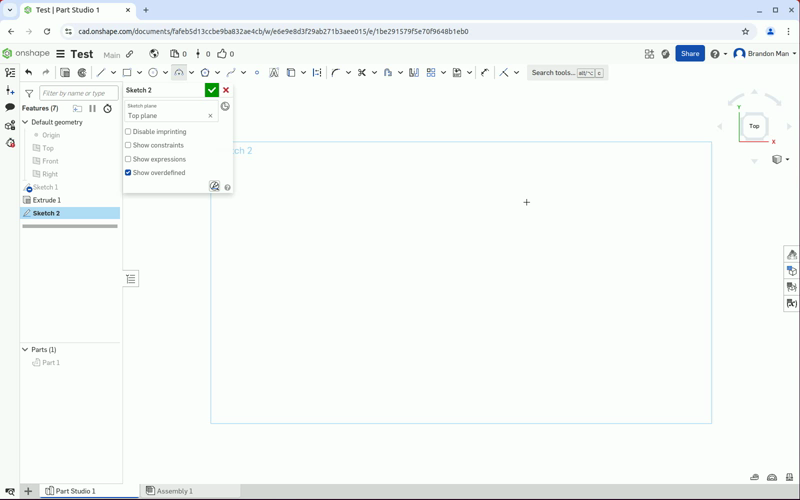
click(526, 201)
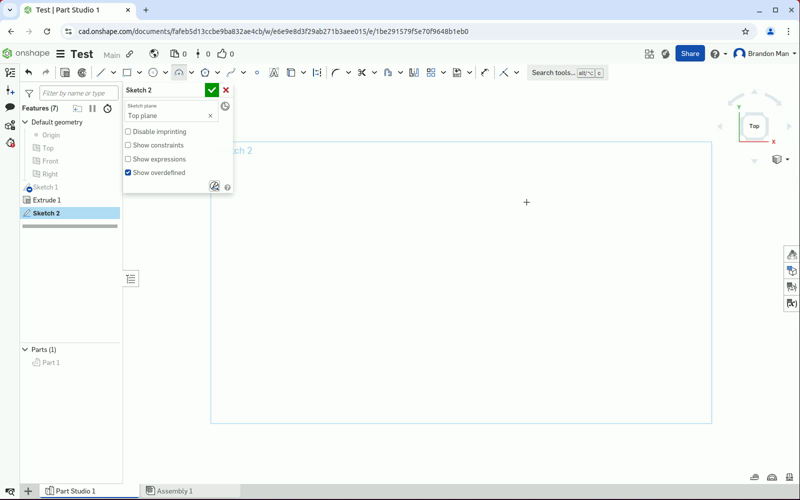
key_up(shift)
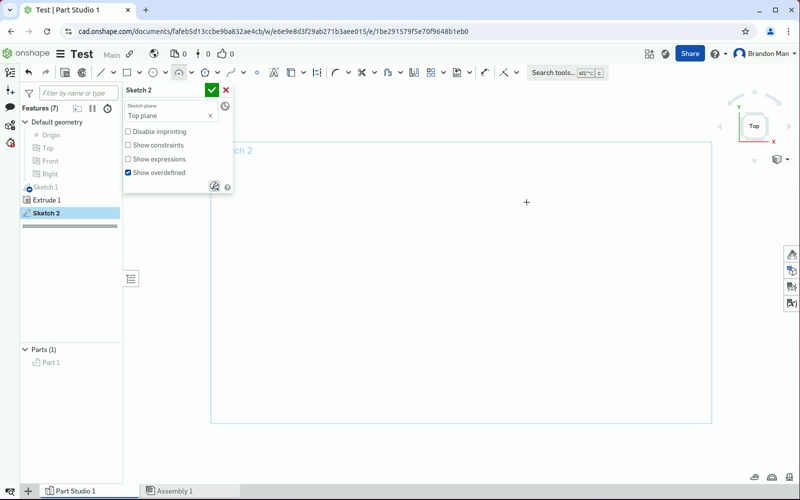
key_down(shift)
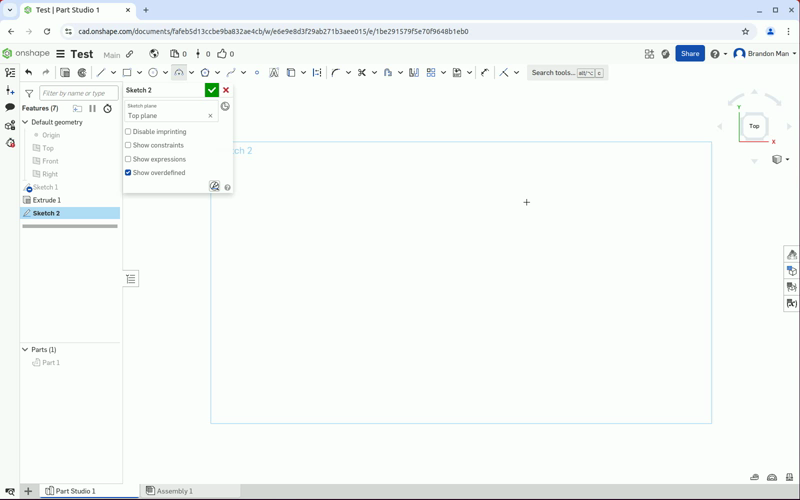
mouse_move(546, 256)
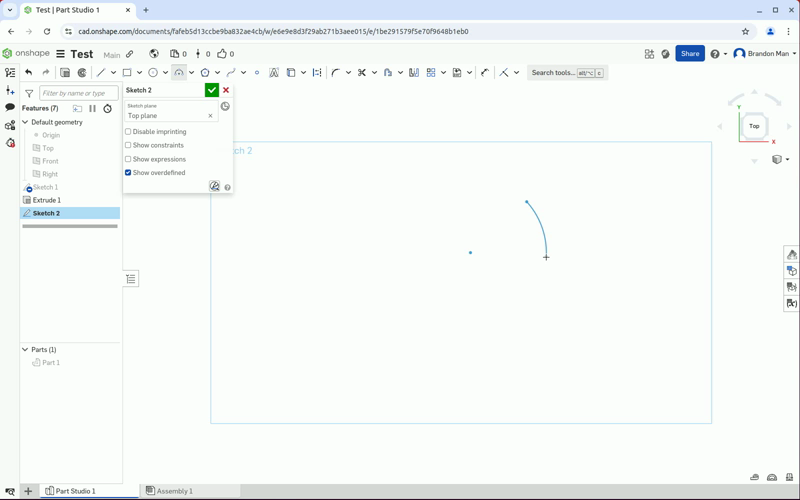
click(546, 256)
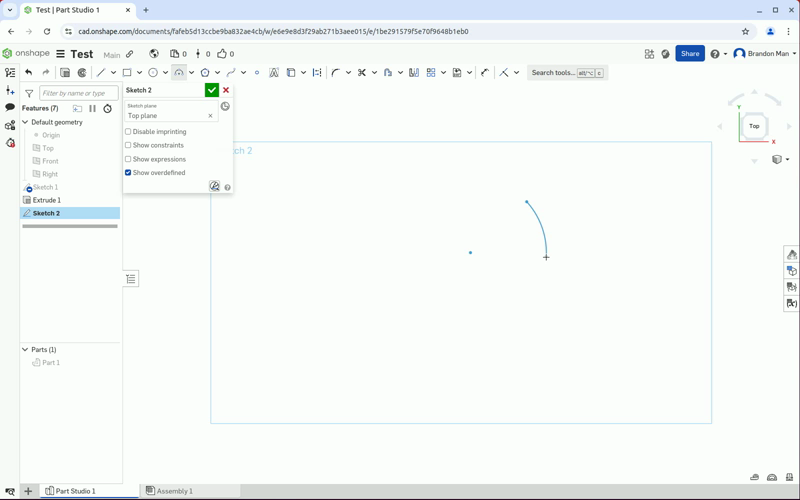
mouse_move(540, 227)
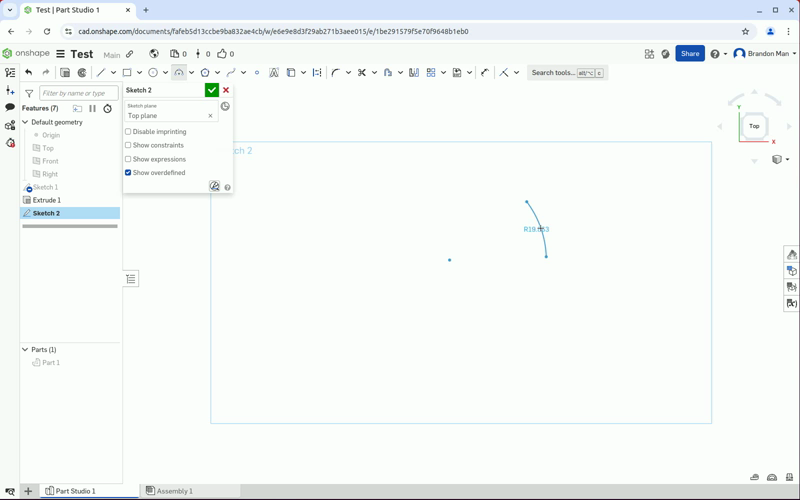
click(540, 227)
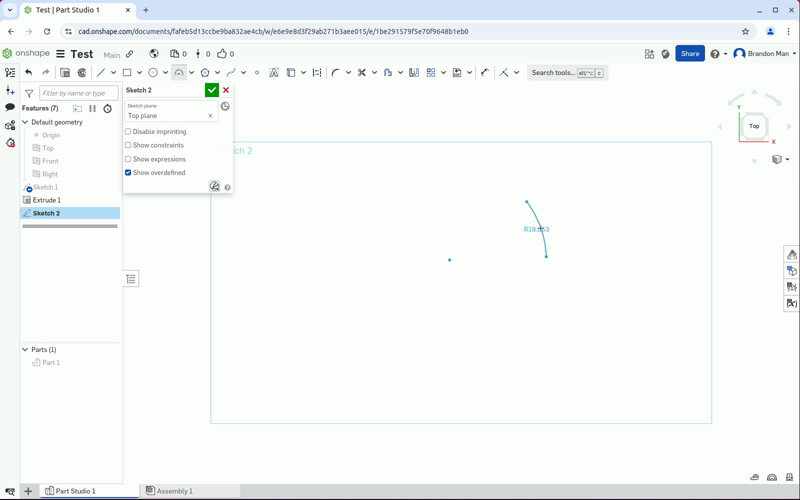
key_up(shift)
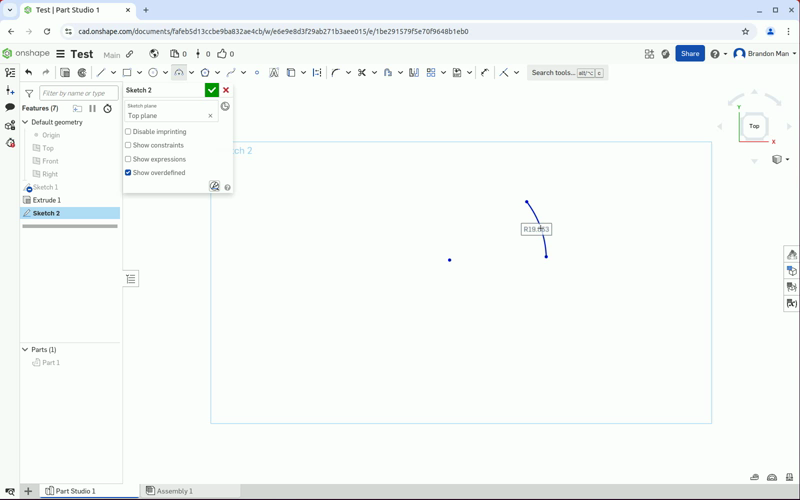
key(esc)
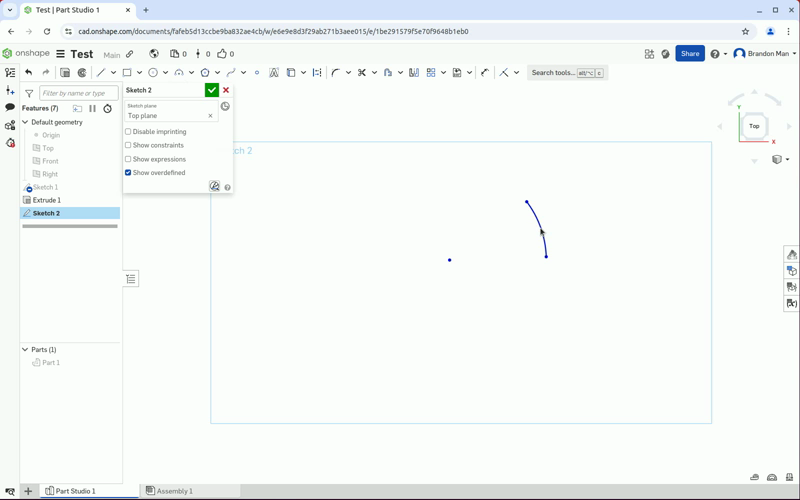
key(l)
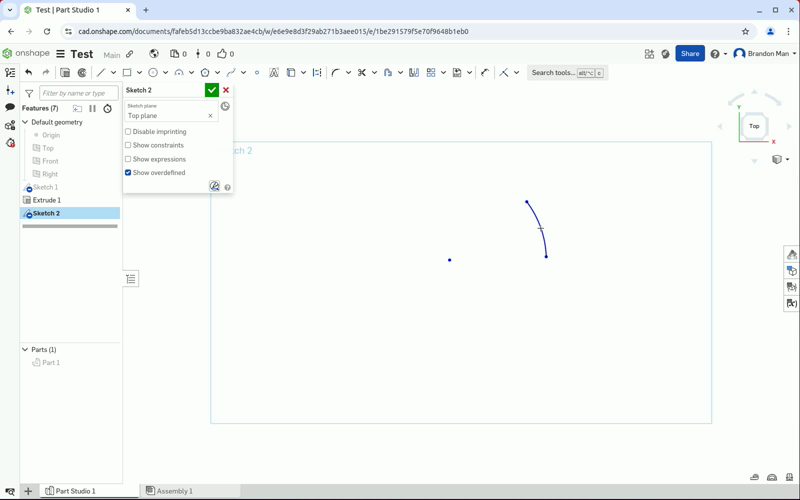
mouse_move(546, 256)
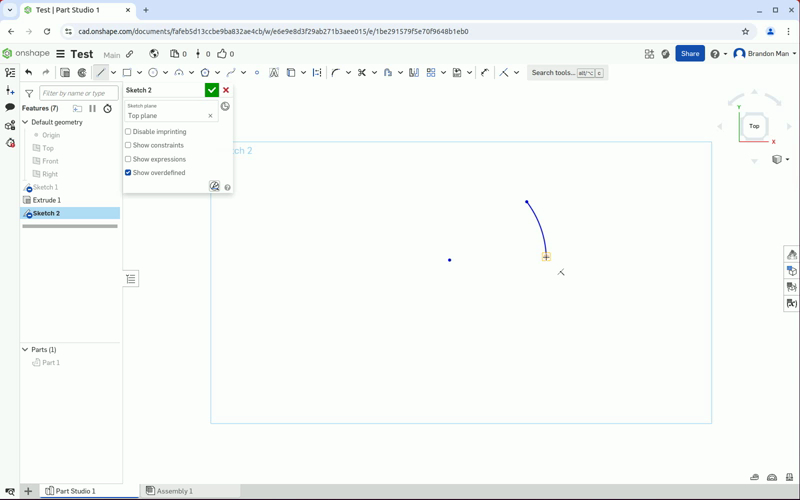
click(546, 256)
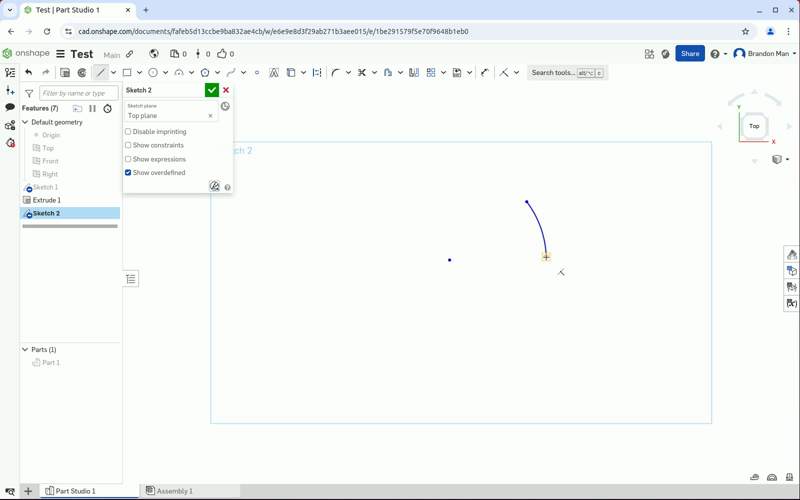
key_down(shift)
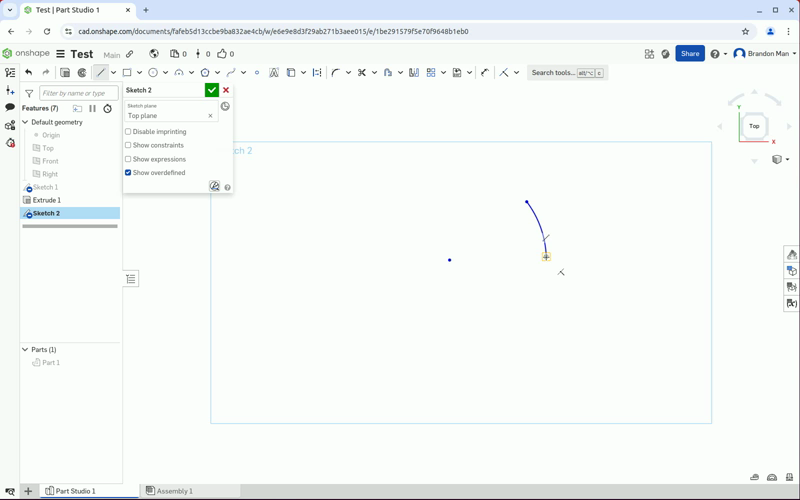
mouse_move(576, 256)
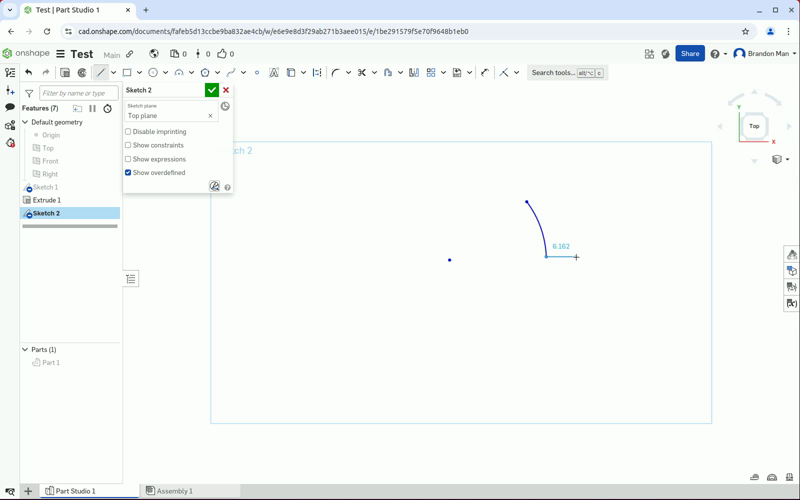
mouse_move(546, 201)
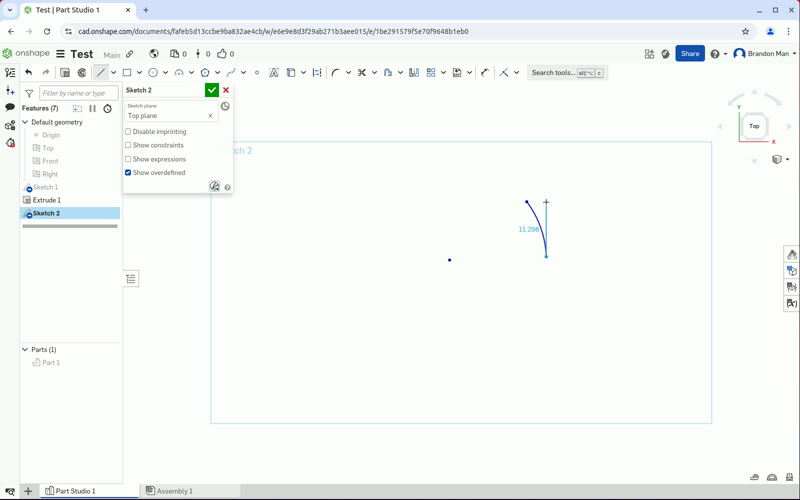
click(546, 201)
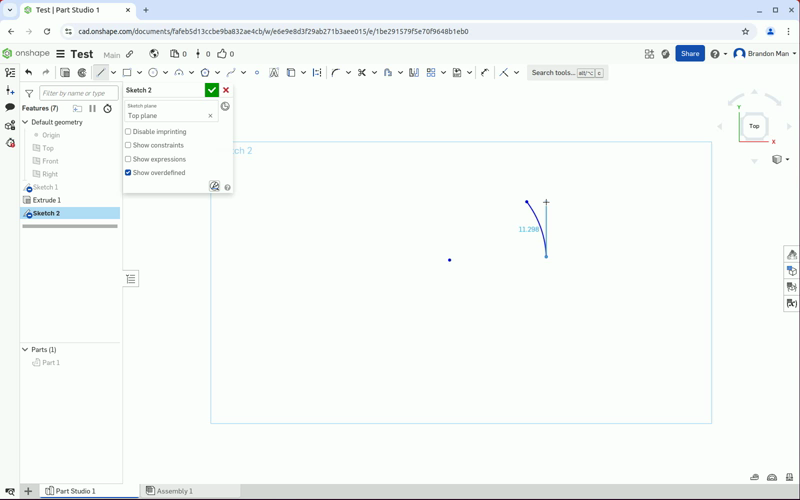
key_up(shift)
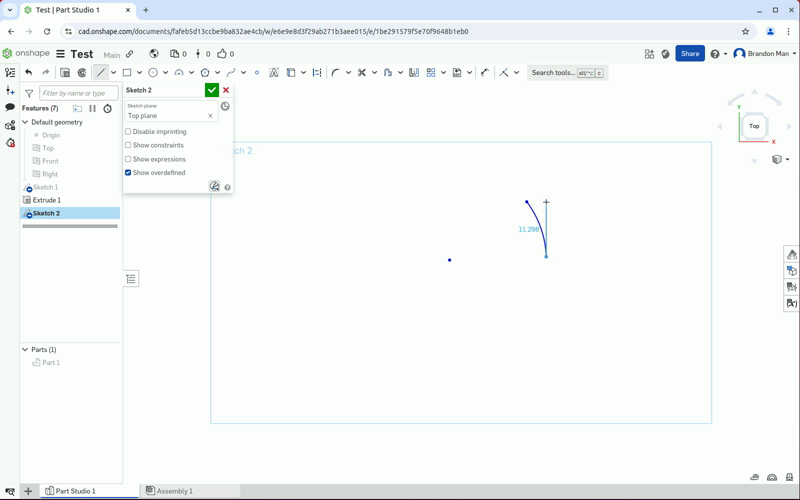
mouse_move(576, 201)
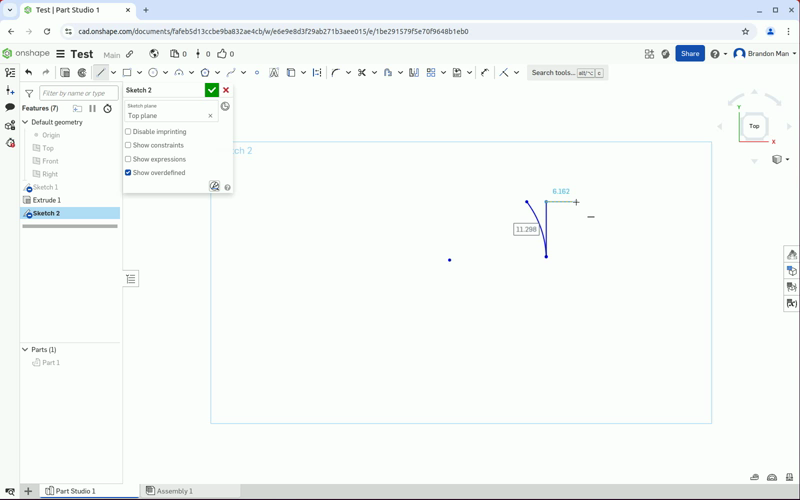
key_down(shift)
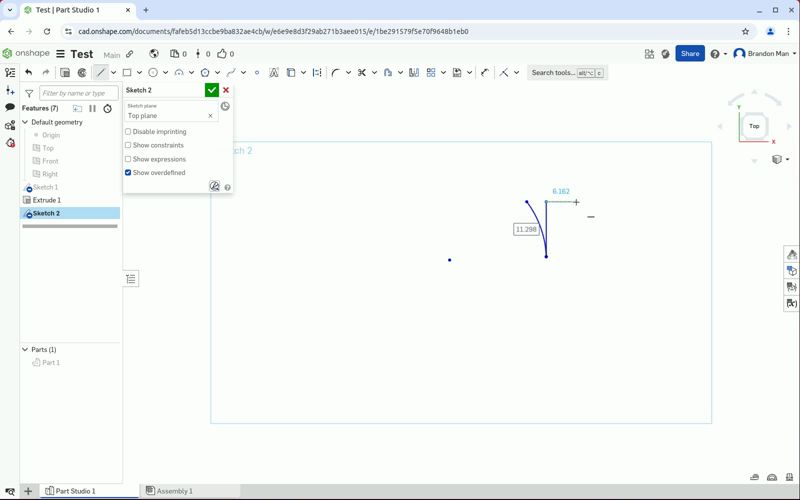
mouse_move(526, 201)
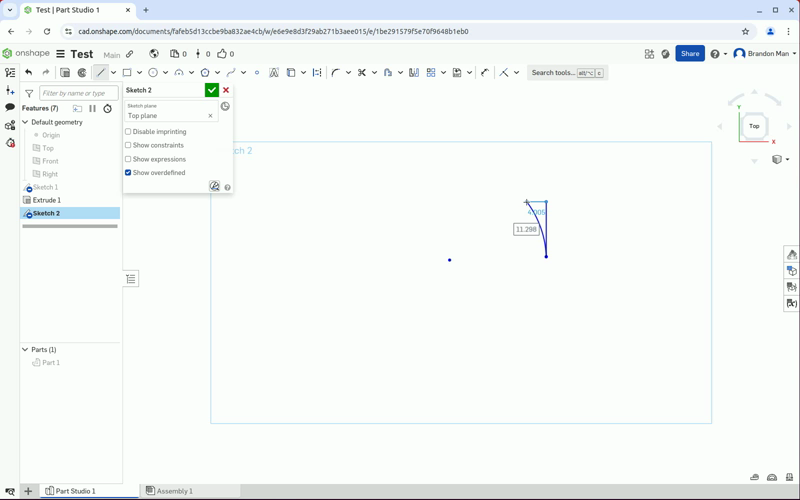
key_up(shift)
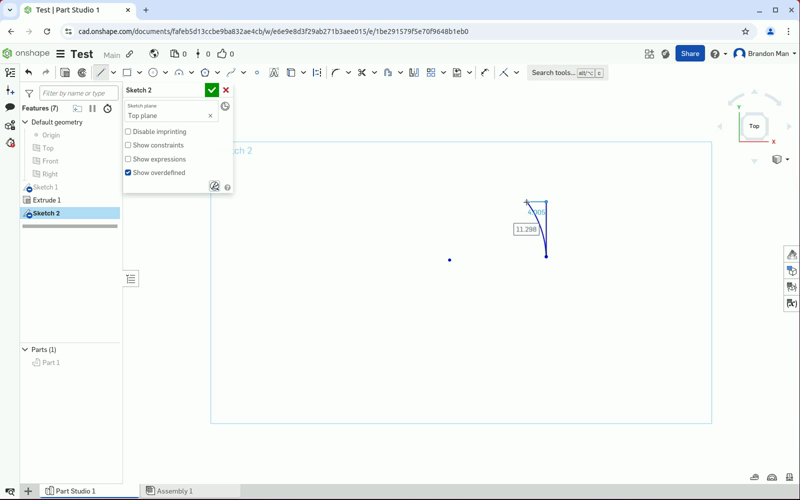
click(526, 201)
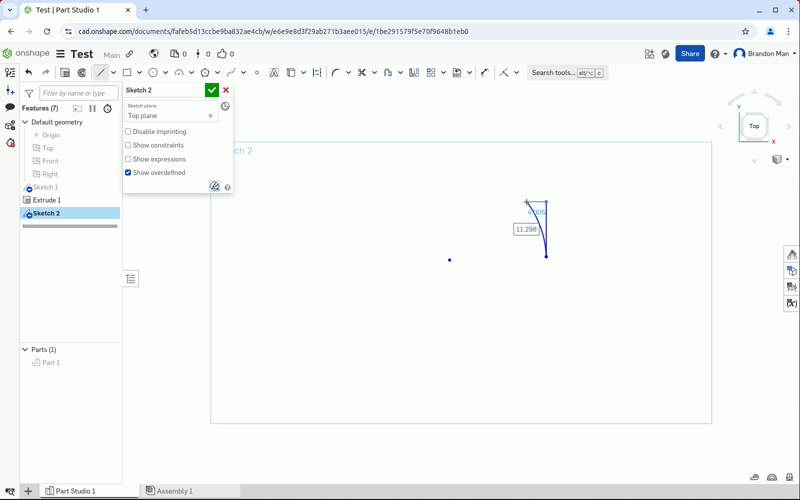
key(esc)
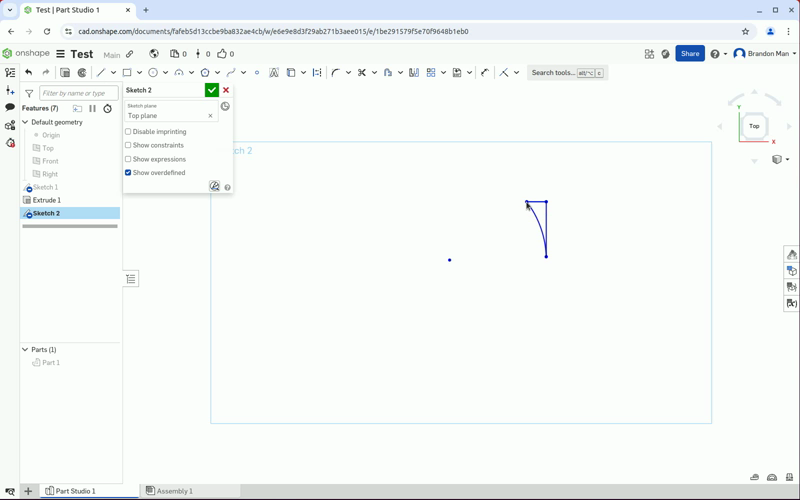
mouse_move(539, 205)
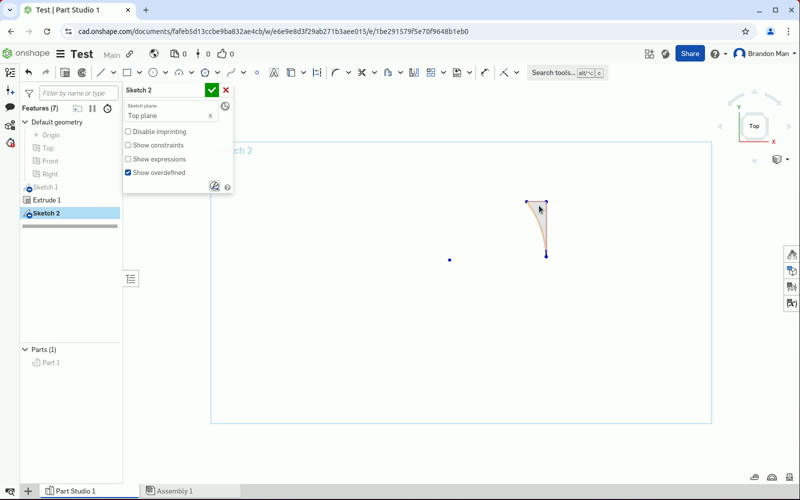
scroll(6)
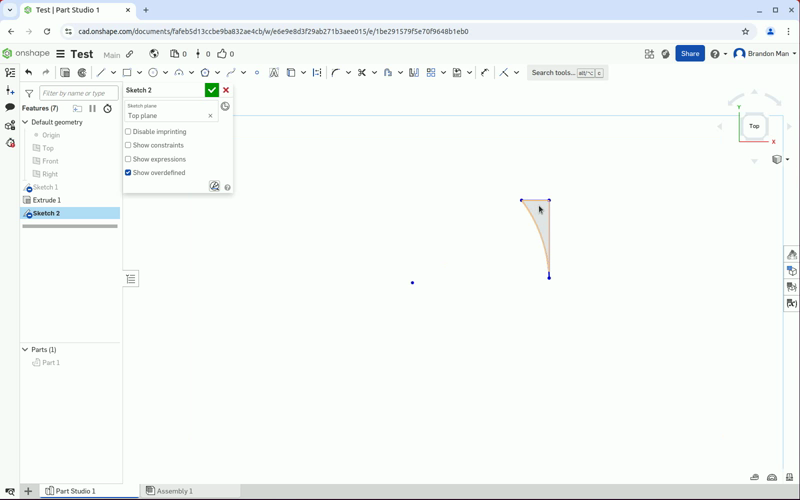
scroll(6)
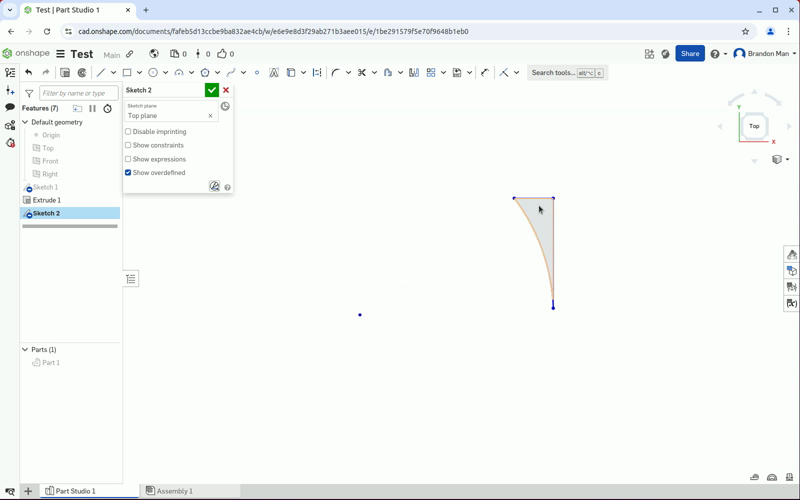
scroll(6)
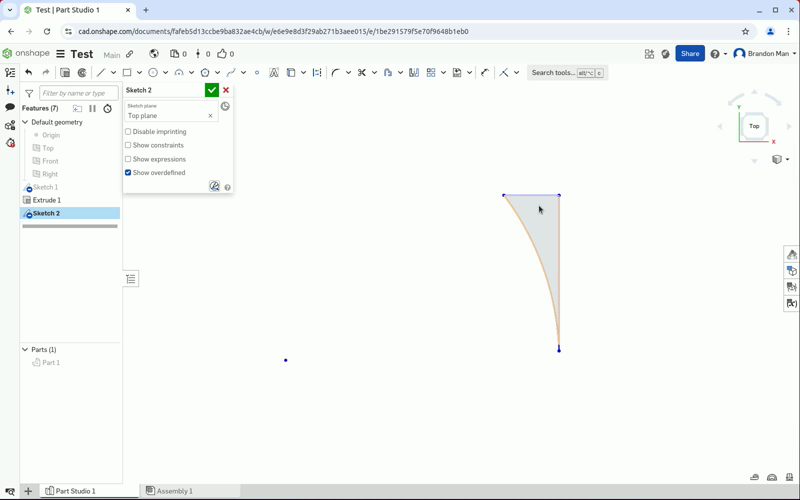
scroll(6)
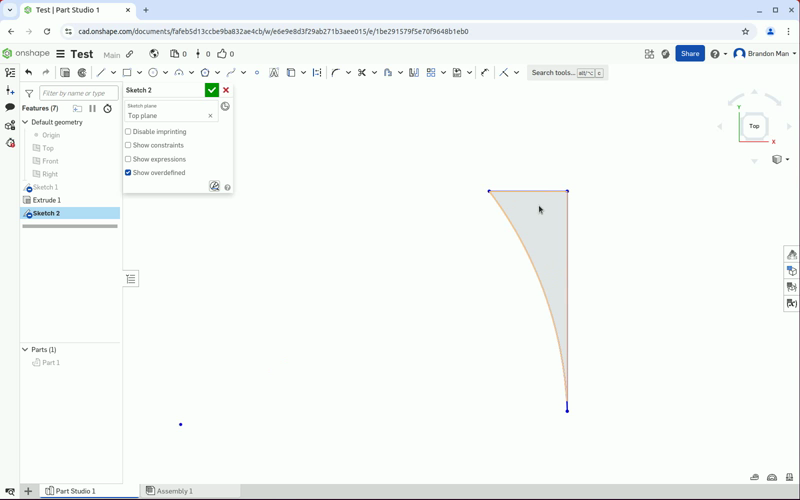
scroll(6)
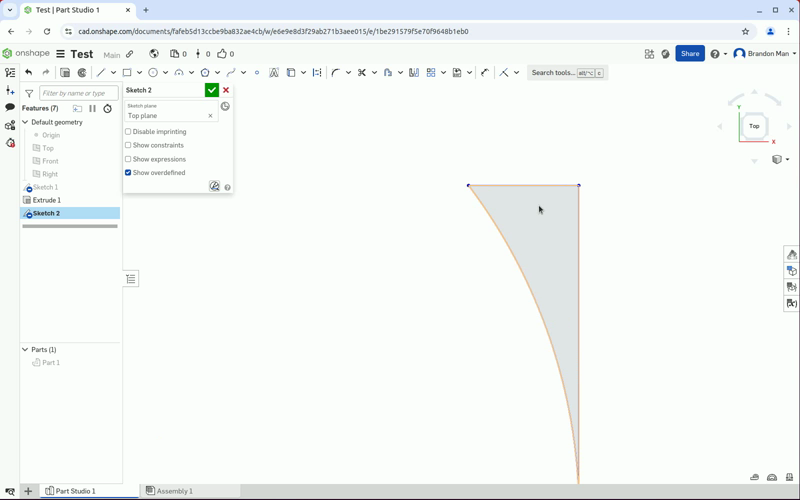
scroll(6)
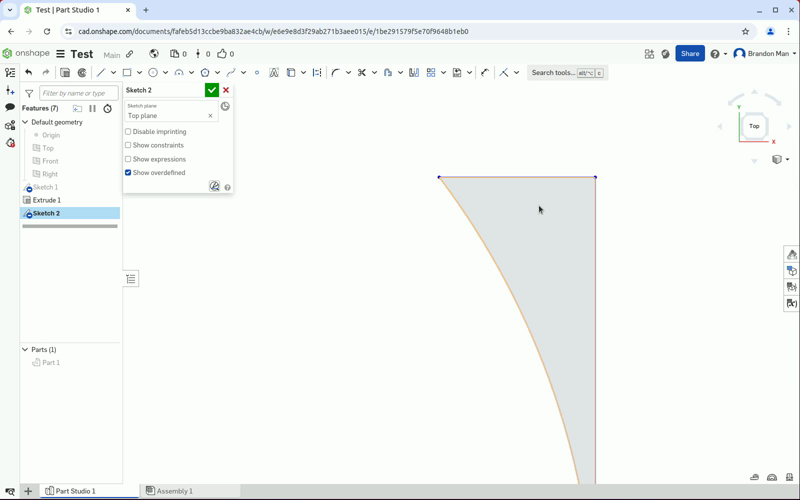
scroll(6)
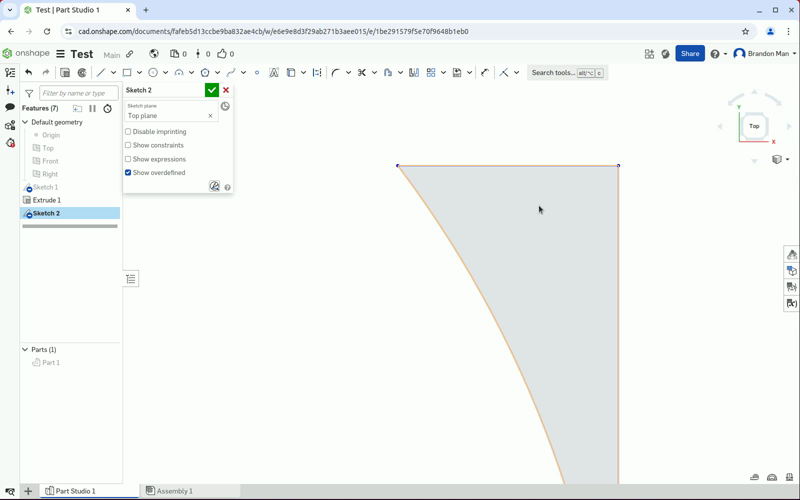
click(539, 205)
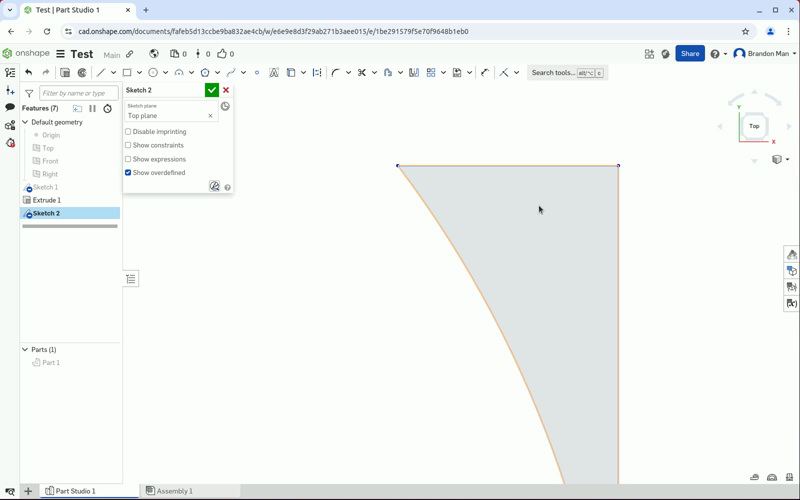
scroll(-6)
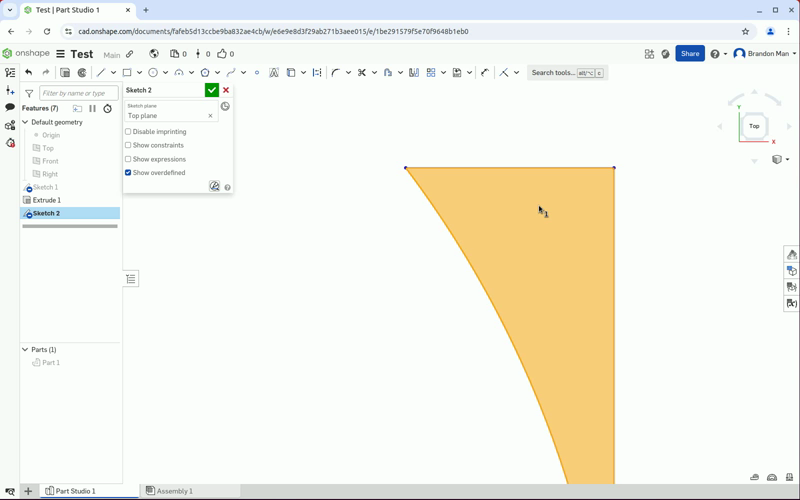
scroll(-6)
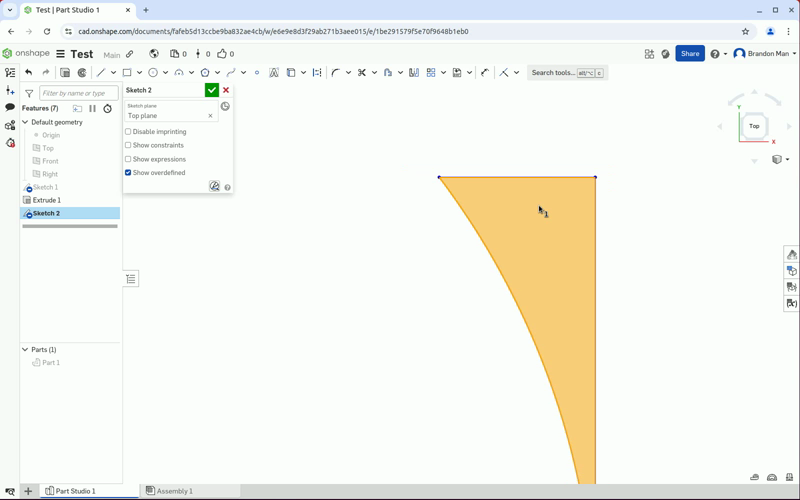
scroll(-6)
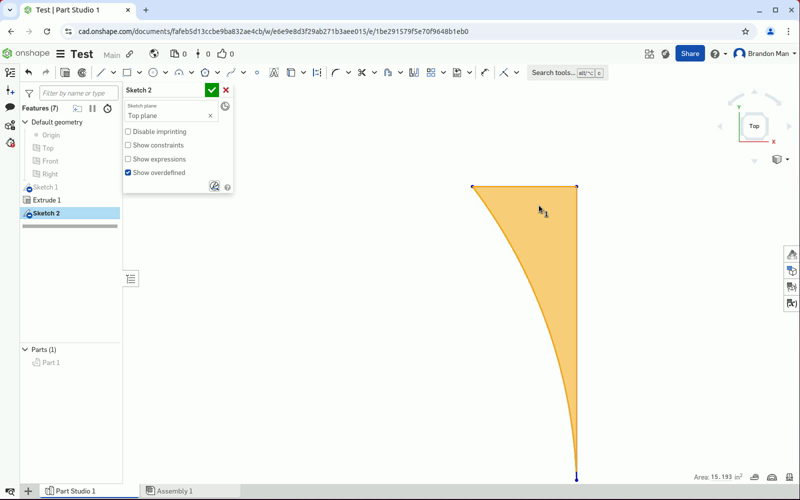
scroll(-6)
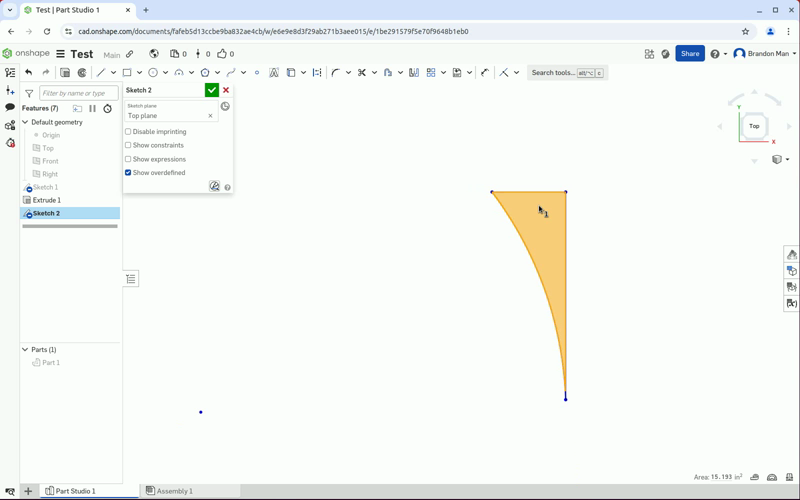
scroll(-6)
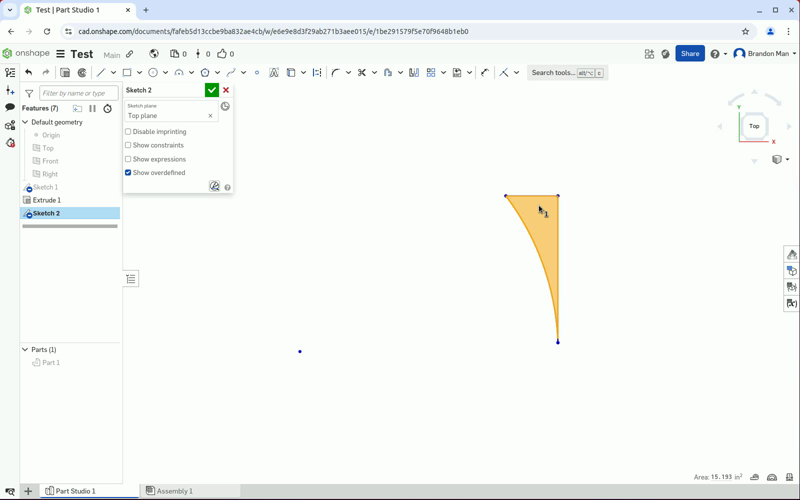
scroll(-6)
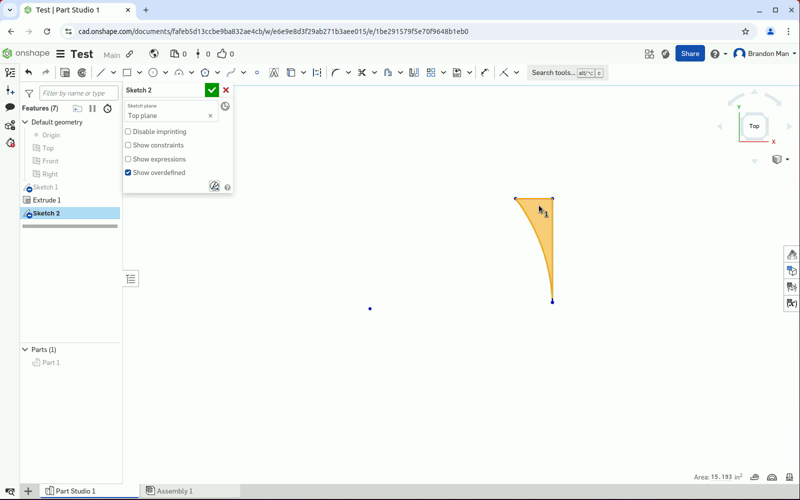
scroll(-6)
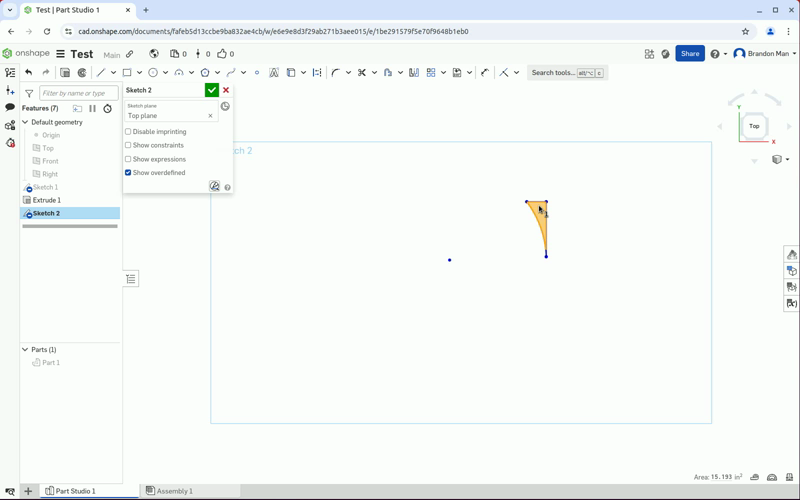
mouse_move(73, 352)
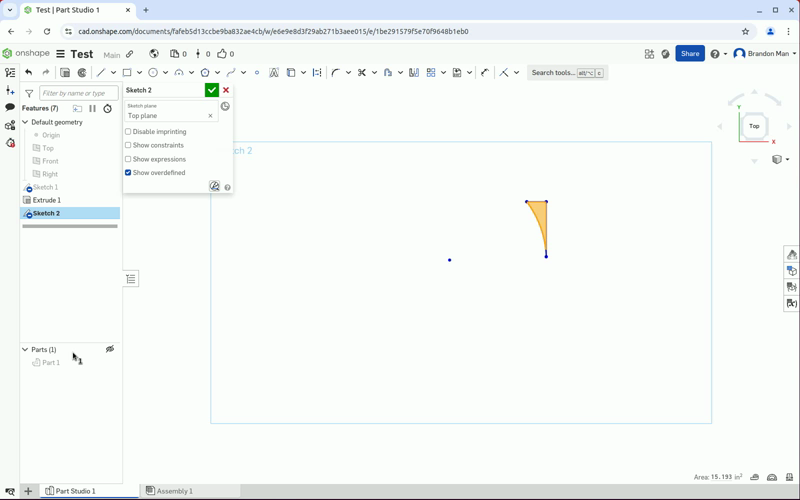
key(shift+y)
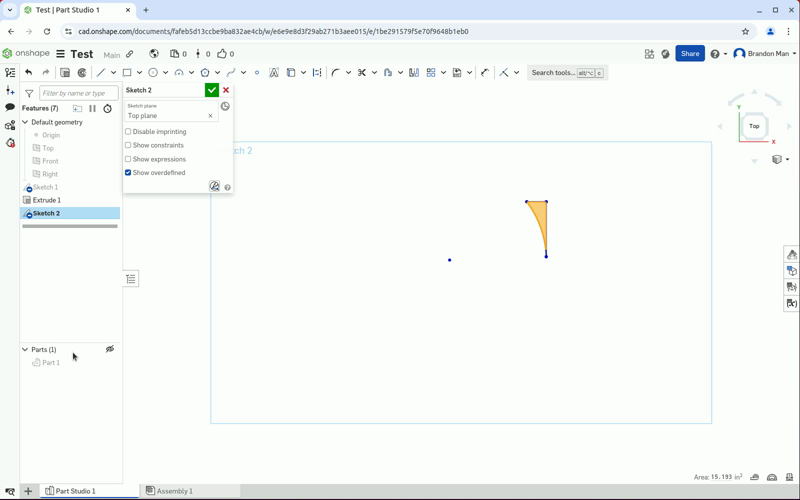
key(shift+e)
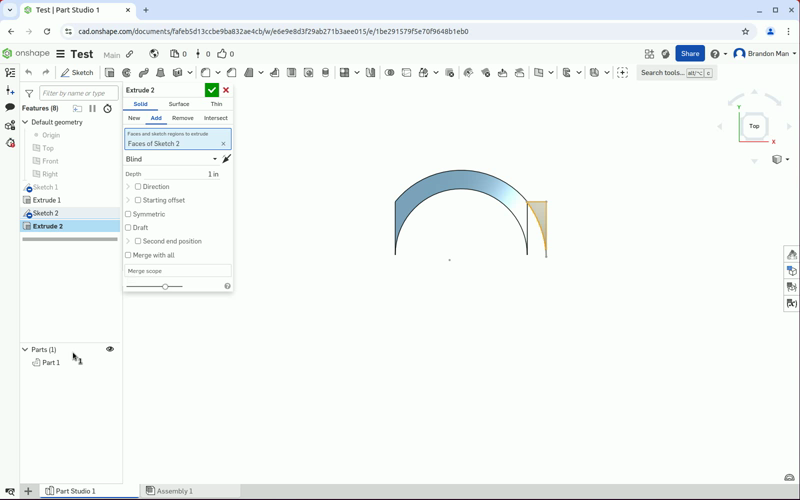
mouse_move(143, 106)
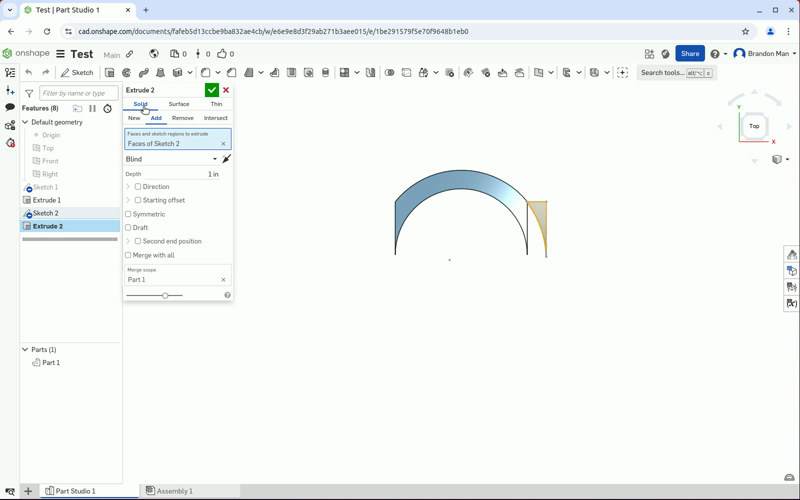
click(143, 106)
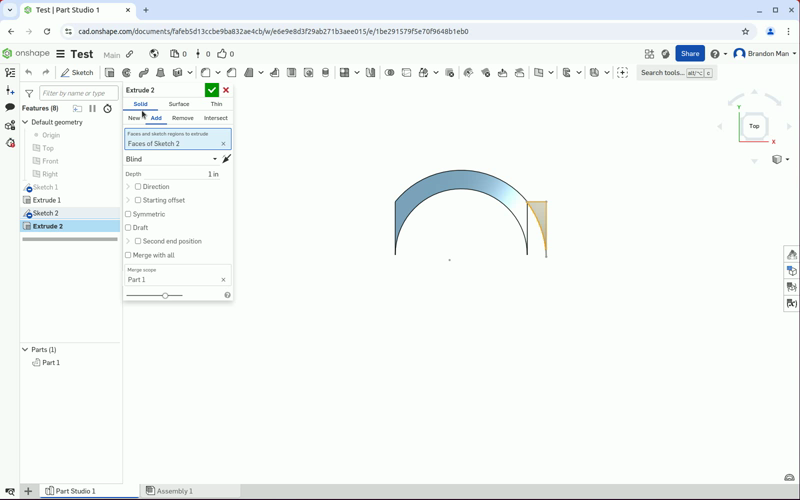
mouse_move(137, 120)
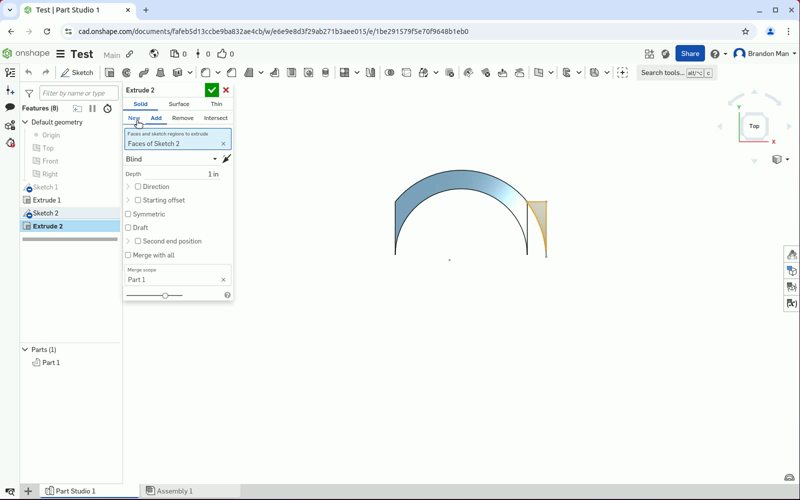
click(137, 120)
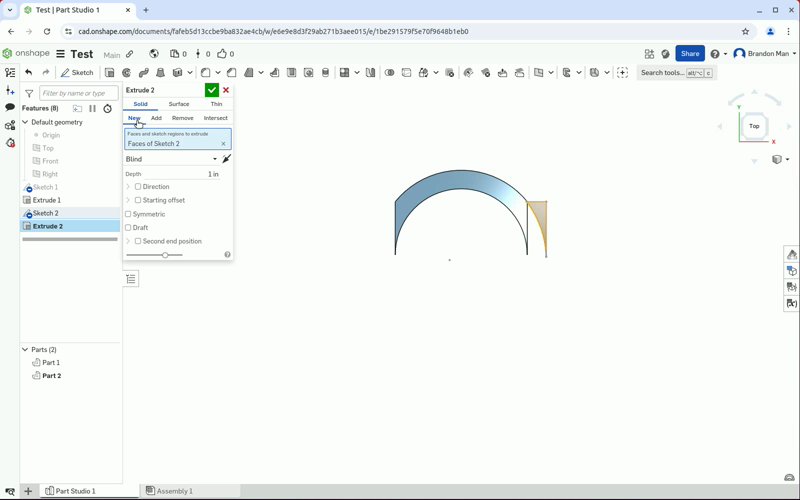
key(tab, 4)
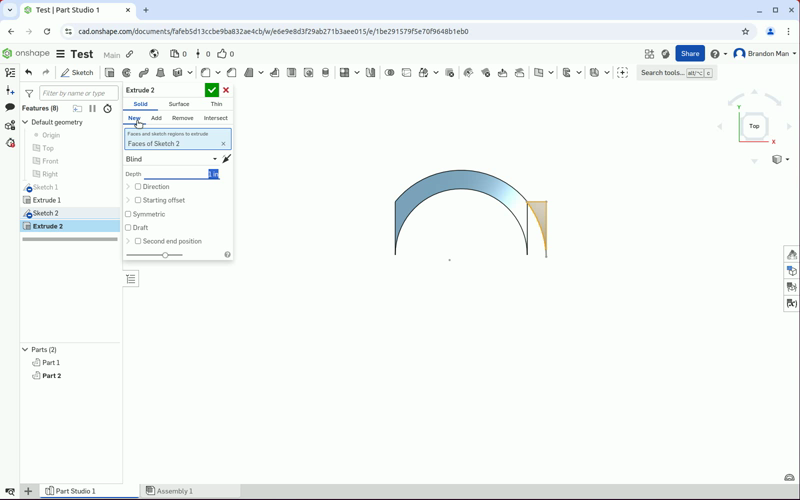
text(13.48)
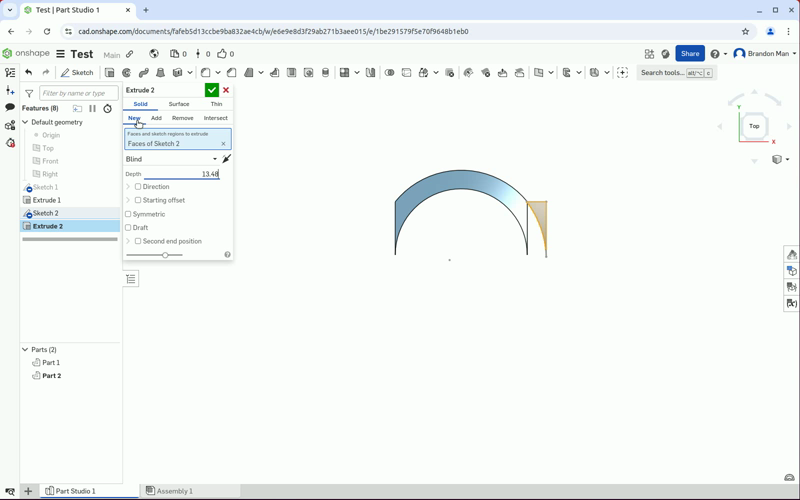
key(enter)
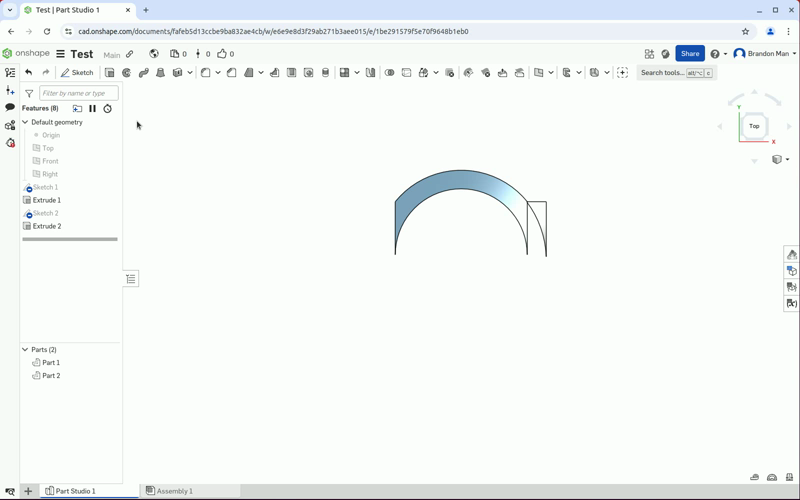
key(shift+h)
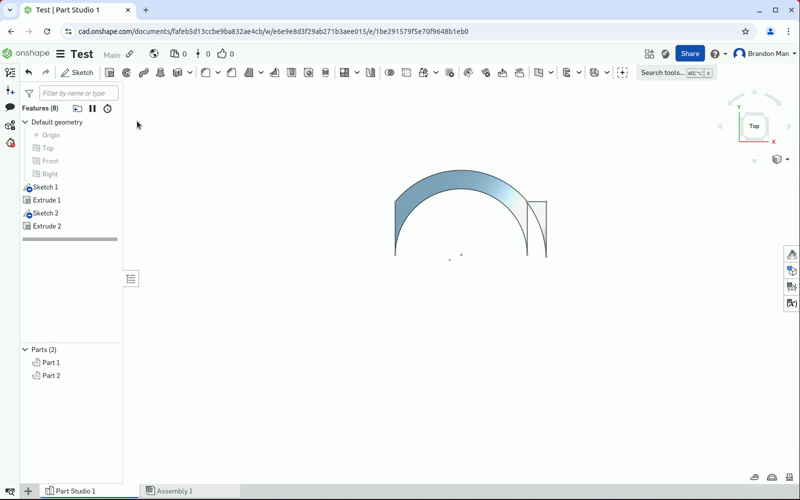
key(shift+h)
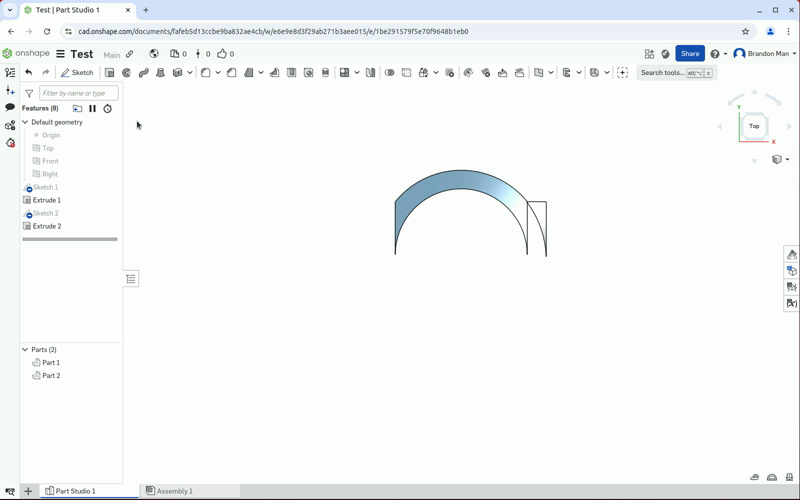
mouse_move(73, 189)
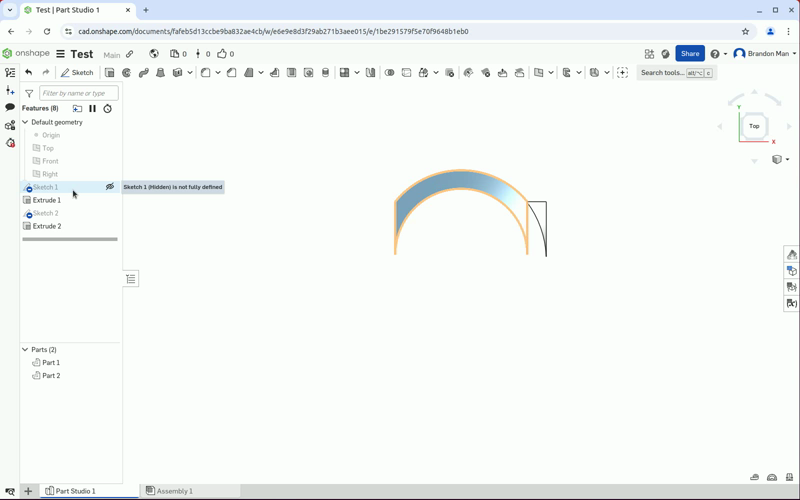
click(73, 189)
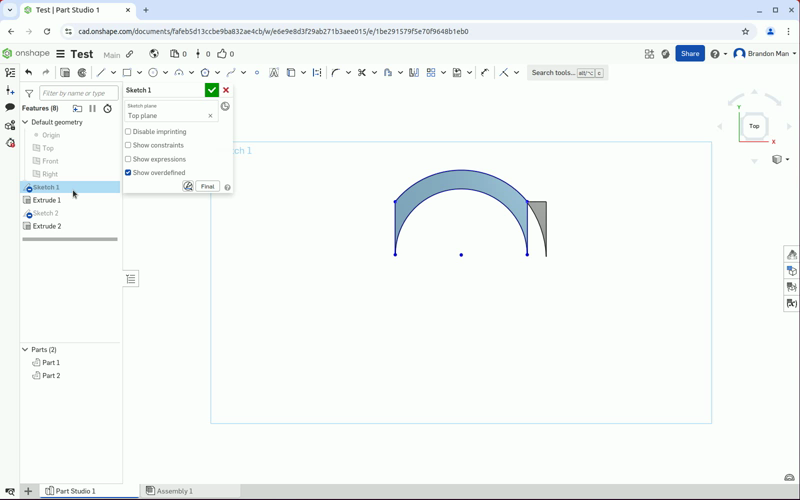
mouse_move(229, 92)
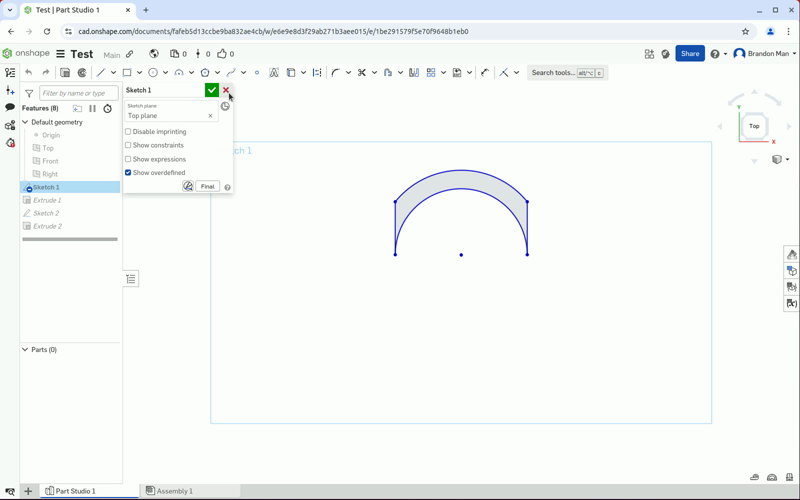
click(229, 92)
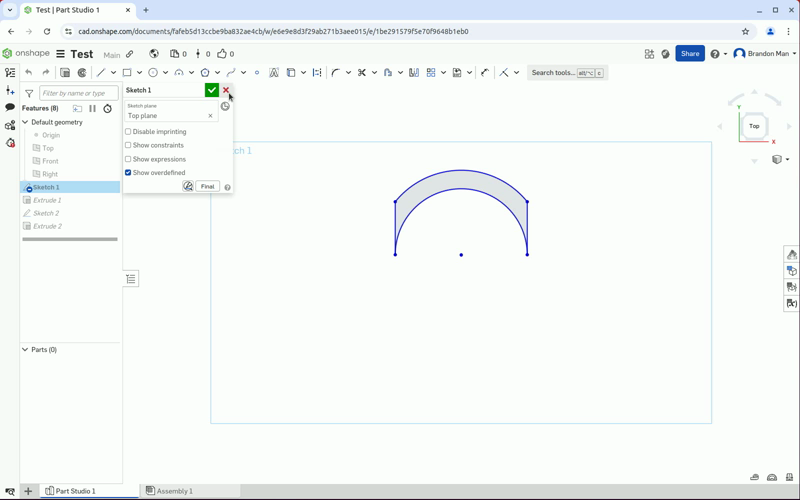
key(shift+s)
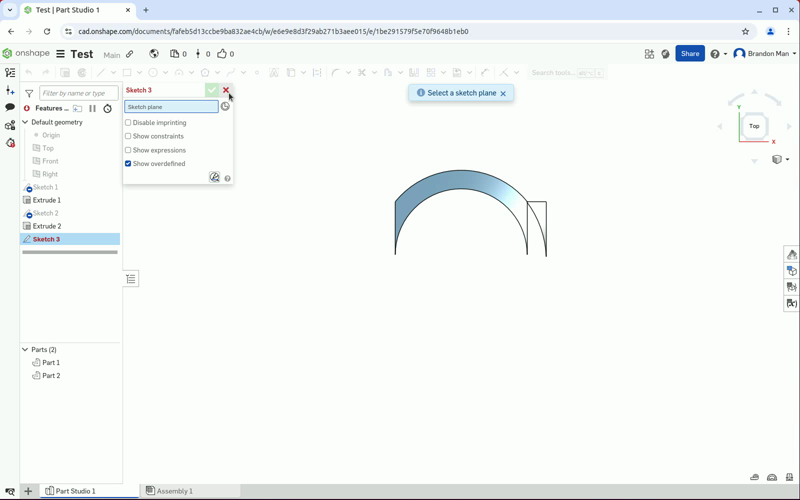
mouse_move(73, 150)
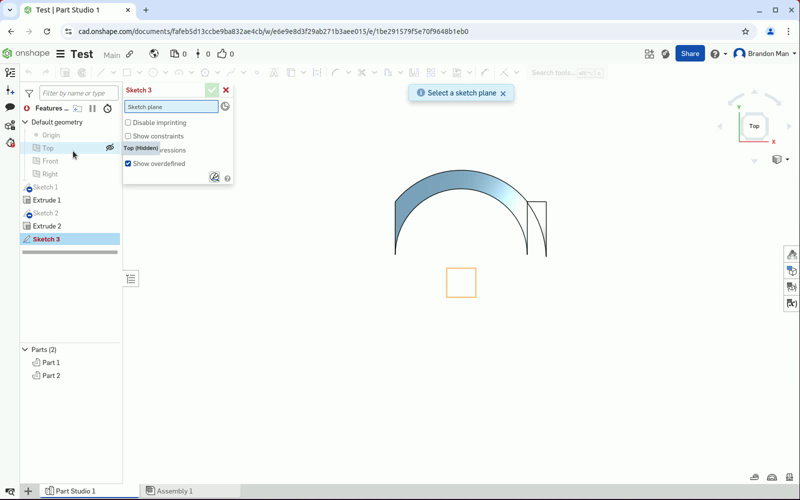
click(73, 150)
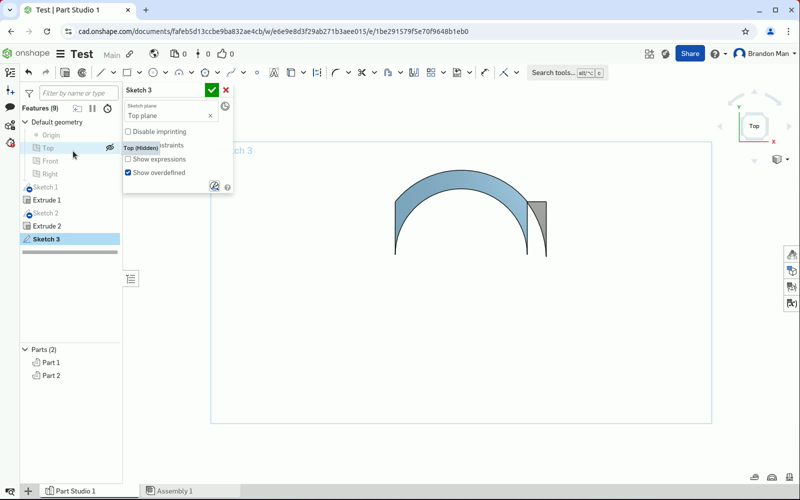
mouse_move(73, 352)
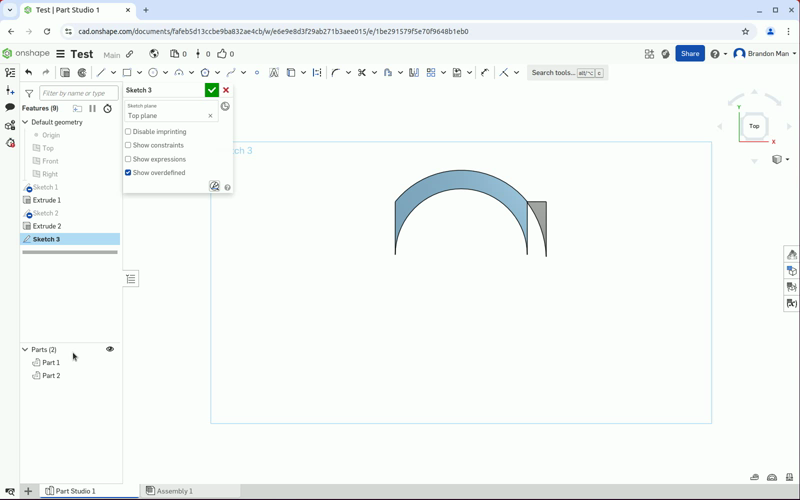
key(y)
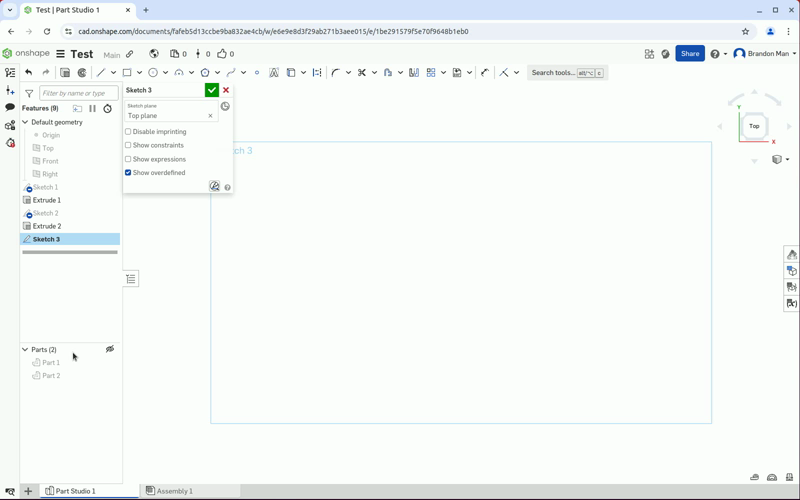
key(a)
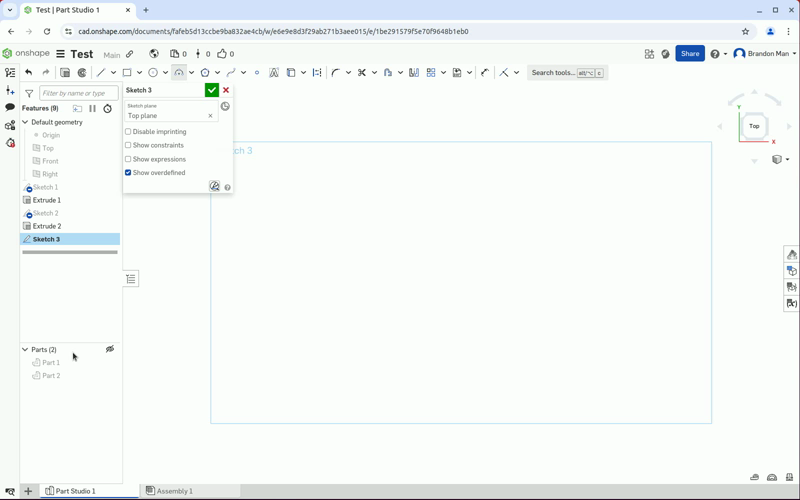
key_down(shift)
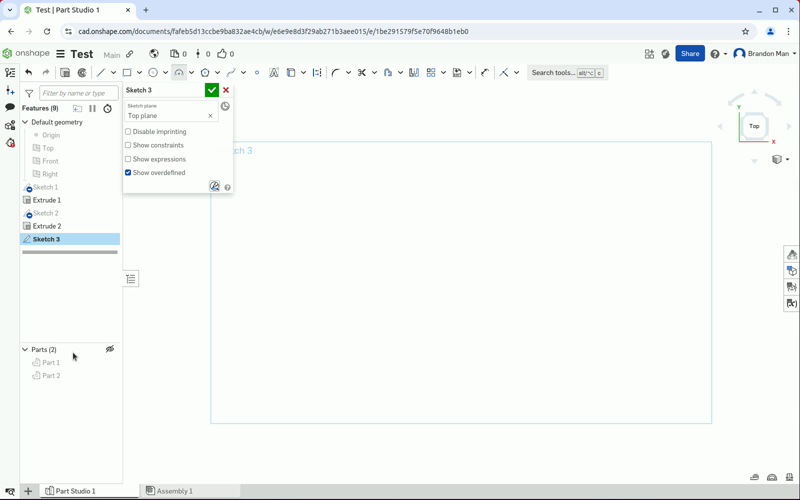
mouse_move(526, 308)
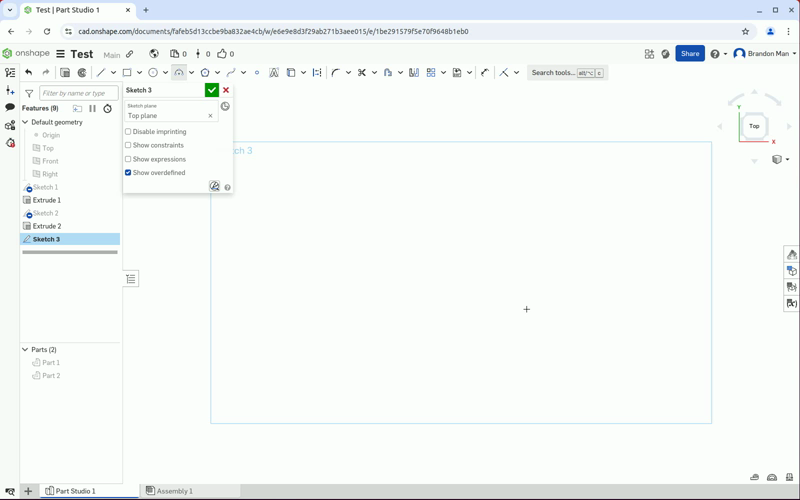
click(526, 308)
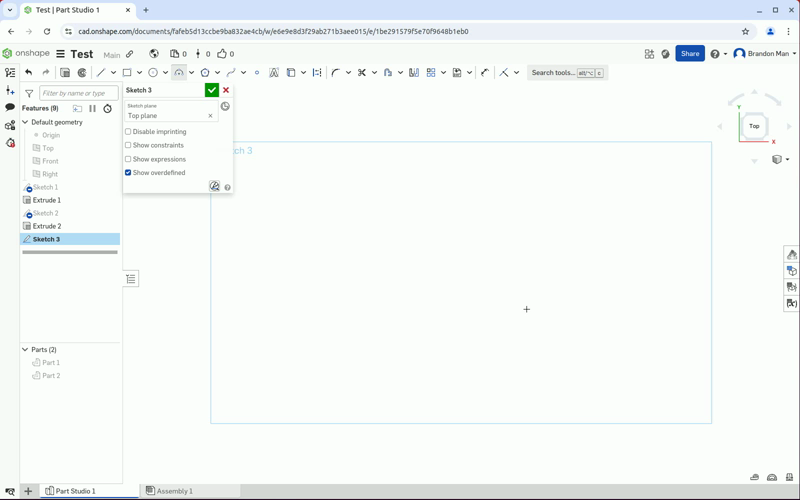
key_up(shift)
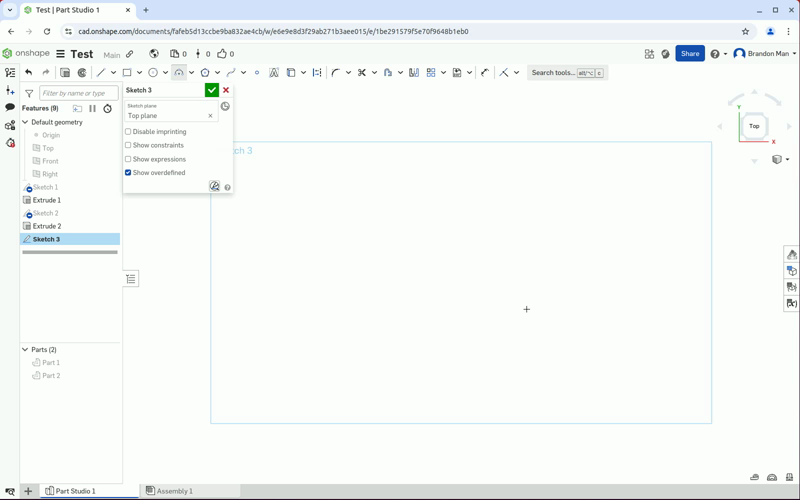
key_down(shift)
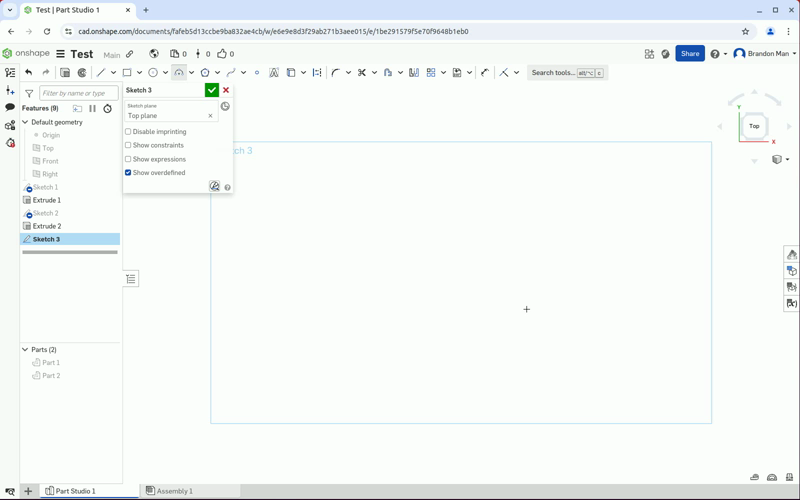
mouse_move(526, 201)
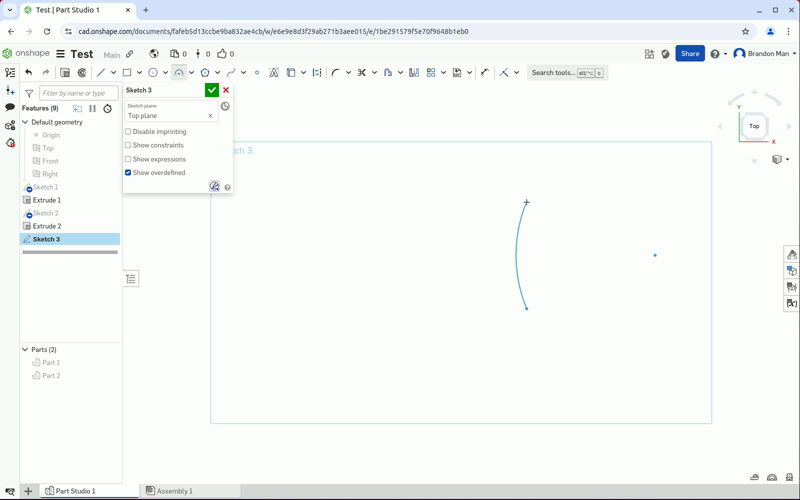
click(526, 201)
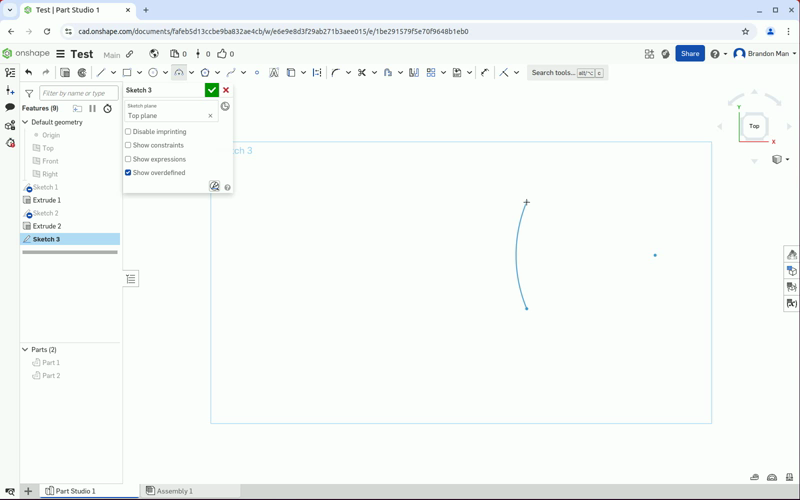
mouse_move(545, 255)
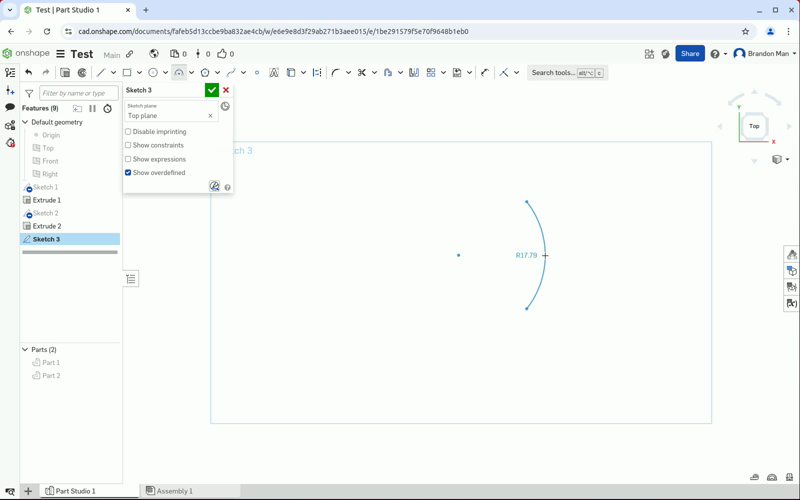
click(545, 255)
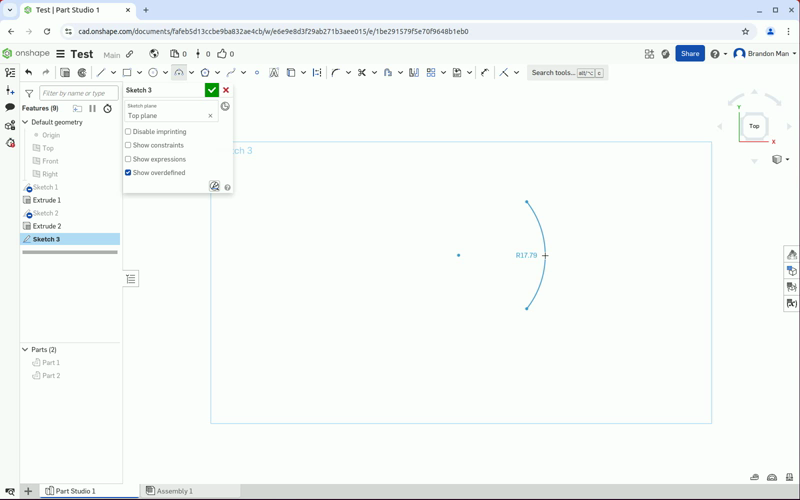
key_up(shift)
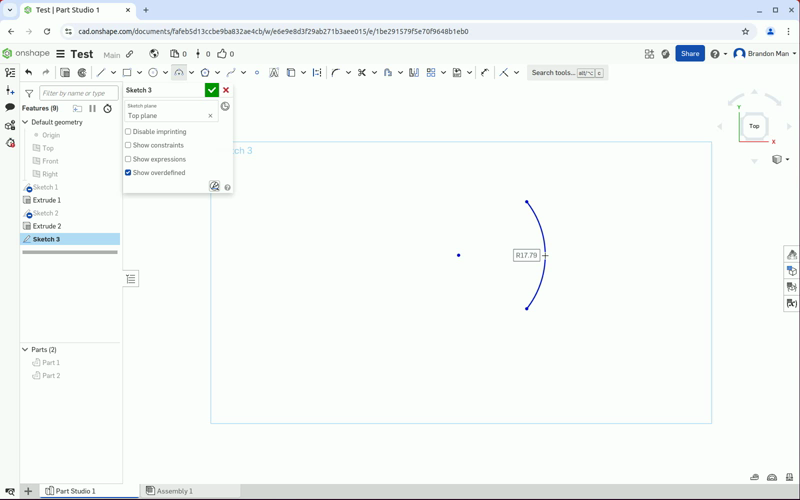
key(esc)
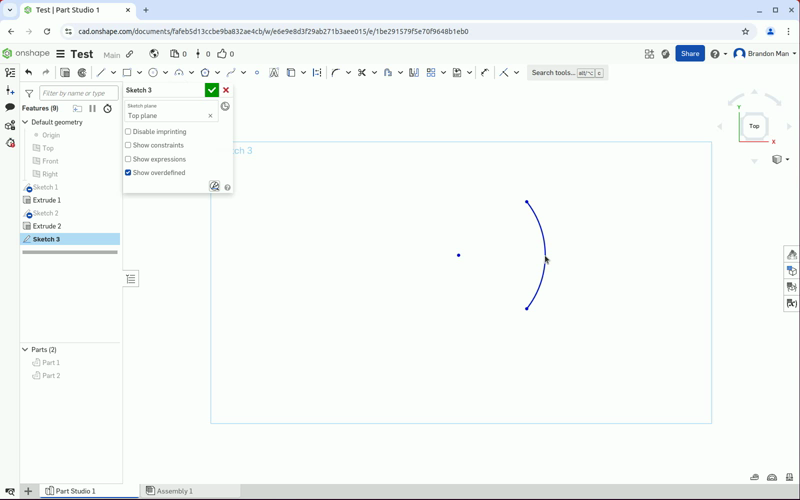
key(l)
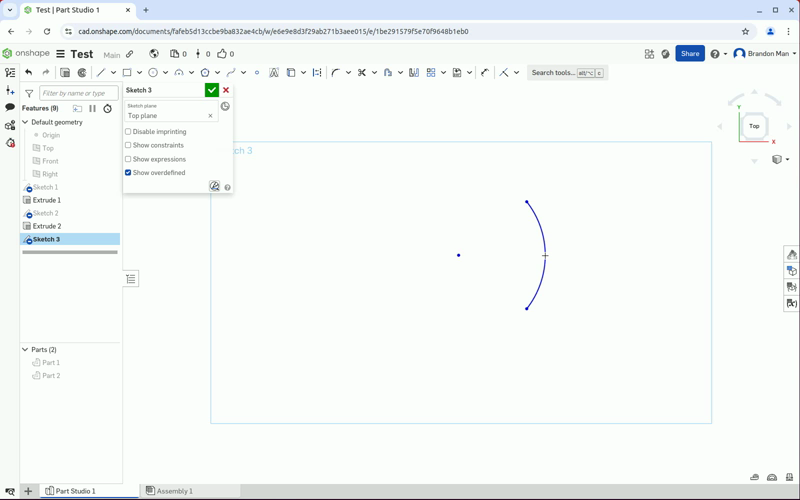
mouse_move(526, 201)
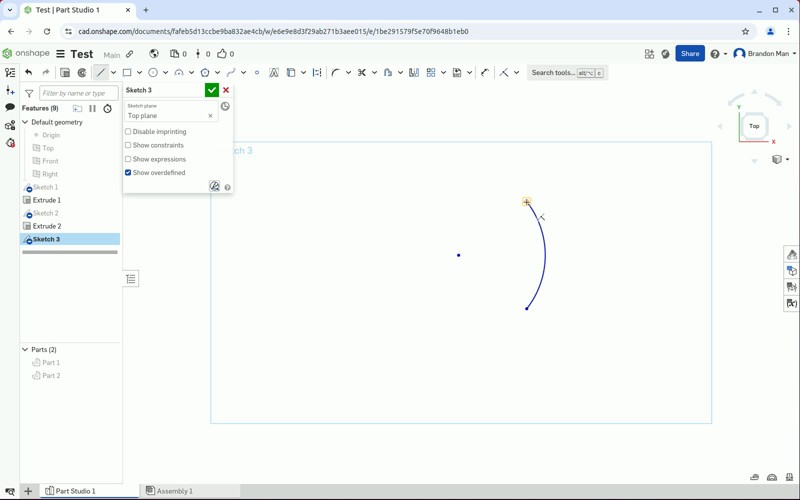
click(526, 201)
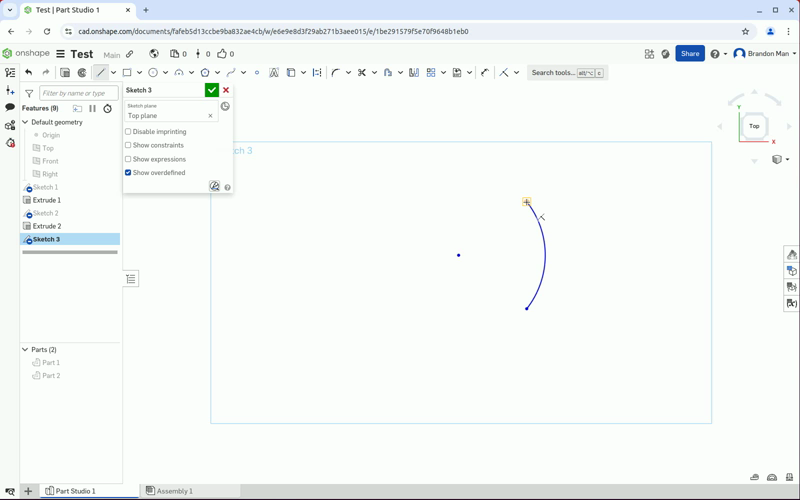
key_down(shift)
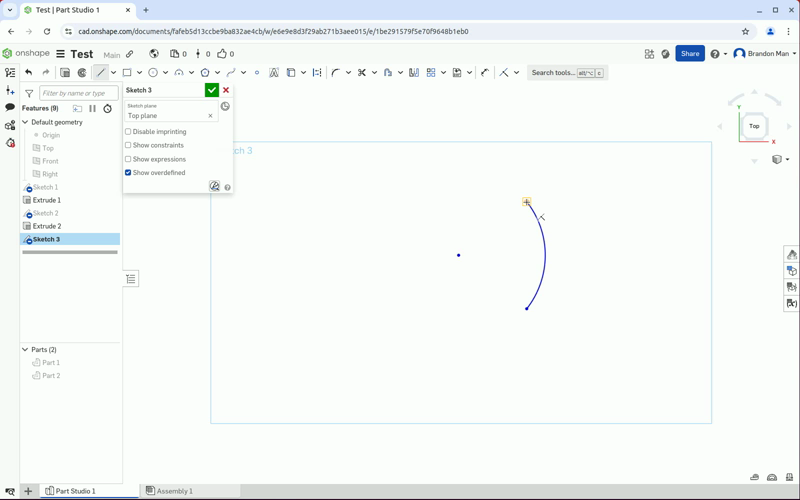
mouse_move(556, 201)
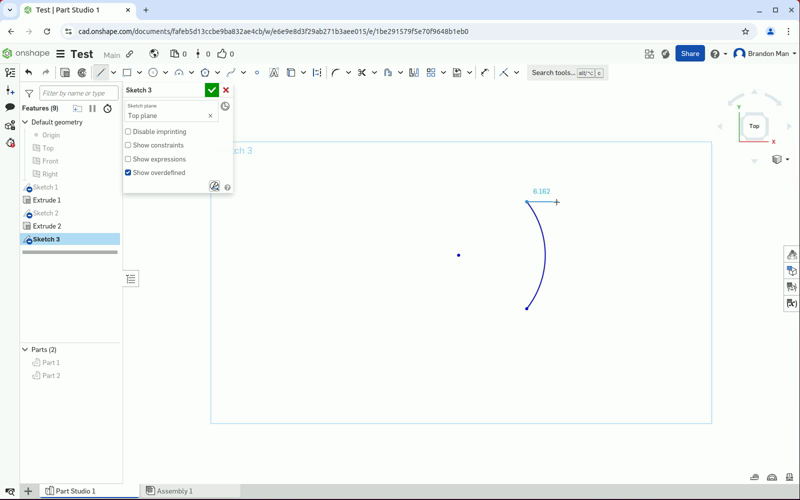
mouse_move(526, 254)
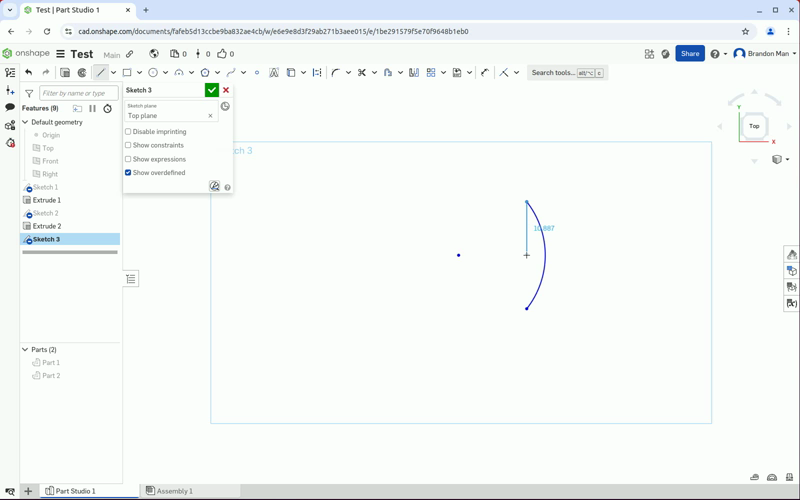
click(526, 254)
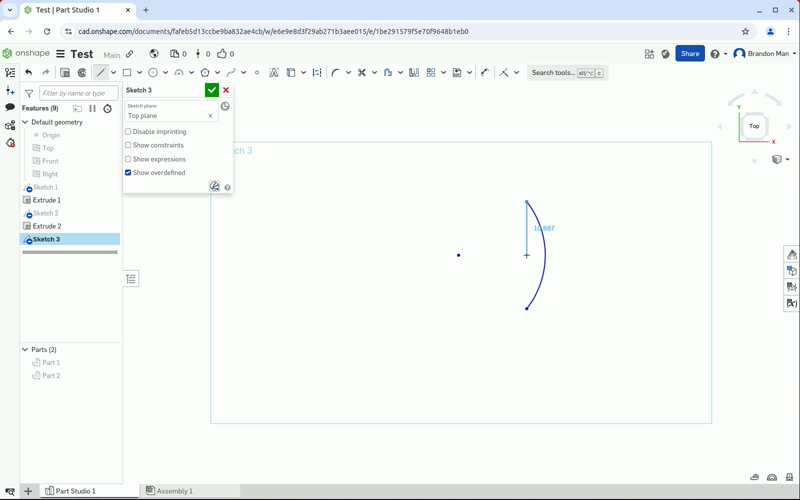
key_up(shift)
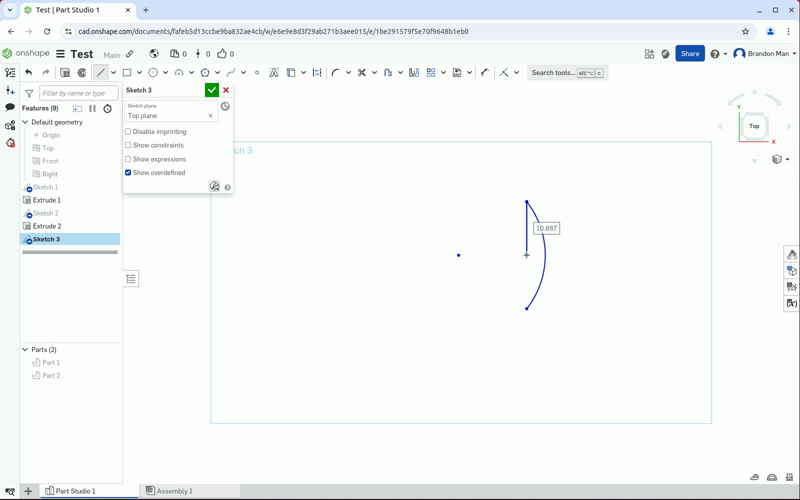
mouse_move(556, 254)
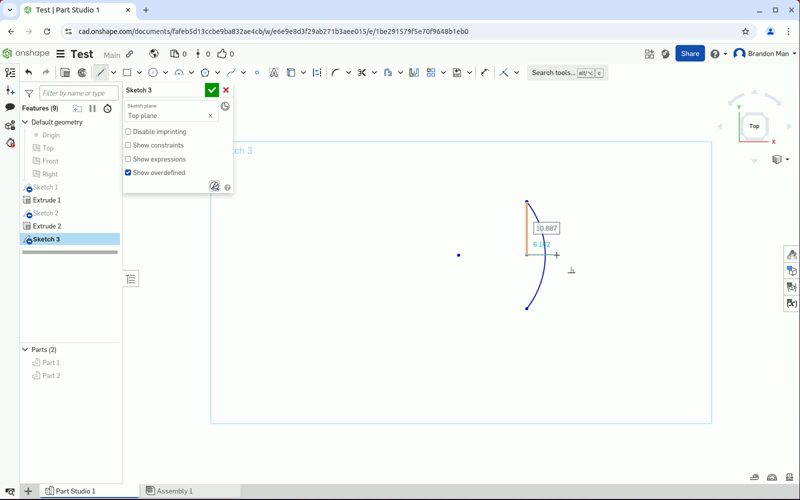
key_down(shift)
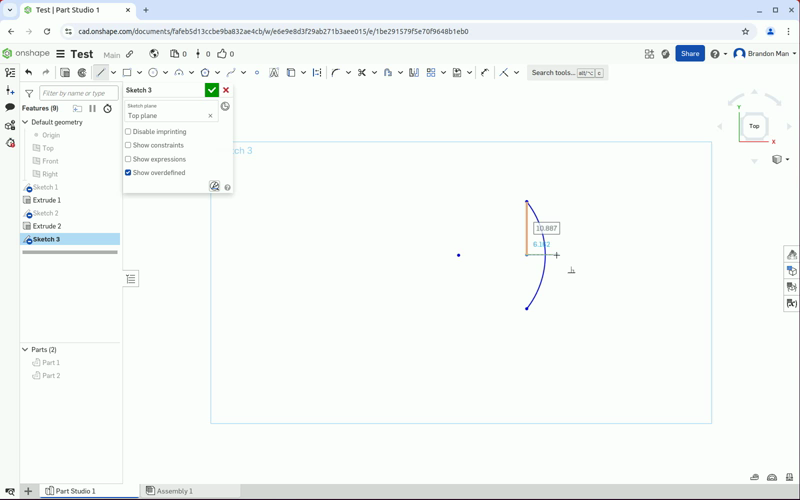
mouse_move(526, 308)
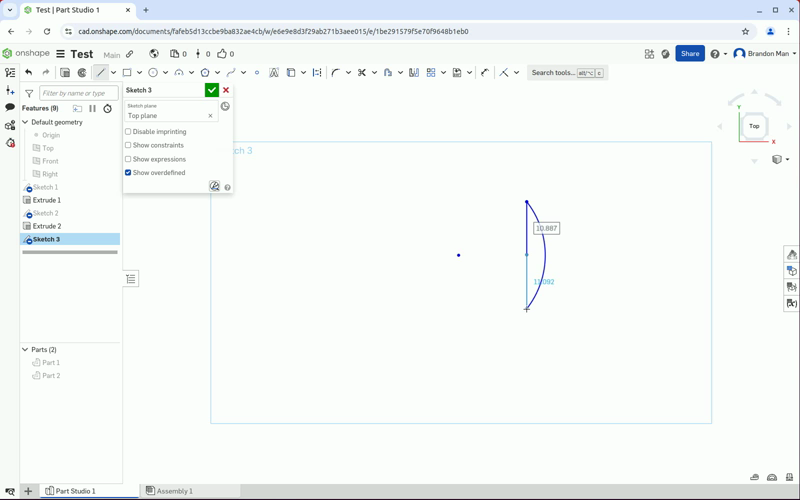
key_up(shift)
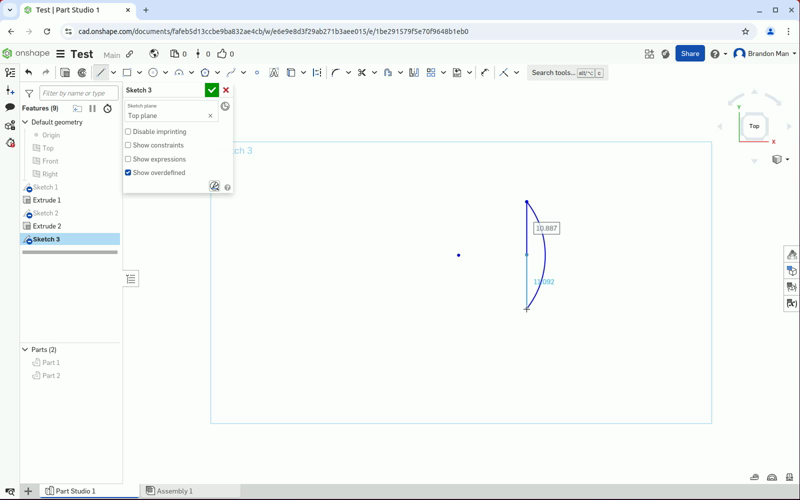
click(526, 308)
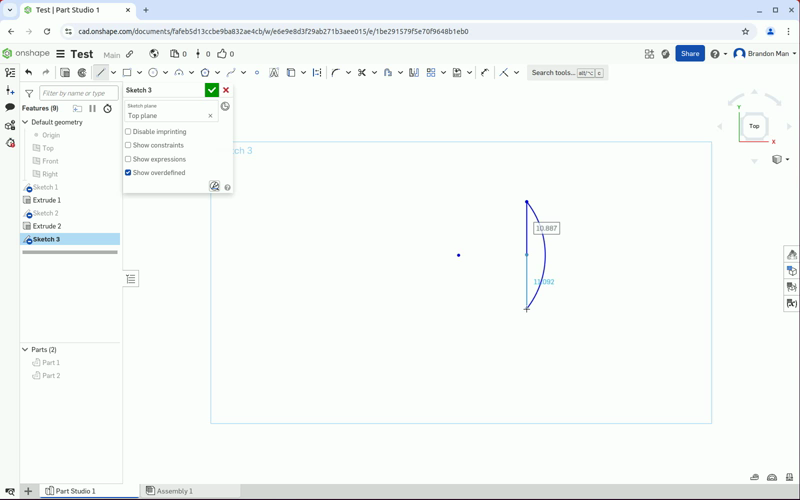
key(esc)
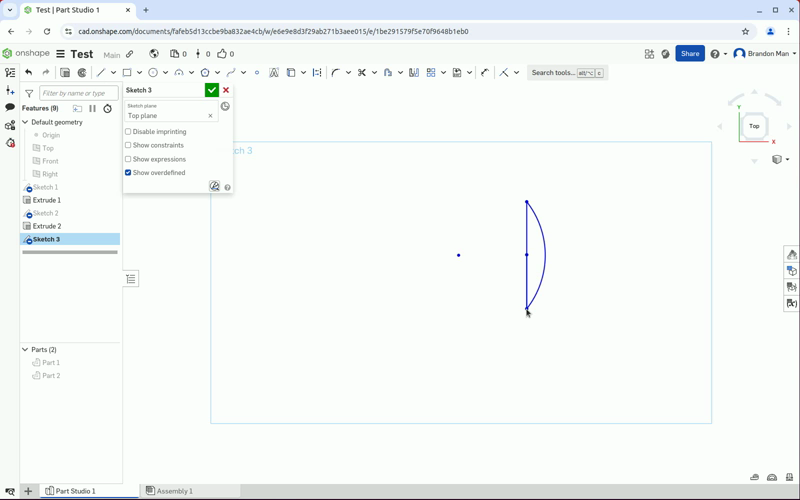
mouse_move(537, 282)
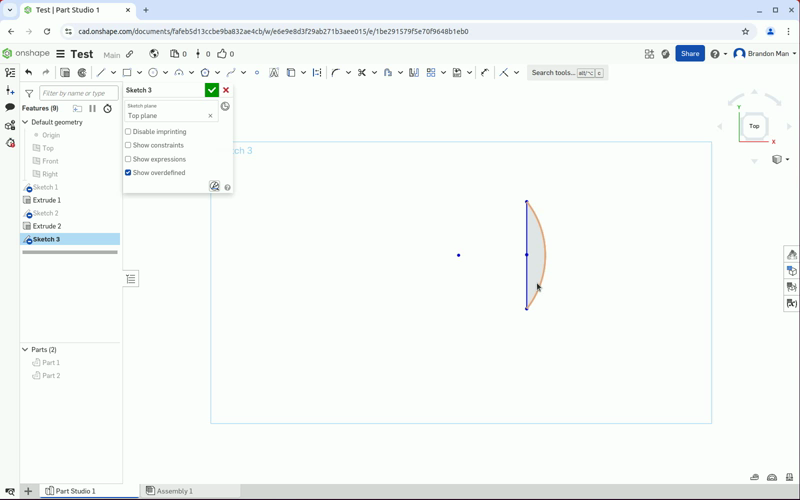
scroll(6)
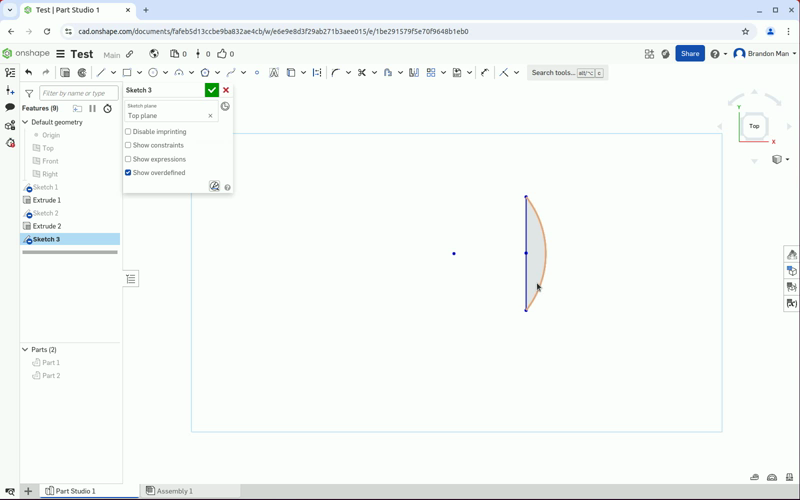
scroll(6)
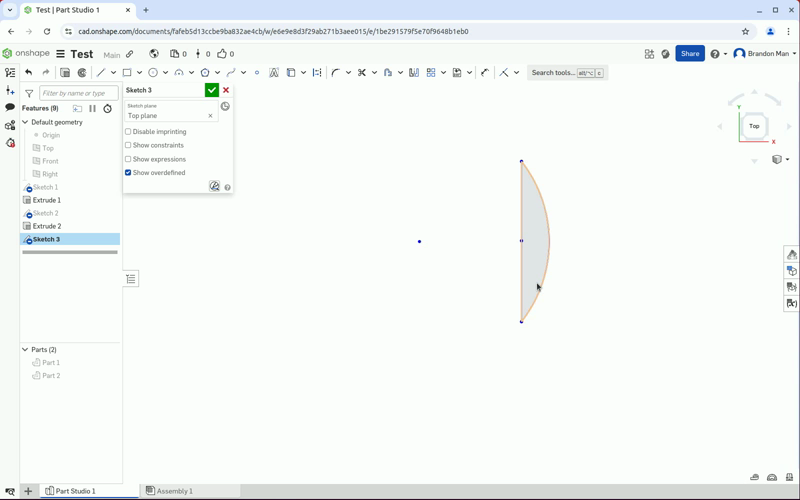
scroll(6)
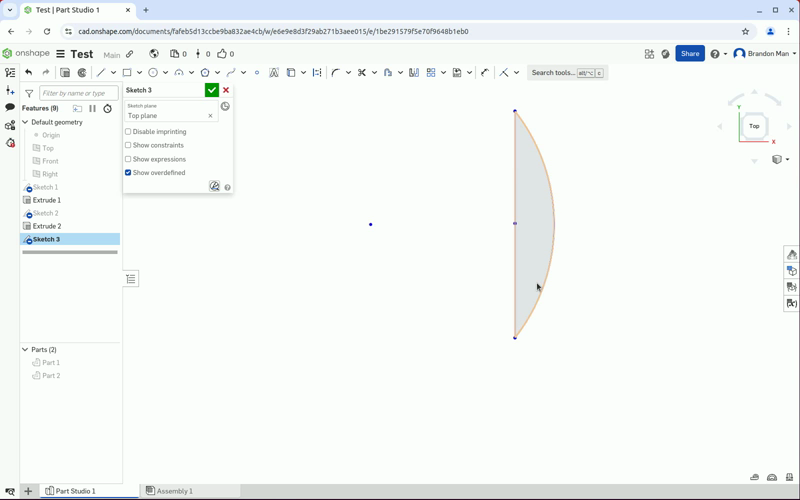
scroll(6)
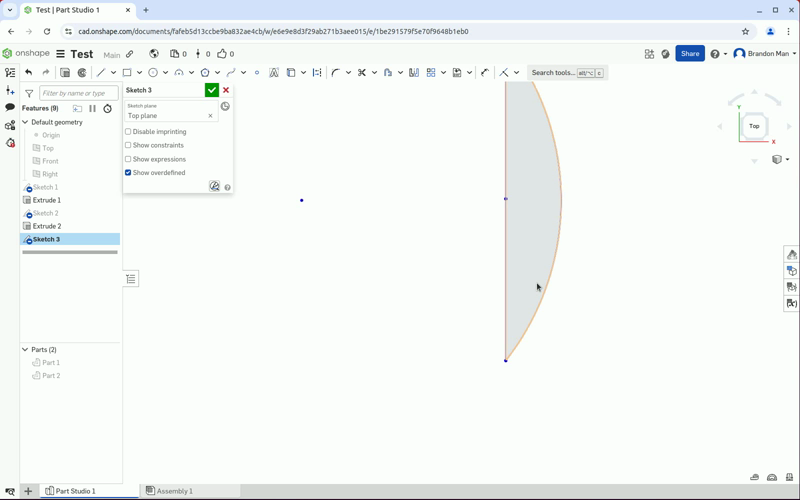
scroll(6)
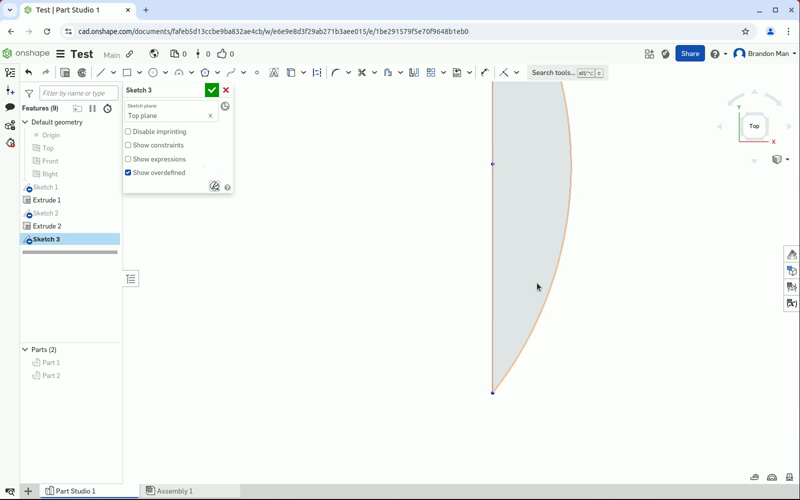
scroll(6)
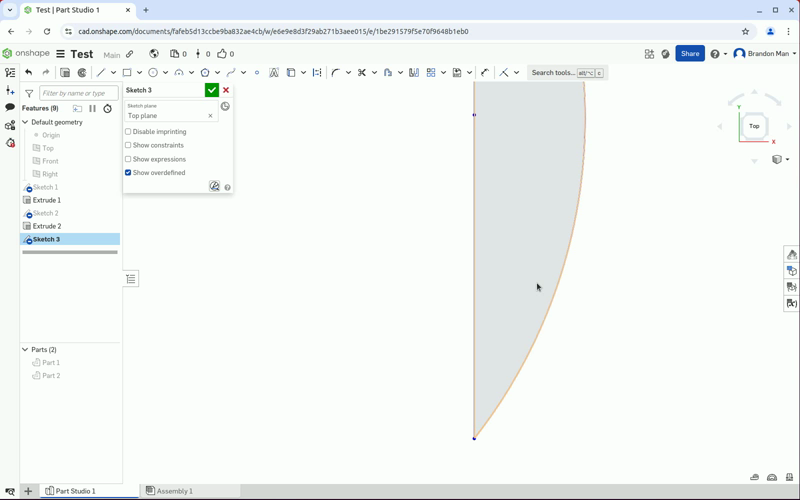
scroll(6)
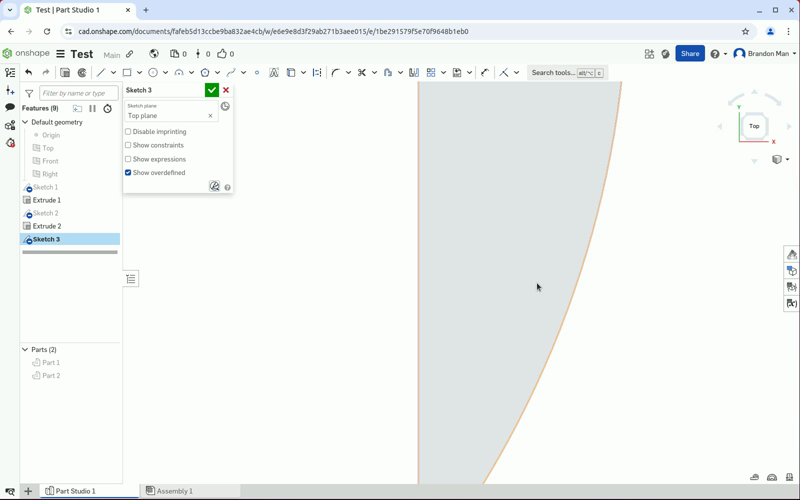
click(537, 282)
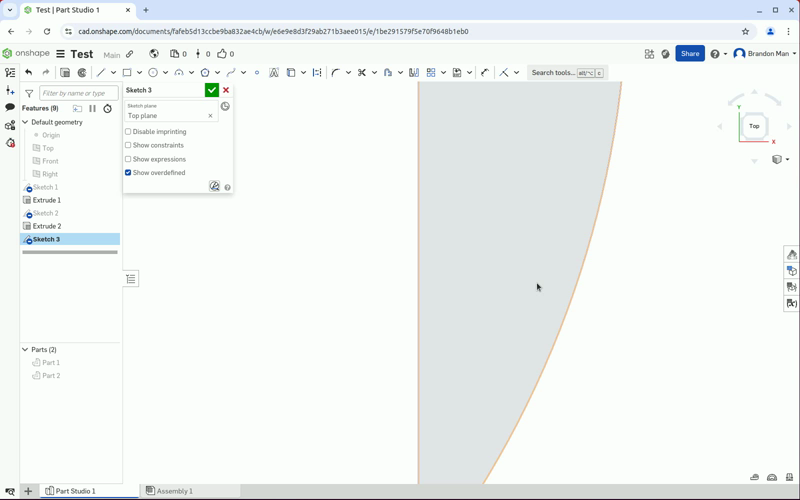
scroll(-6)
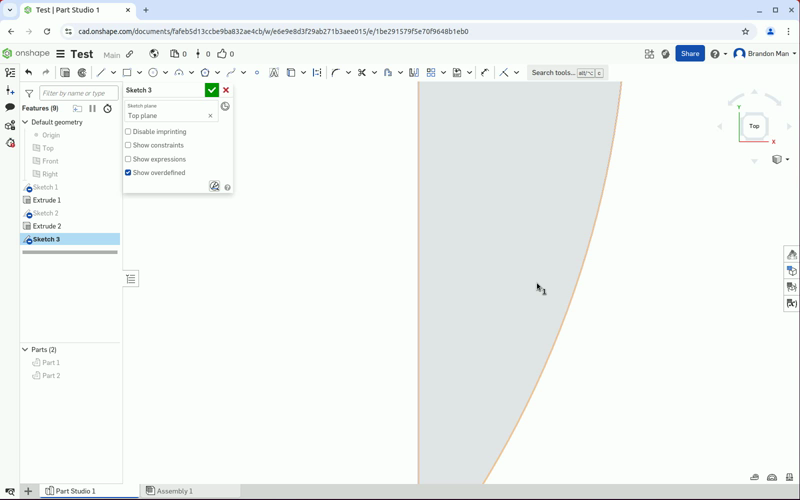
scroll(-6)
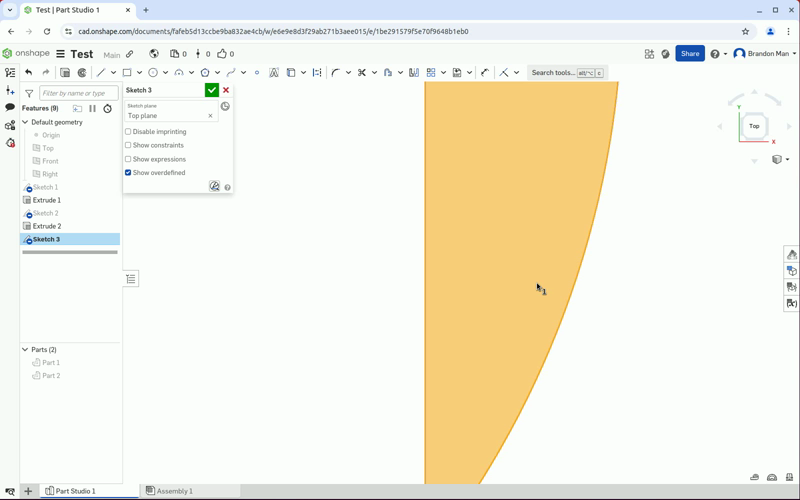
scroll(-6)
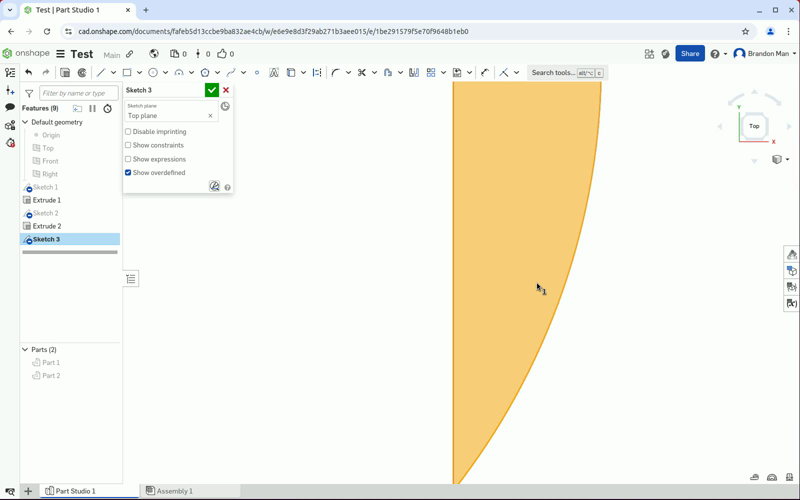
scroll(-6)
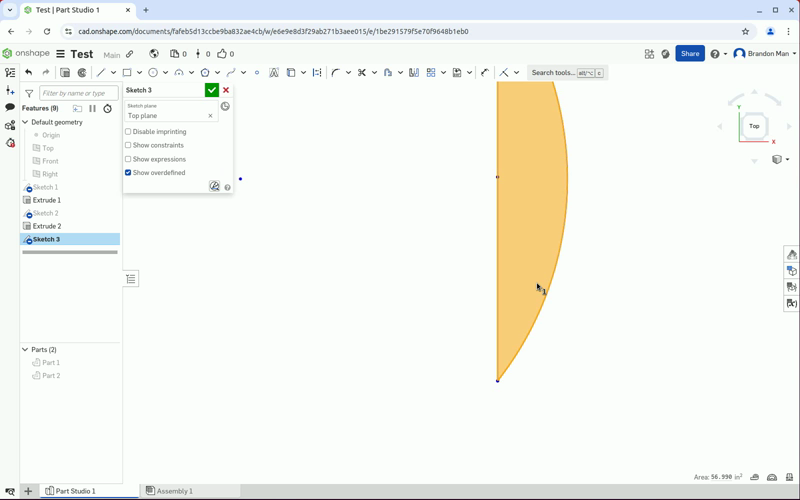
scroll(-6)
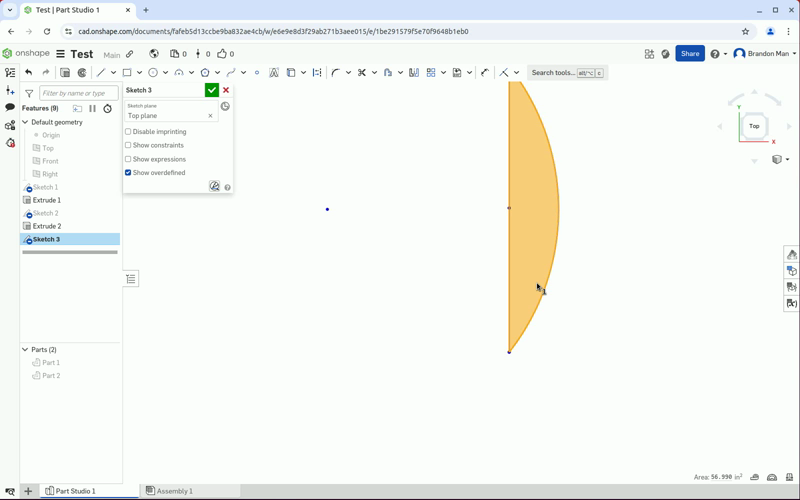
scroll(-6)
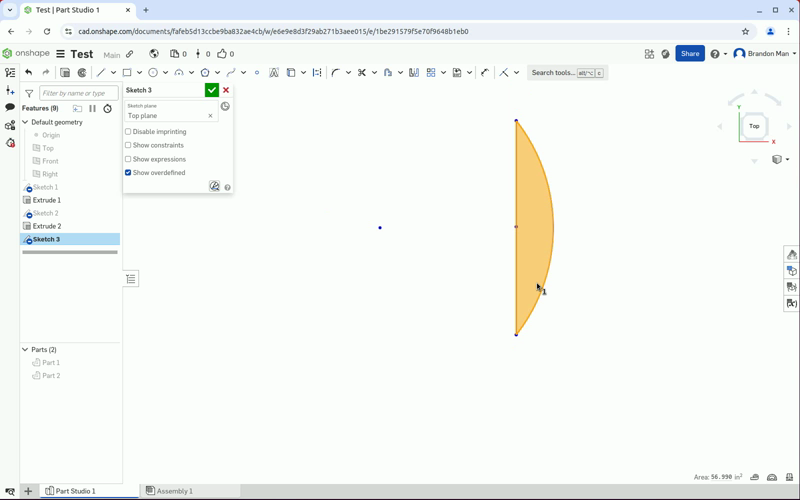
scroll(-6)
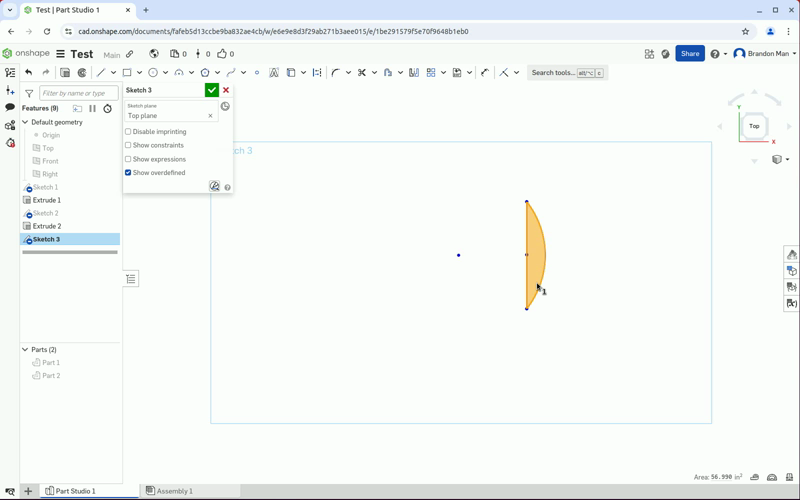
mouse_move(73, 352)
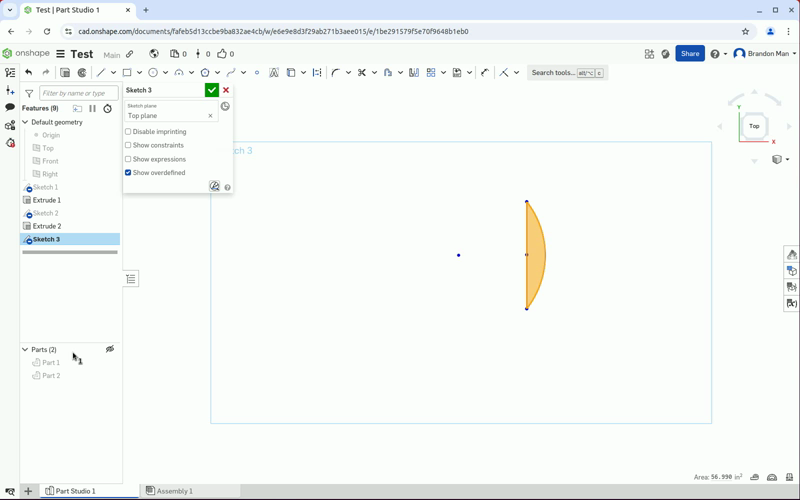
key(shift+y)
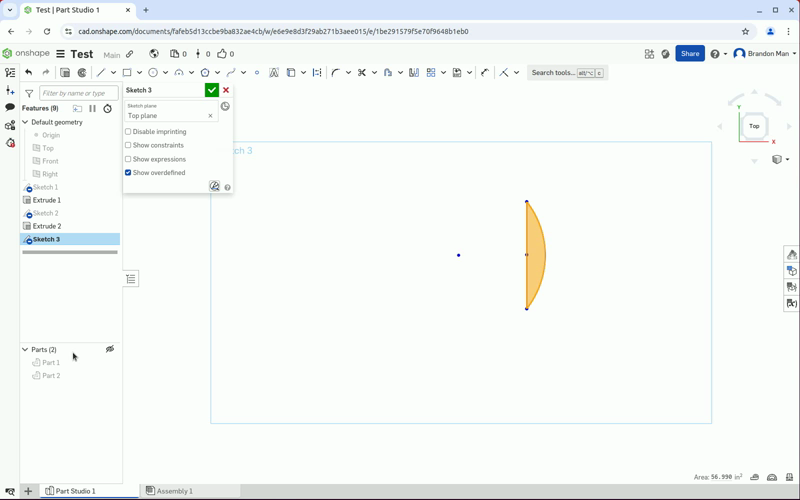
key(shift+e)
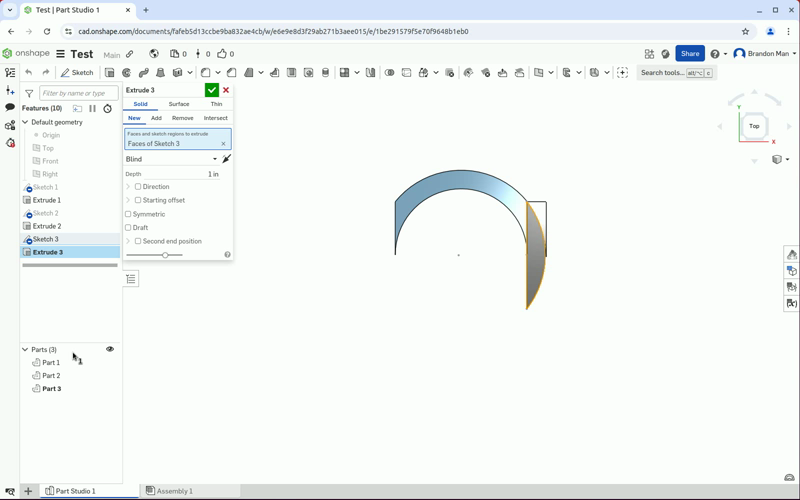
mouse_move(143, 106)
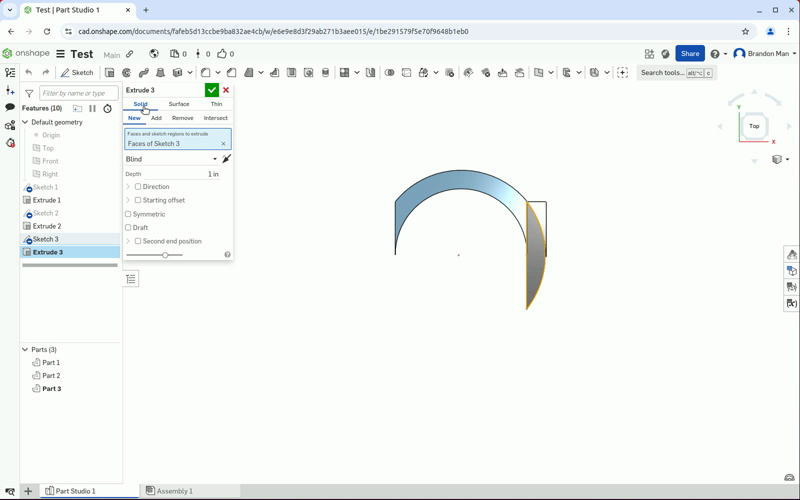
click(143, 106)
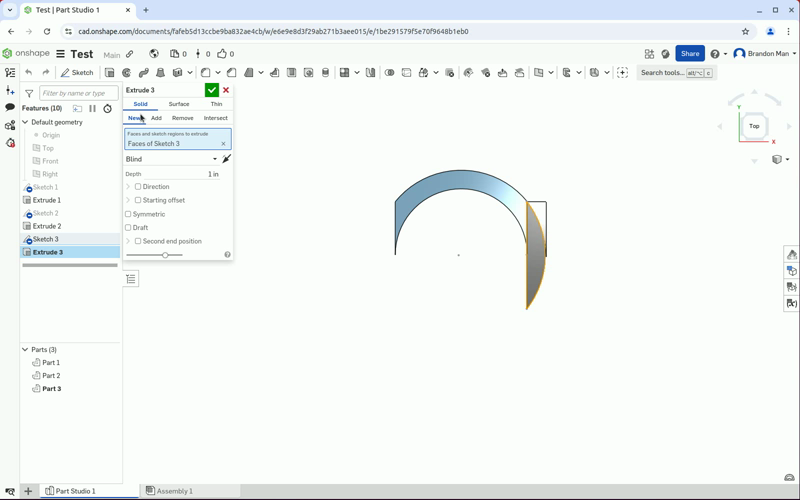
mouse_move(137, 120)
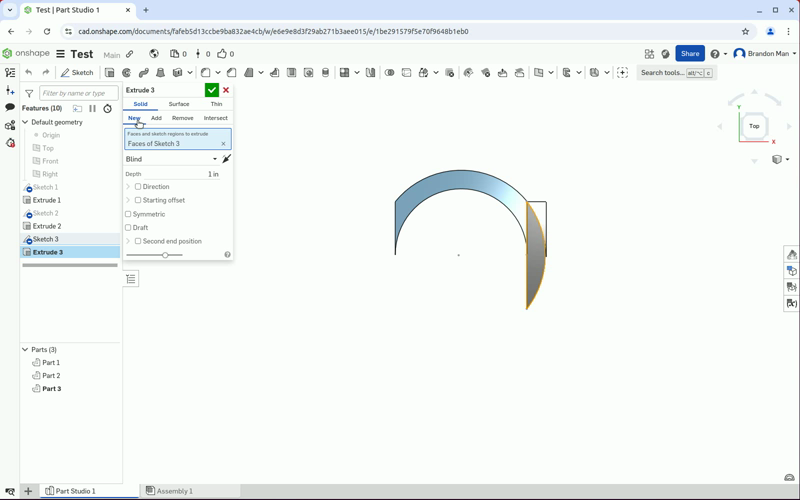
click(137, 120)
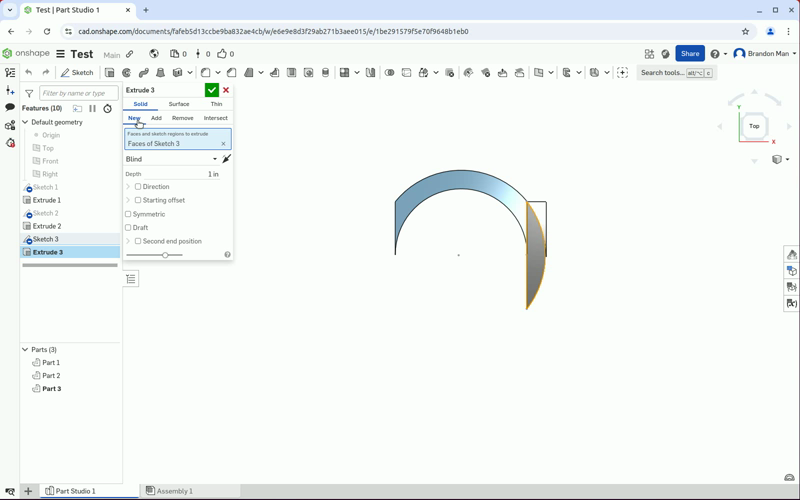
key(tab, 4)
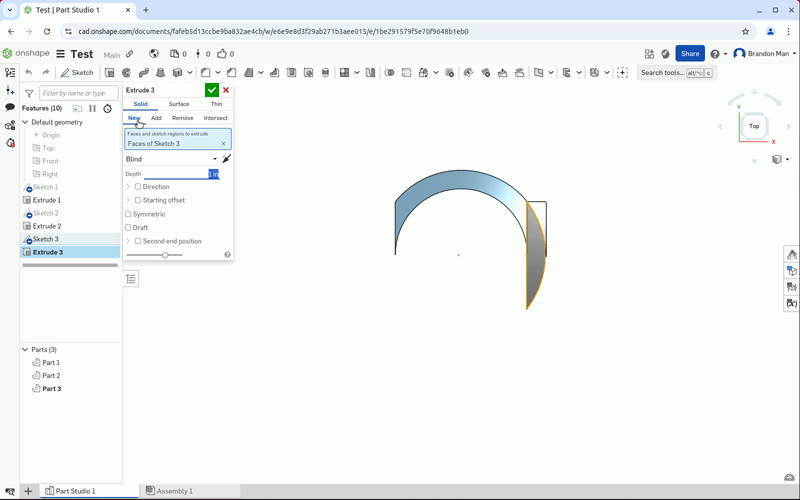
text(13.48)
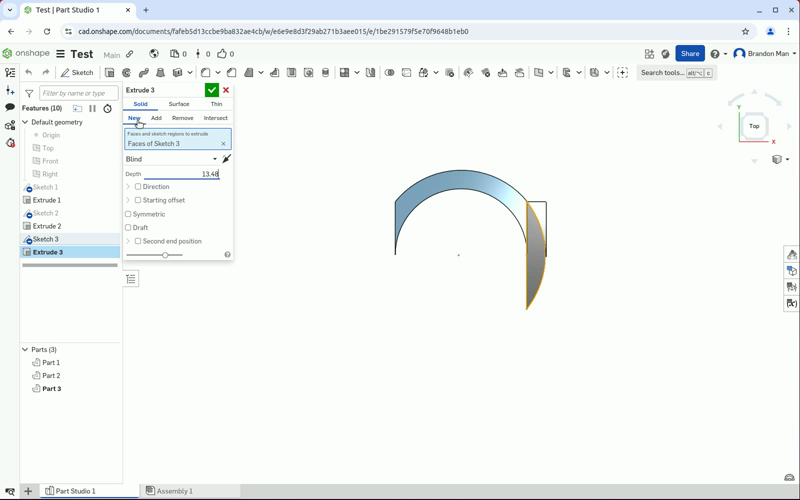
key(enter)
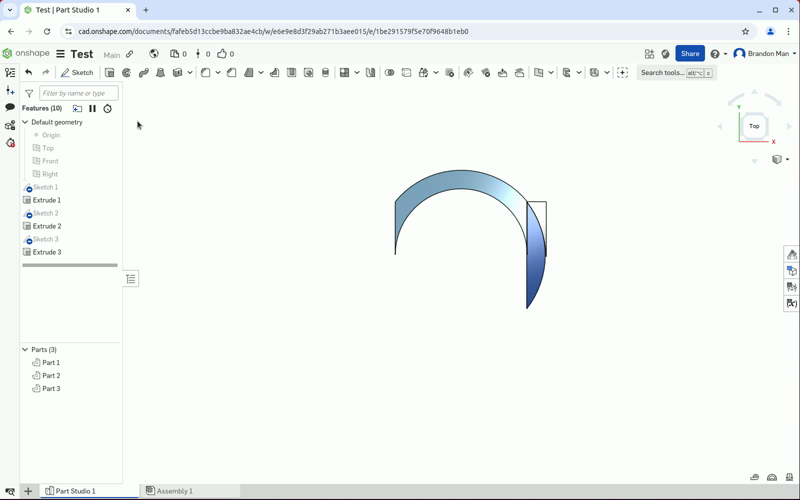
key(shift+h)
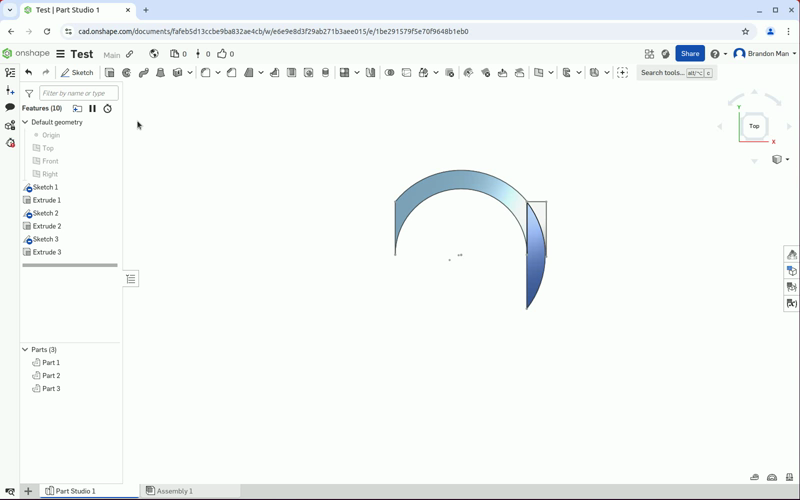
key(shift+h)
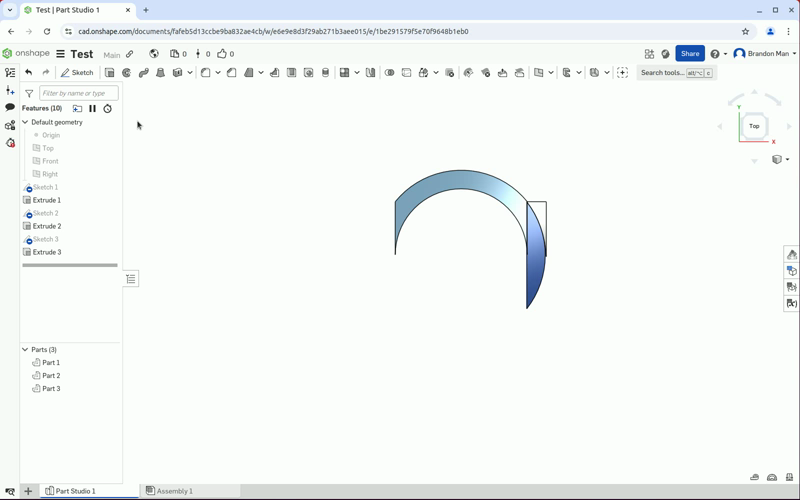
mouse_move(73, 189)
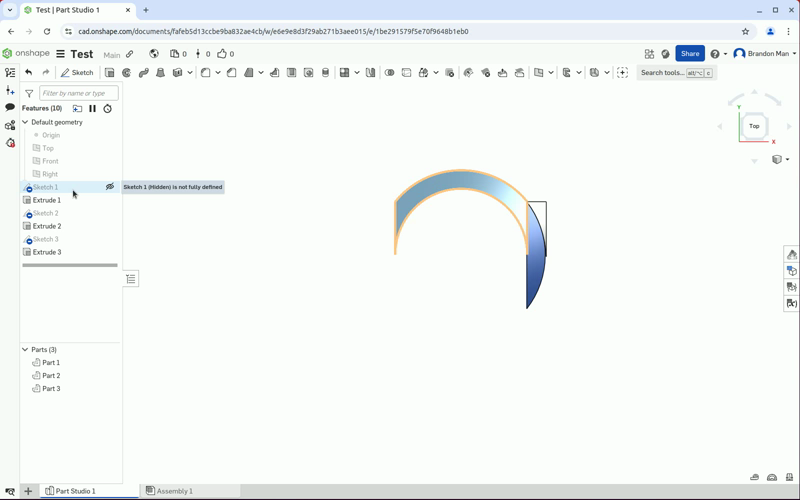
click(73, 189)
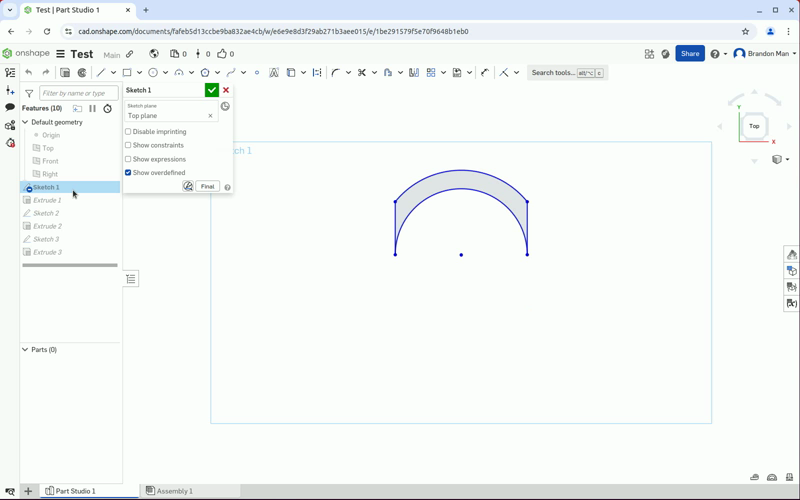
mouse_move(229, 92)
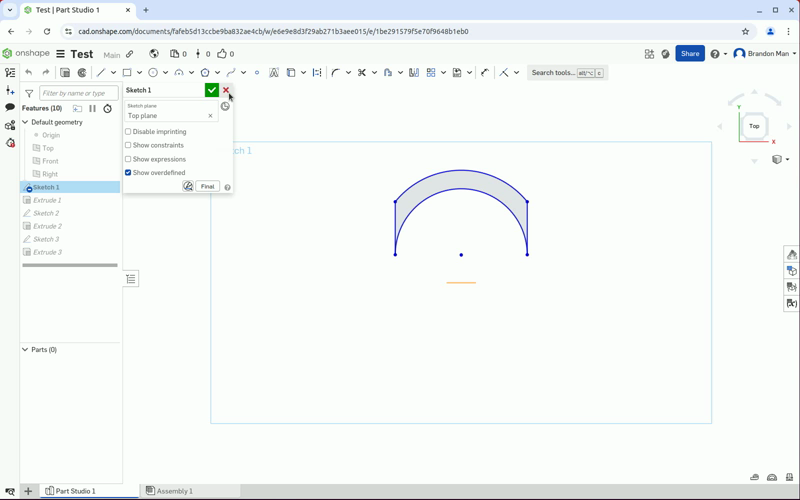
click(229, 92)
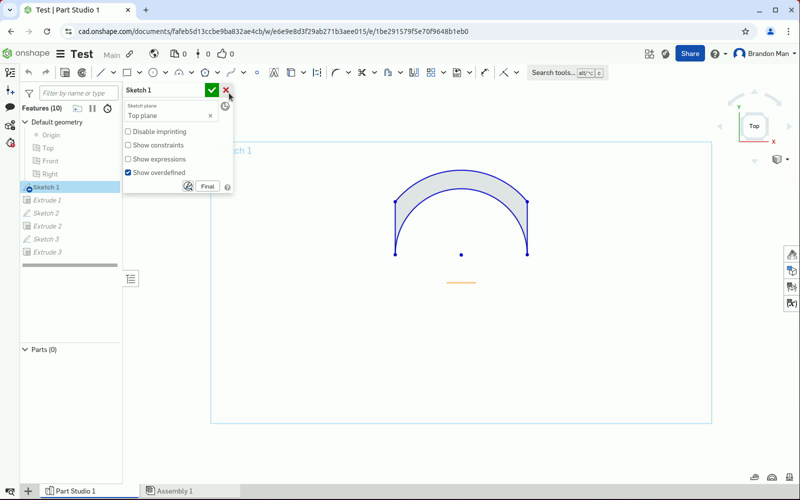
key(shift+s)
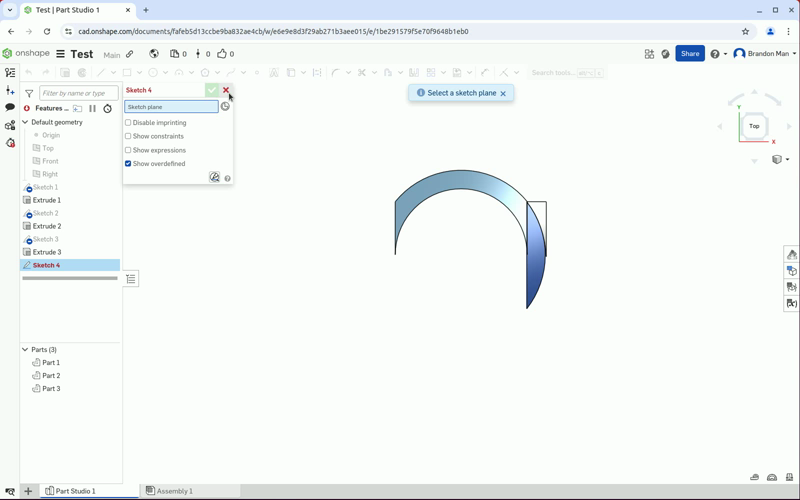
mouse_move(73, 150)
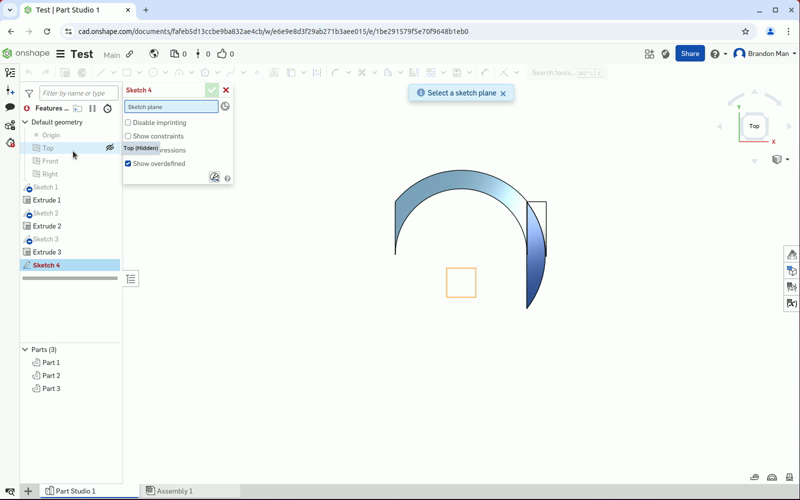
click(73, 150)
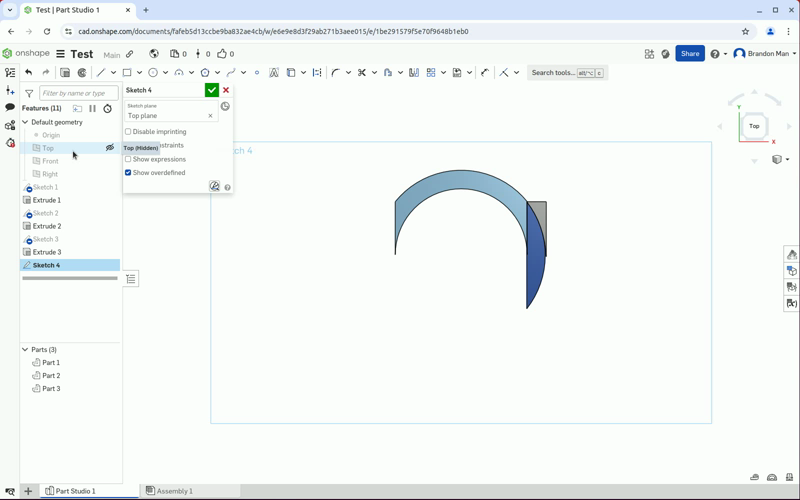
mouse_move(73, 352)
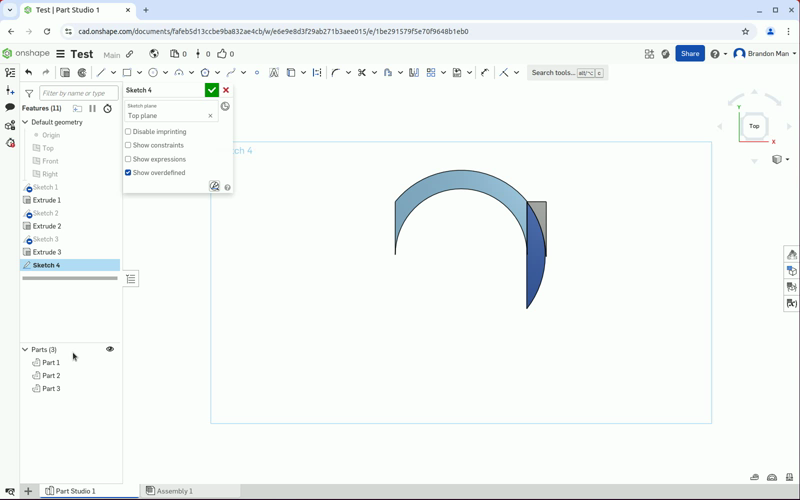
key(y)
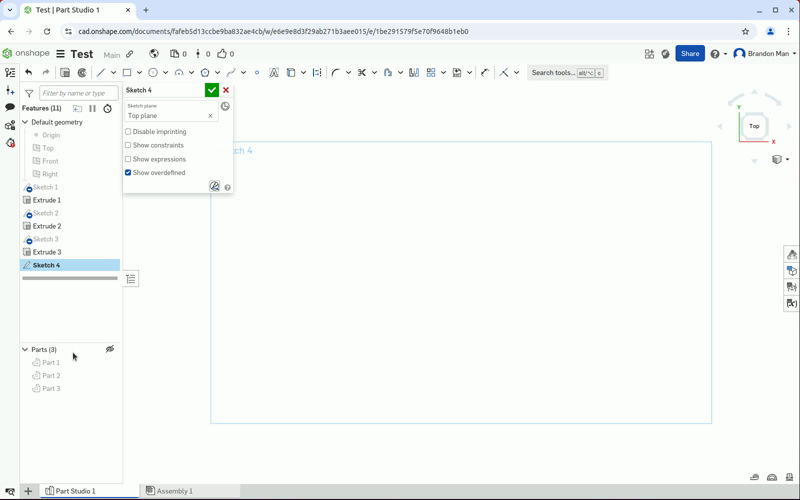
key(l)
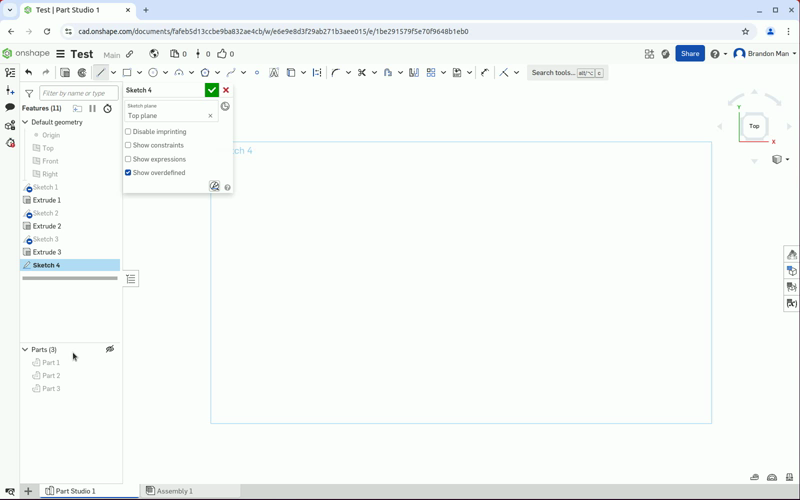
key_down(shift)
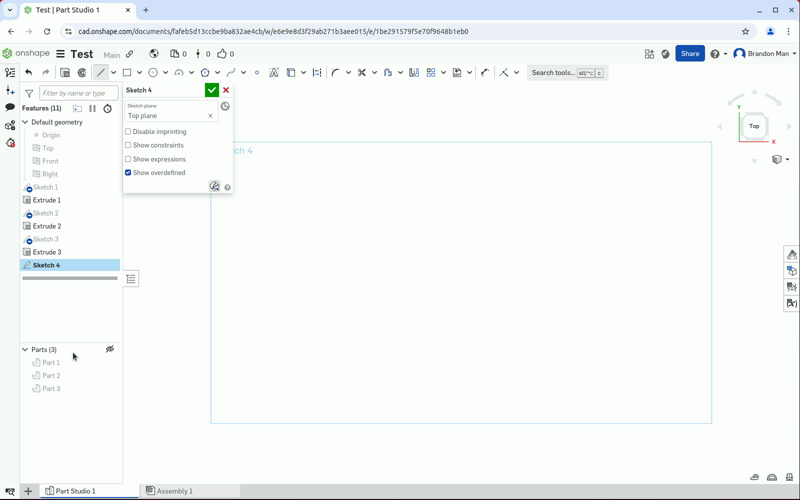
mouse_move(395, 308)
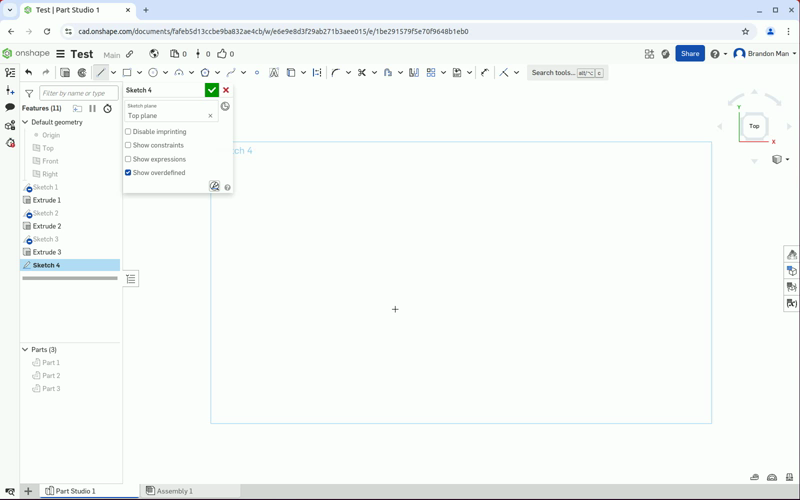
click(395, 308)
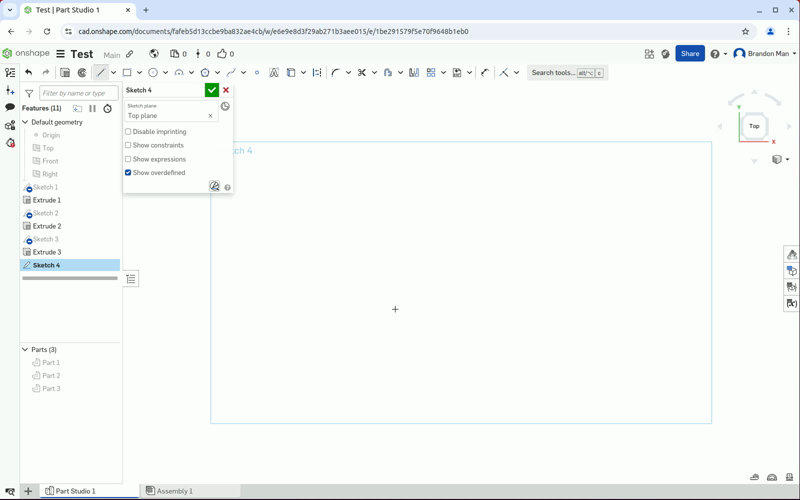
key_up(shift)
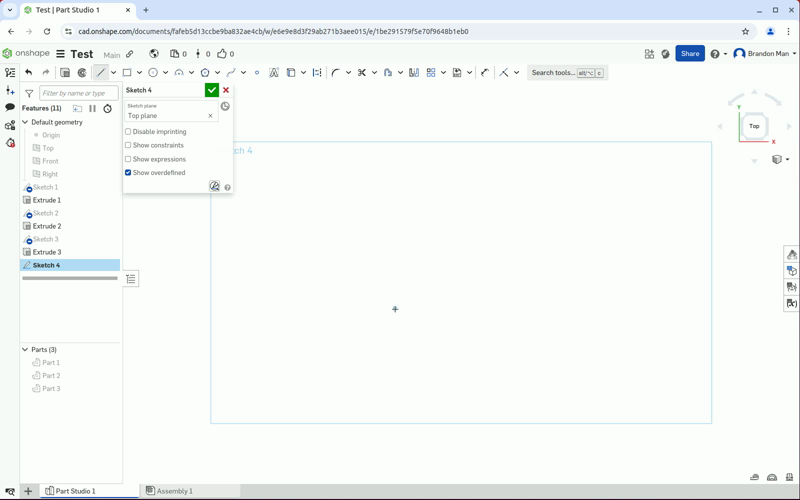
key_down(shift)
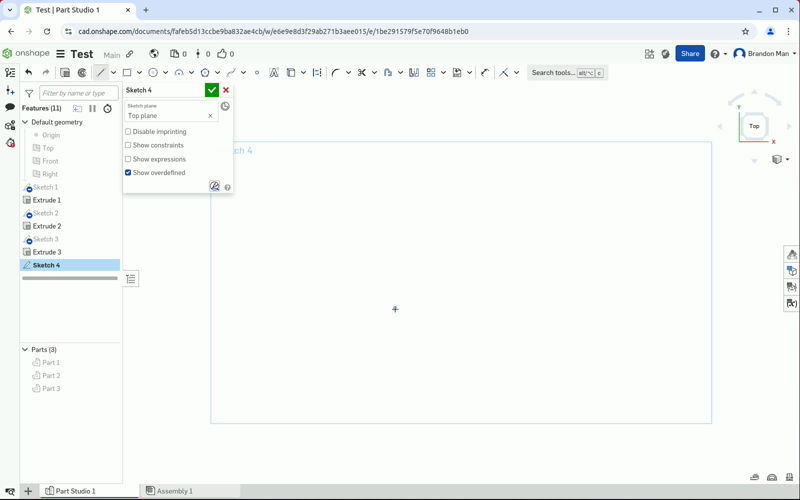
mouse_move(425, 308)
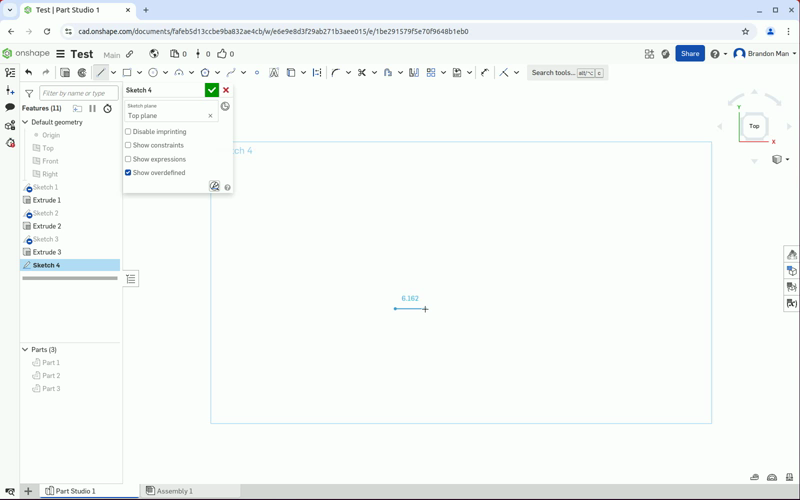
mouse_move(395, 254)
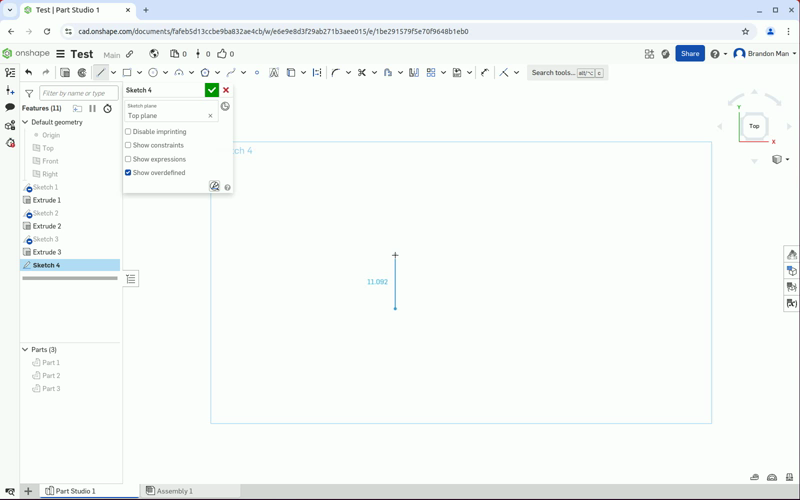
click(395, 254)
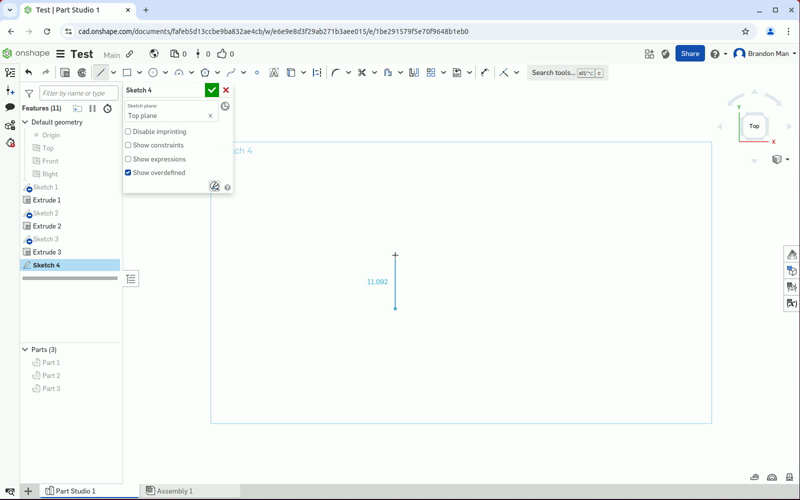
key_up(shift)
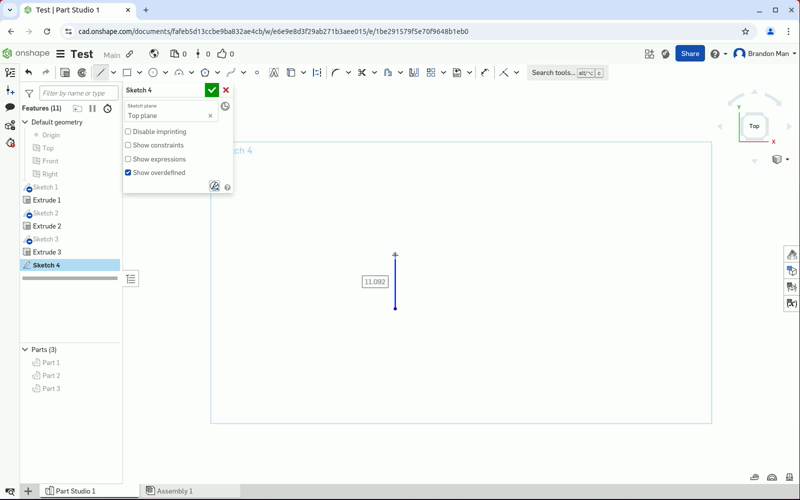
key_down(shift)
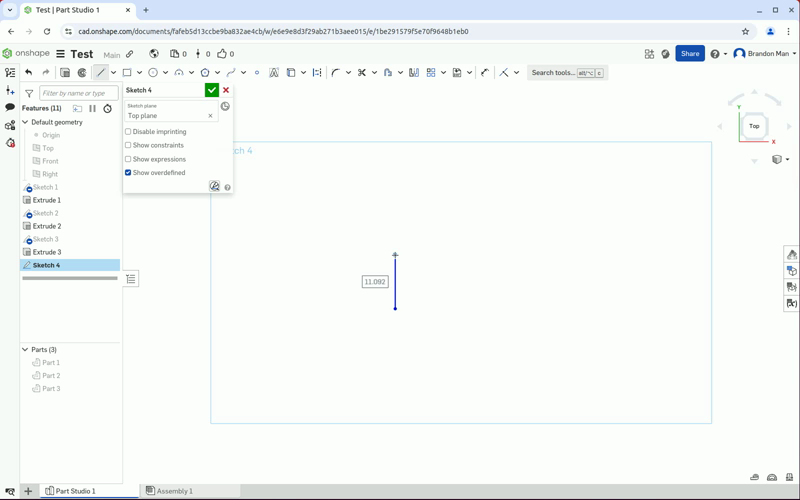
mouse_move(425, 254)
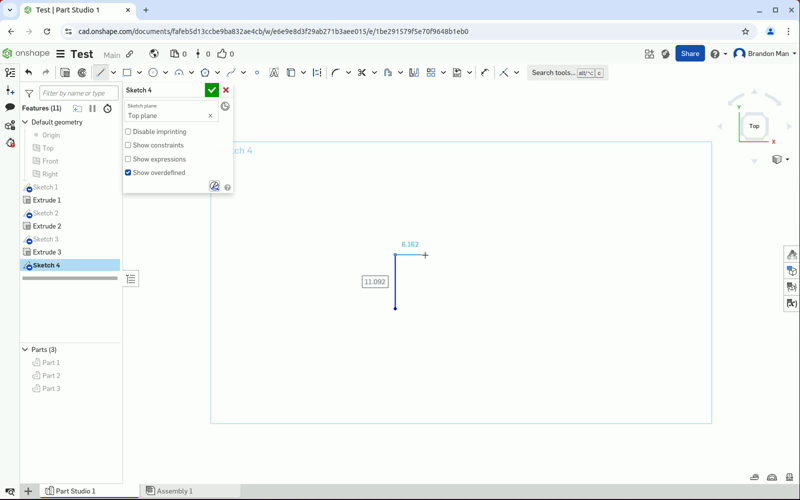
mouse_move(395, 201)
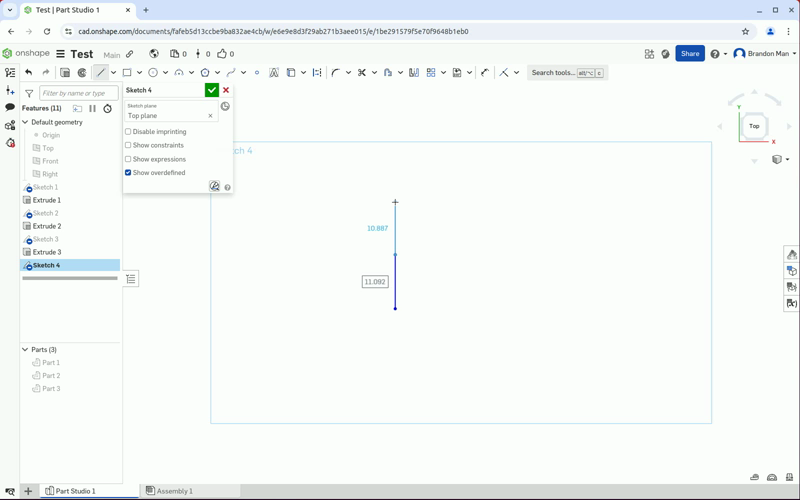
click(395, 201)
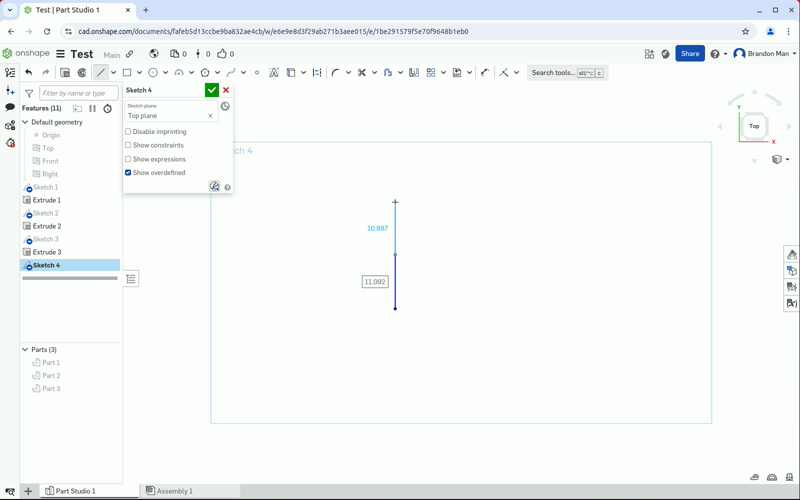
key_up(shift)
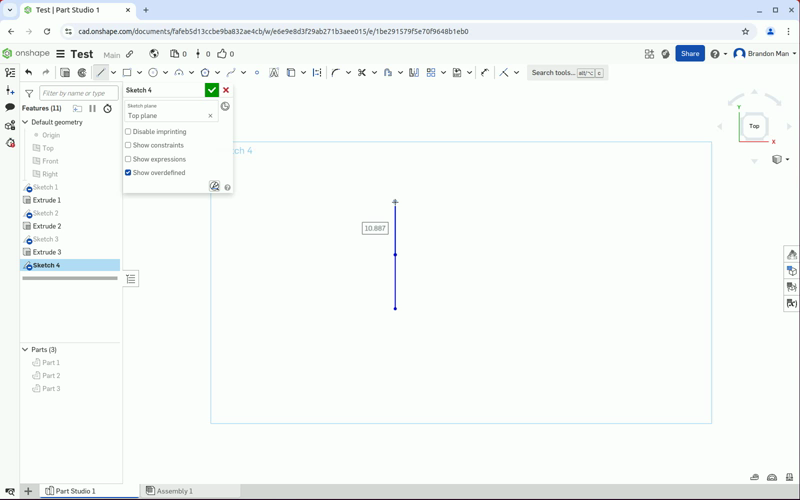
key(esc)
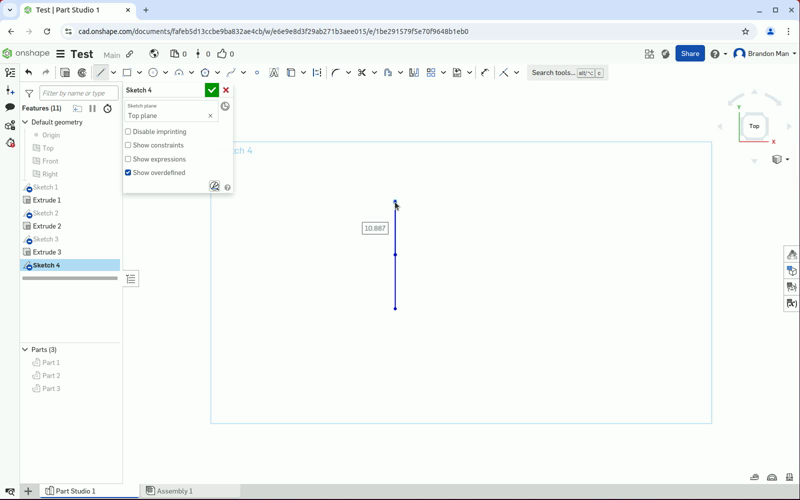
key(a)
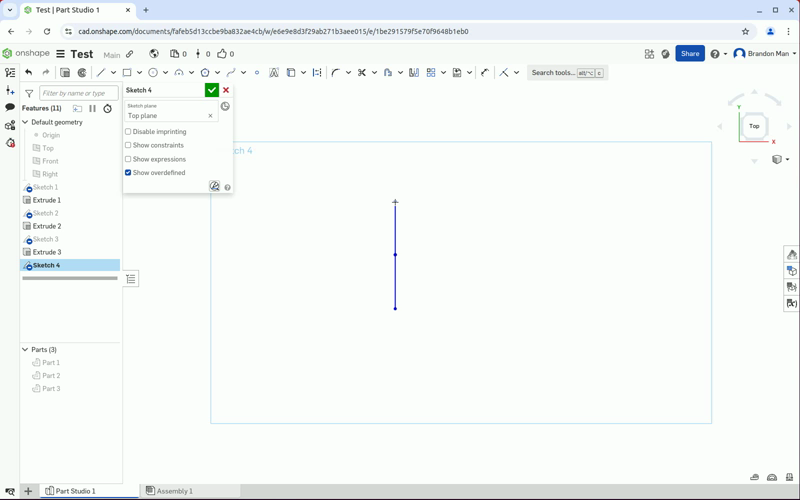
mouse_move(395, 201)
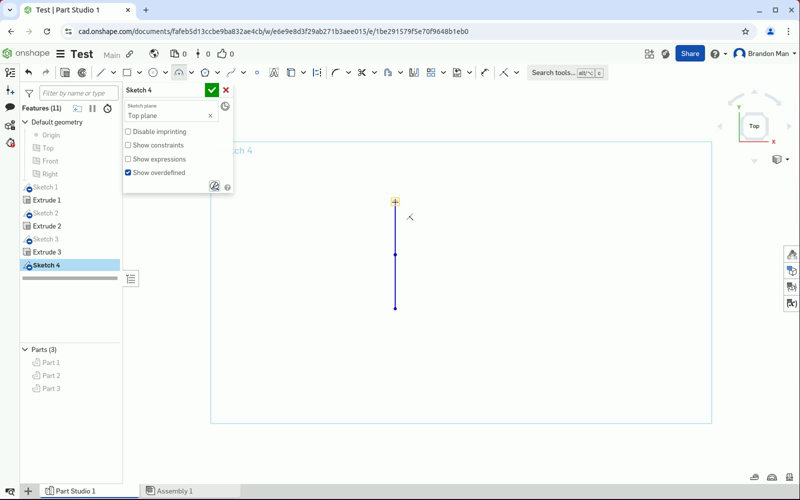
click(395, 201)
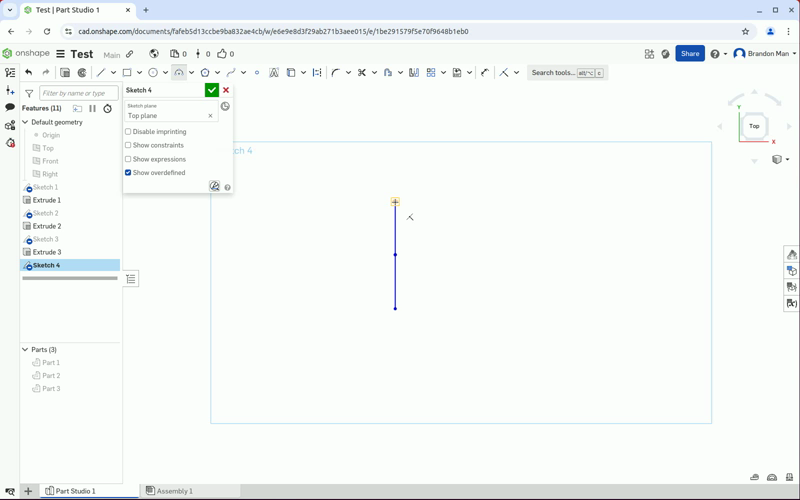
mouse_move(395, 308)
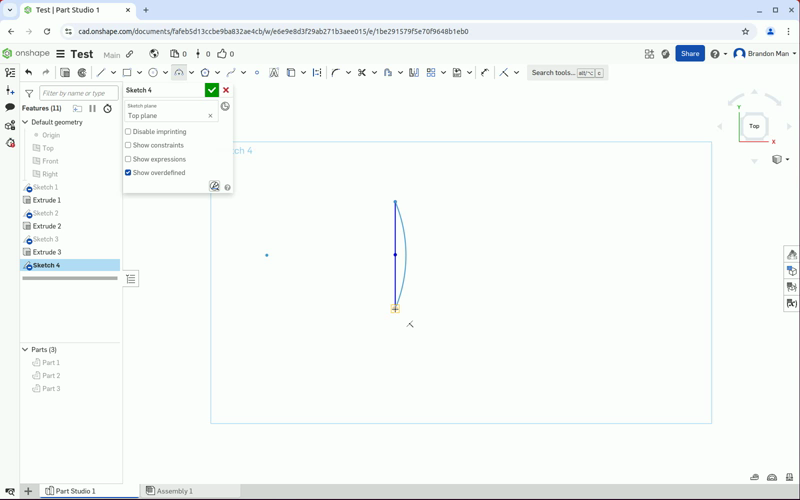
click(395, 308)
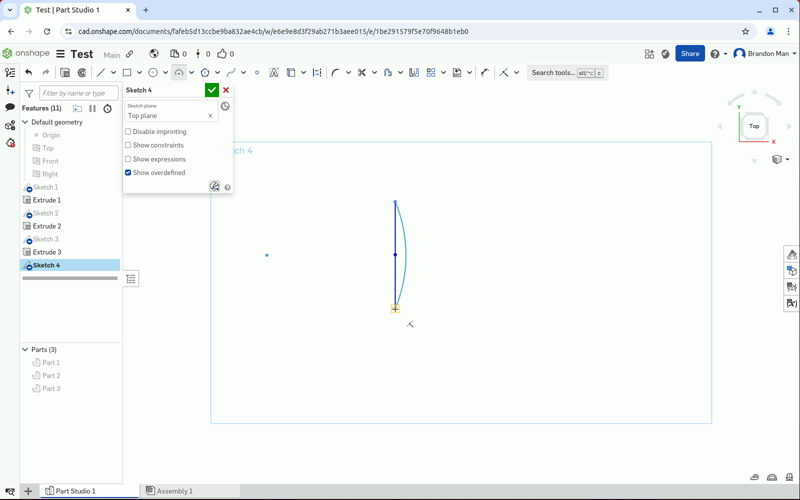
key_down(shift)
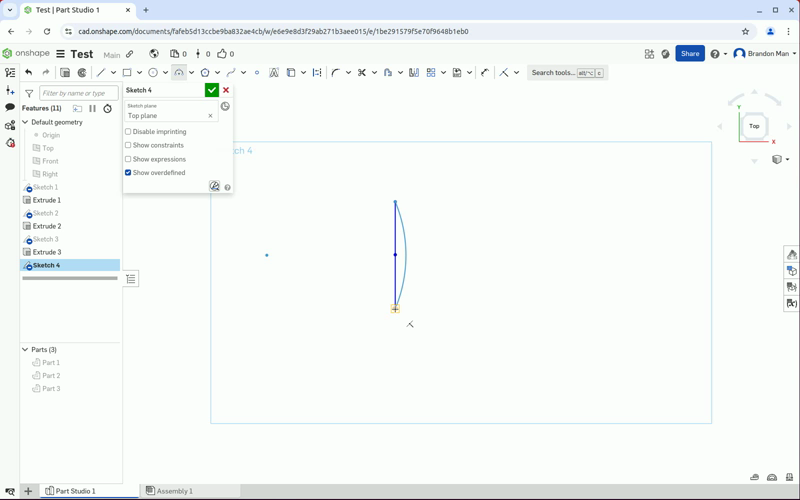
mouse_move(376, 255)
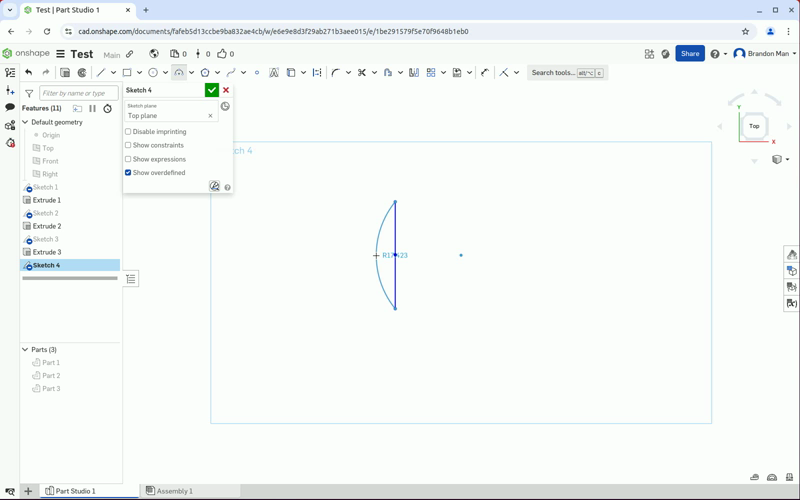
click(376, 255)
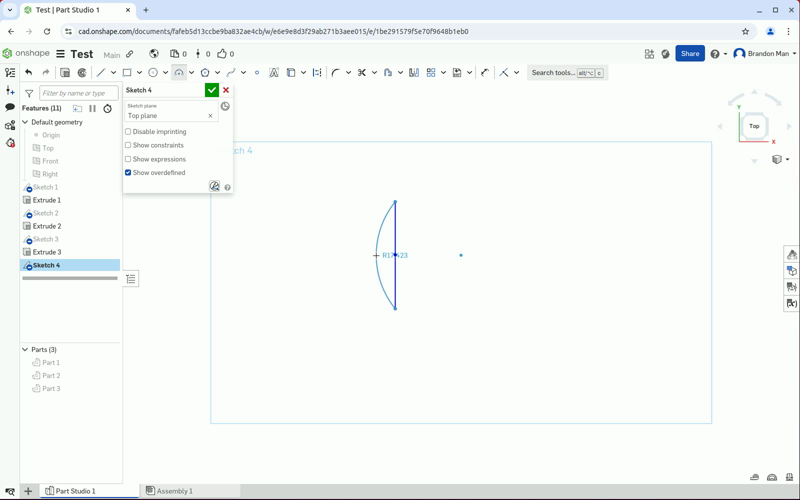
key_up(shift)
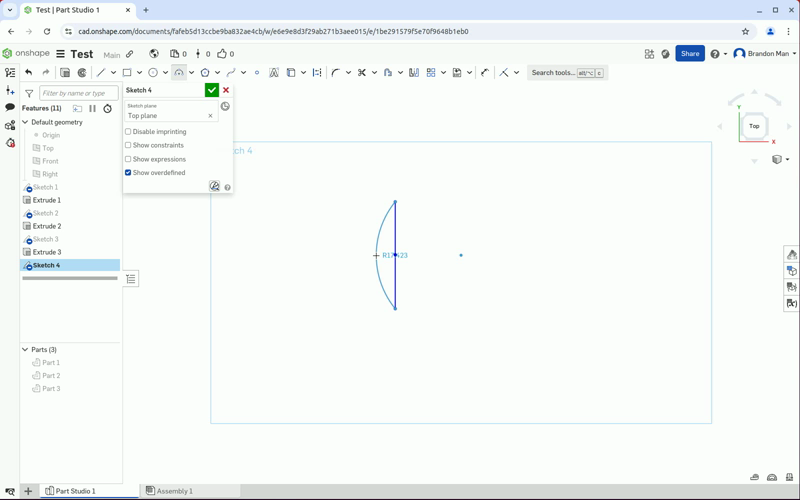
key(esc)
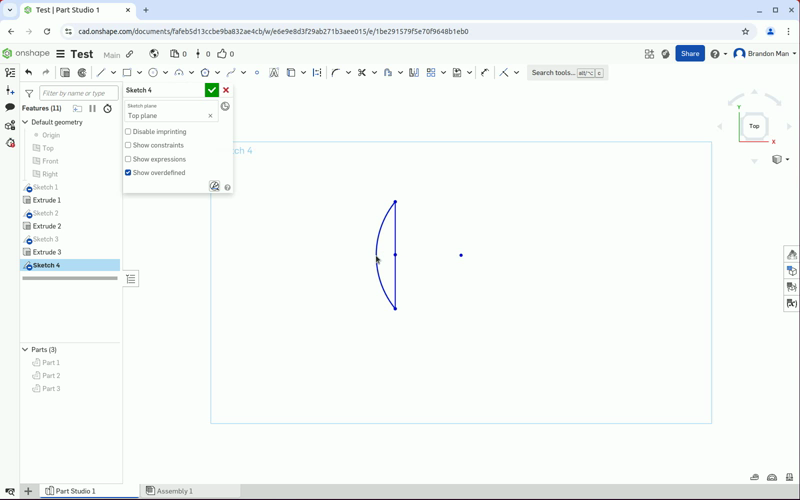
mouse_move(391, 281)
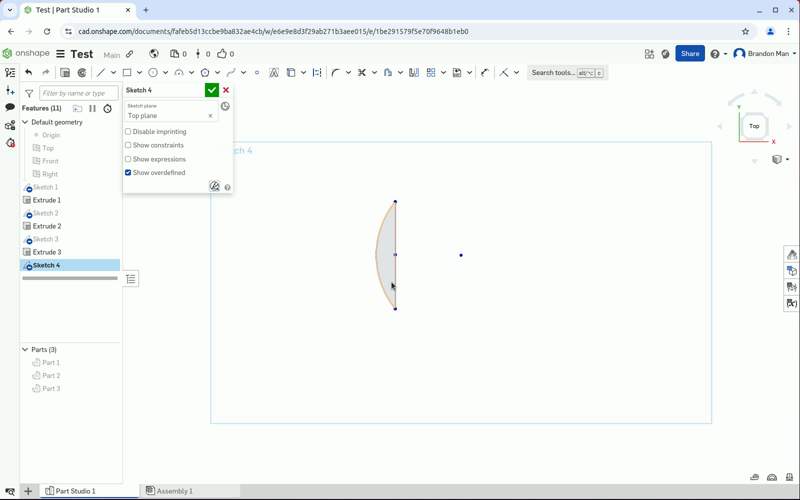
scroll(6)
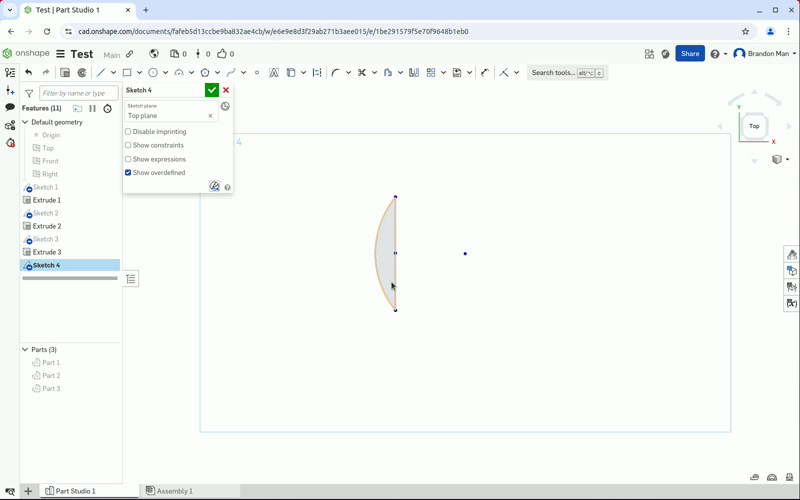
scroll(6)
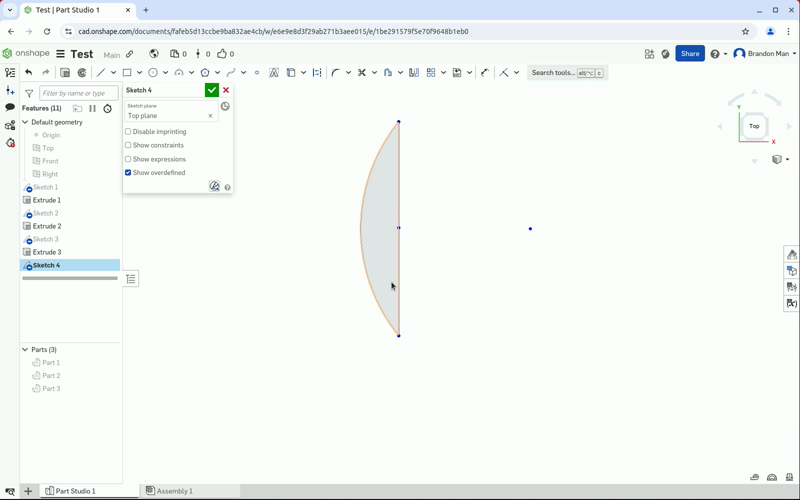
scroll(6)
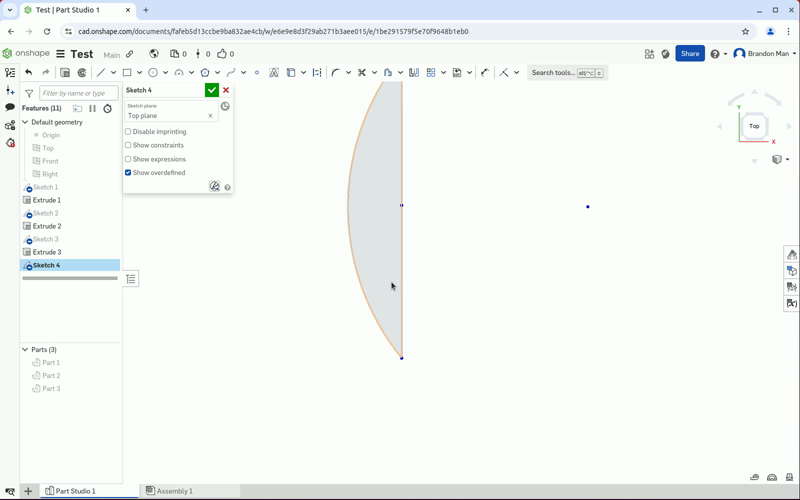
scroll(6)
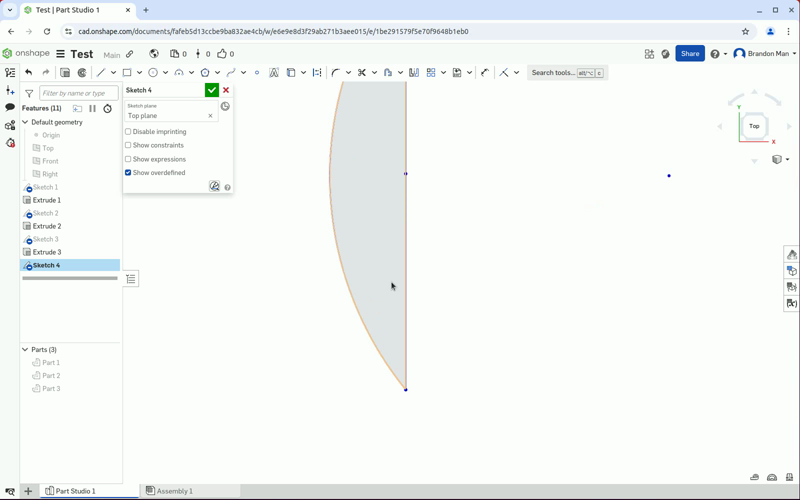
scroll(6)
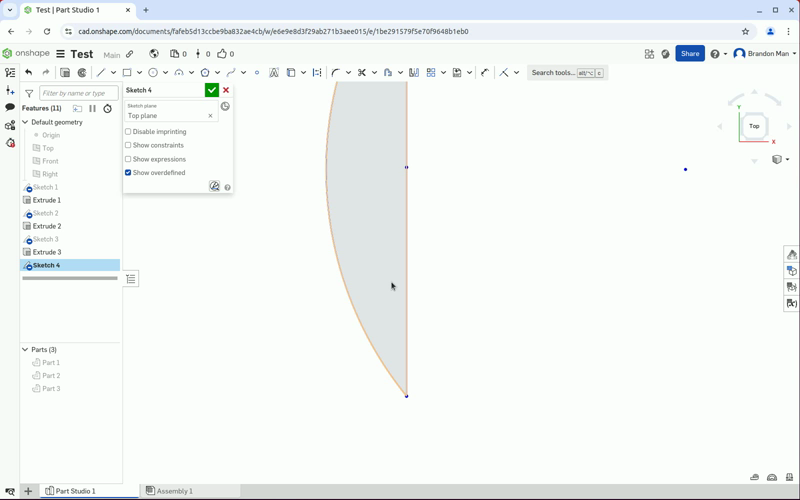
scroll(6)
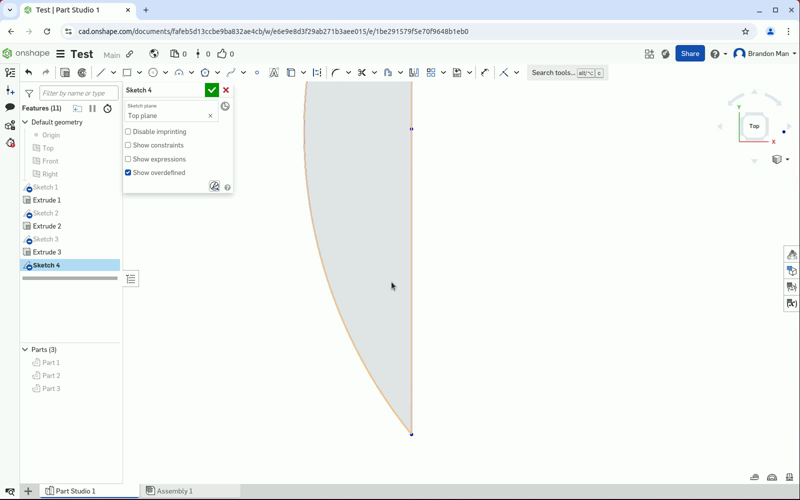
scroll(6)
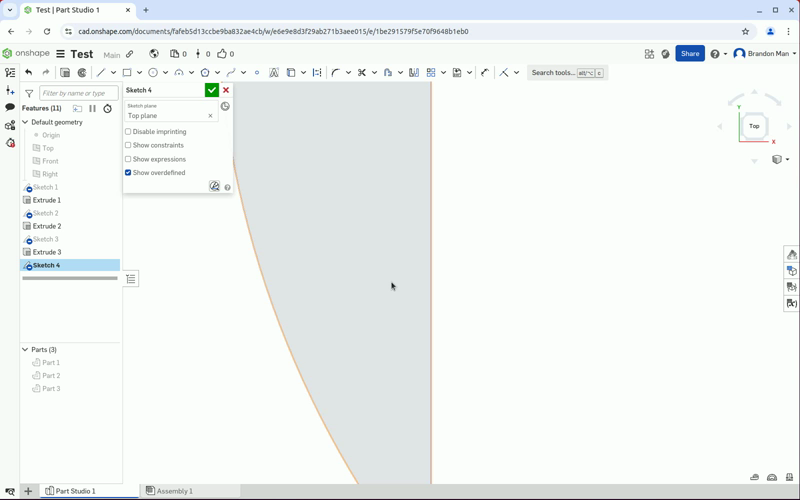
click(391, 281)
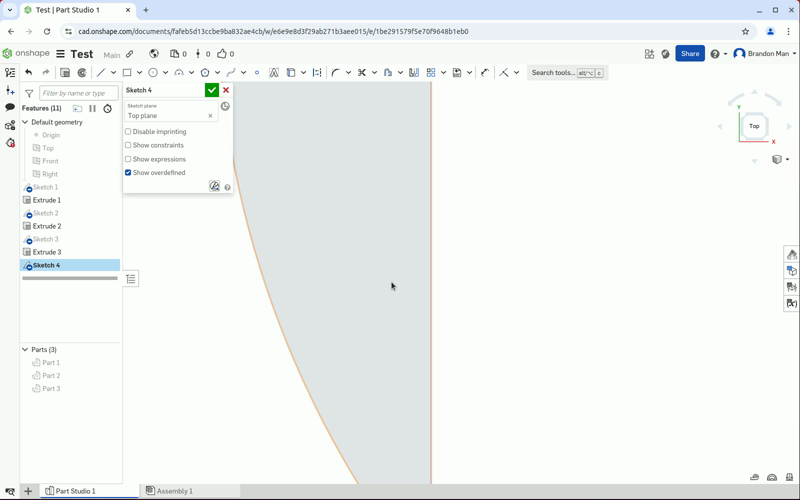
scroll(-6)
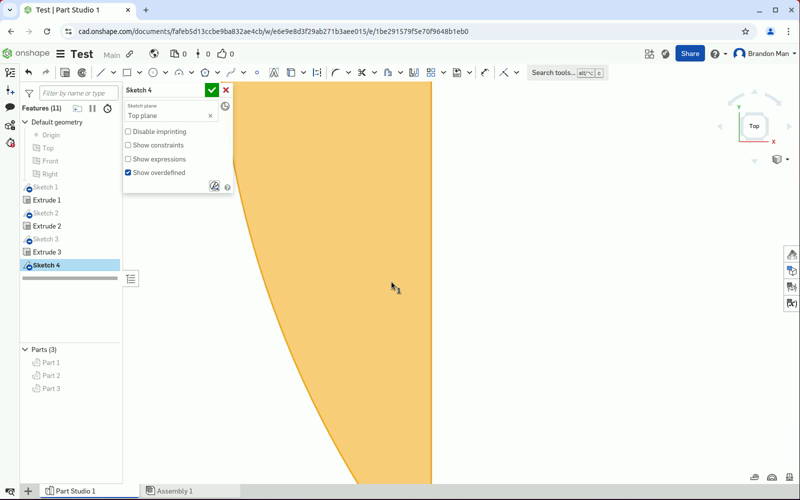
scroll(-6)
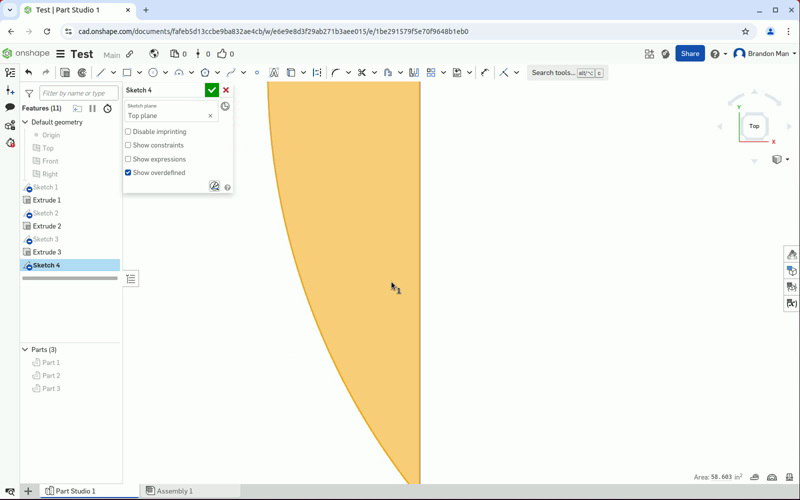
scroll(-6)
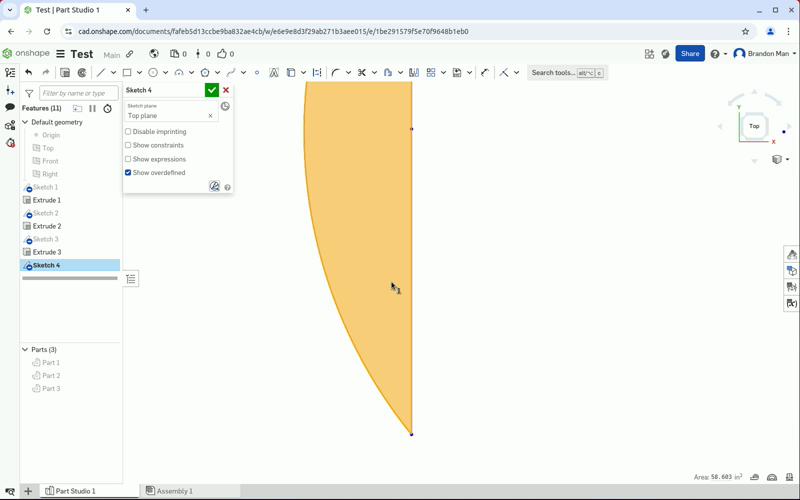
scroll(-6)
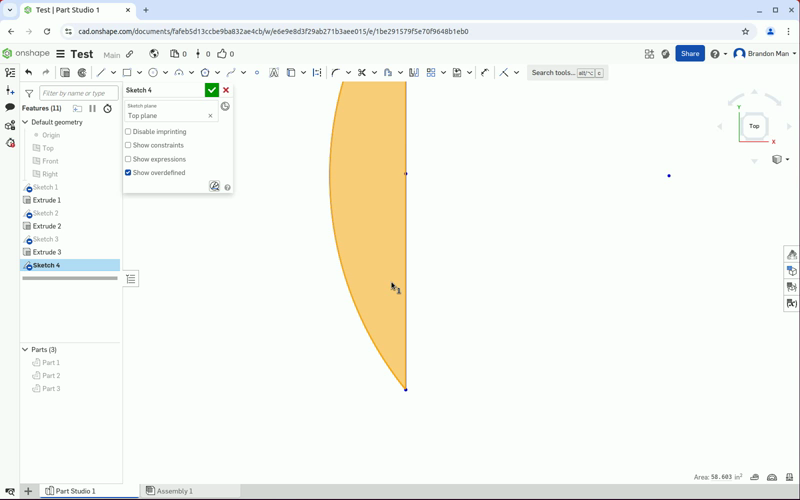
scroll(-6)
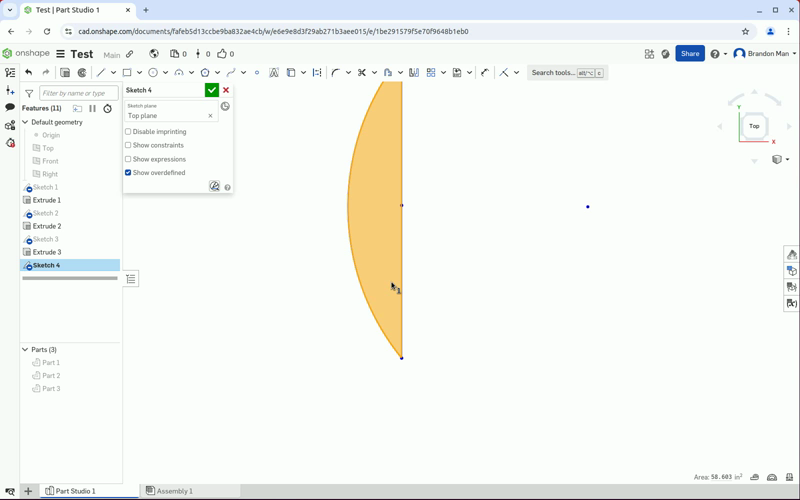
scroll(-6)
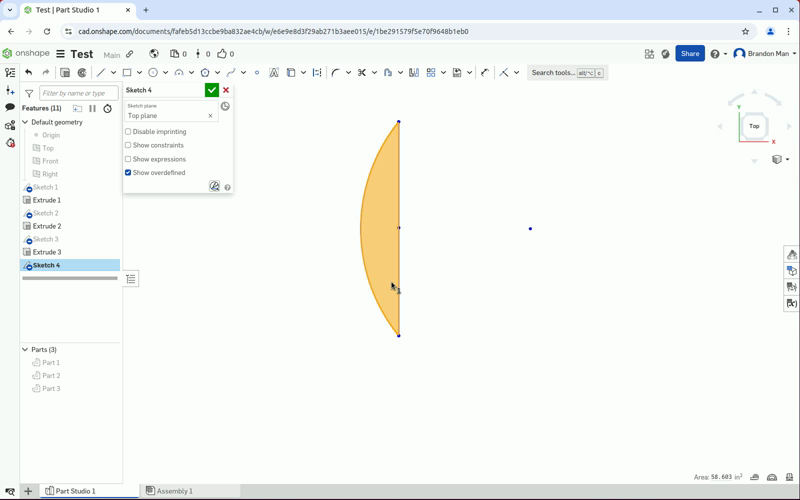
scroll(-6)
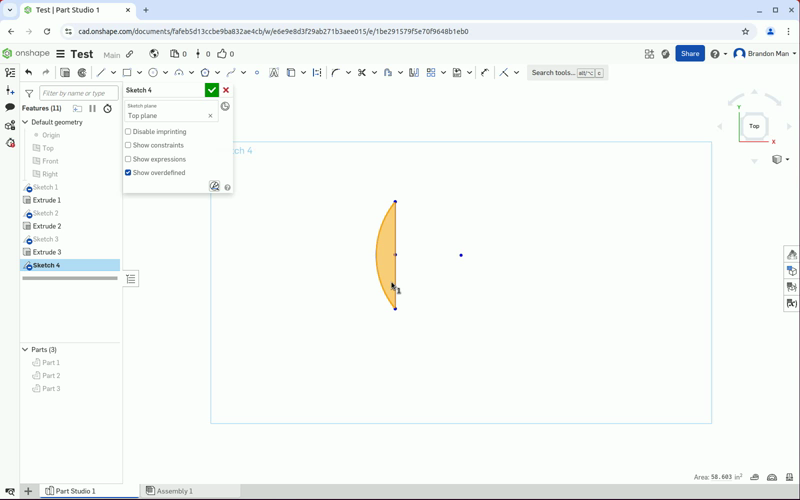
mouse_move(73, 352)
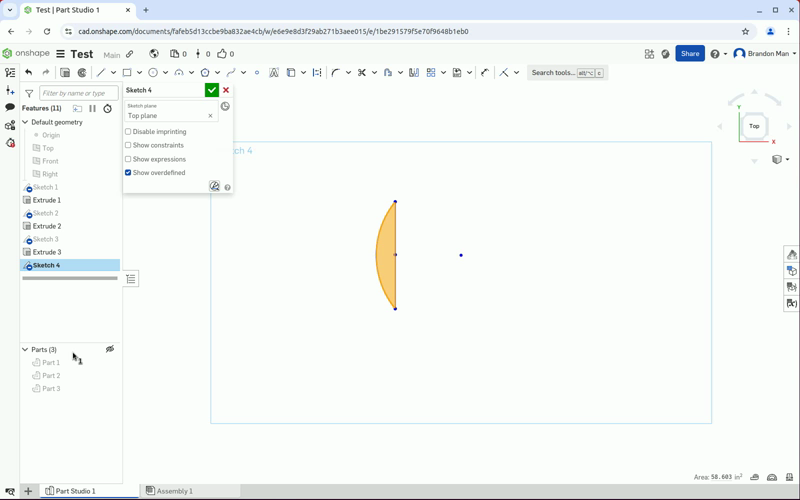
key(shift+y)
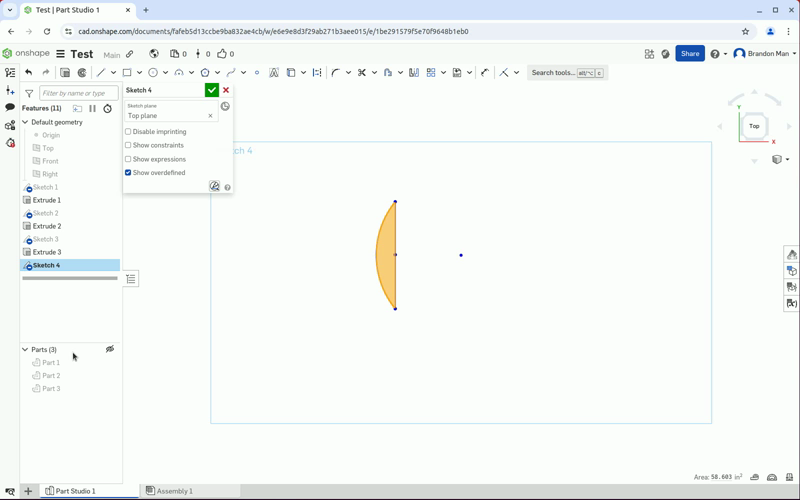
key(shift+e)
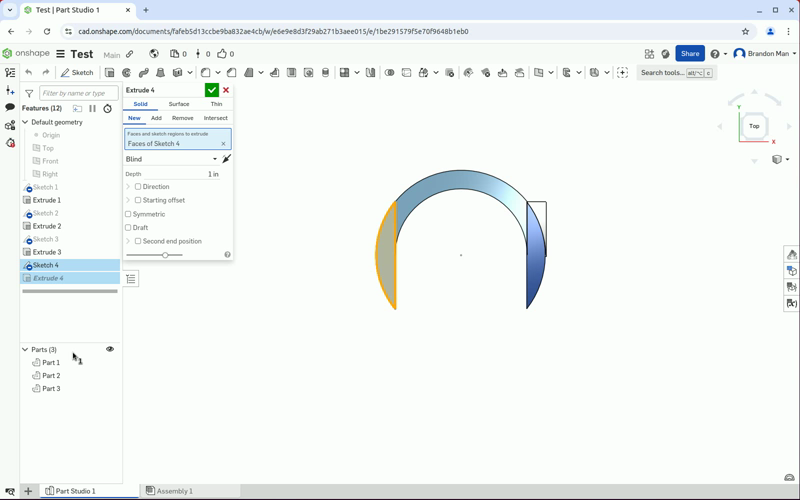
mouse_move(143, 106)
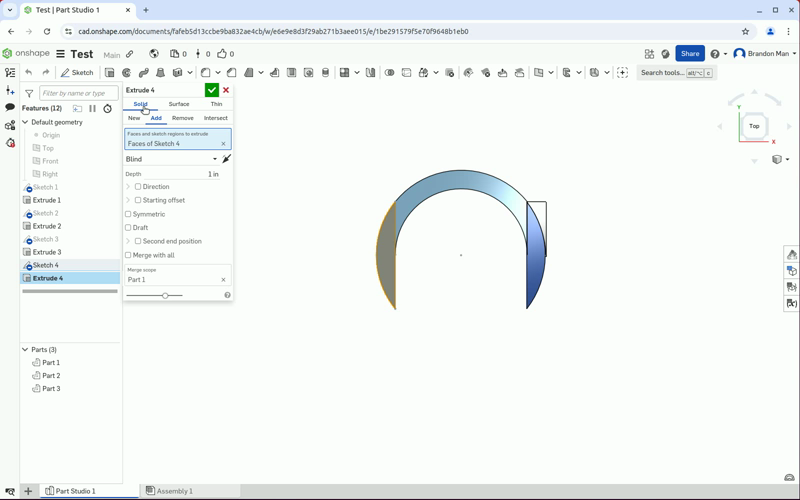
click(143, 106)
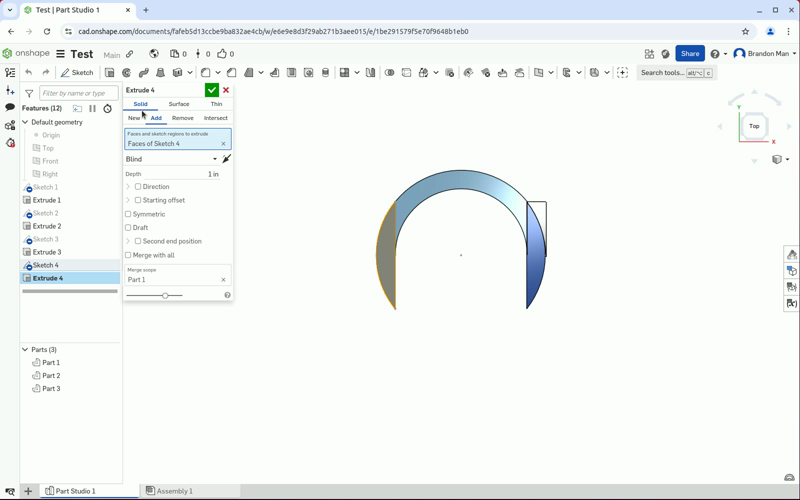
mouse_move(137, 120)
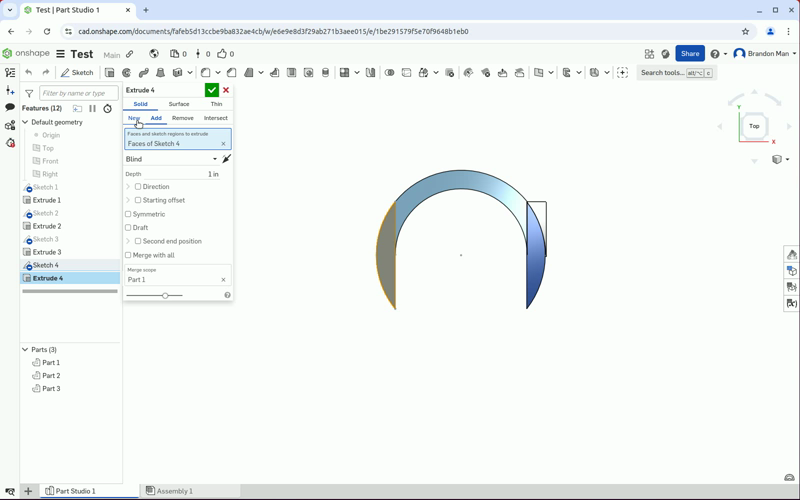
click(137, 120)
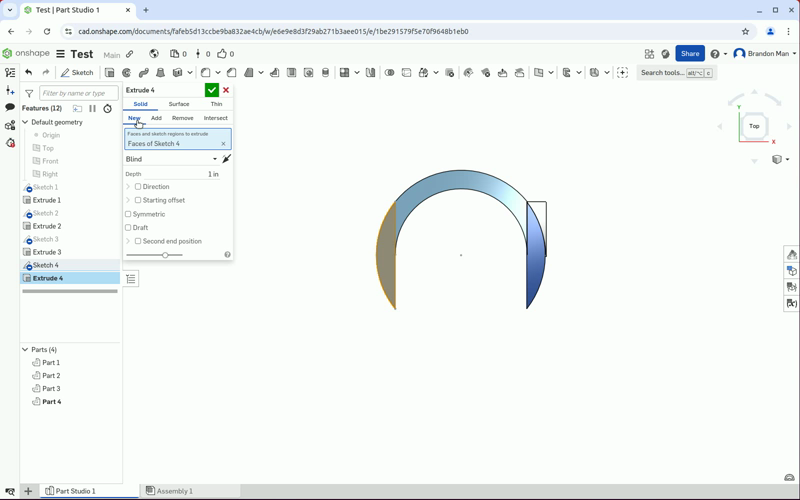
key(tab, 4)
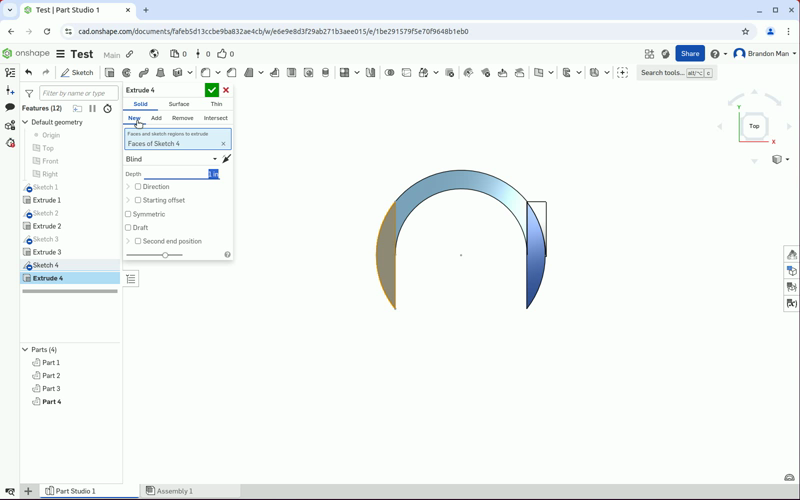
text(13.48)
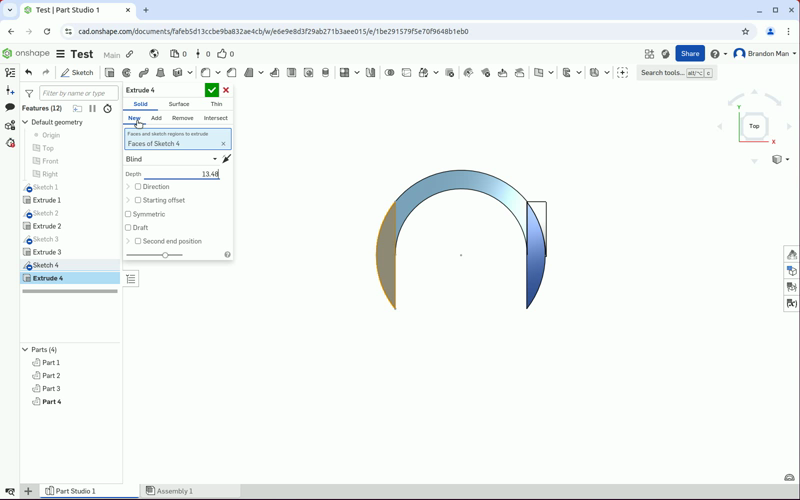
key(enter)
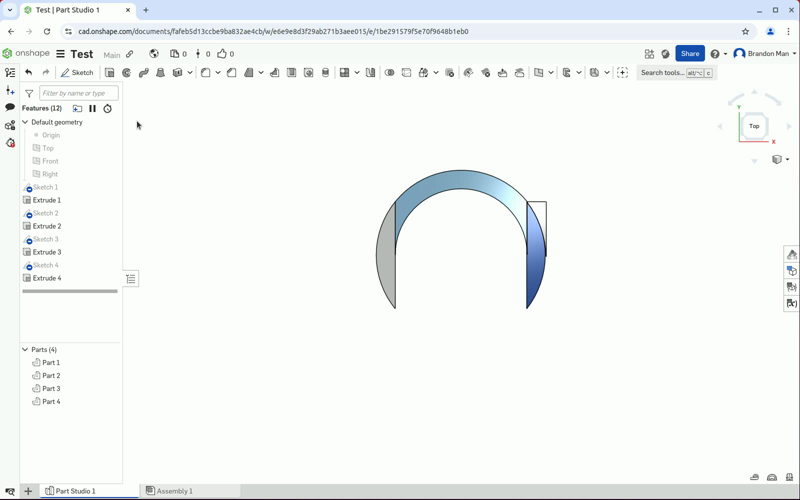
key(shift+h)
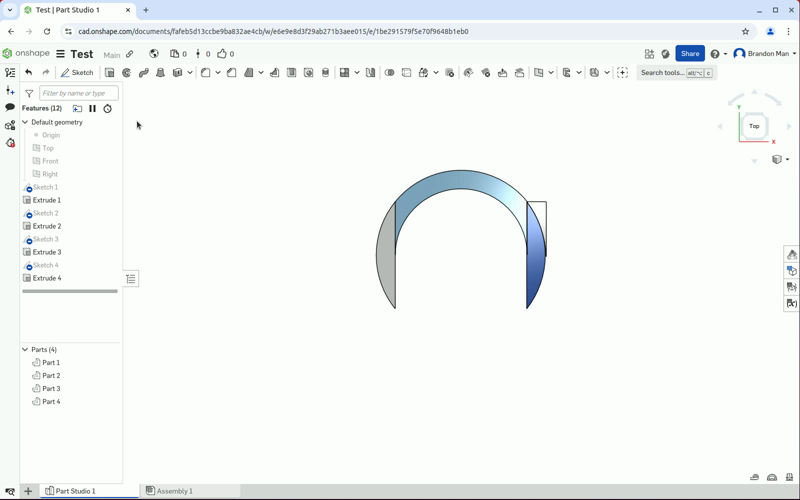
key(shift+h)
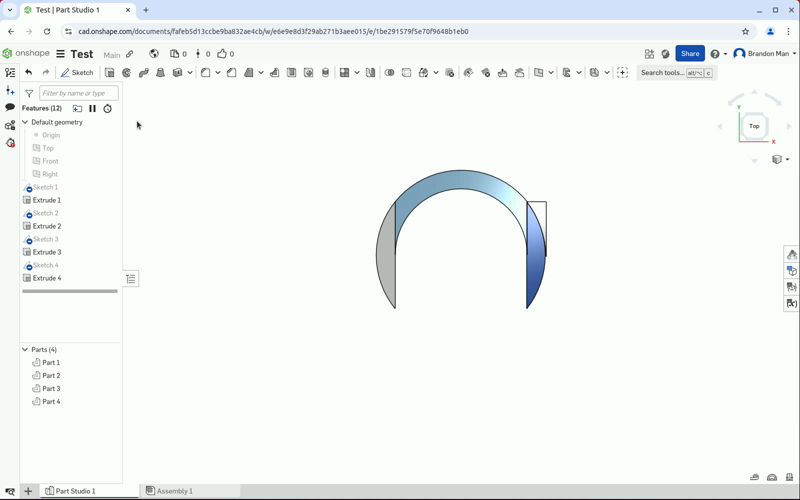
mouse_move(73, 189)
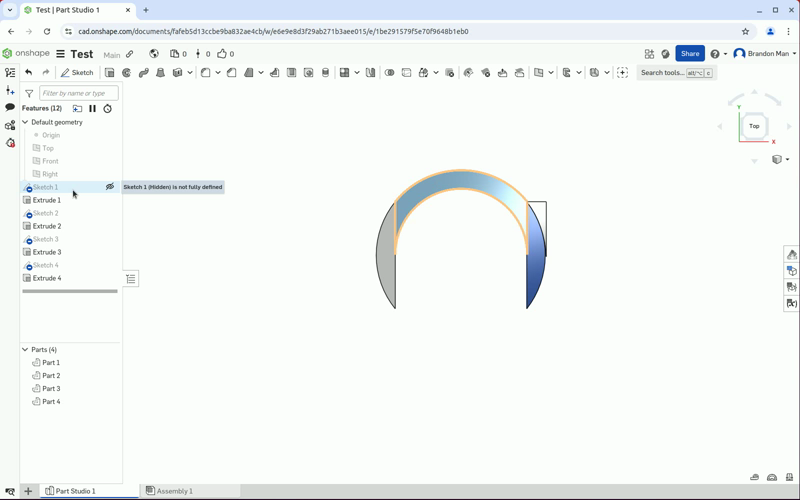
click(73, 189)
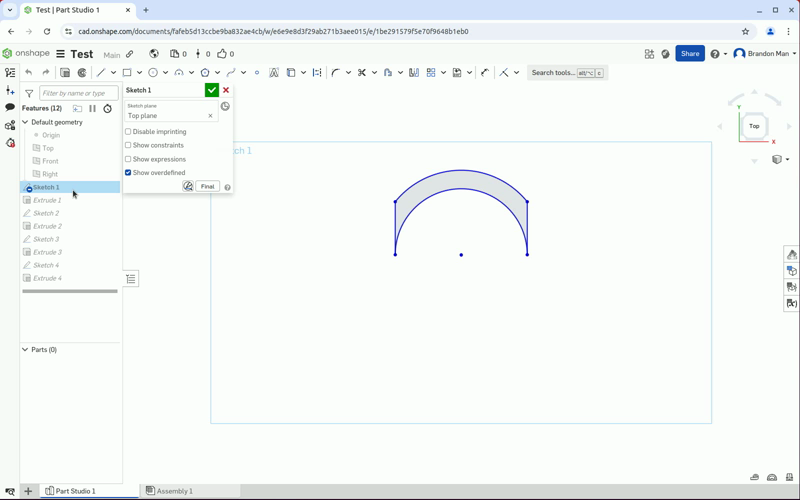
mouse_move(229, 92)
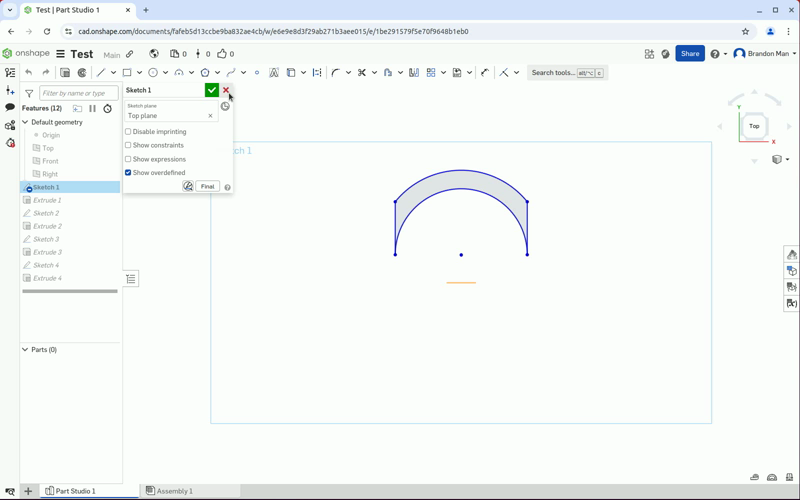
click(229, 92)
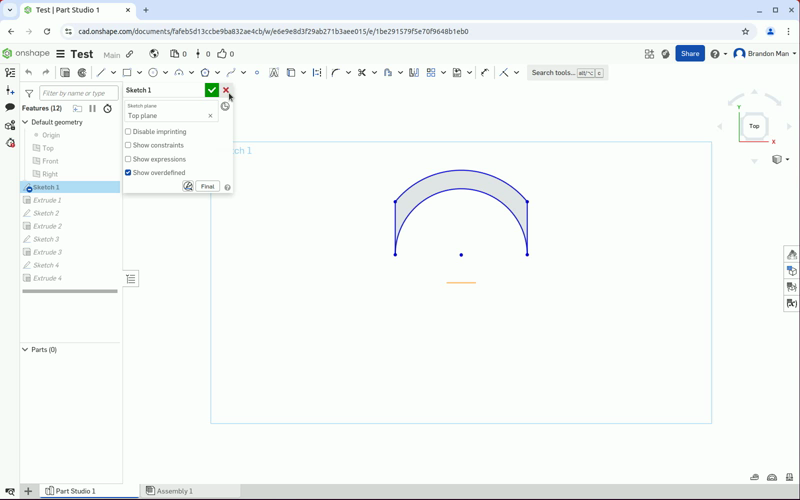
key(shift+s)
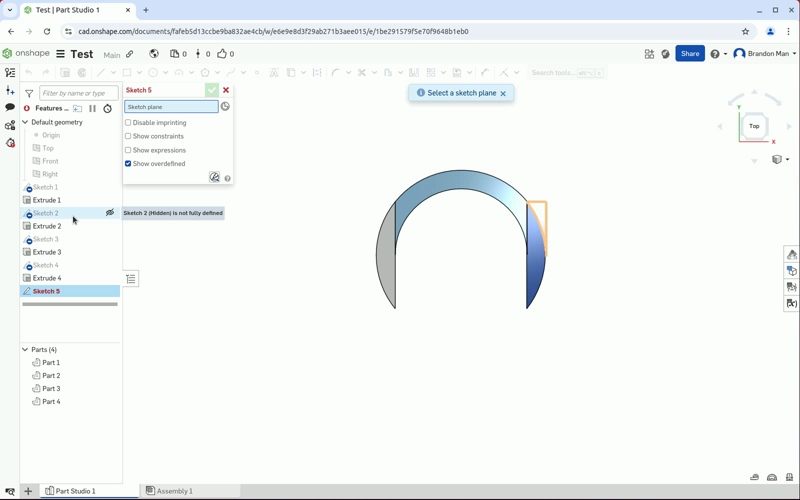
scroll(3)
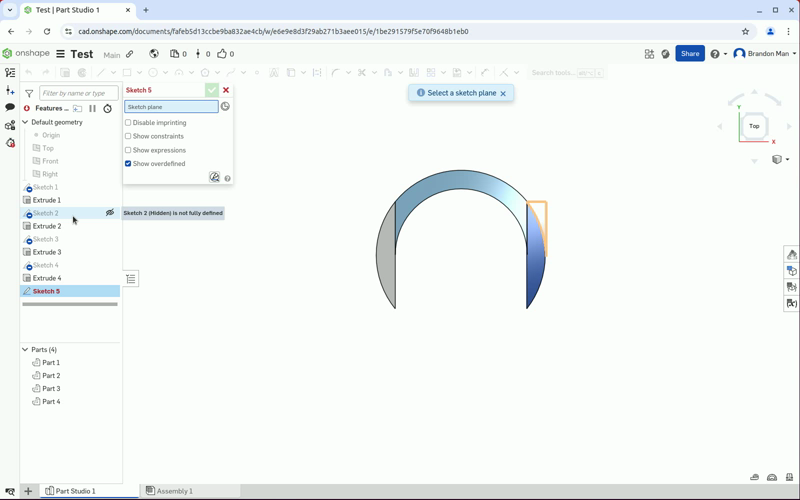
mouse_move(73, 150)
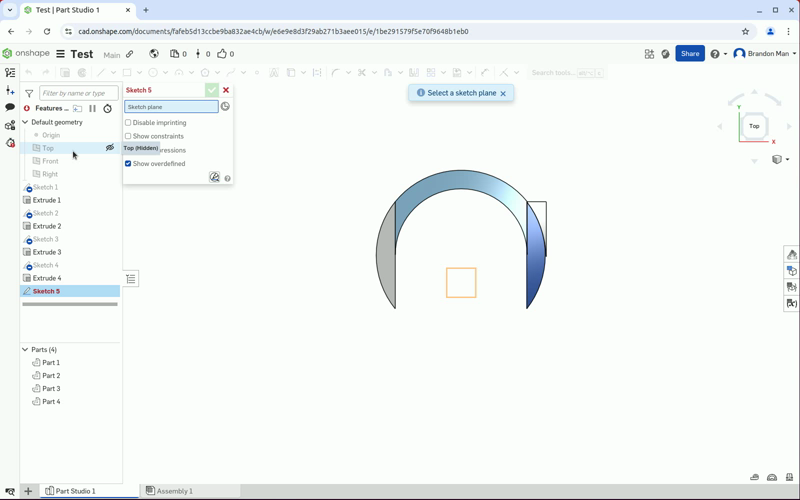
click(73, 150)
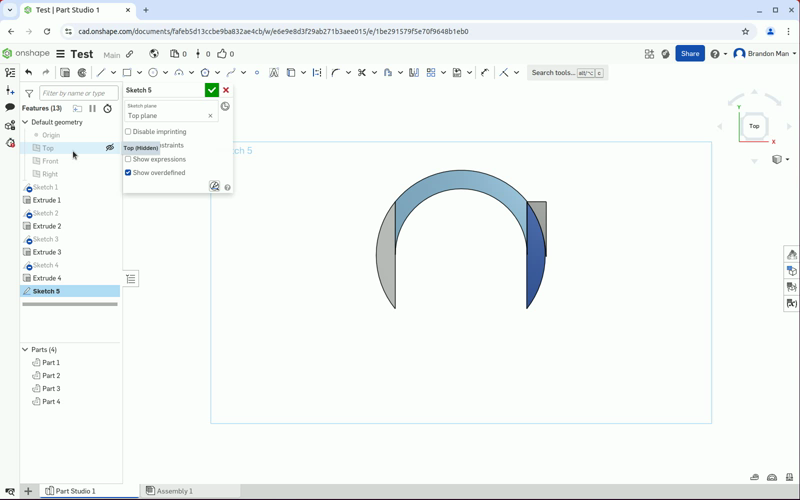
mouse_move(73, 352)
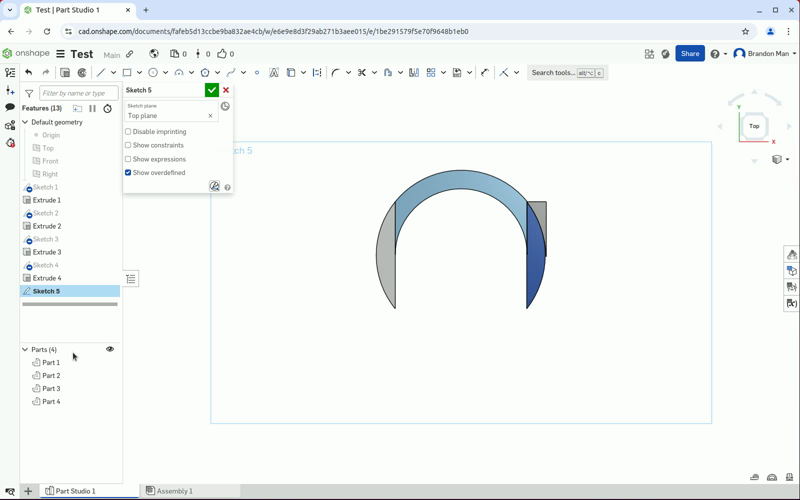
key(y)
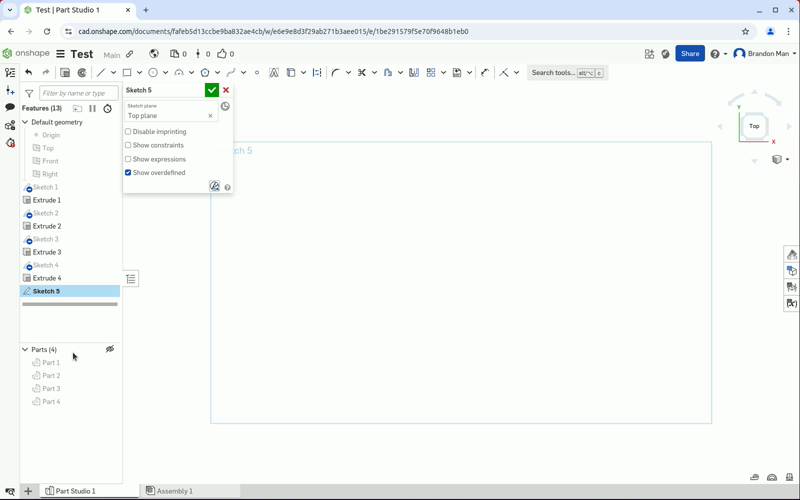
key(a)
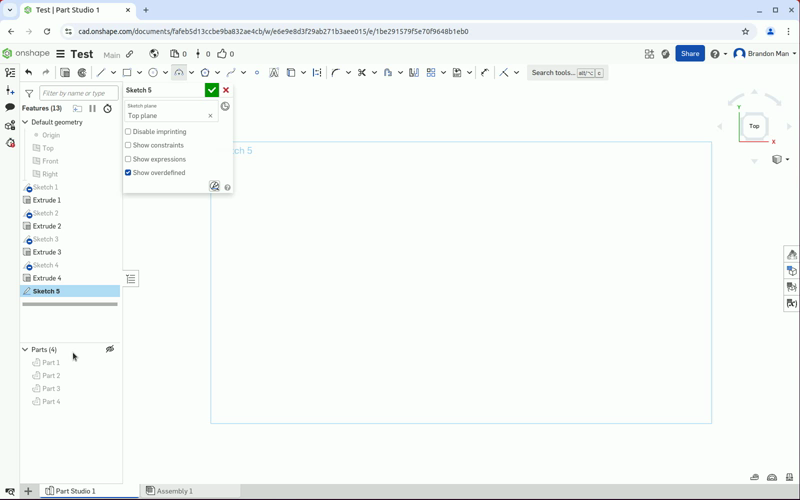
key_down(shift)
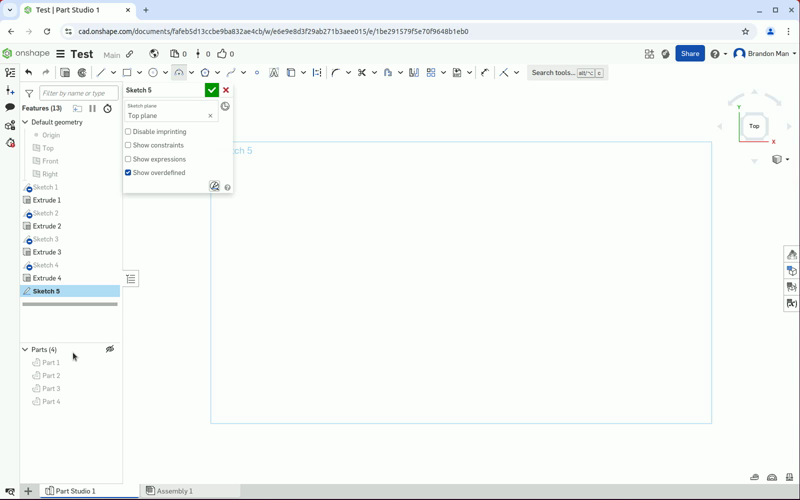
mouse_move(376, 254)
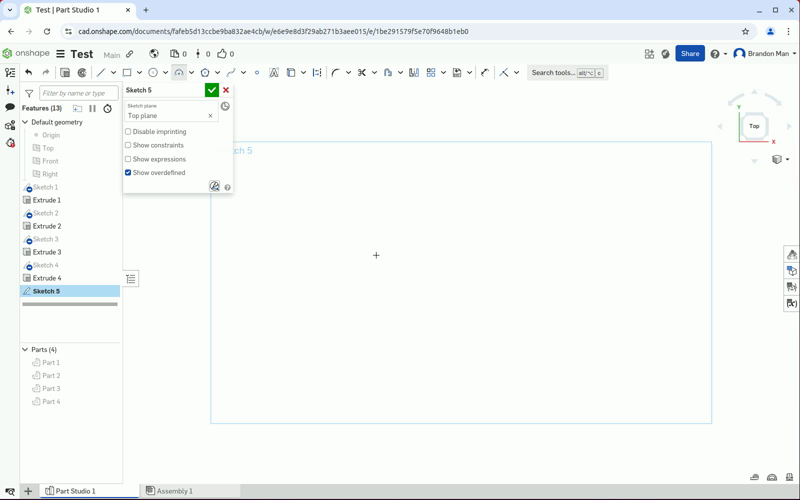
click(376, 254)
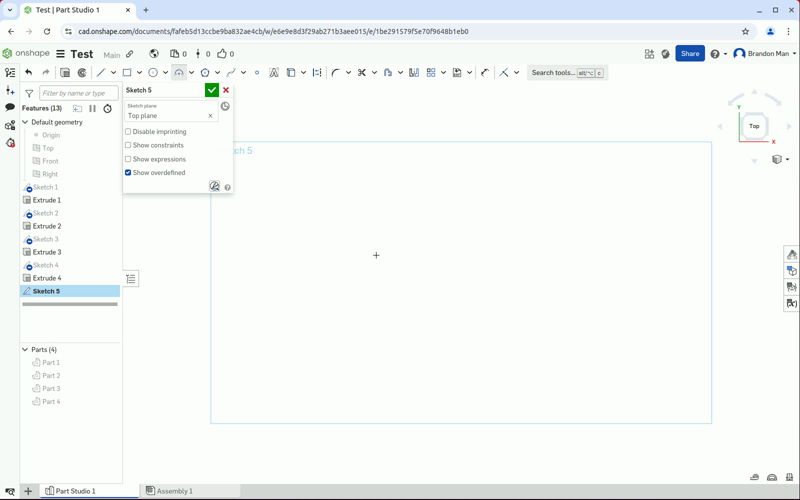
key_up(shift)
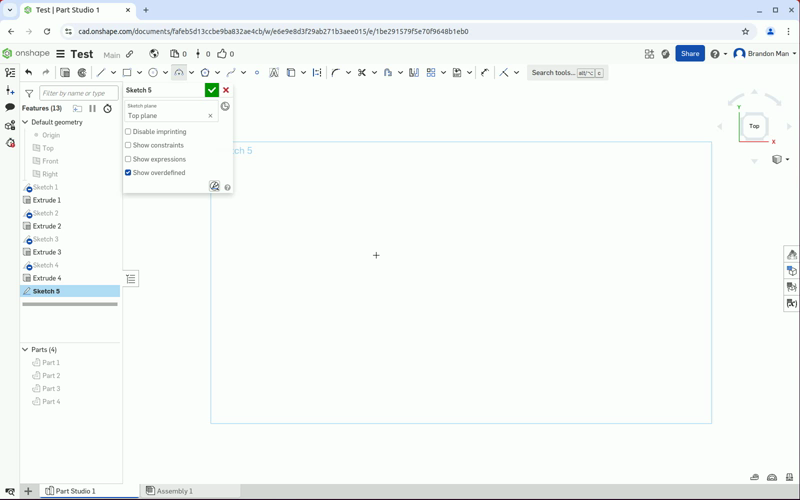
key_down(shift)
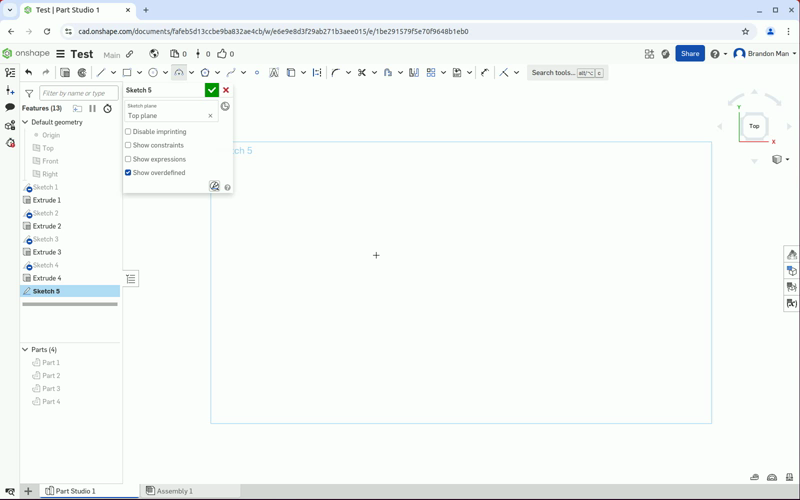
mouse_move(395, 200)
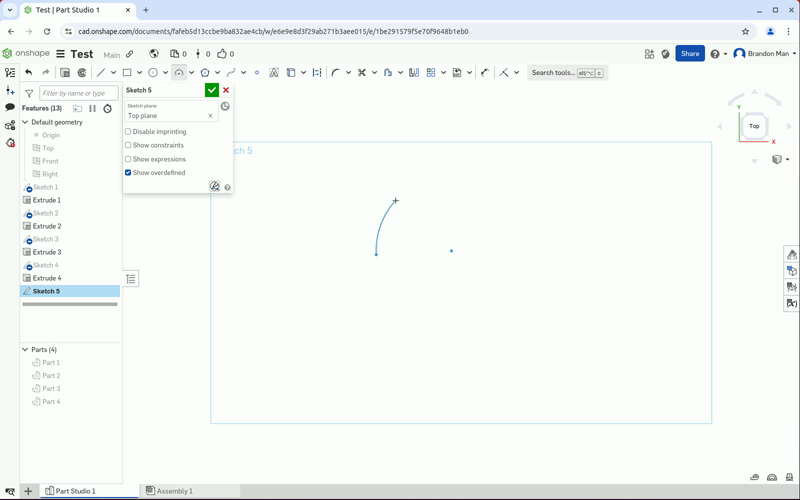
click(395, 200)
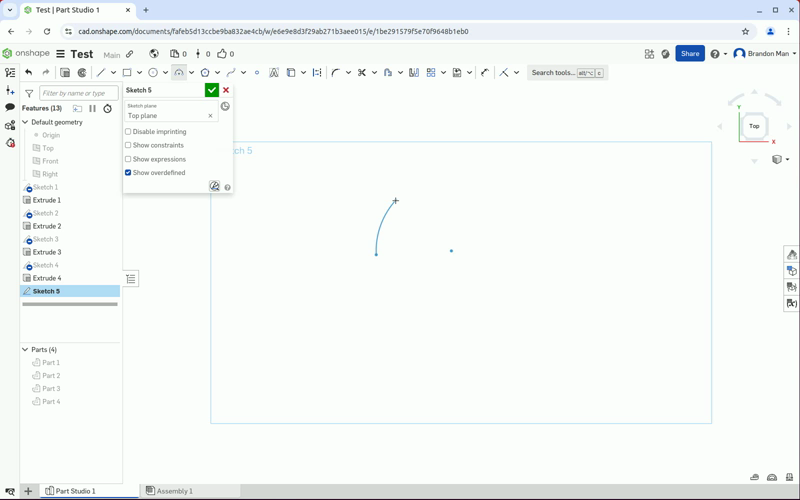
mouse_move(381, 225)
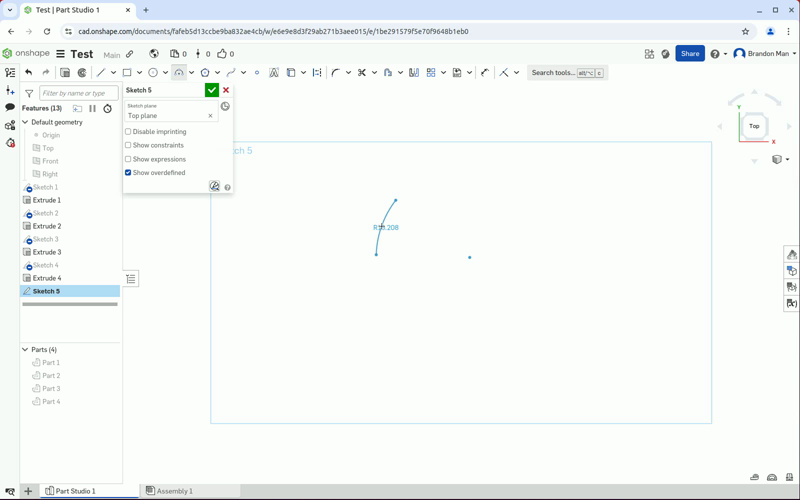
click(381, 225)
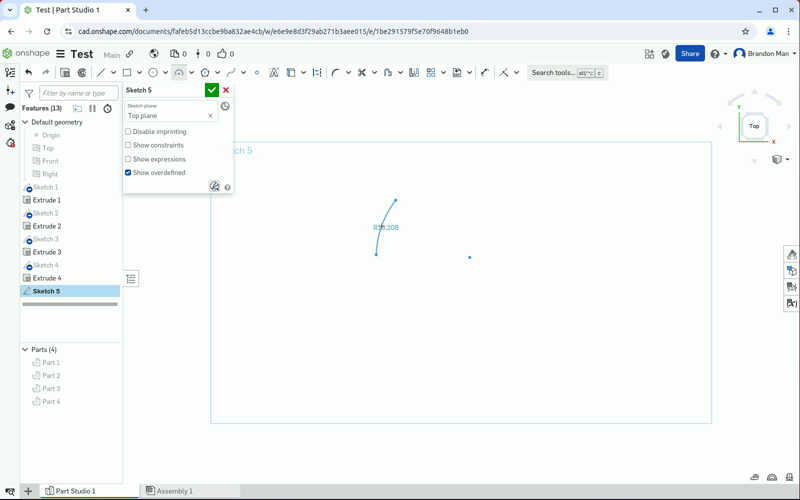
key_up(shift)
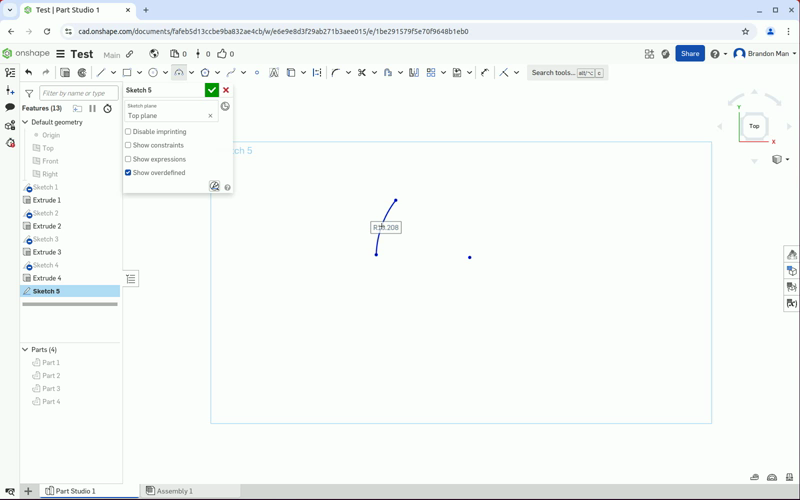
key(esc)
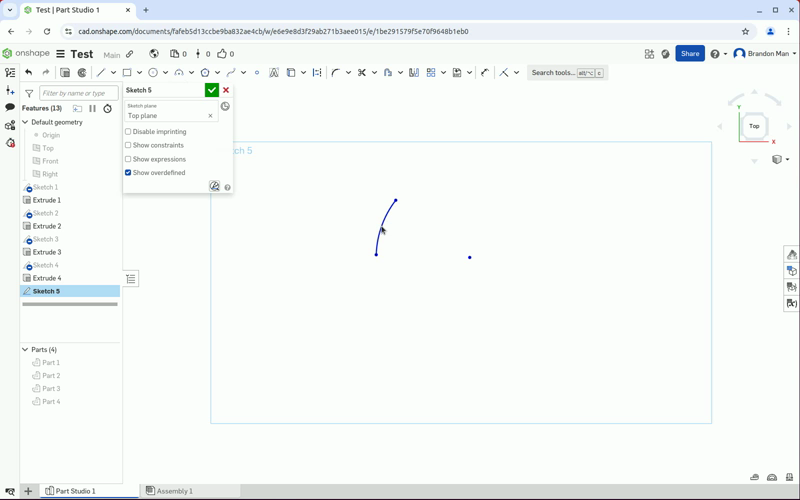
key(l)
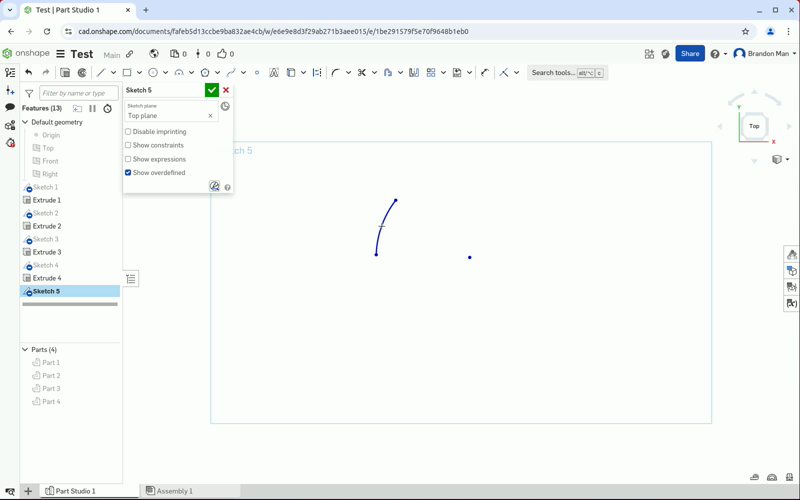
mouse_move(395, 200)
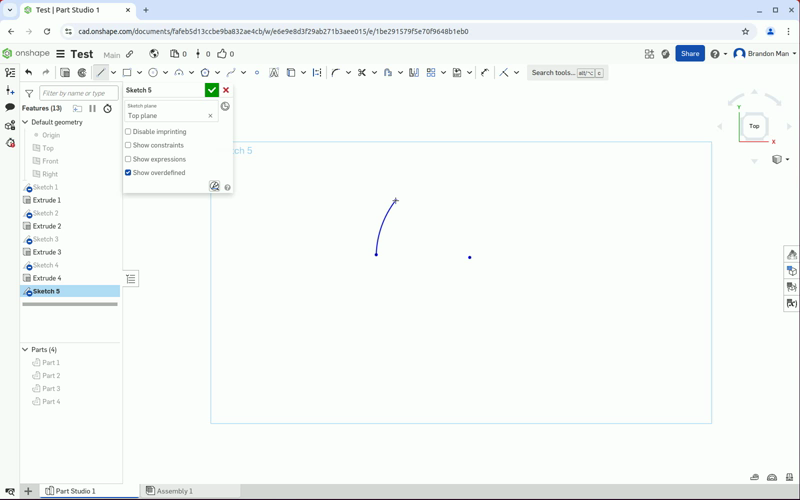
click(395, 200)
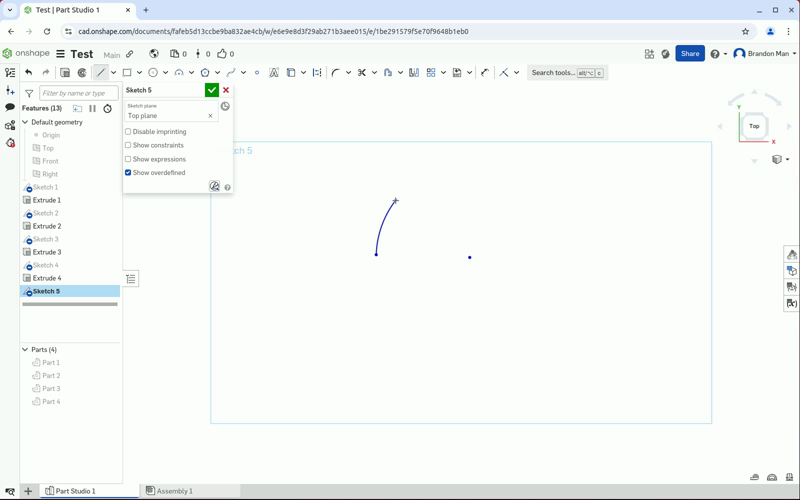
key_down(shift)
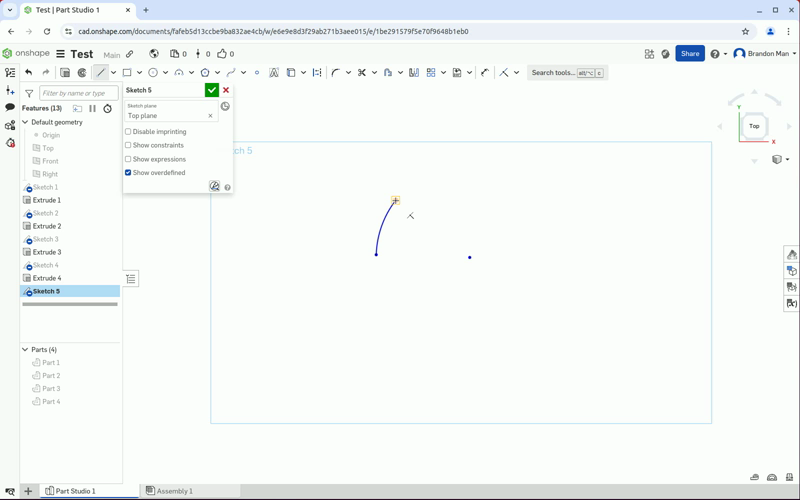
mouse_move(425, 200)
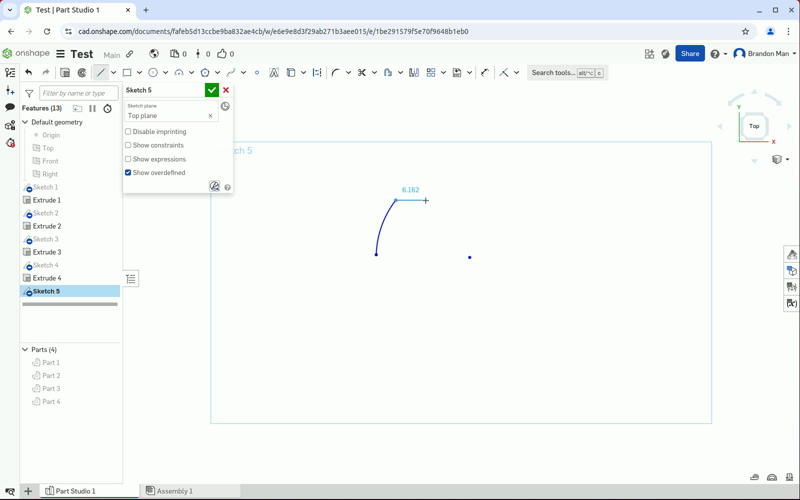
mouse_move(376, 200)
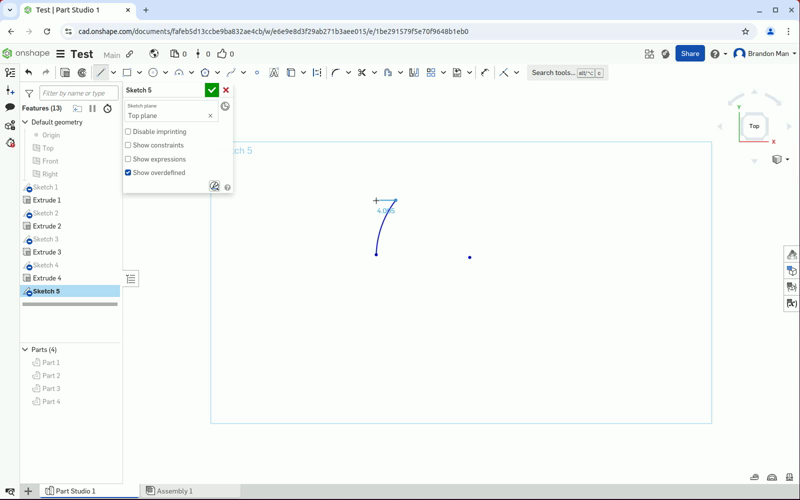
click(376, 200)
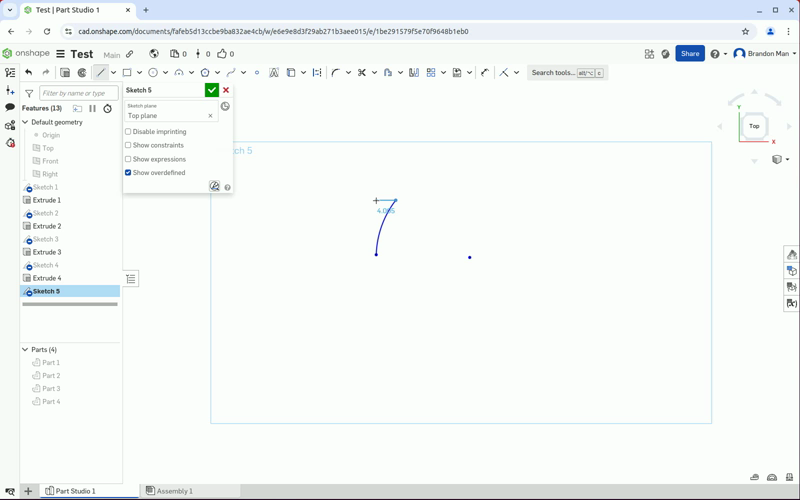
key_up(shift)
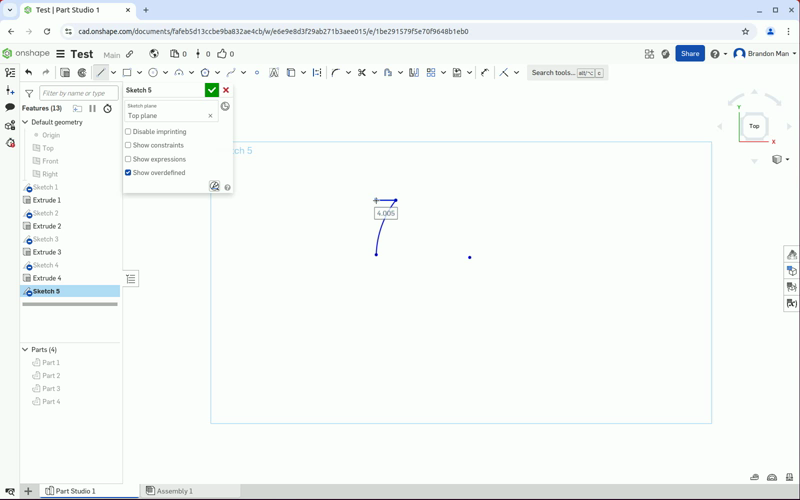
mouse_move(406, 200)
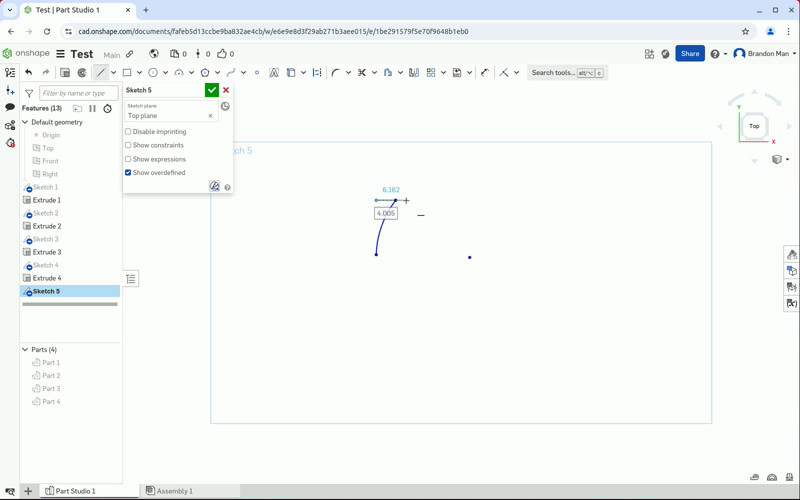
key_down(shift)
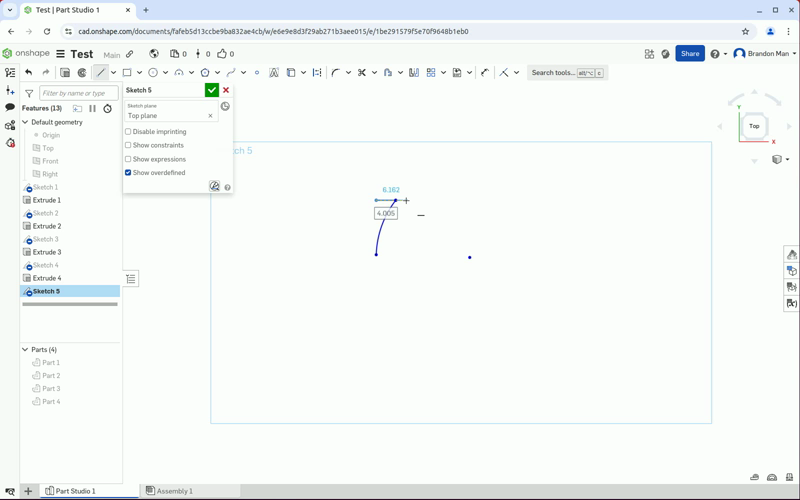
mouse_move(376, 254)
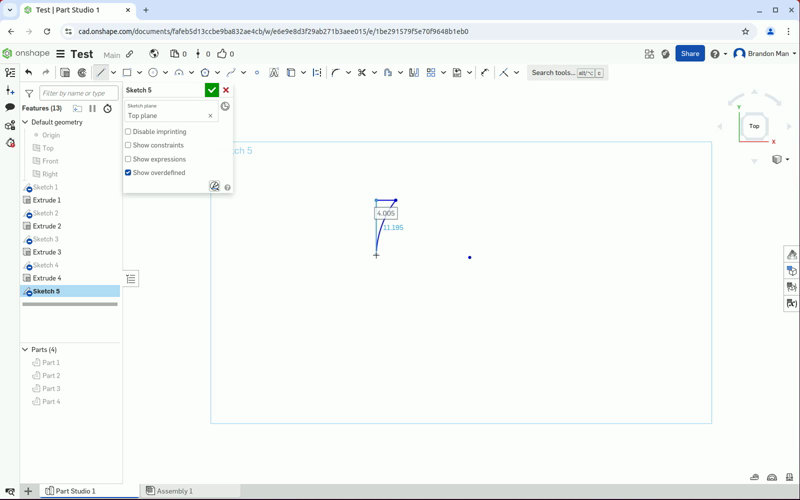
key_up(shift)
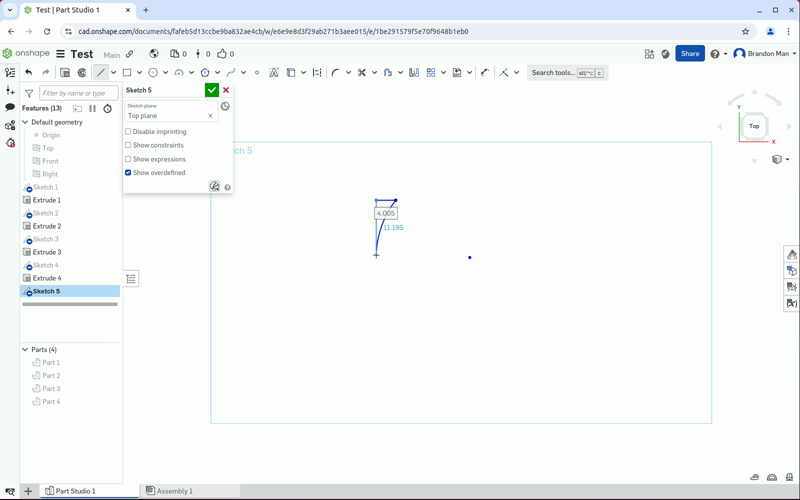
click(376, 254)
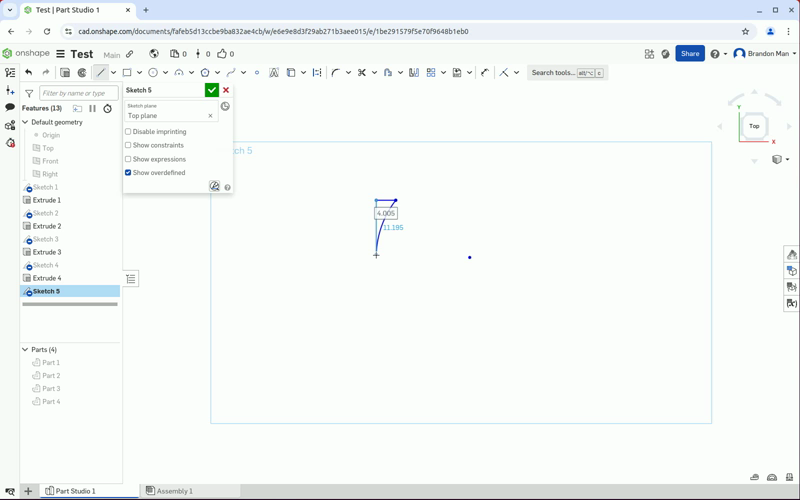
key(esc)
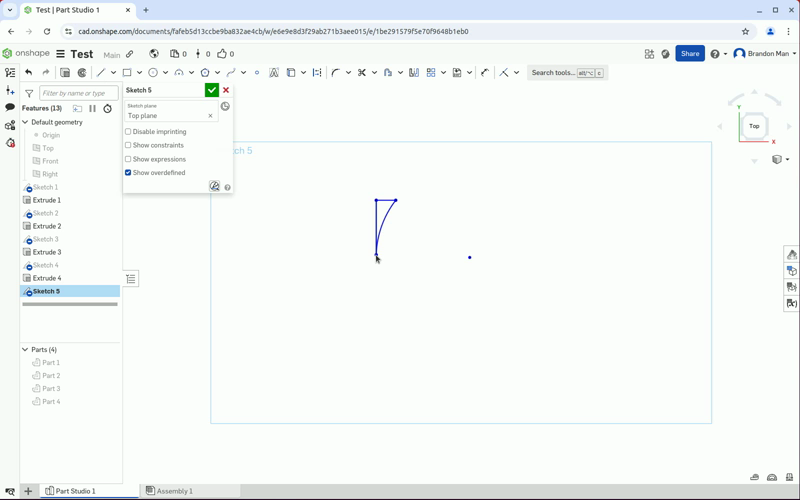
mouse_move(382, 219)
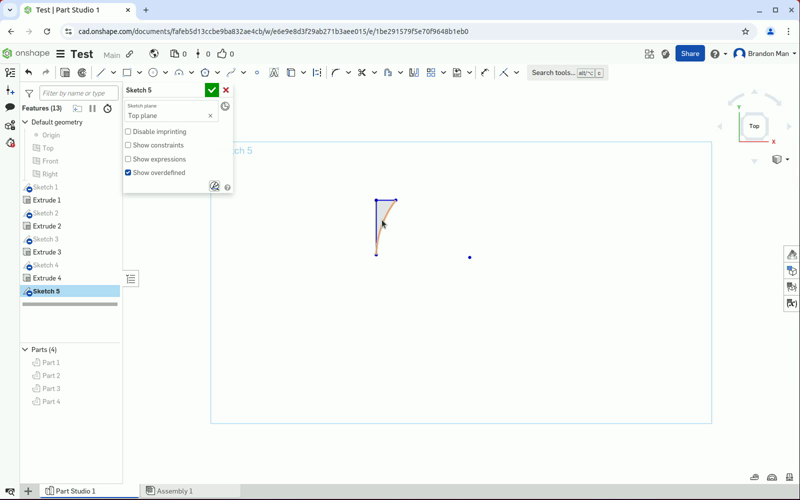
scroll(6)
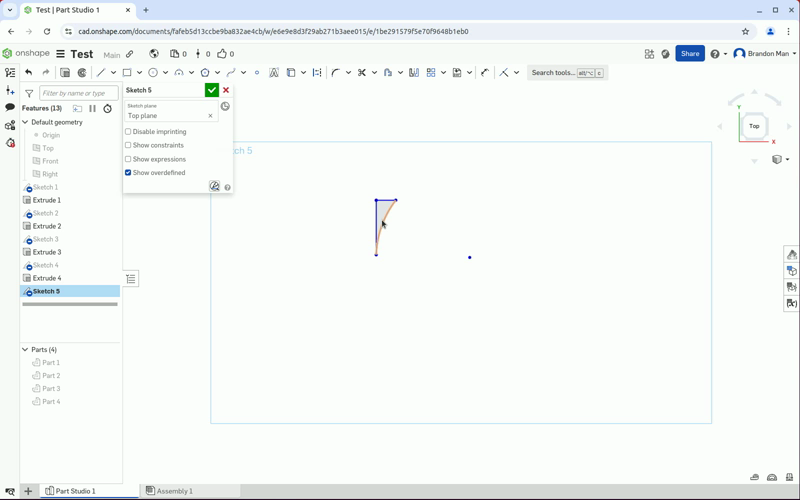
scroll(6)
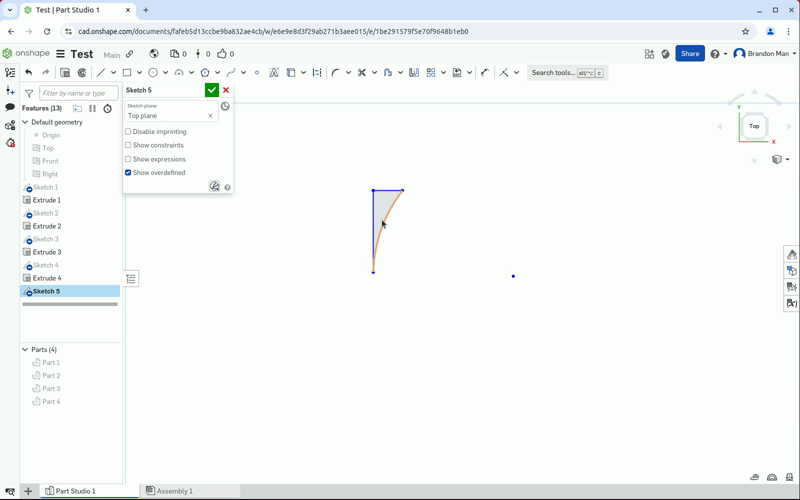
scroll(6)
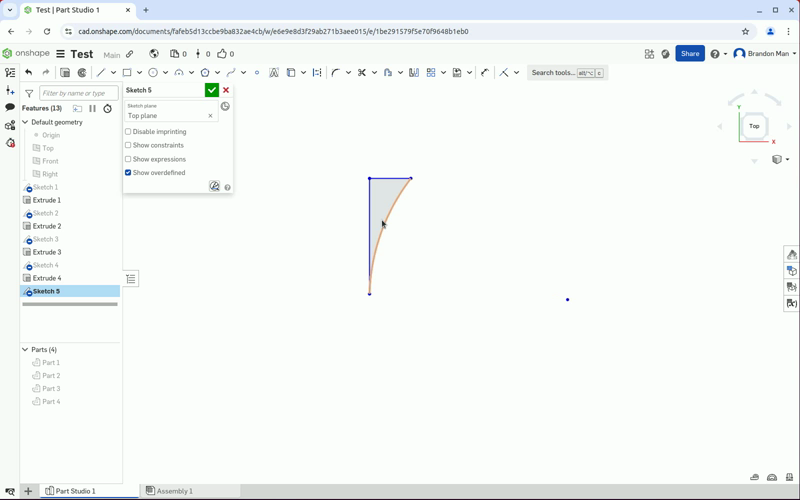
scroll(6)
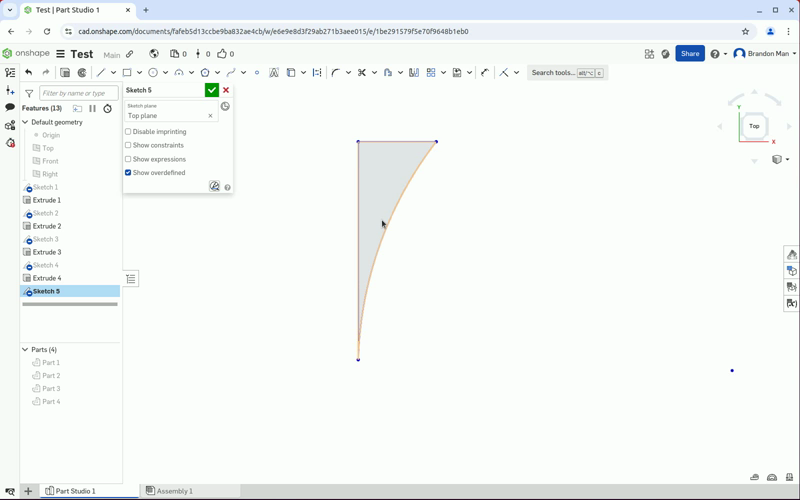
scroll(6)
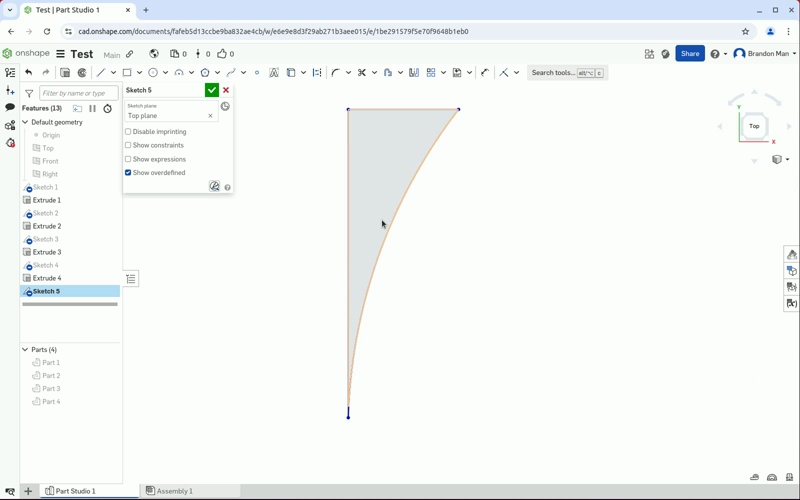
scroll(6)
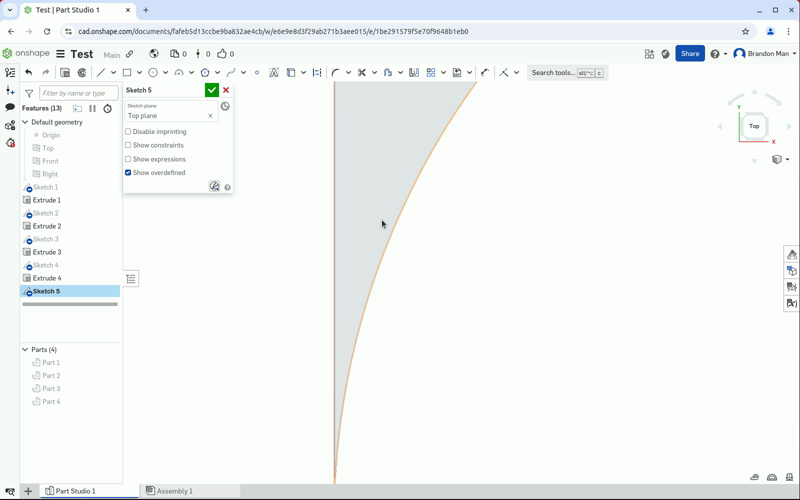
scroll(6)
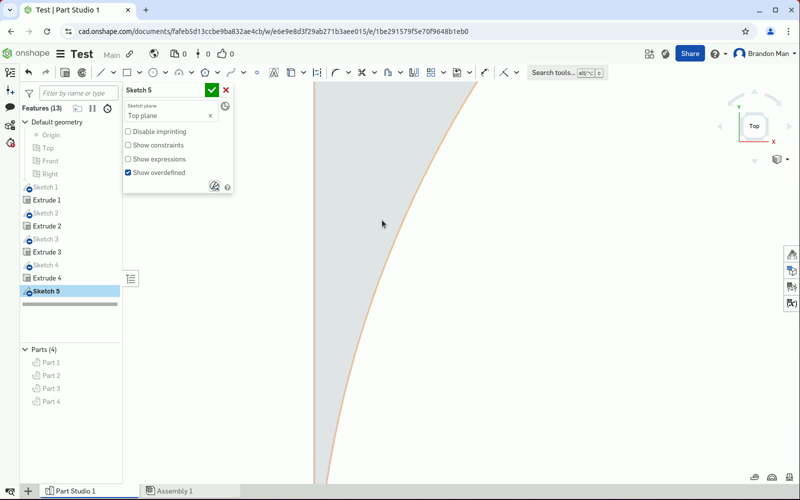
click(382, 219)
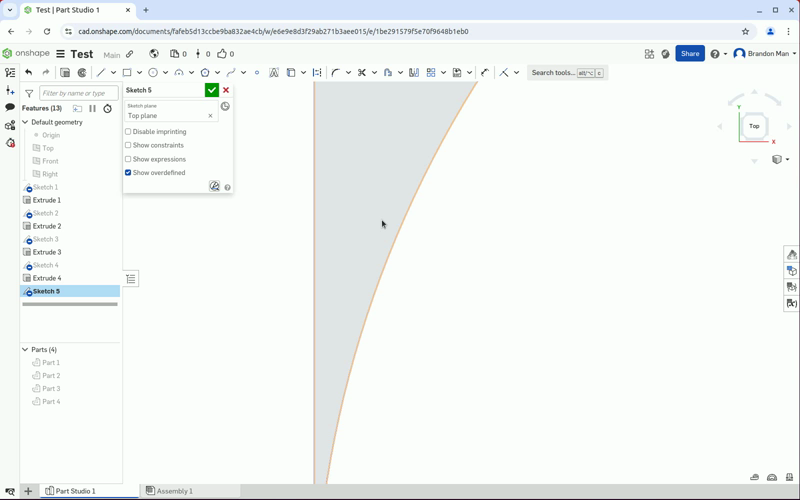
scroll(-6)
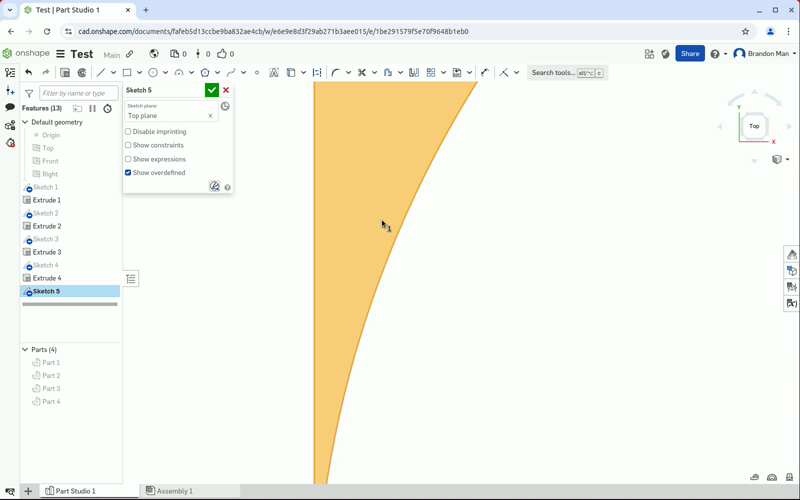
scroll(-6)
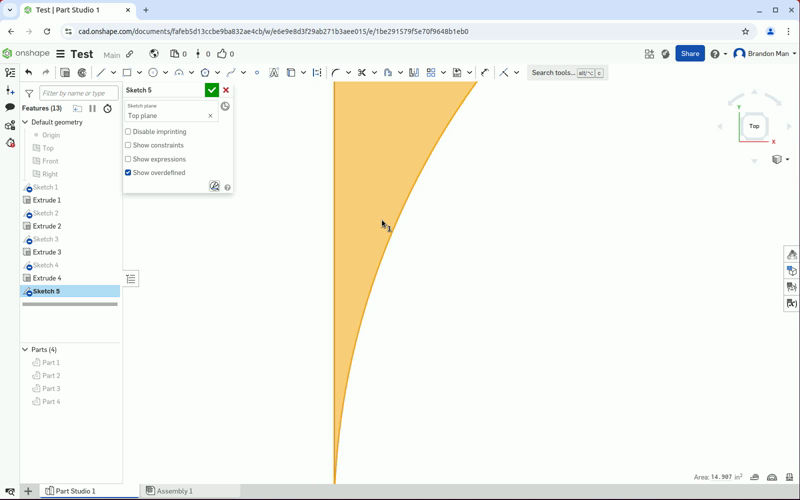
scroll(-6)
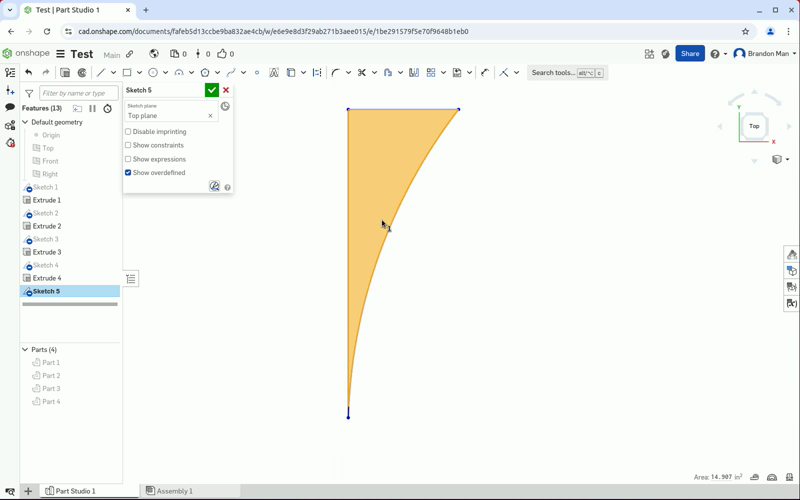
scroll(-6)
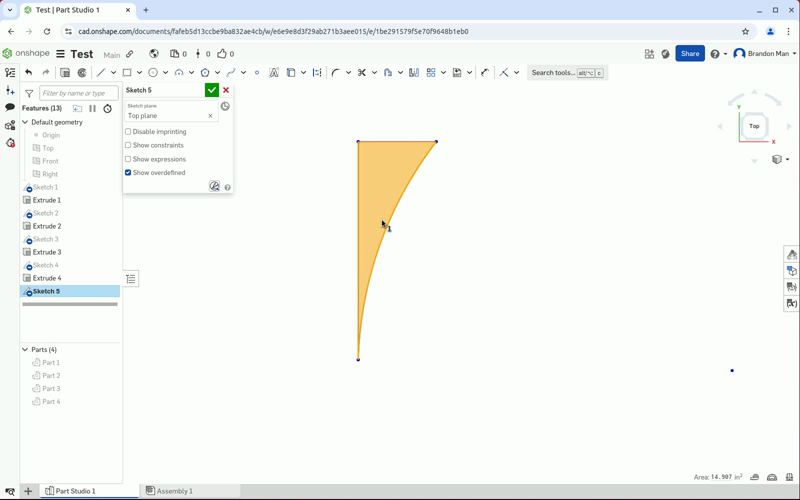
scroll(-6)
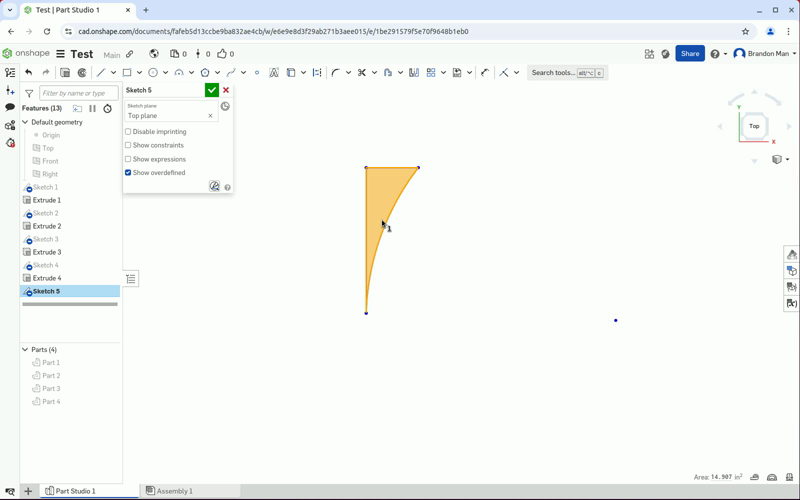
scroll(-6)
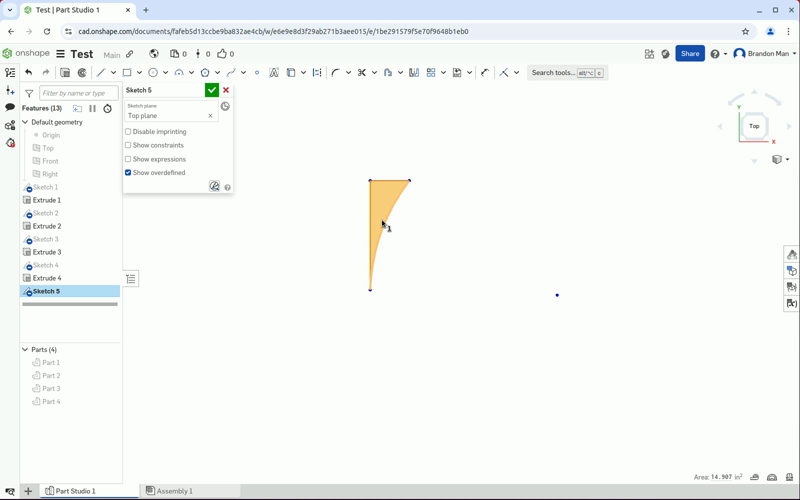
scroll(-6)
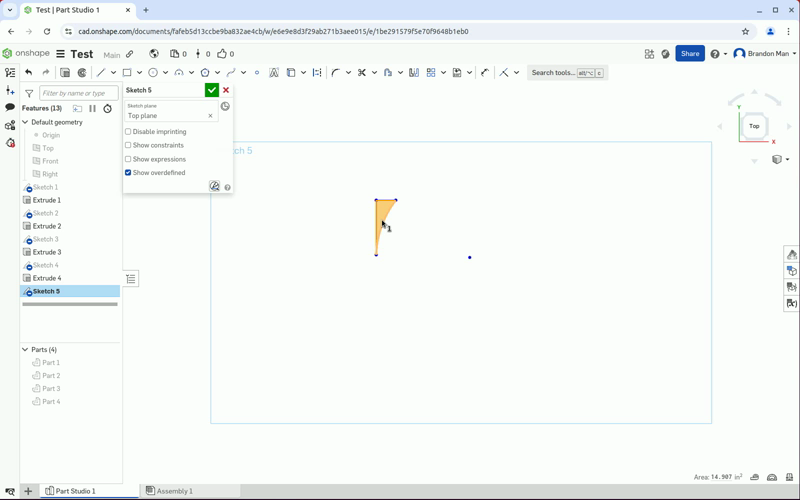
mouse_move(73, 352)
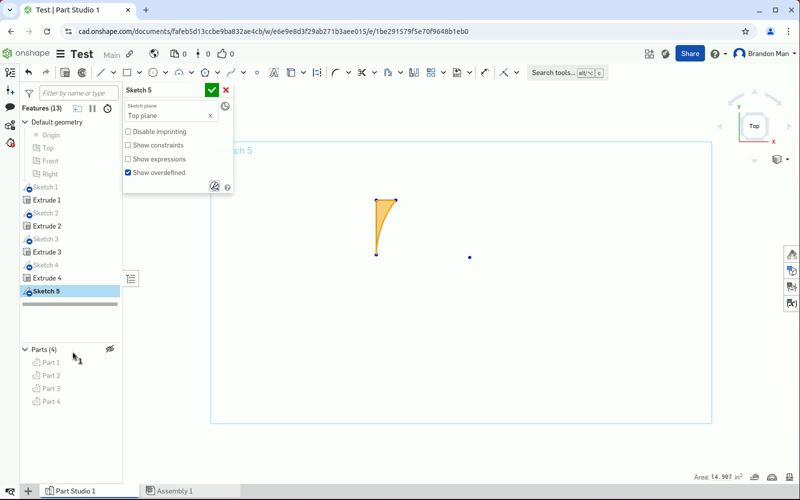
key(shift+y)
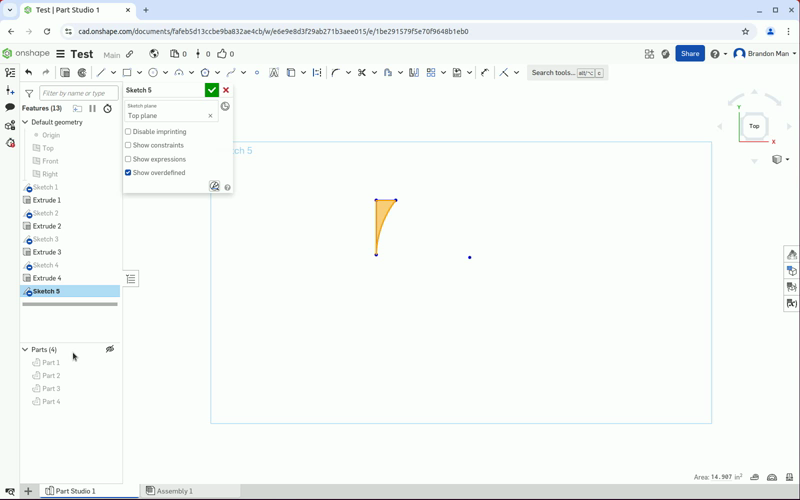
key(shift+e)
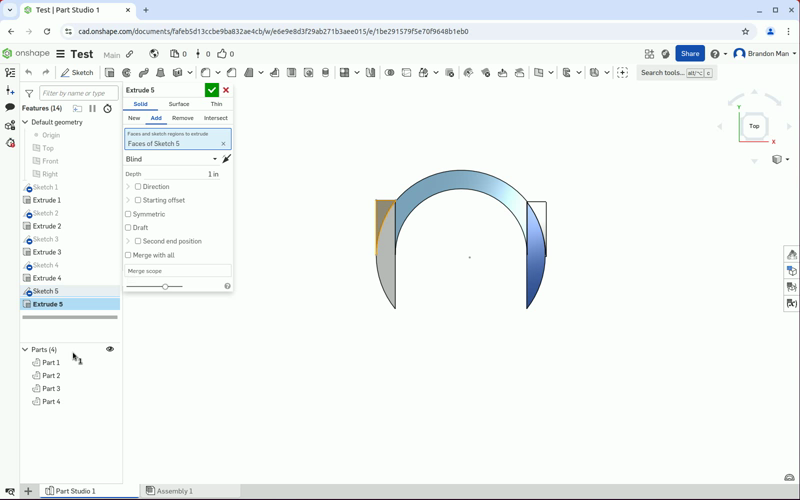
mouse_move(143, 106)
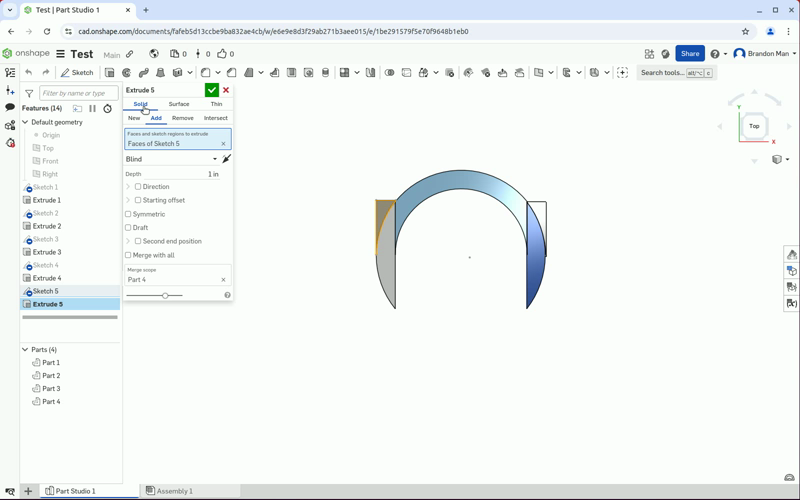
click(143, 106)
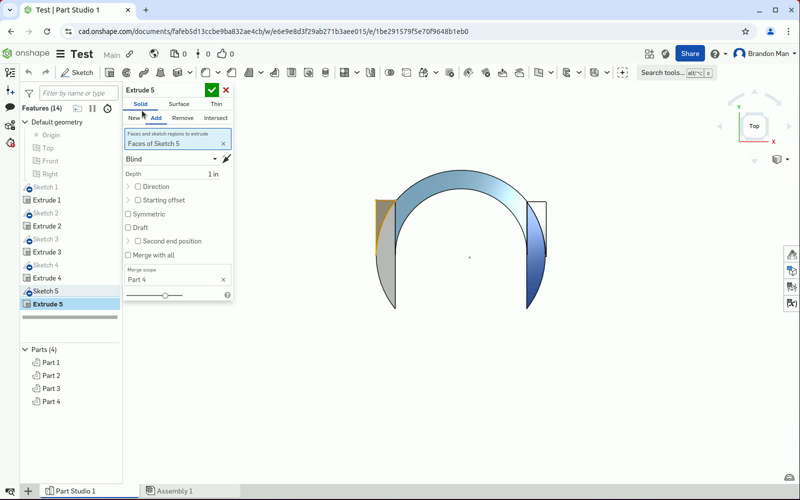
mouse_move(137, 120)
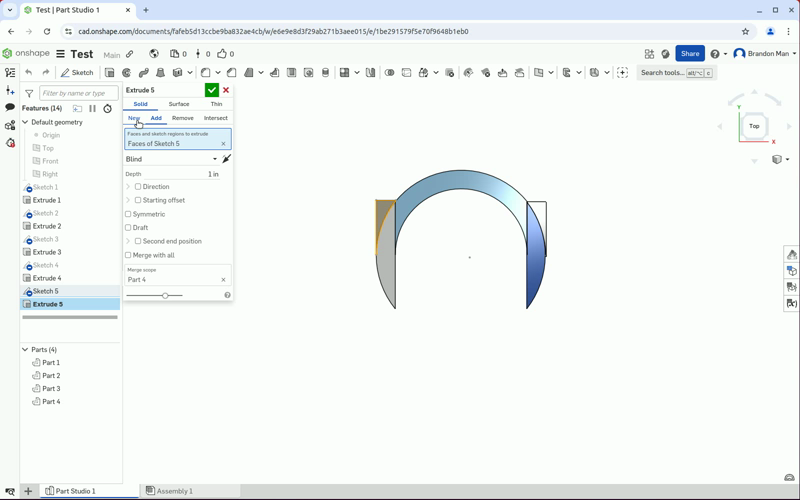
click(137, 120)
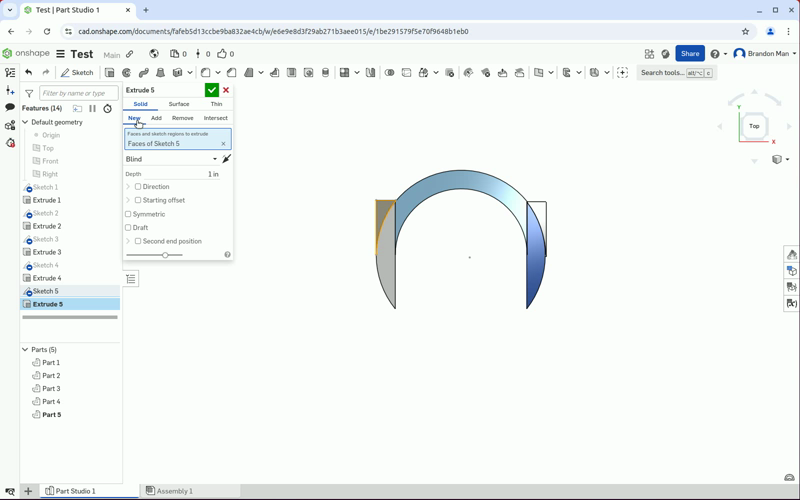
key(tab, 4)
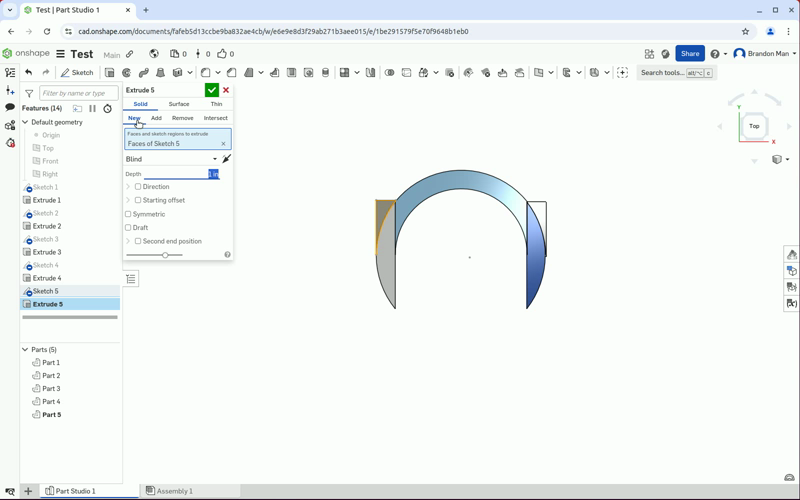
text(13.48)
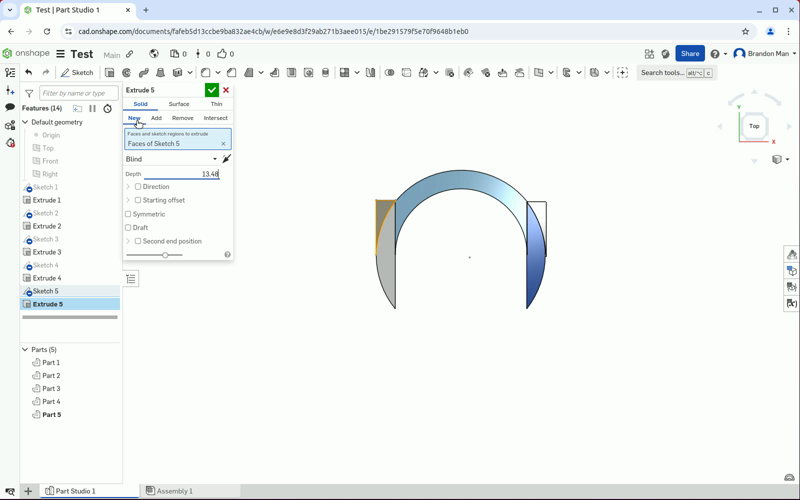
key(enter)
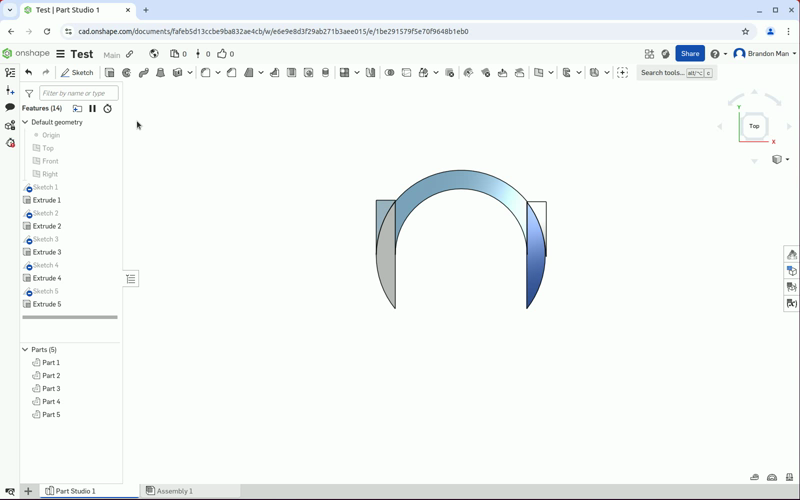
key(shift+h)
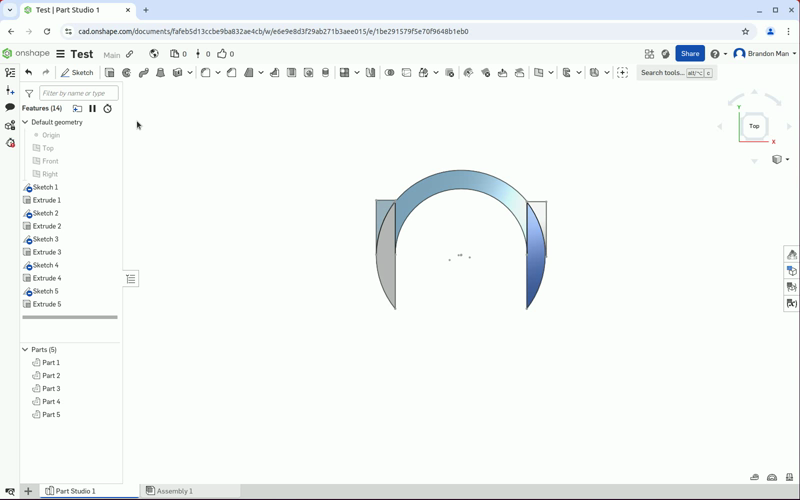
key(shift+h)
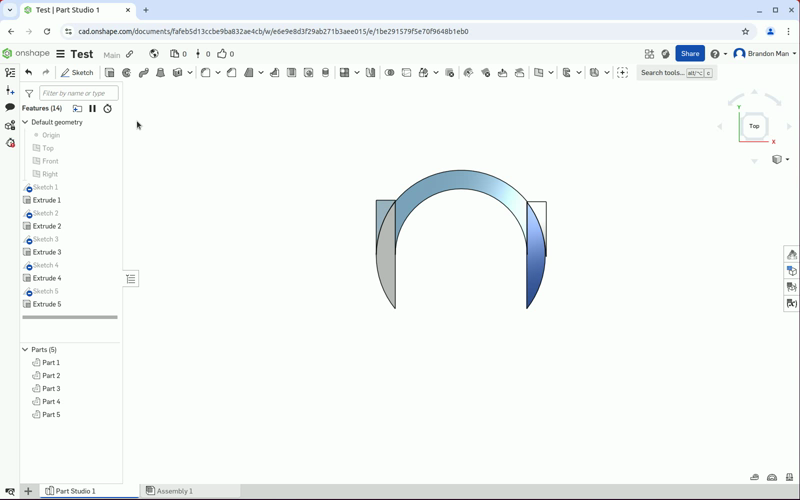
mouse_move(73, 189)
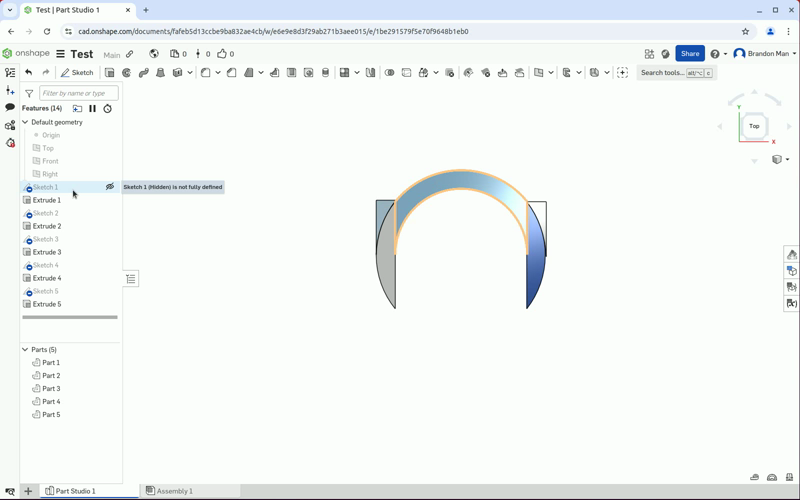
click(73, 189)
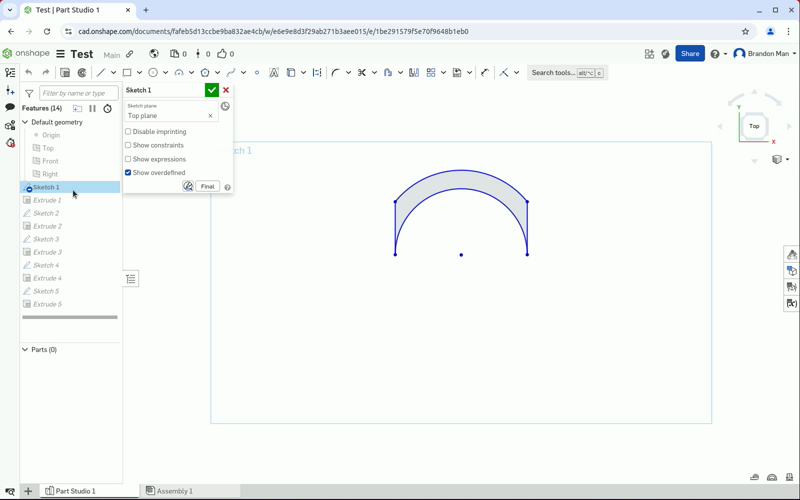
mouse_move(229, 92)
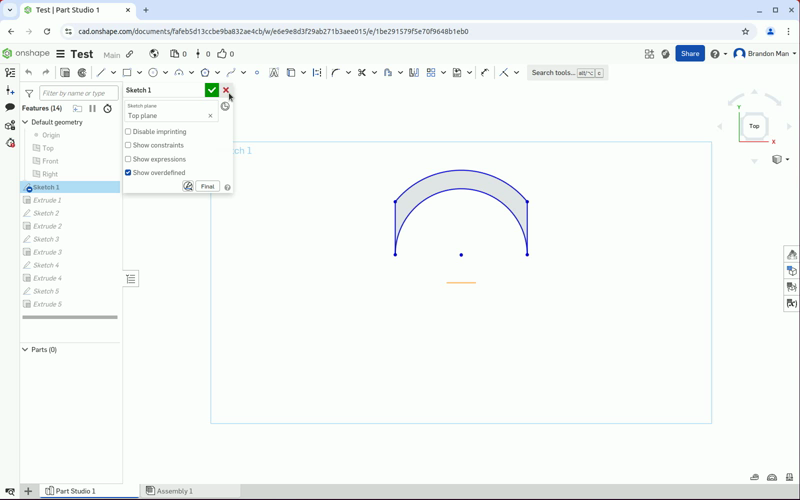
click(229, 92)
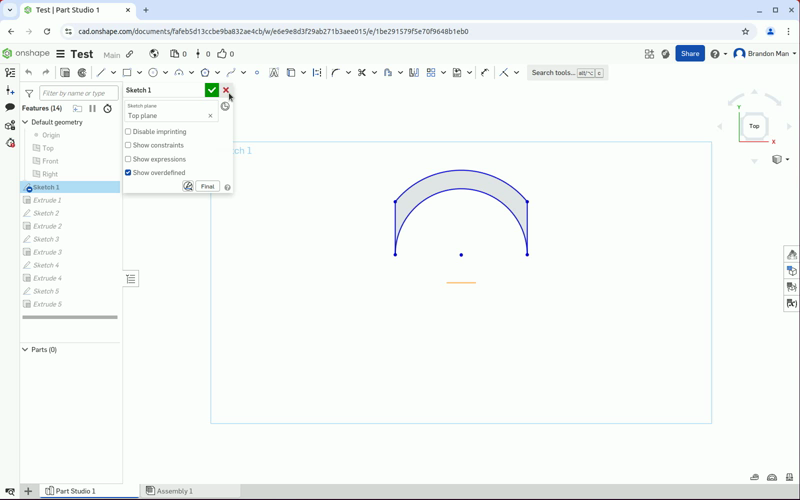
key(shift+s)
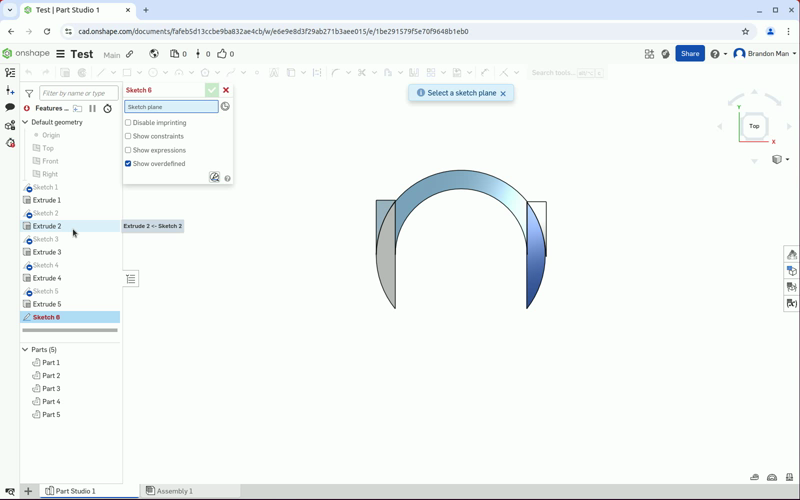
scroll(3)
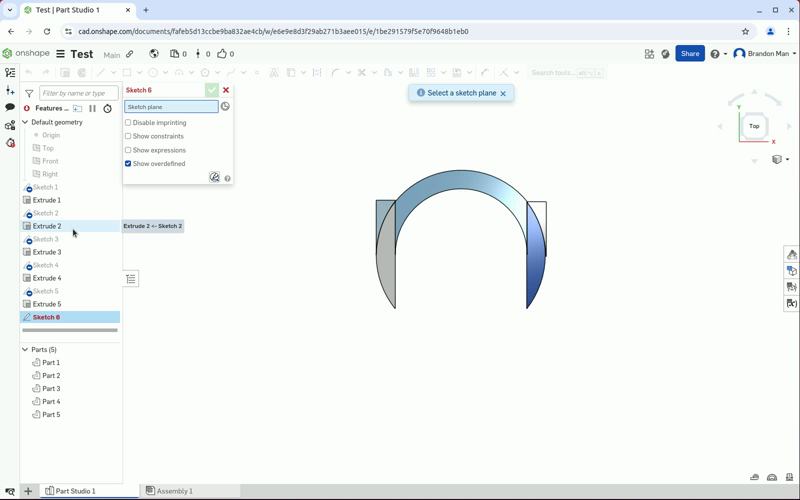
mouse_move(73, 150)
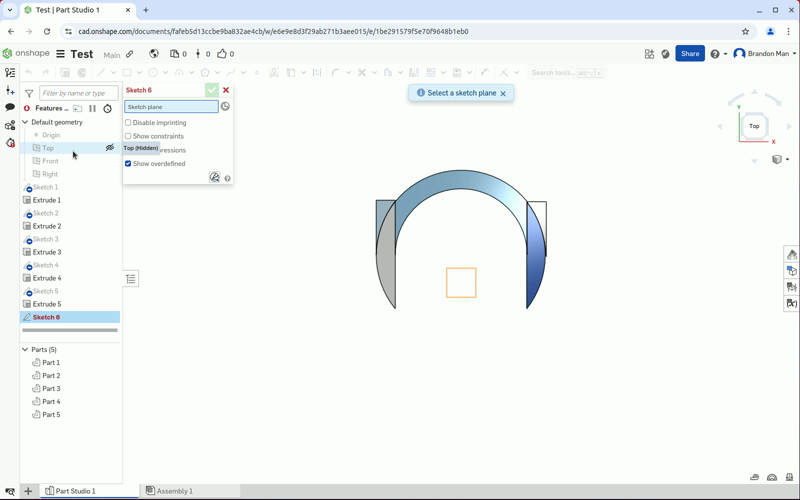
click(73, 150)
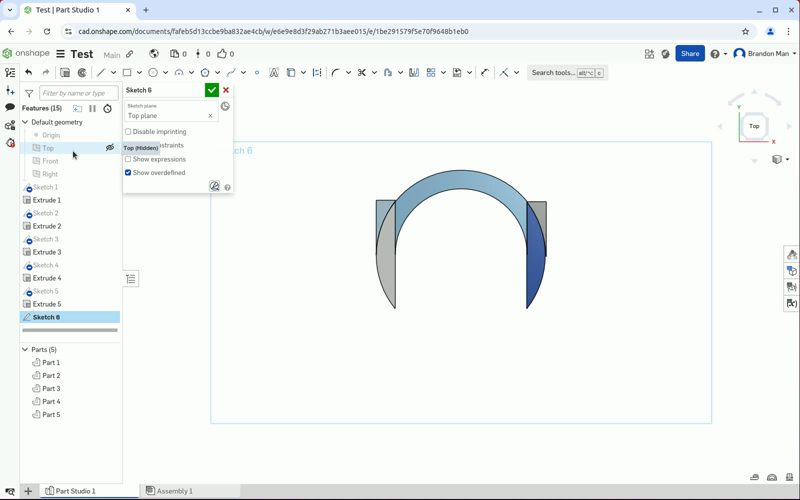
mouse_move(73, 352)
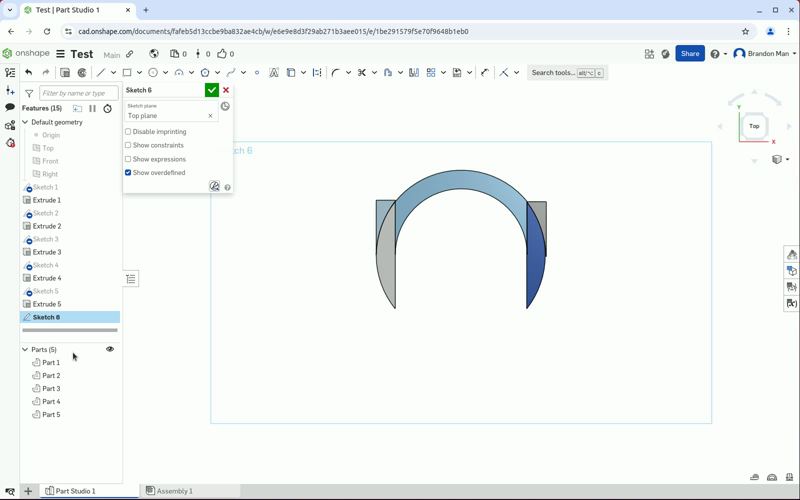
key(y)
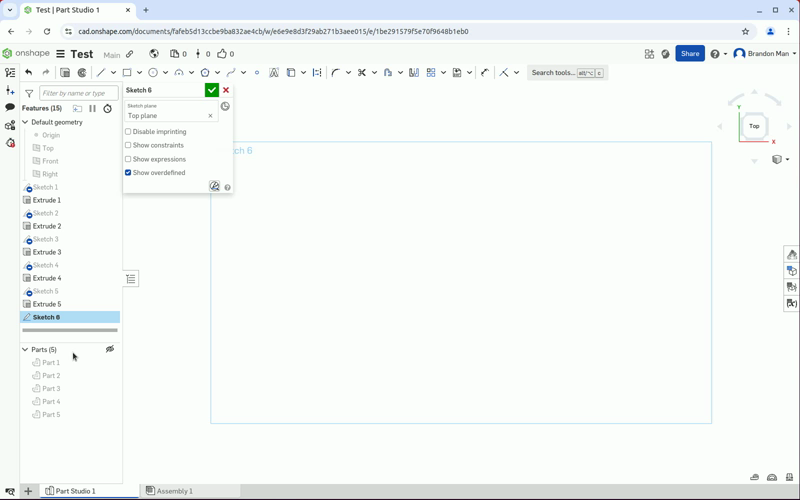
key(l)
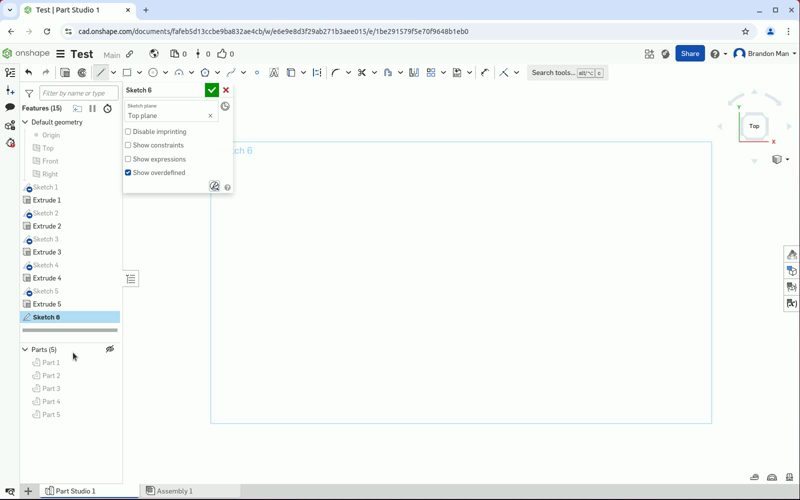
key_down(shift)
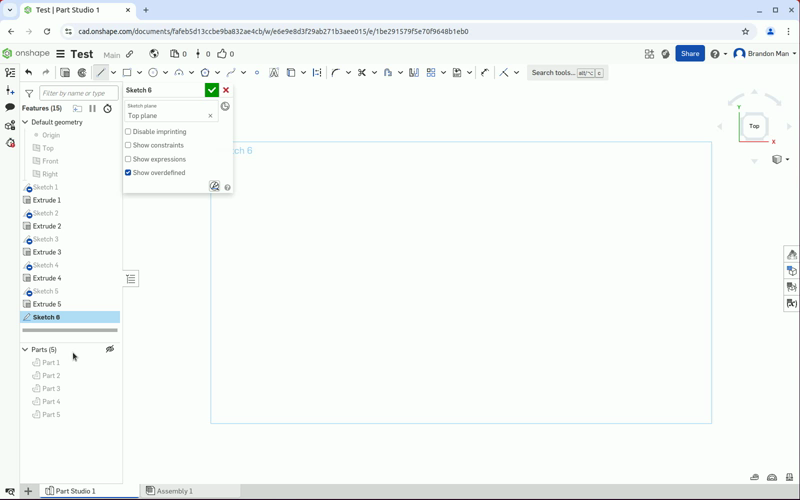
mouse_move(376, 308)
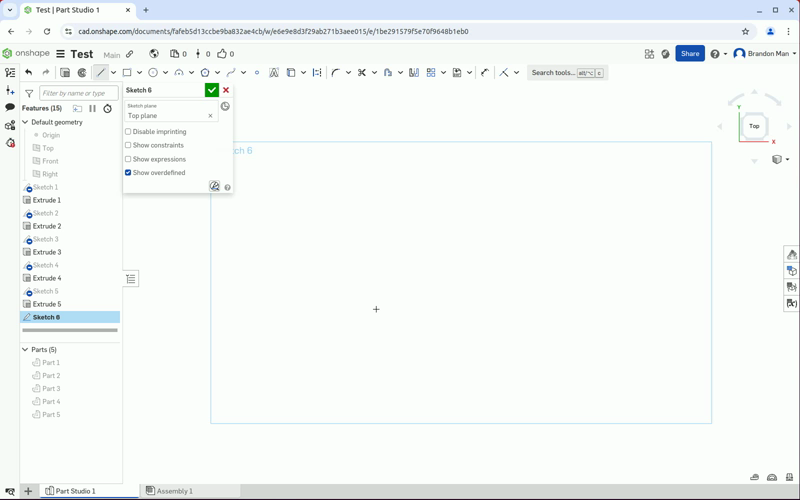
click(376, 308)
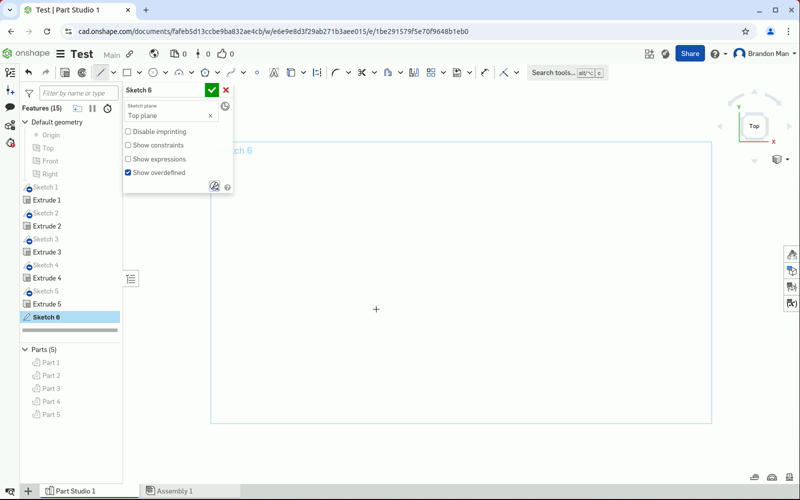
key_up(shift)
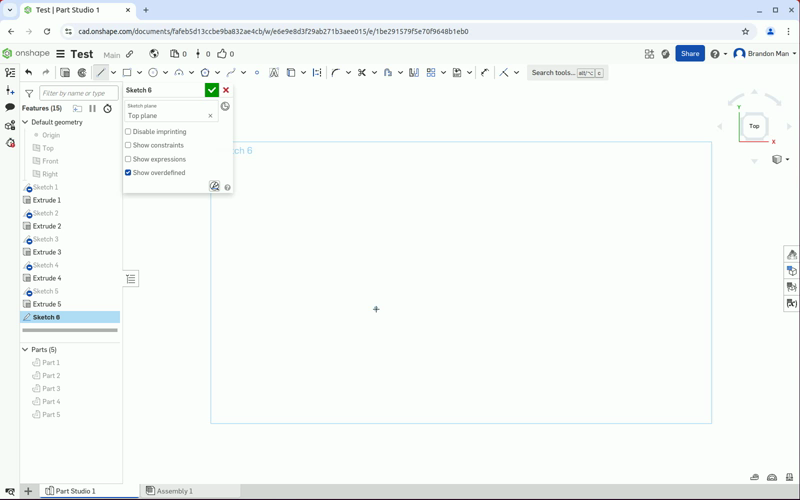
key_down(shift)
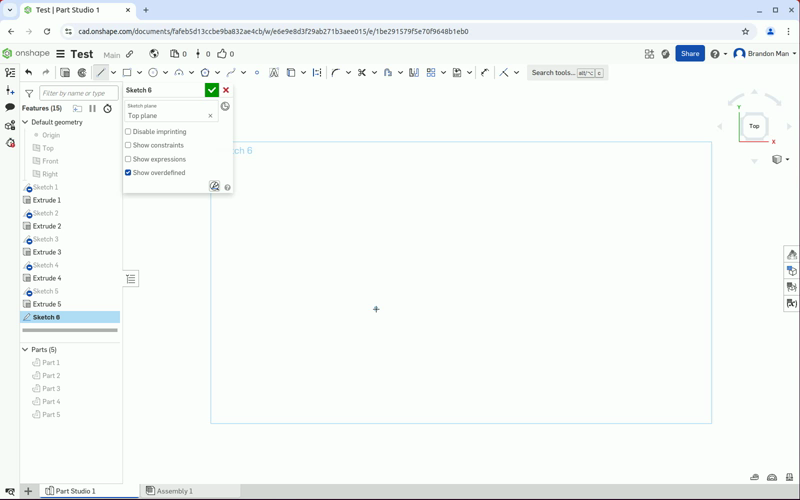
mouse_move(406, 308)
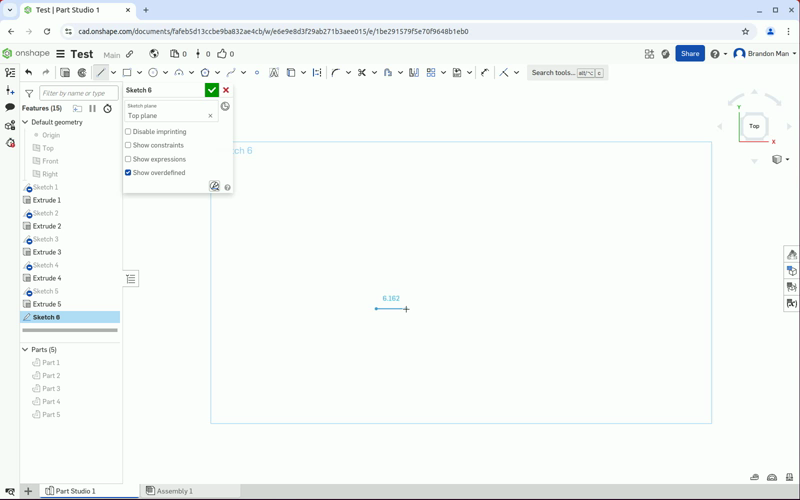
mouse_move(395, 308)
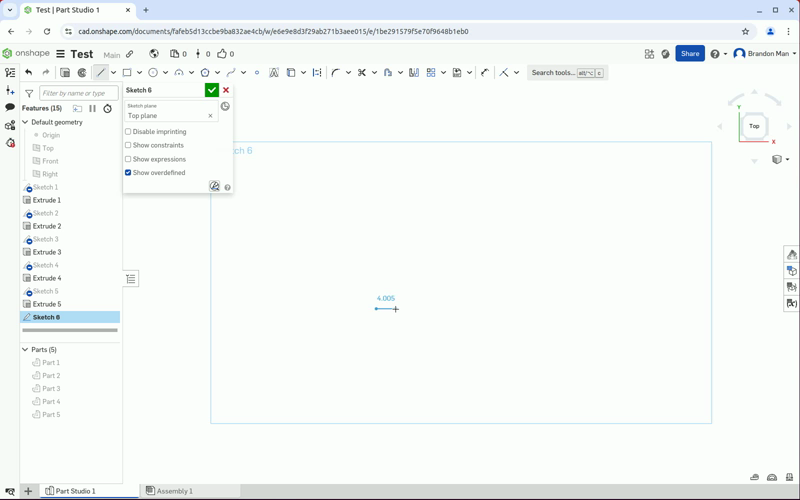
click(395, 308)
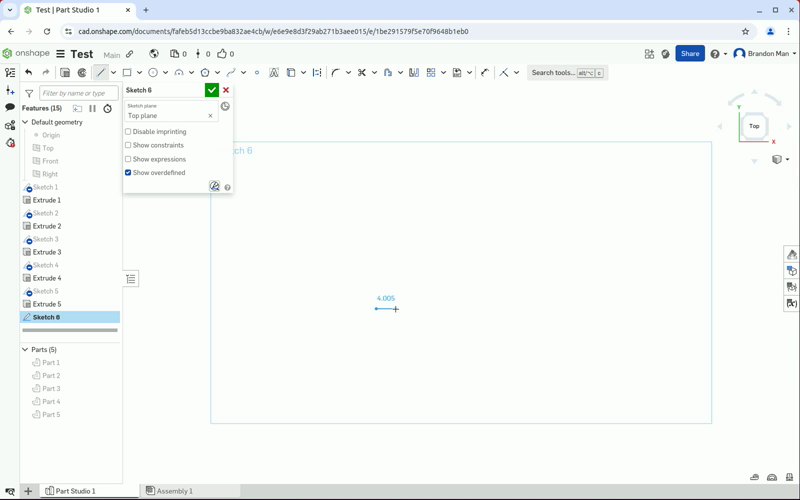
key_up(shift)
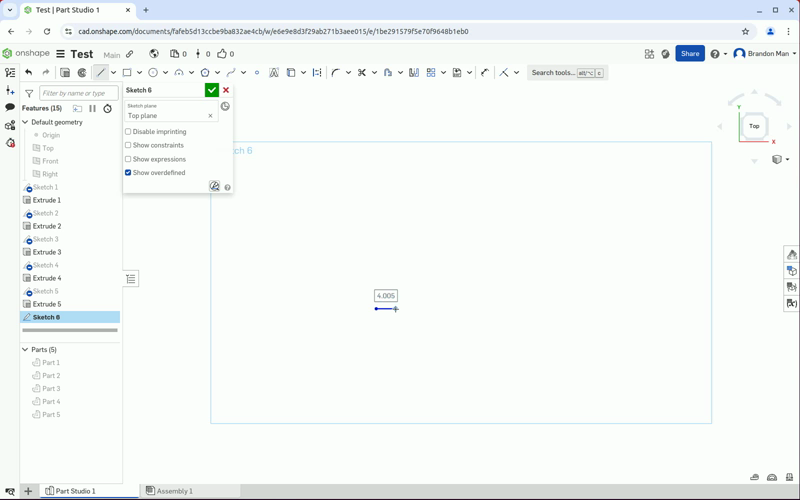
key(esc)
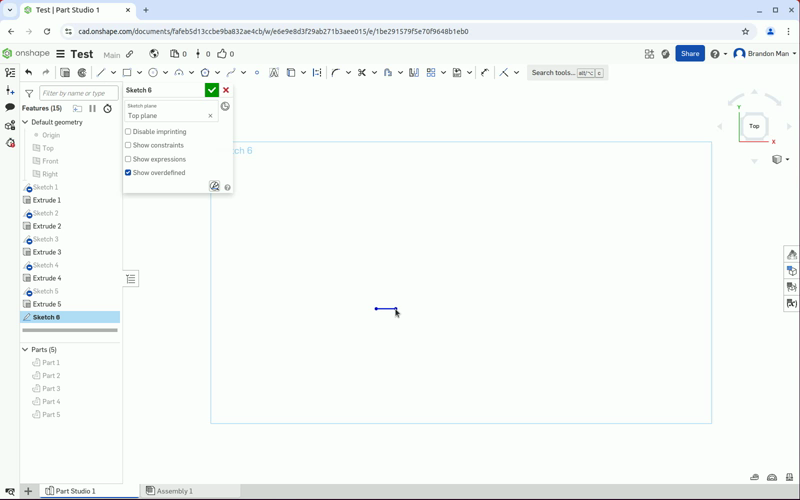
key(a)
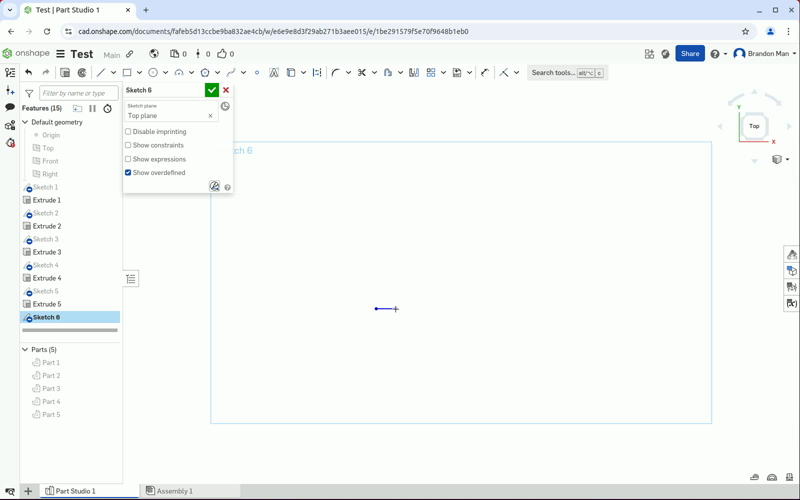
mouse_move(395, 308)
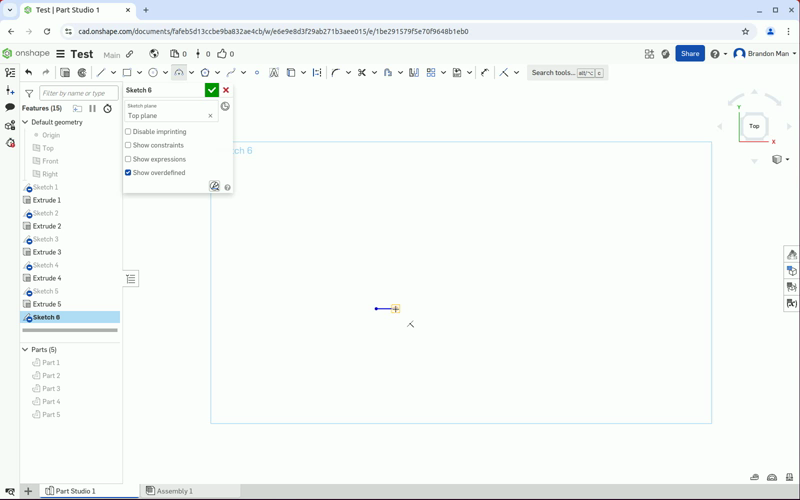
click(395, 308)
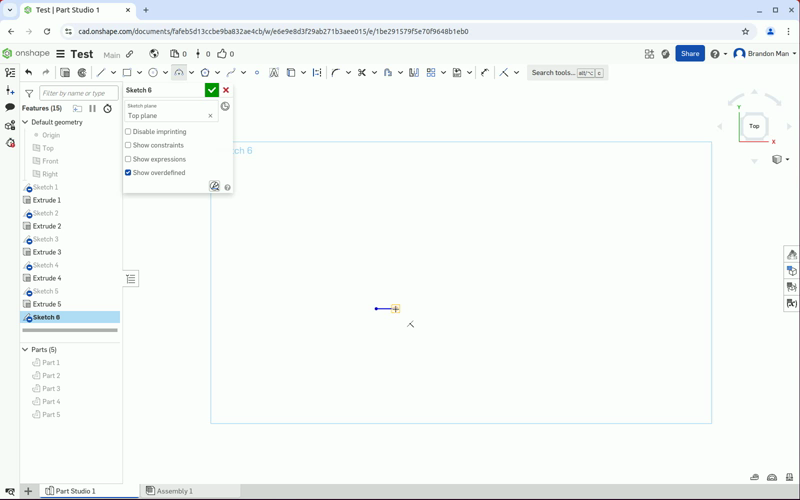
key_down(shift)
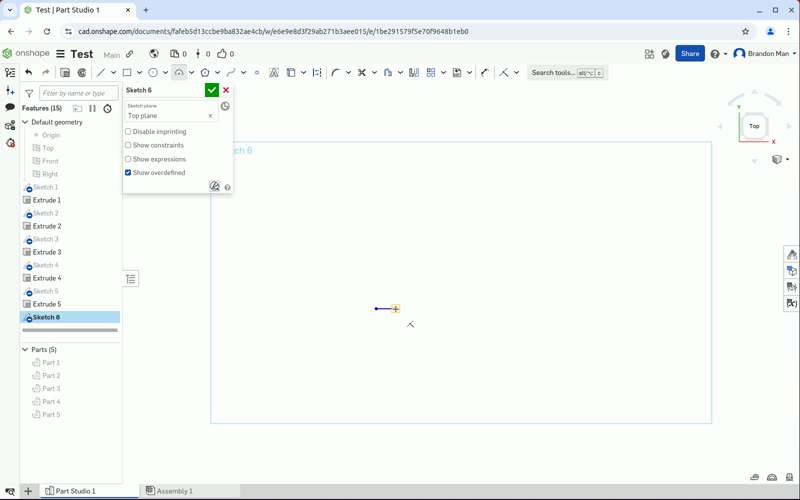
mouse_move(376, 254)
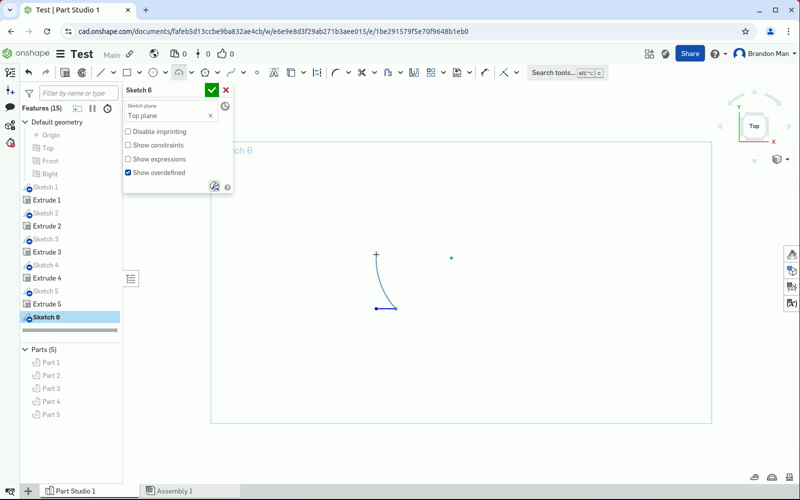
click(376, 254)
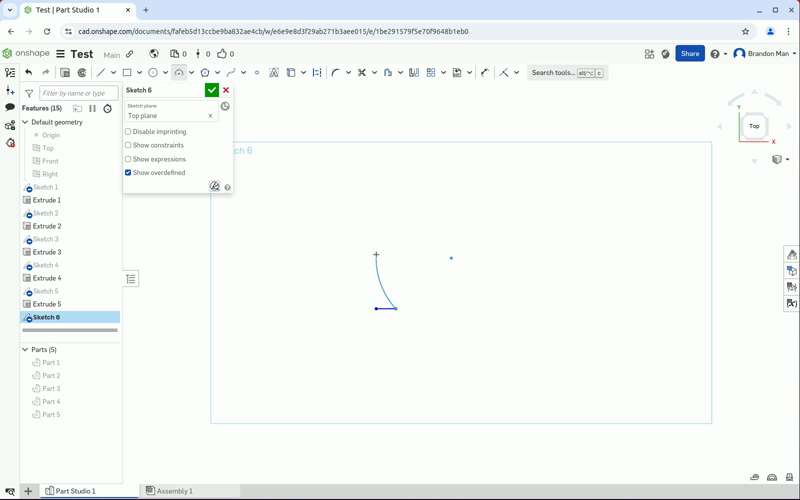
mouse_move(381, 283)
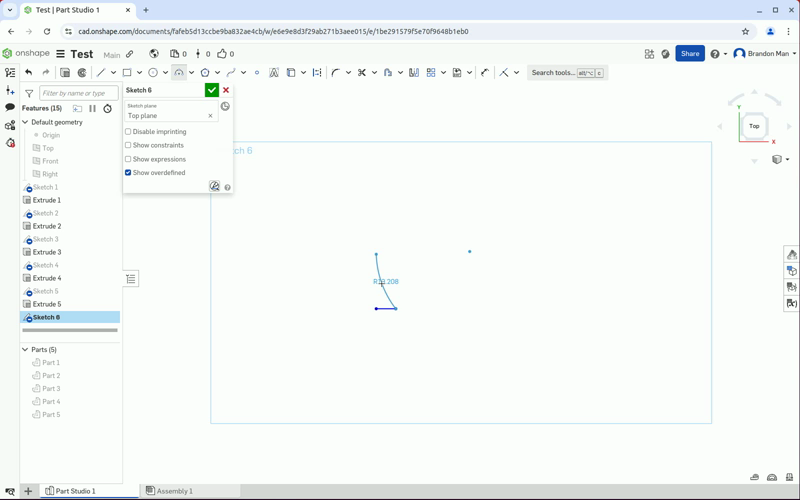
click(381, 283)
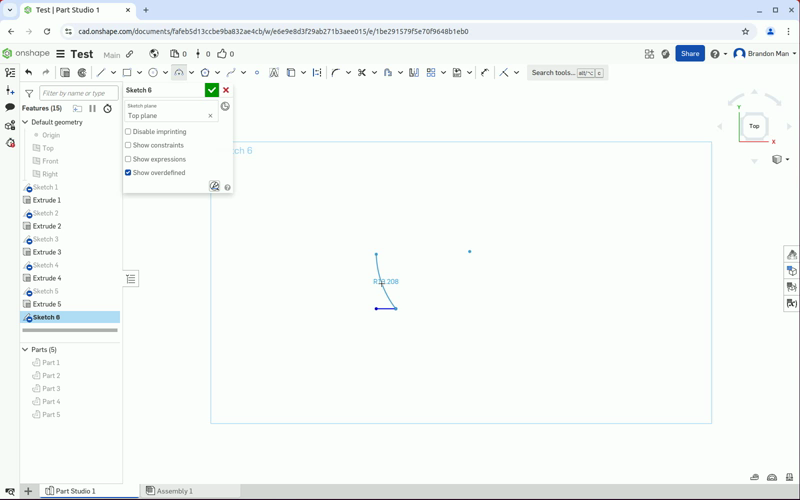
key_up(shift)
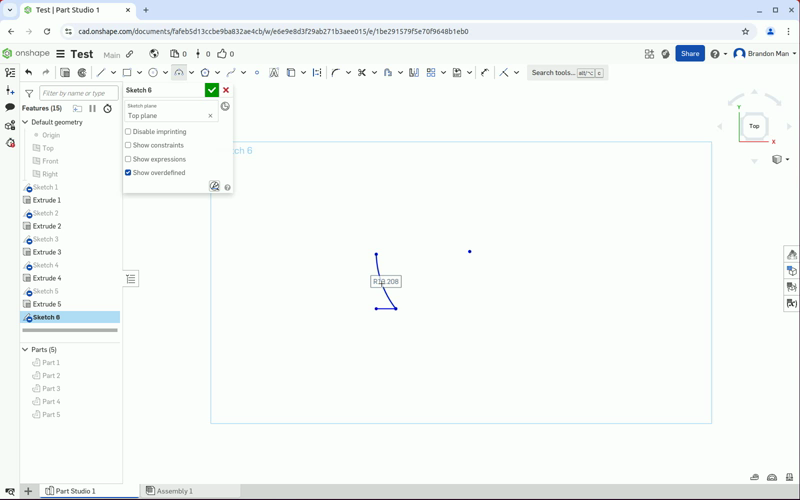
key(esc)
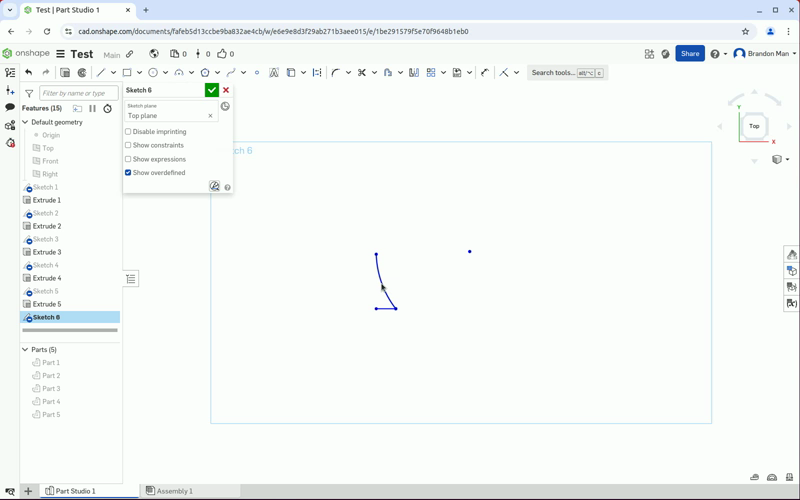
key(l)
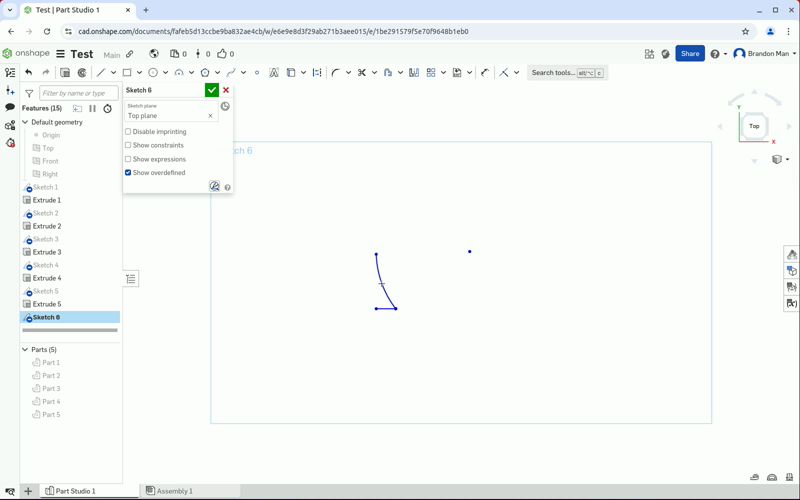
mouse_move(376, 254)
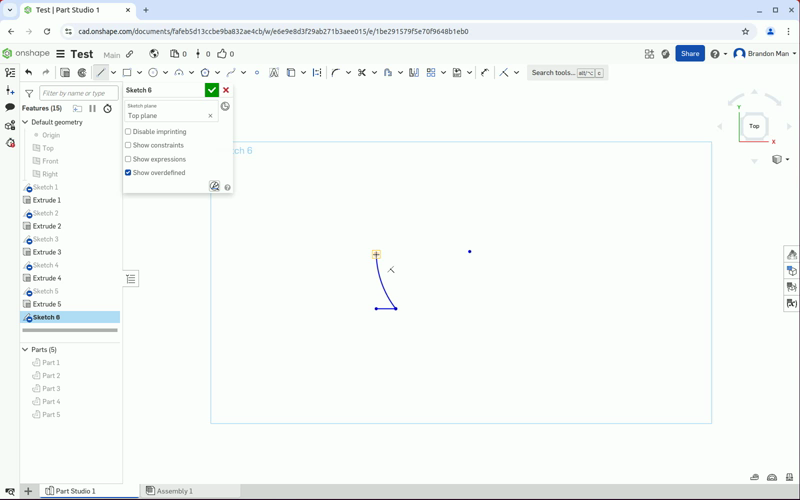
click(376, 254)
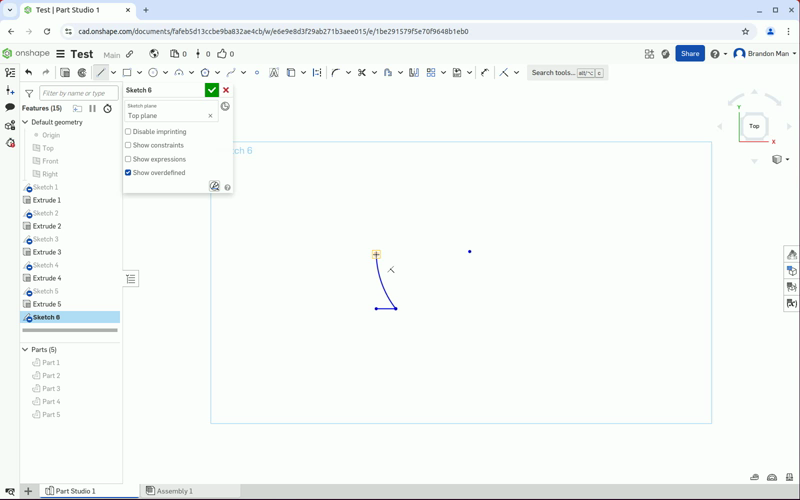
mouse_move(406, 254)
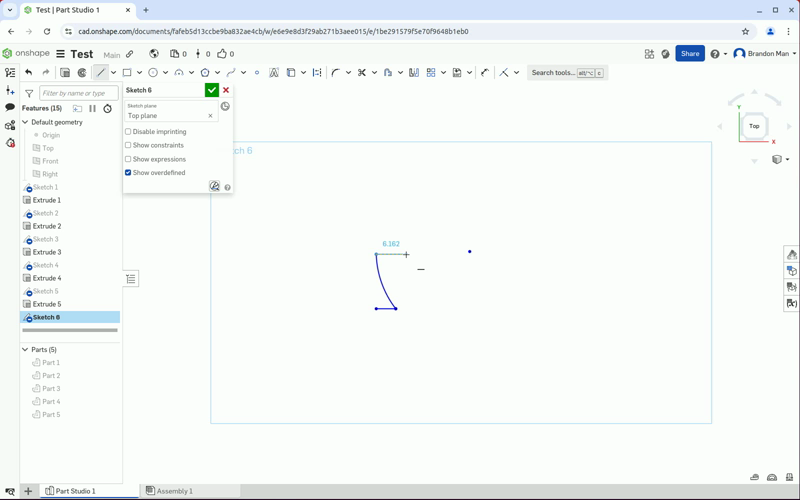
key_down(shift)
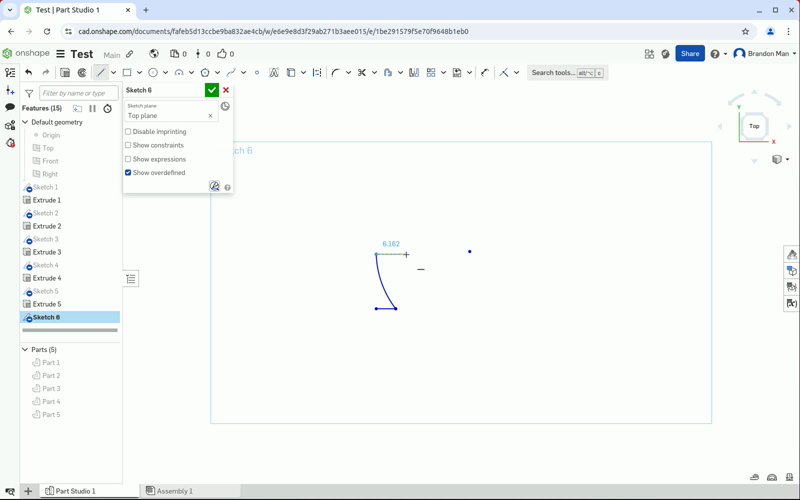
mouse_move(376, 308)
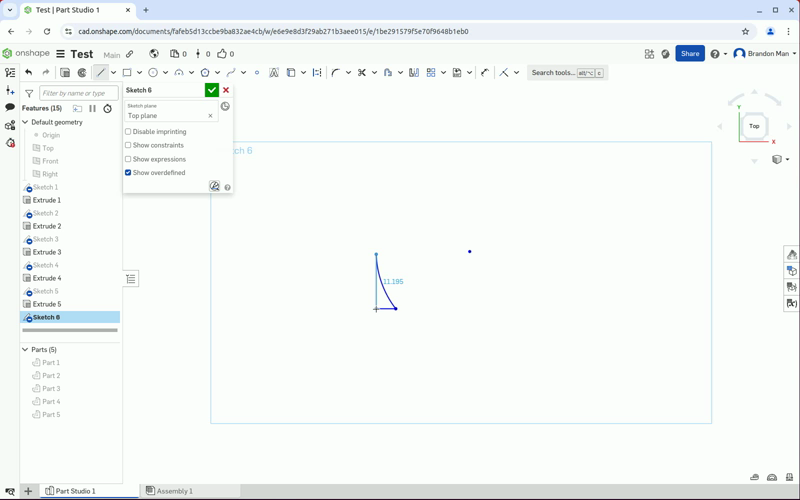
key_up(shift)
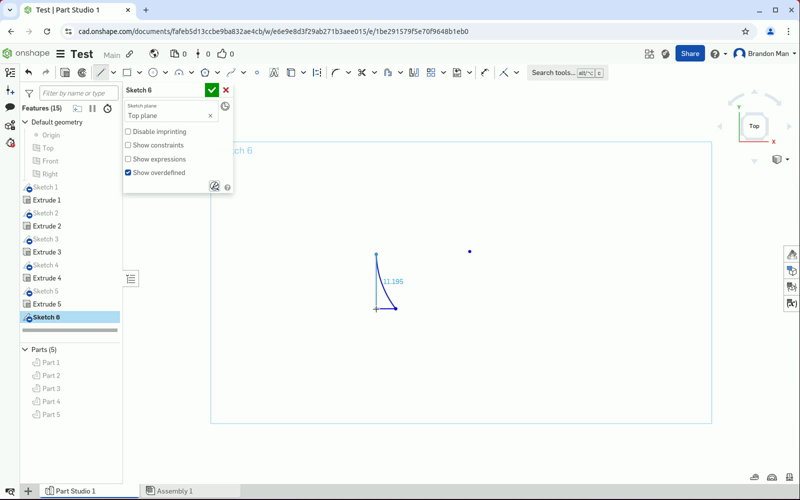
click(376, 308)
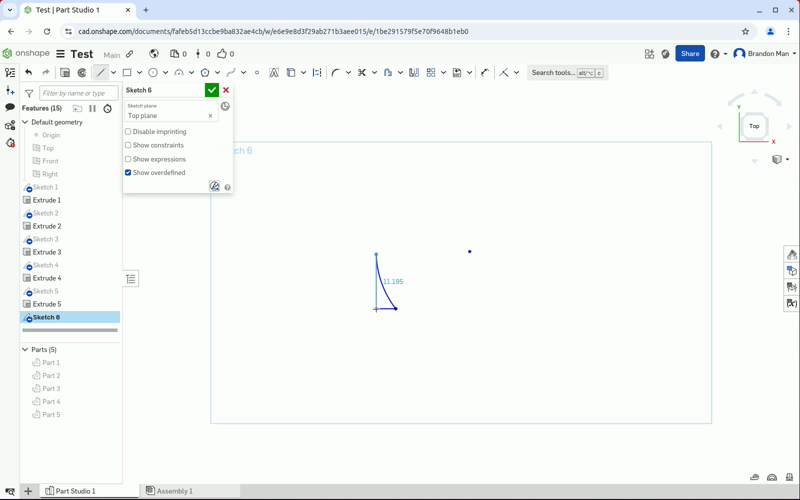
key(esc)
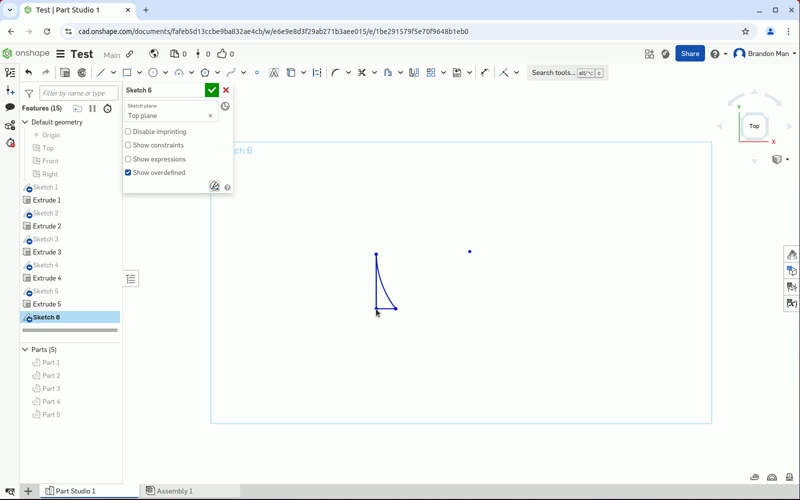
mouse_move(387, 306)
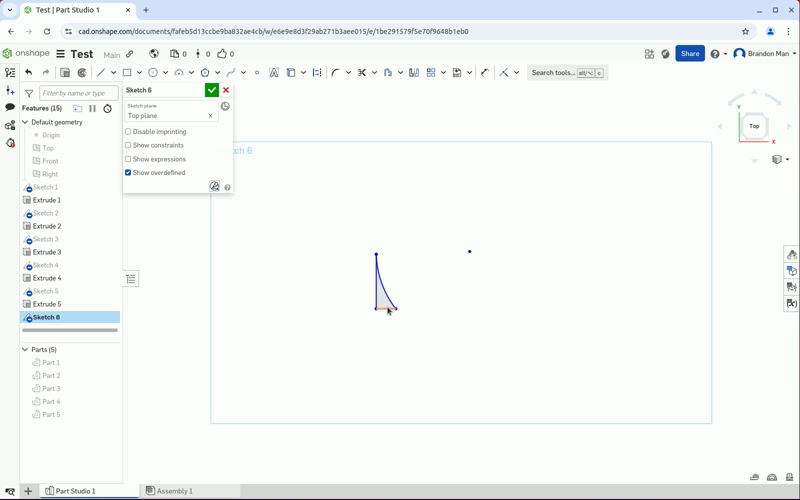
scroll(6)
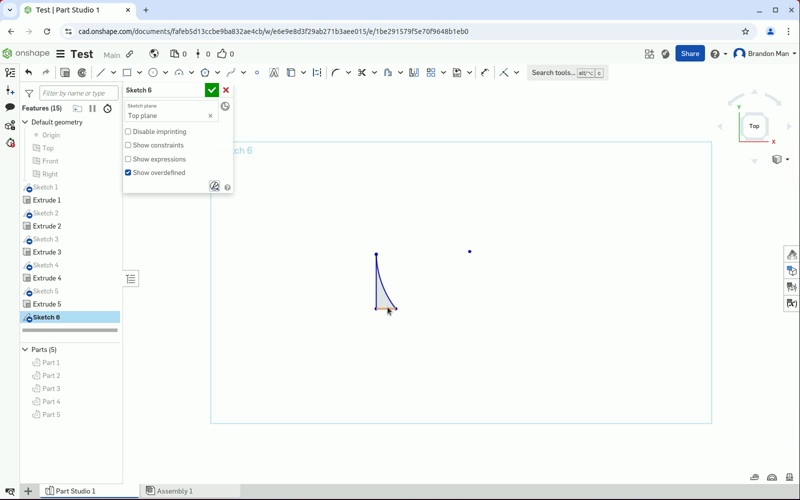
scroll(6)
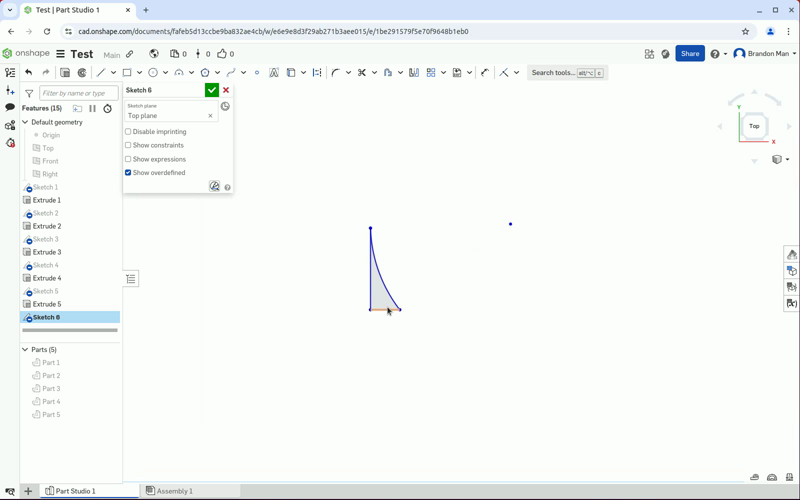
scroll(6)
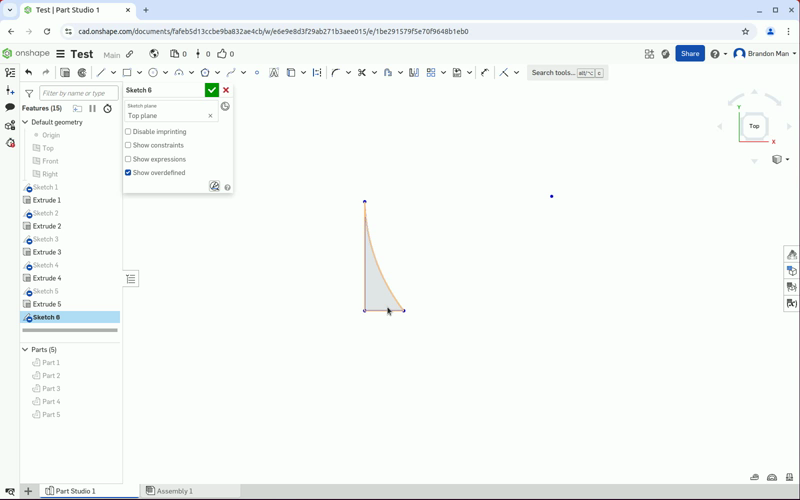
scroll(6)
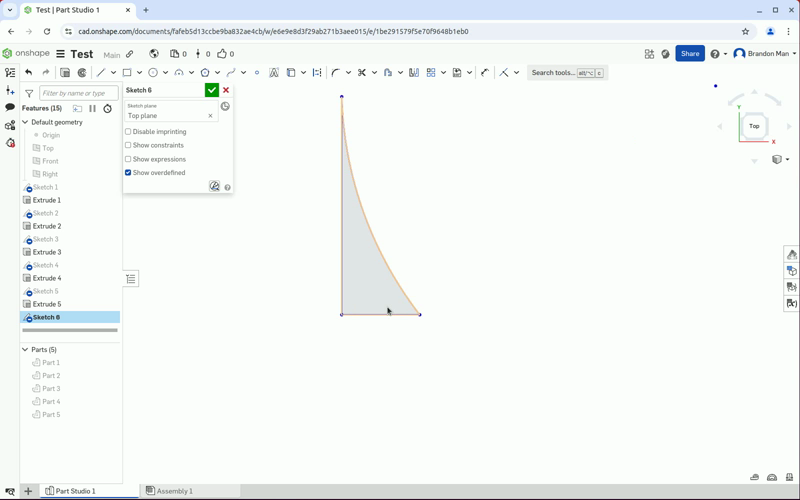
scroll(6)
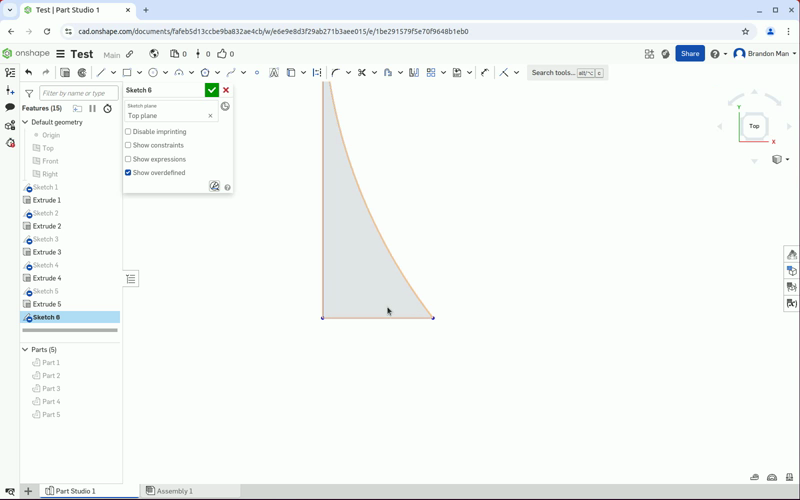
scroll(6)
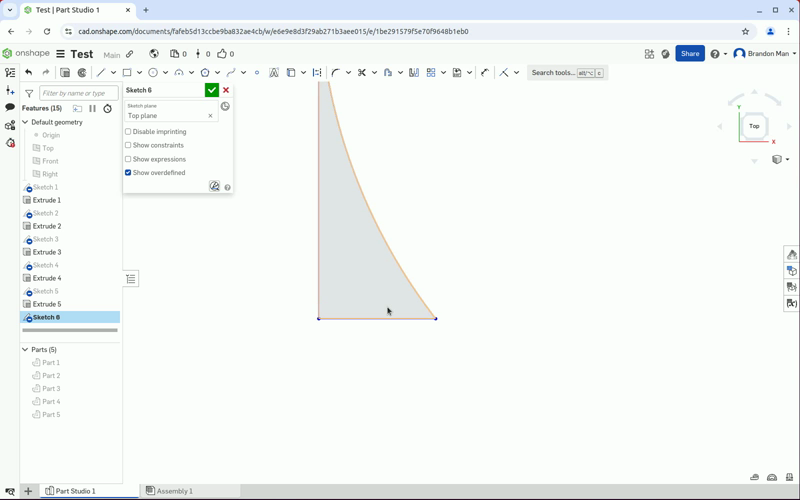
scroll(6)
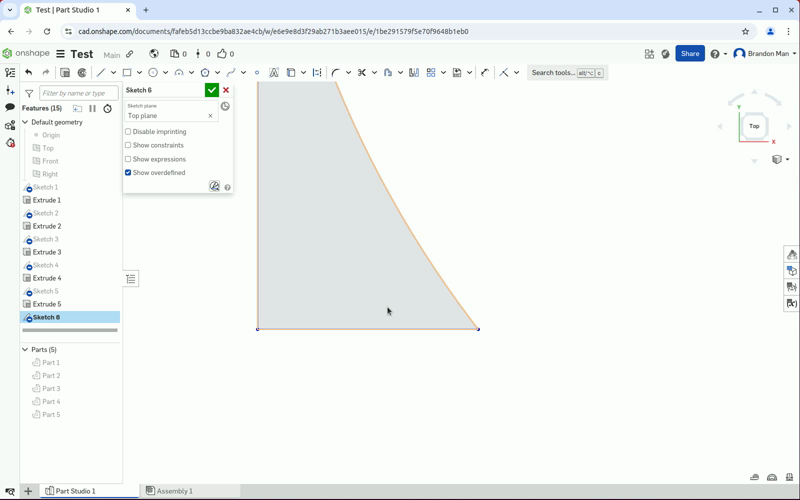
click(387, 306)
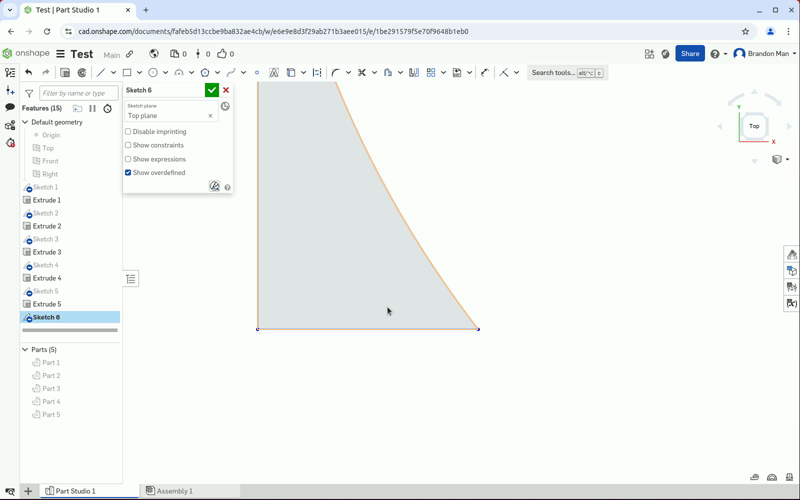
scroll(-6)
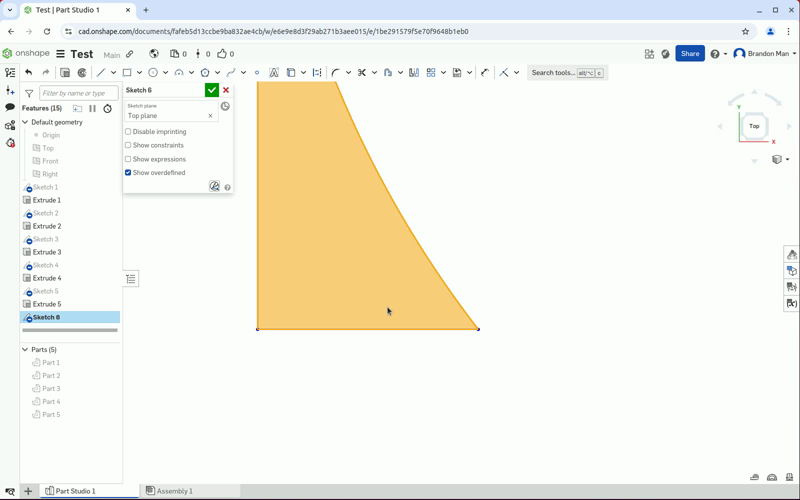
scroll(-6)
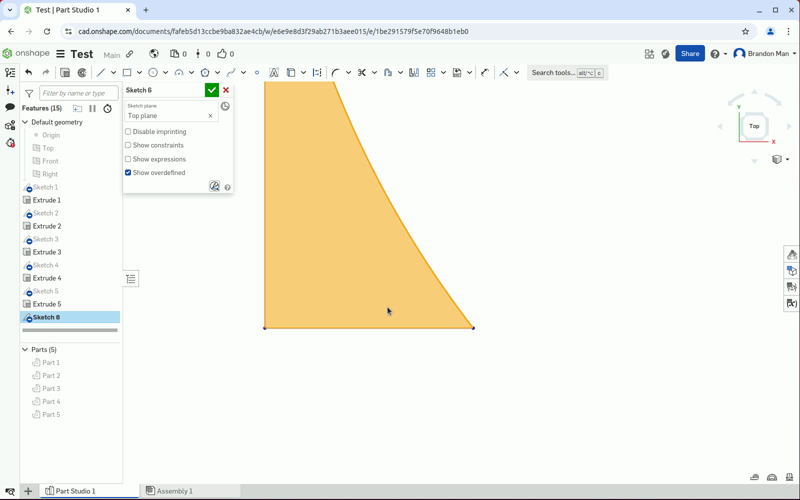
scroll(-6)
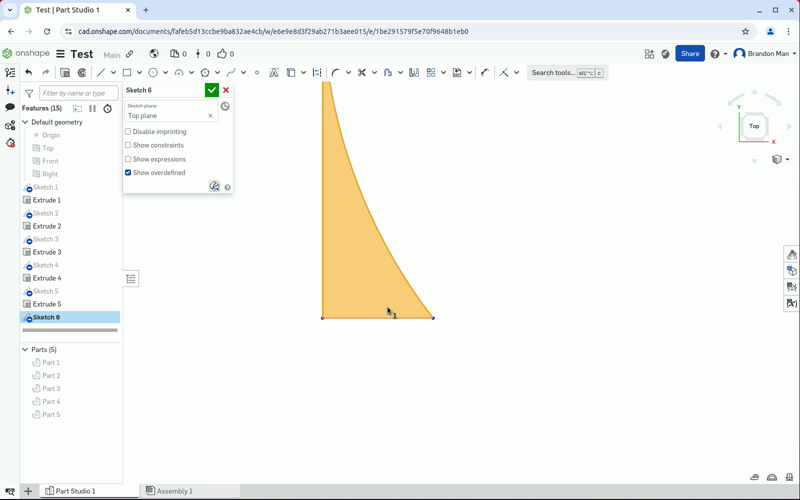
scroll(-6)
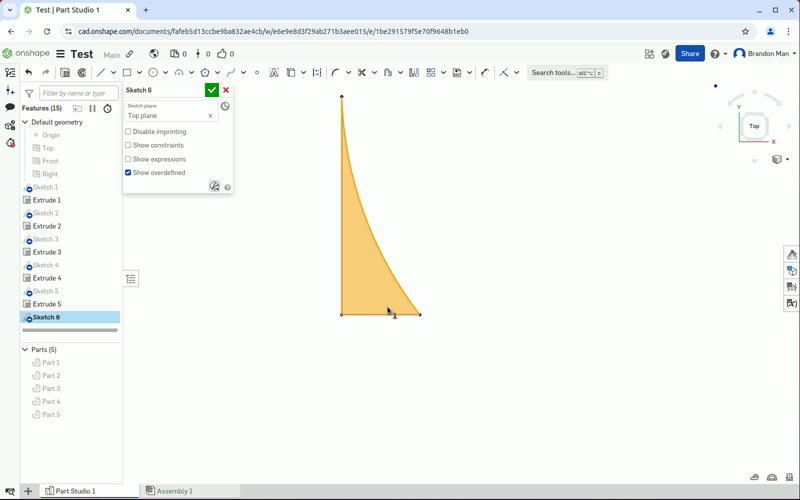
scroll(-6)
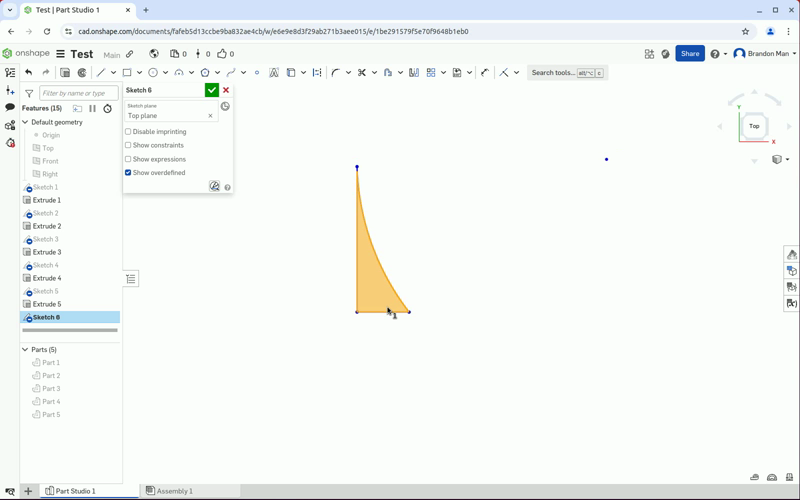
scroll(-6)
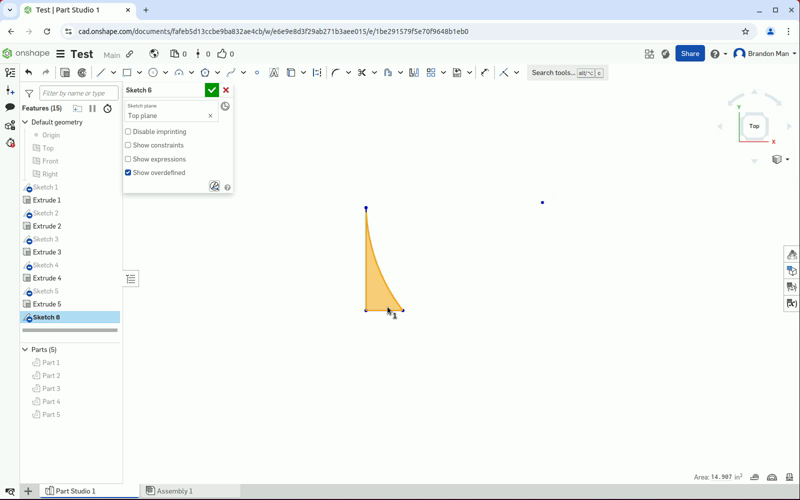
scroll(-6)
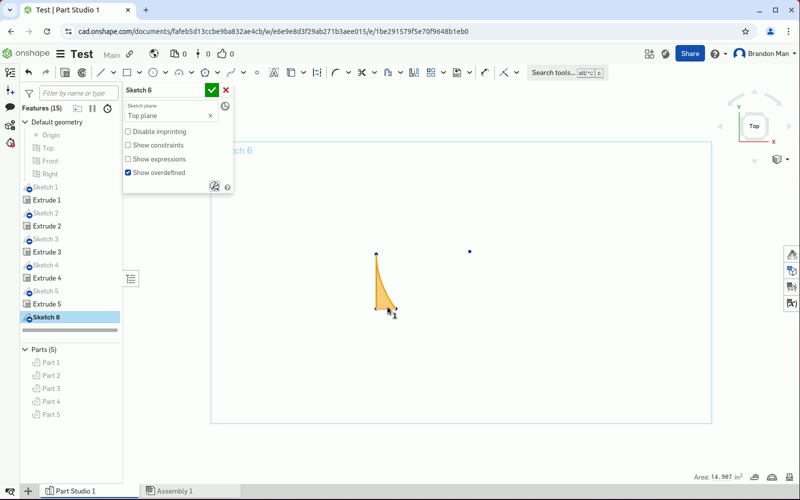
mouse_move(73, 352)
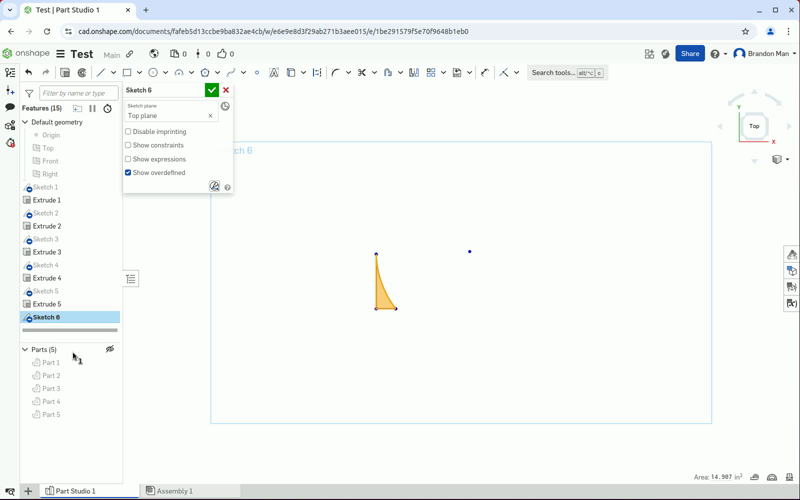
key(shift+y)
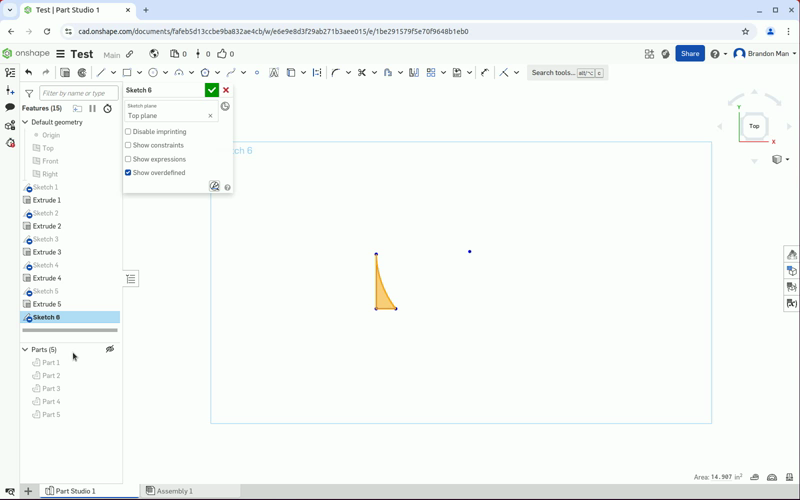
key(shift+e)
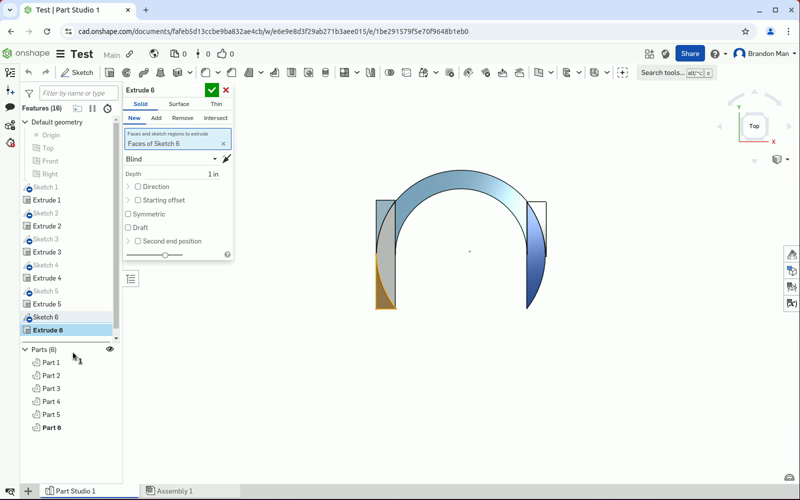
mouse_move(143, 106)
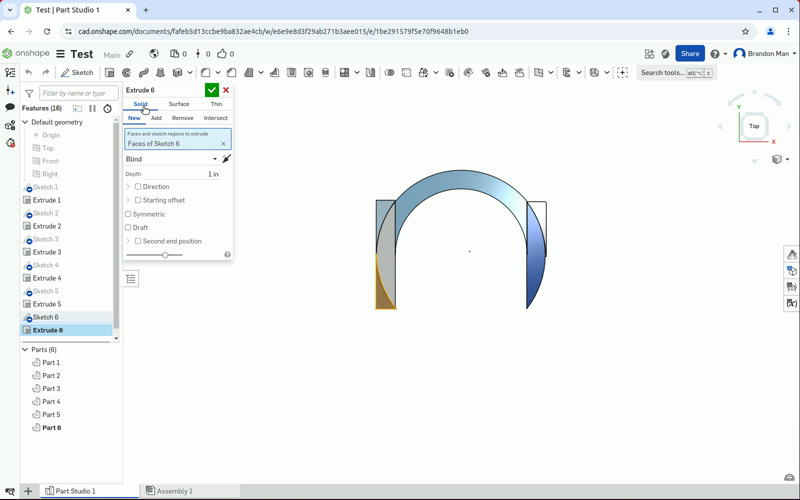
click(143, 106)
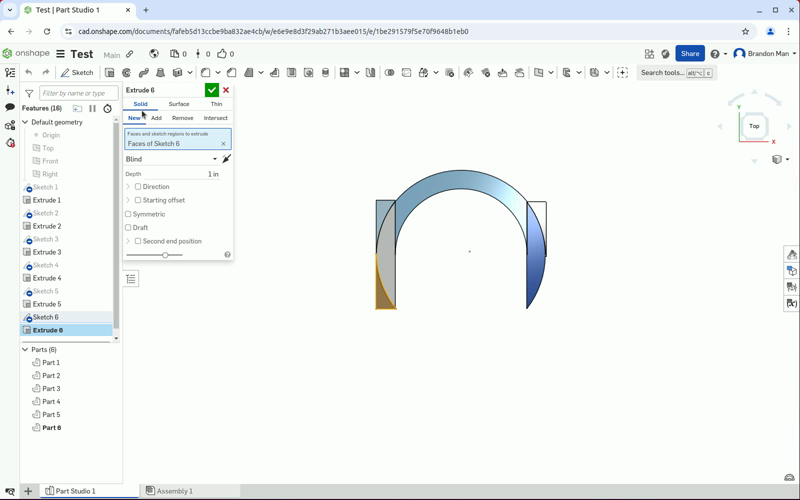
mouse_move(137, 120)
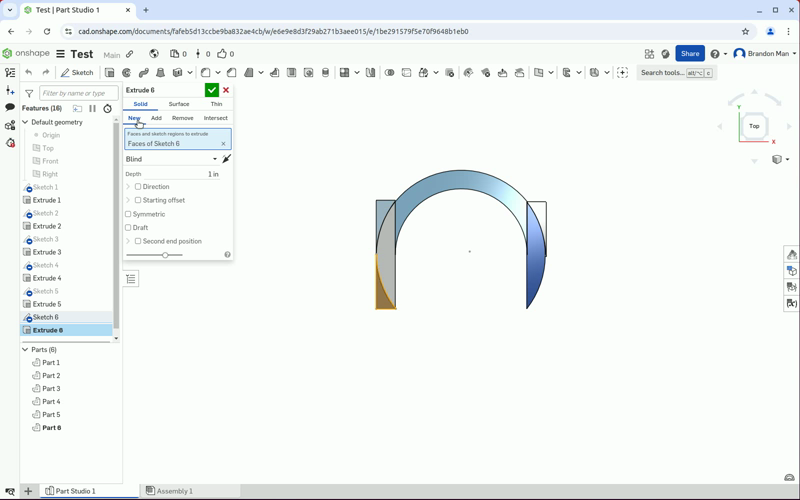
click(137, 120)
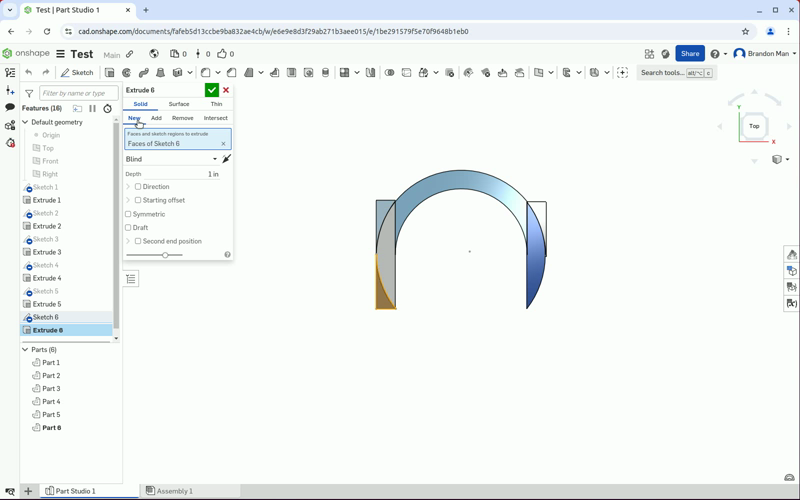
key(tab, 4)
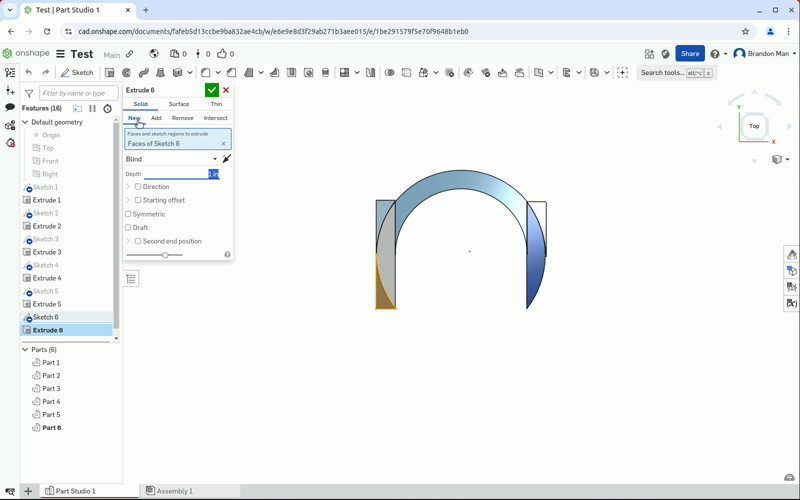
text(13.48)
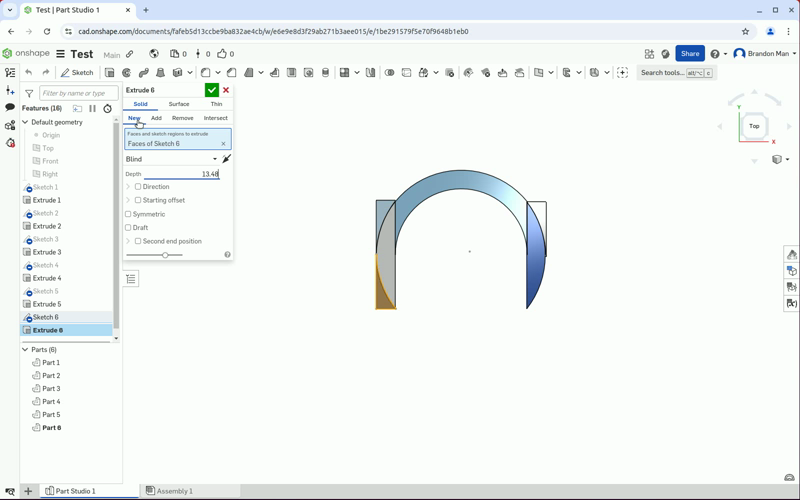
key(enter)
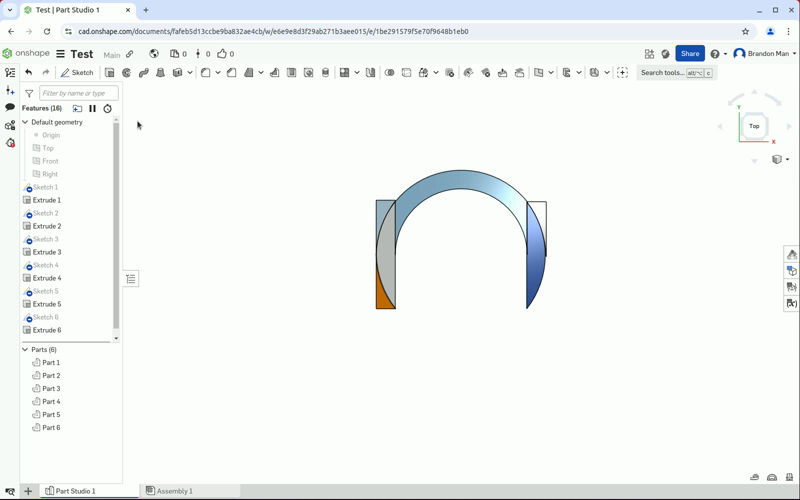
key(shift+h)
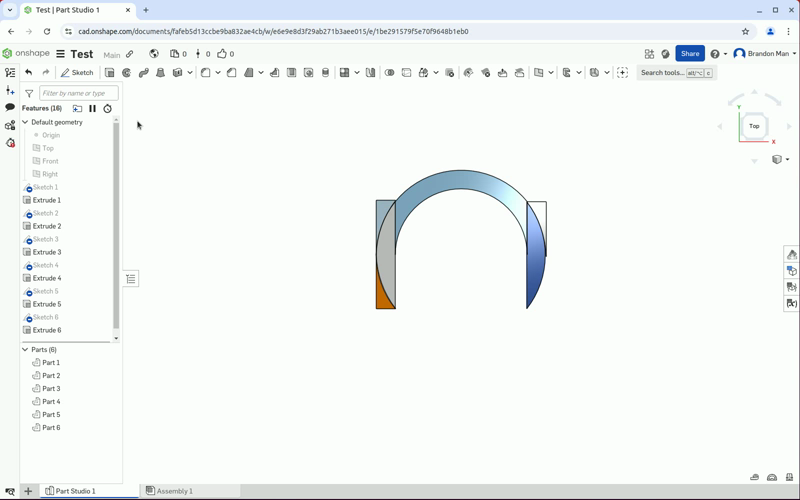
key(shift+h)
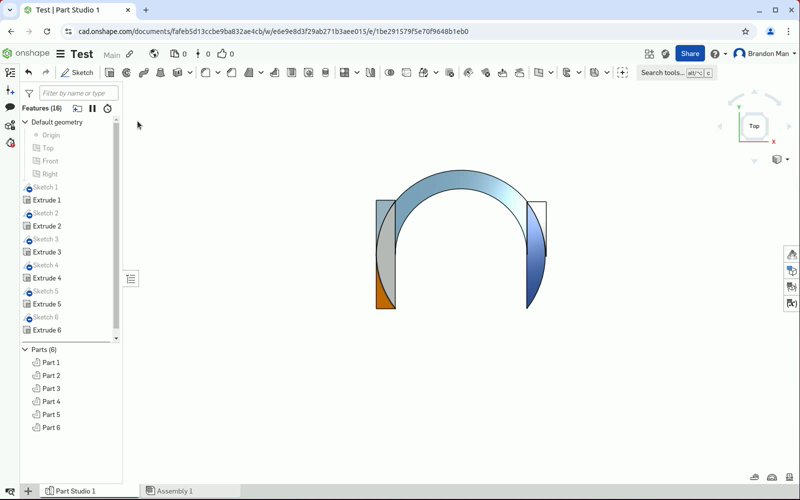
mouse_move(69, 189)
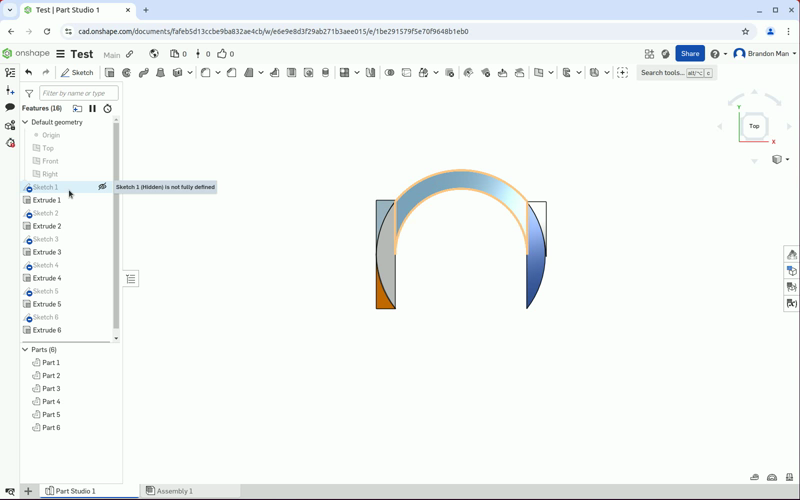
click(69, 189)
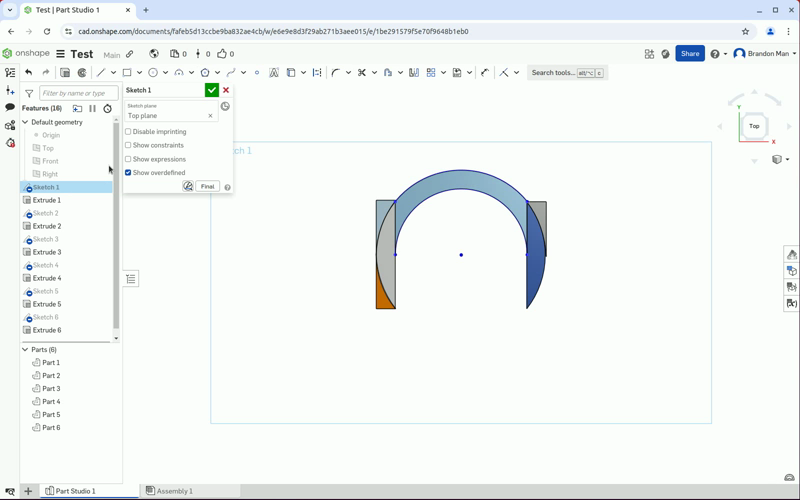
mouse_move(229, 92)
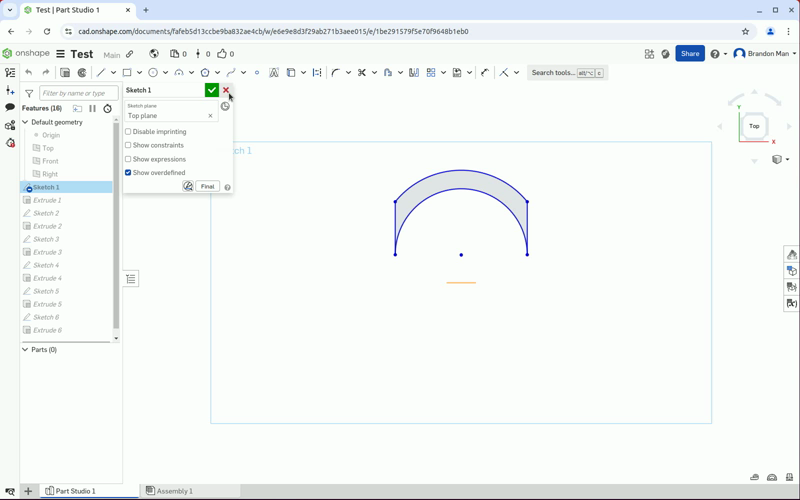
click(229, 92)
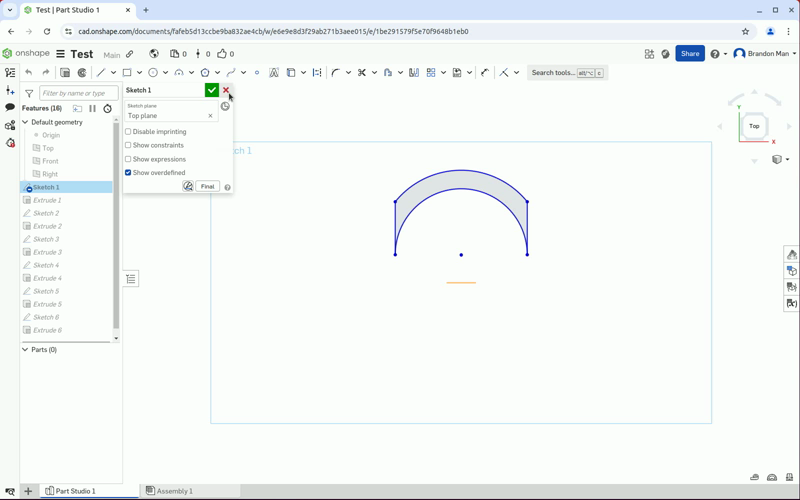
key(shift+s)
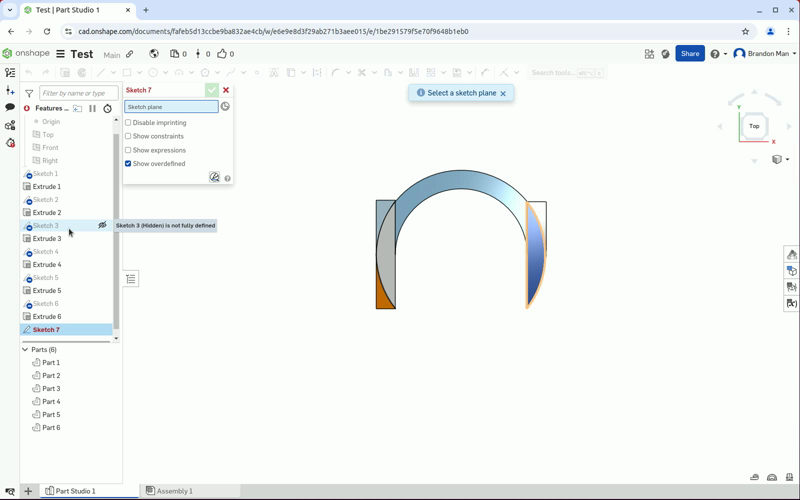
scroll(3)
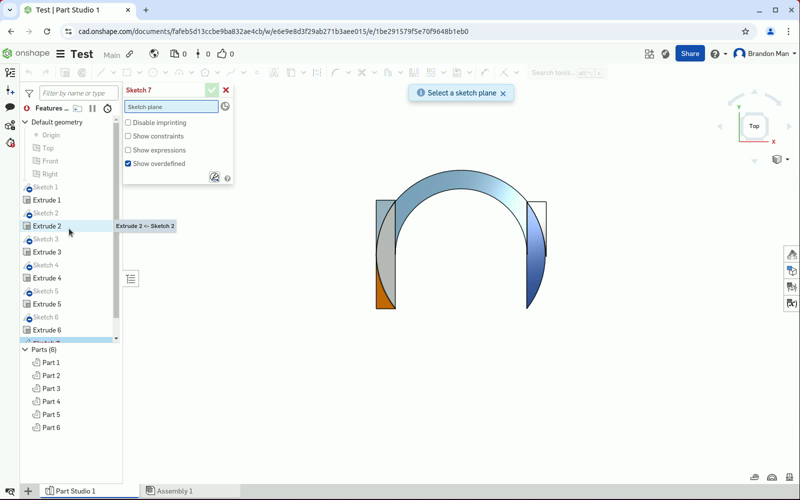
mouse_move(69, 150)
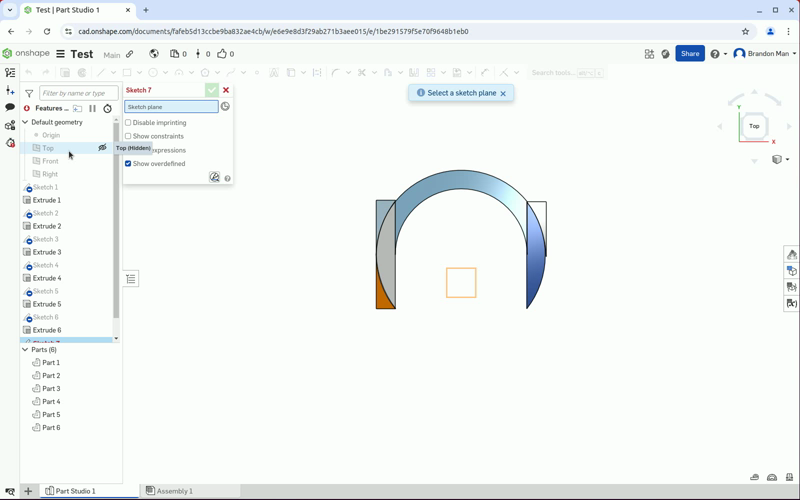
click(69, 150)
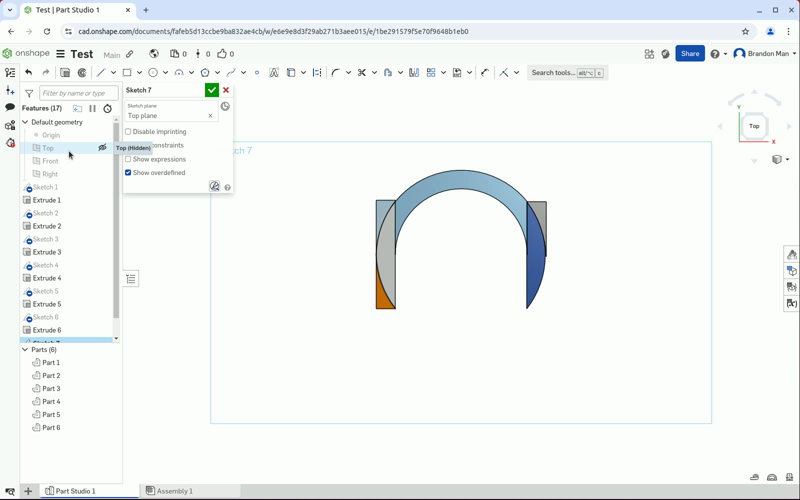
mouse_move(73, 352)
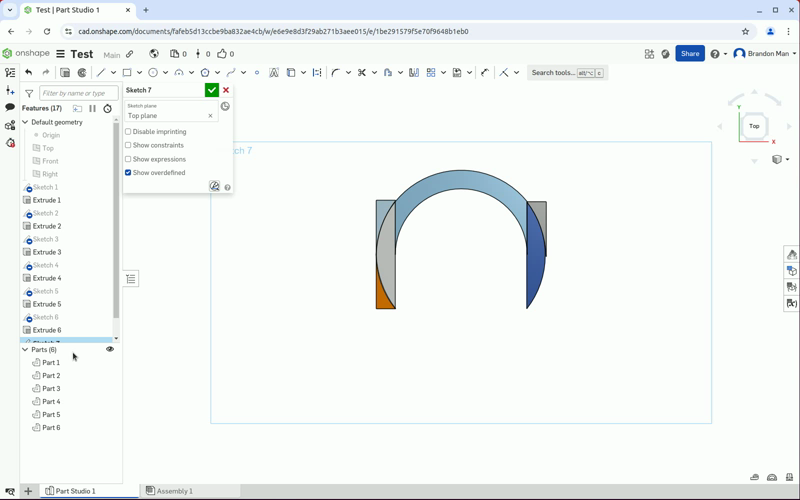
key(y)
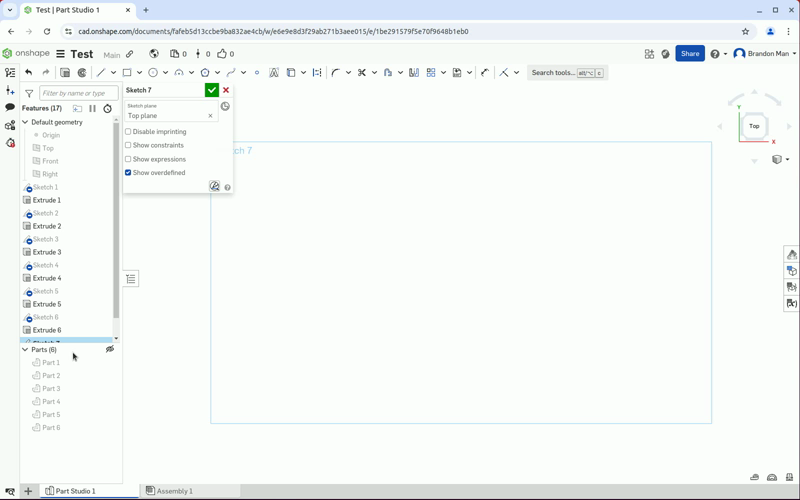
key(a)
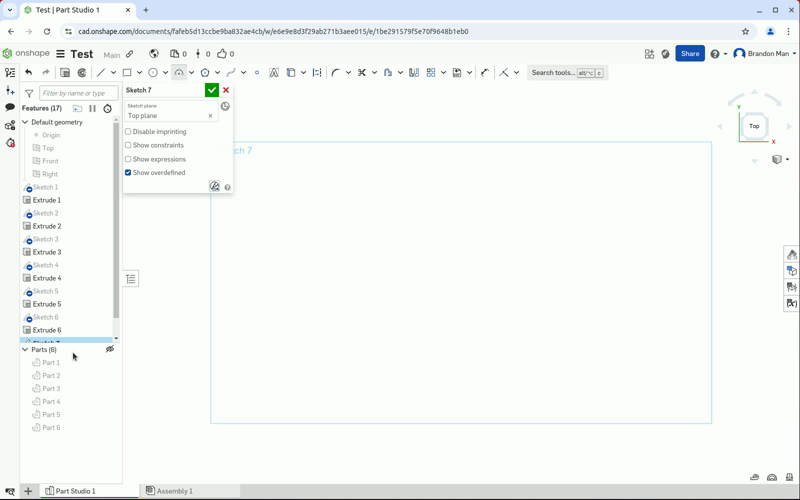
key_down(shift)
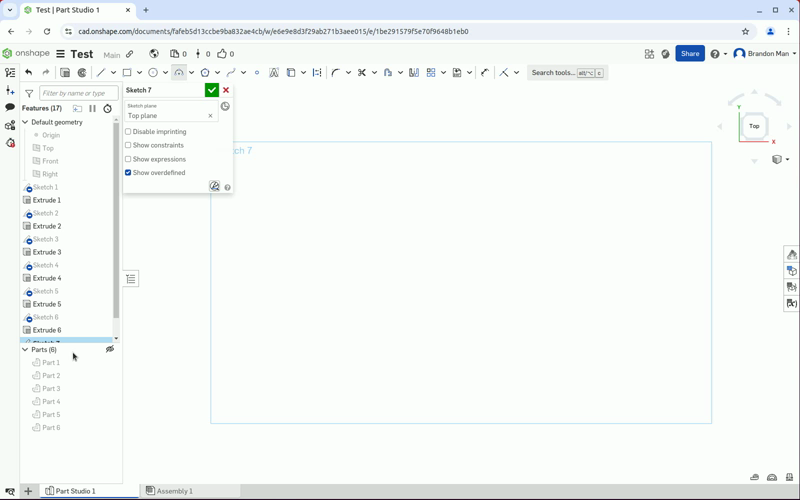
mouse_move(395, 308)
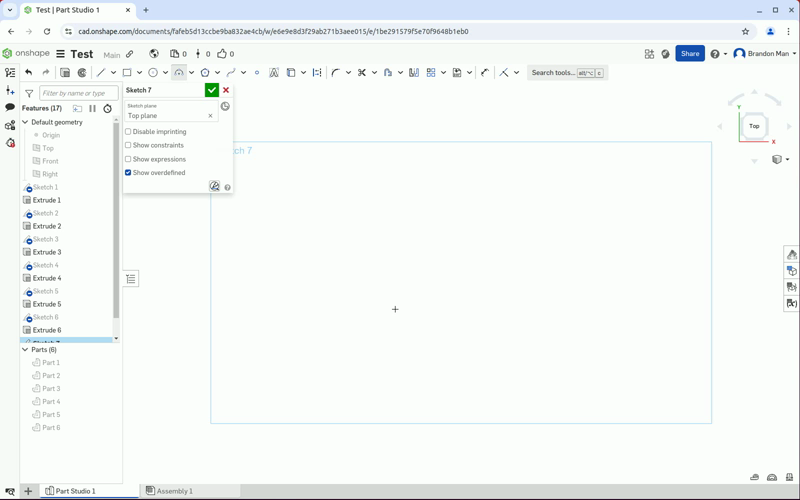
click(395, 308)
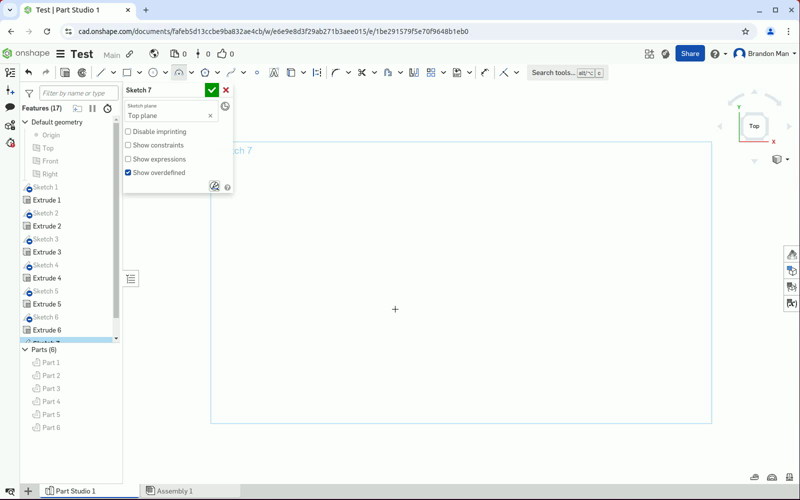
key_up(shift)
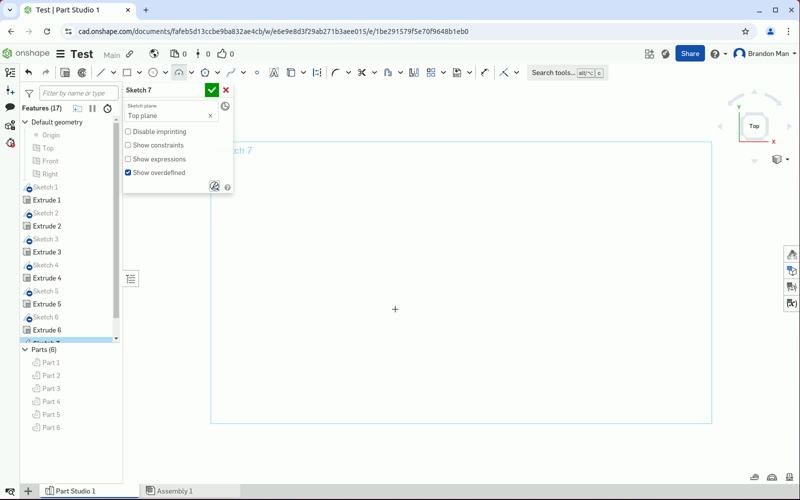
key_down(shift)
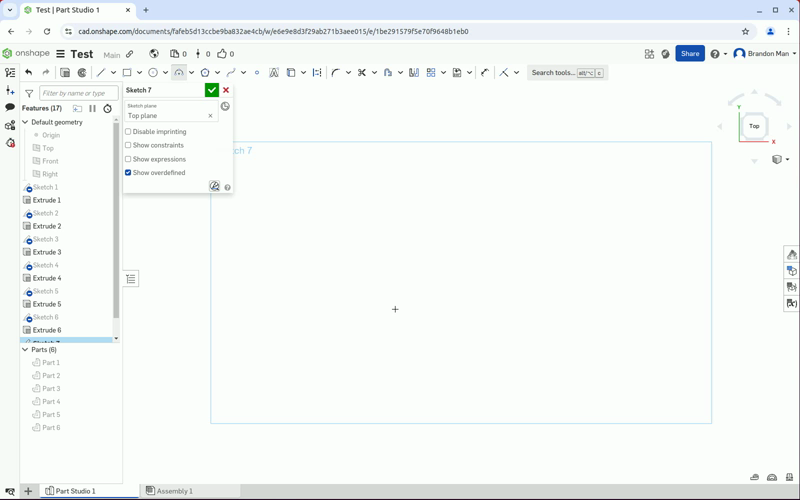
mouse_move(527, 308)
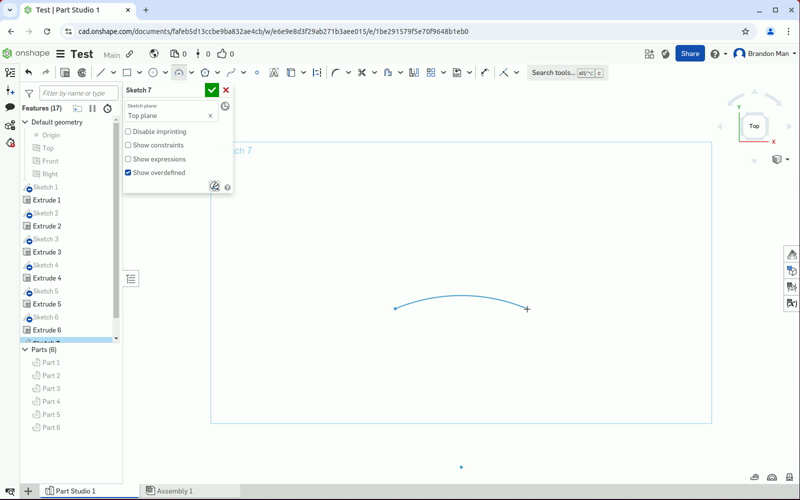
click(527, 308)
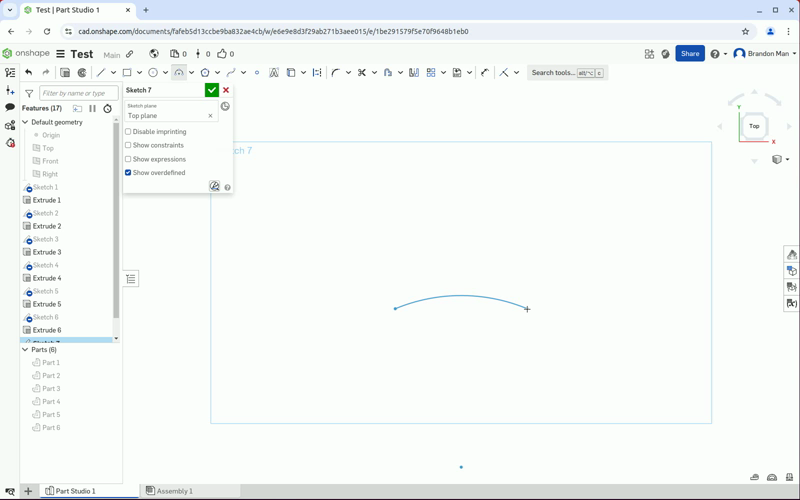
mouse_move(461, 340)
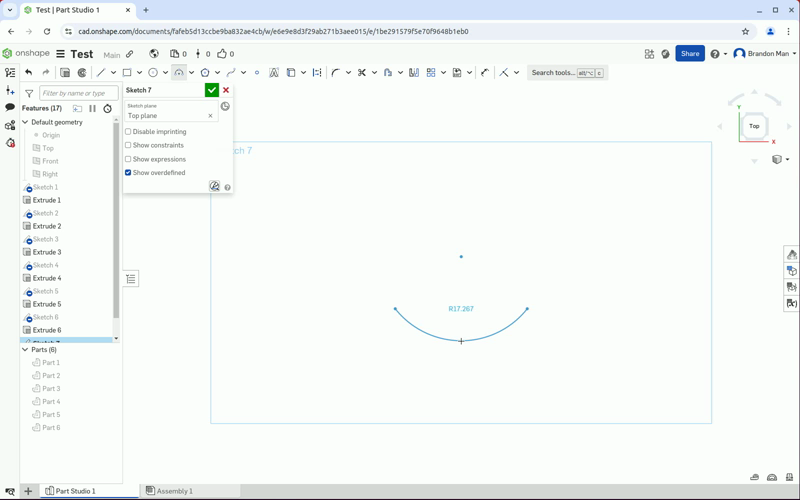
click(461, 340)
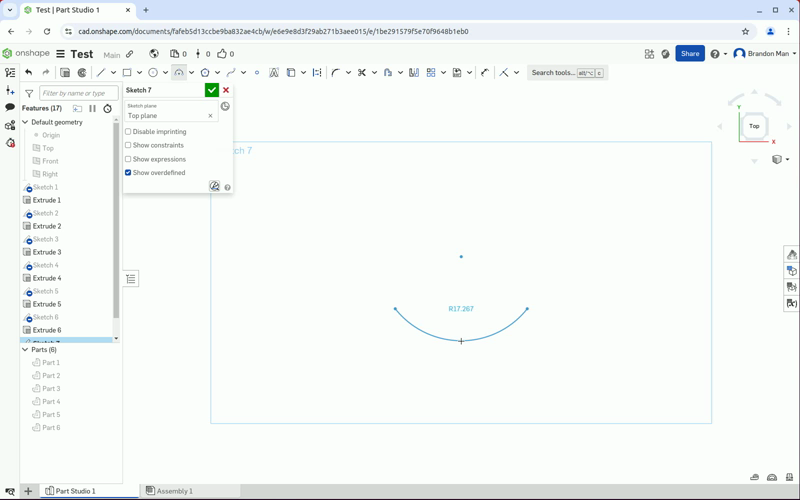
key_up(shift)
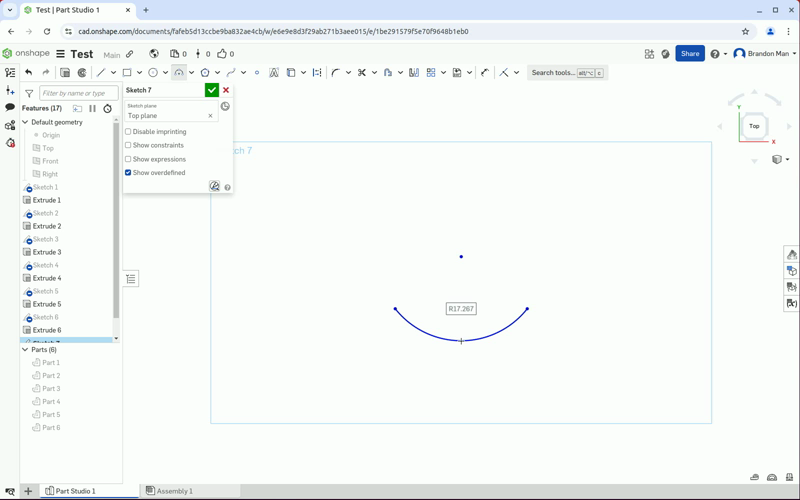
key(esc)
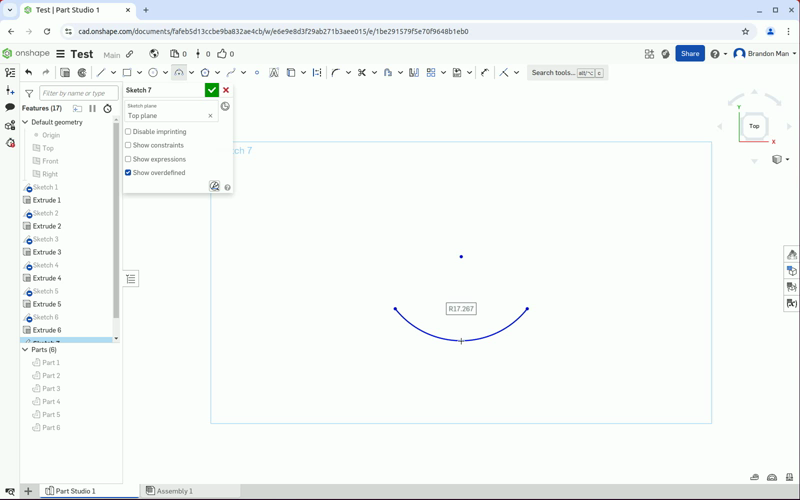
key(l)
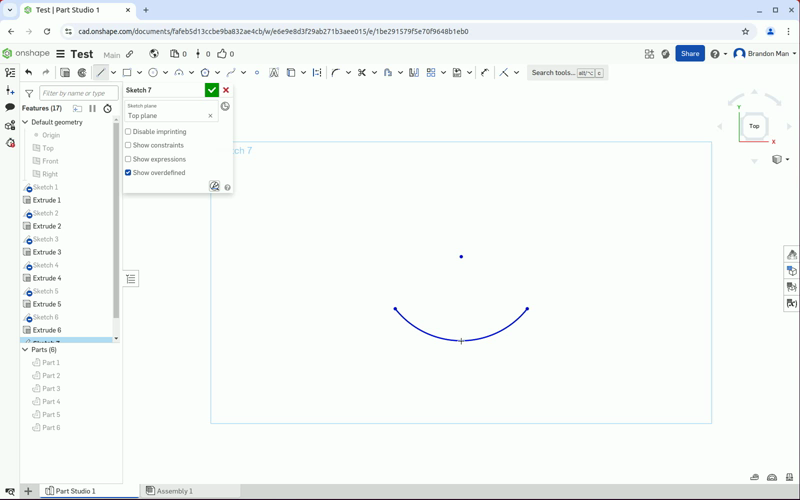
mouse_move(527, 308)
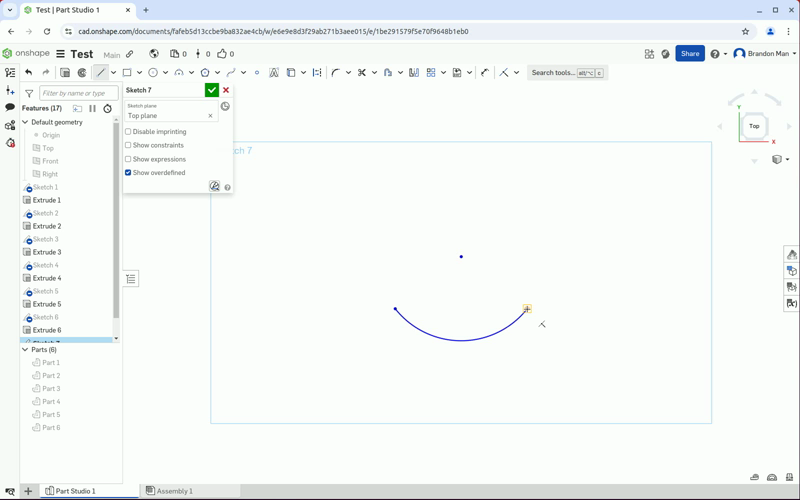
click(527, 308)
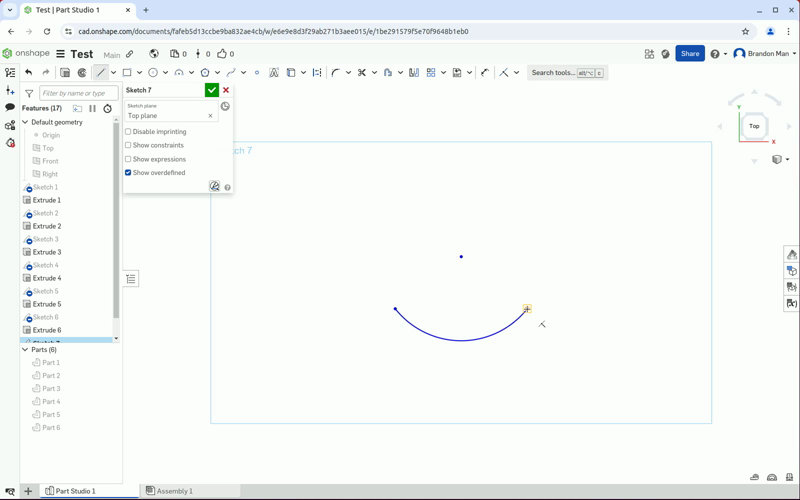
key_down(shift)
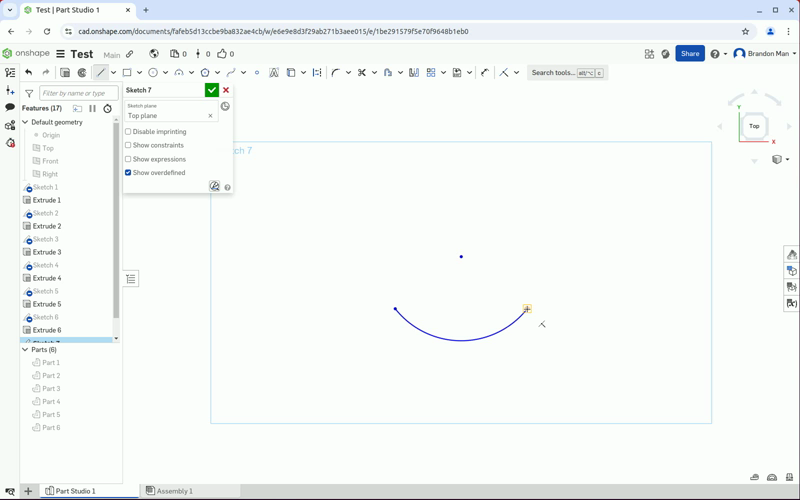
mouse_move(557, 308)
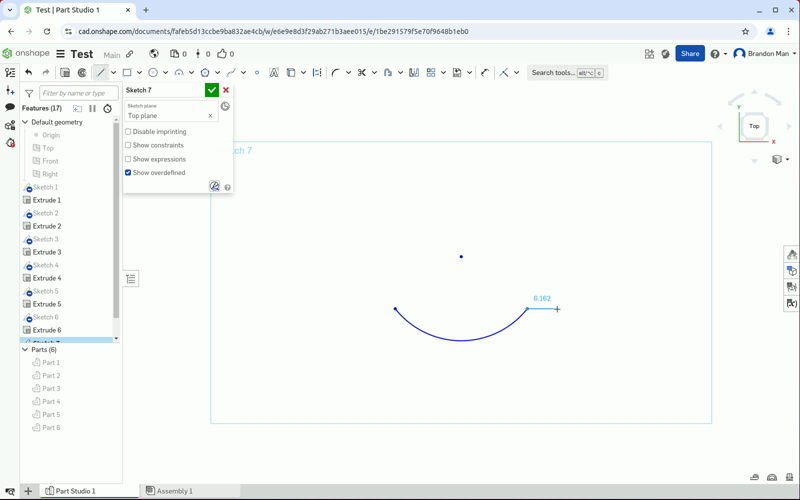
mouse_move(527, 255)
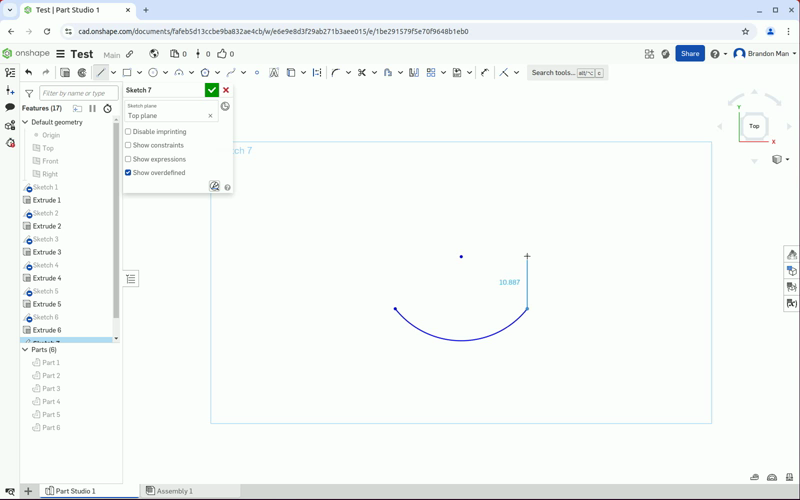
click(527, 255)
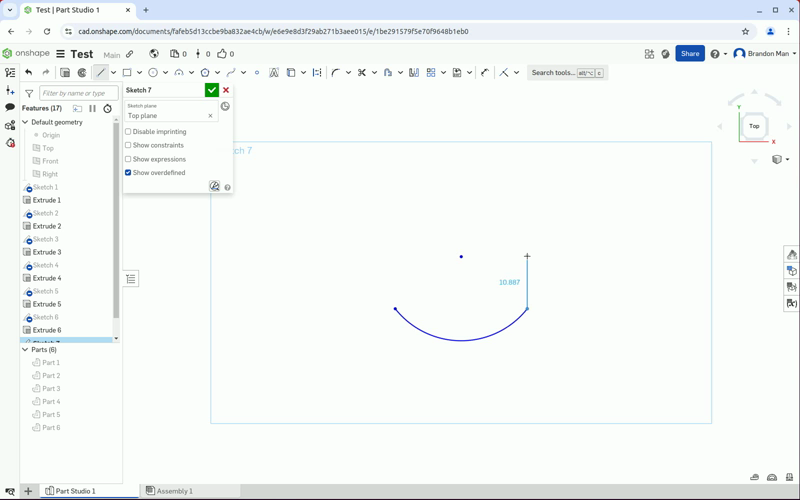
key_up(shift)
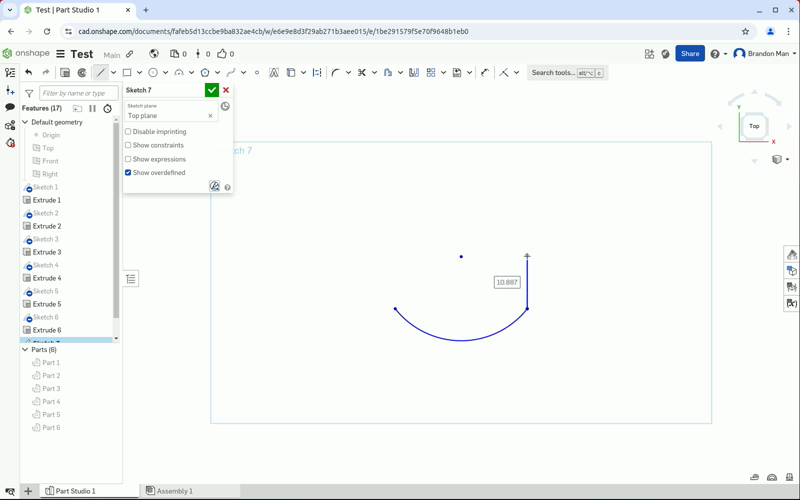
key(esc)
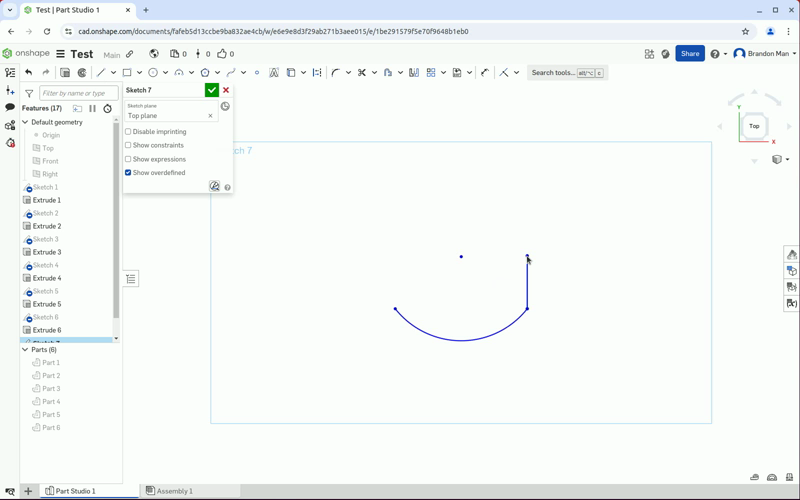
key(a)
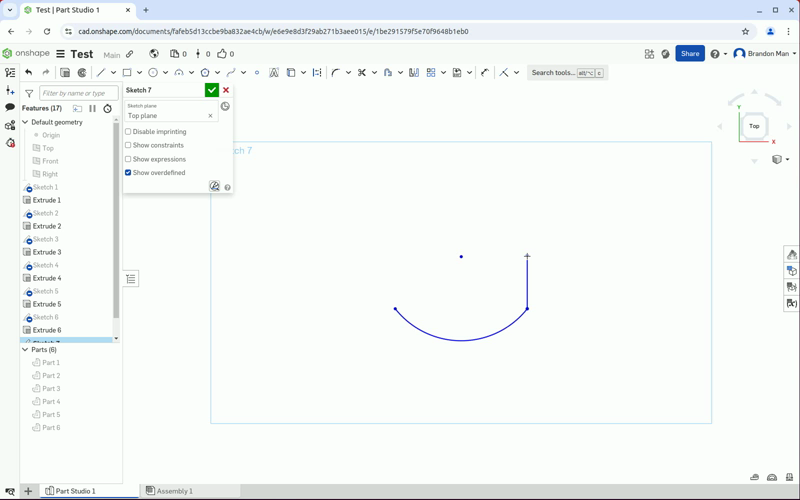
mouse_move(527, 255)
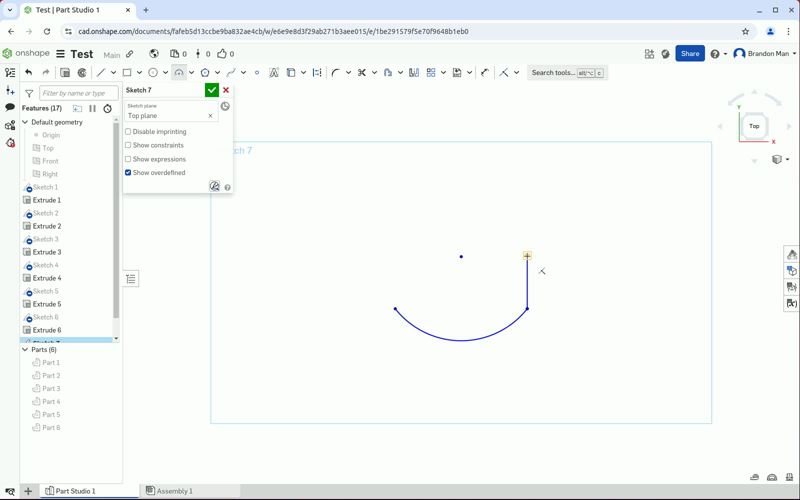
click(527, 255)
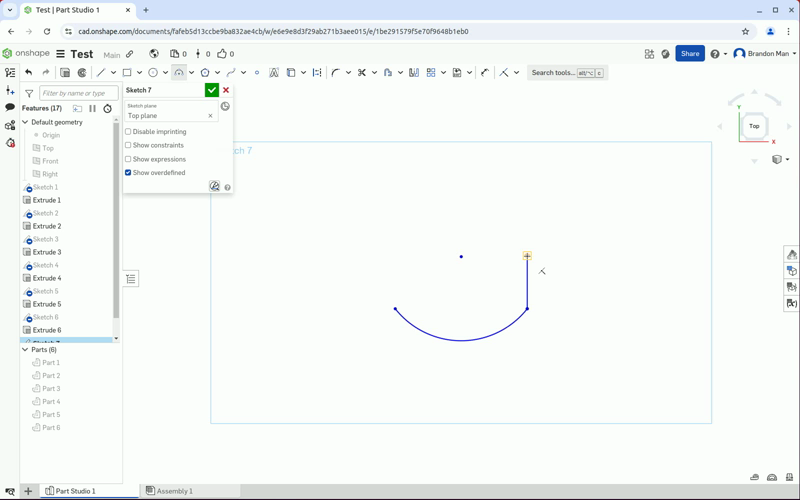
key_down(shift)
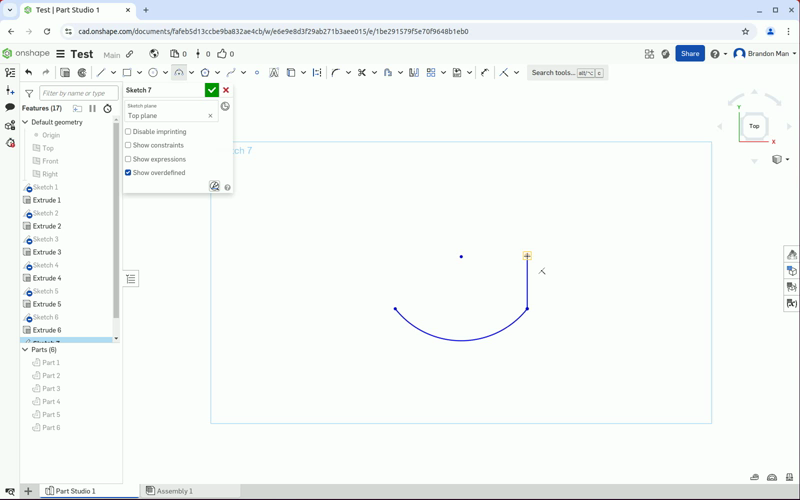
mouse_move(395, 255)
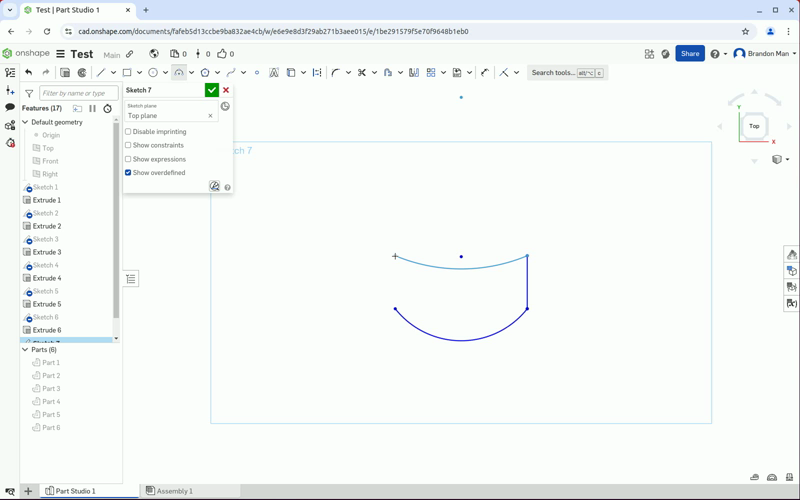
click(395, 255)
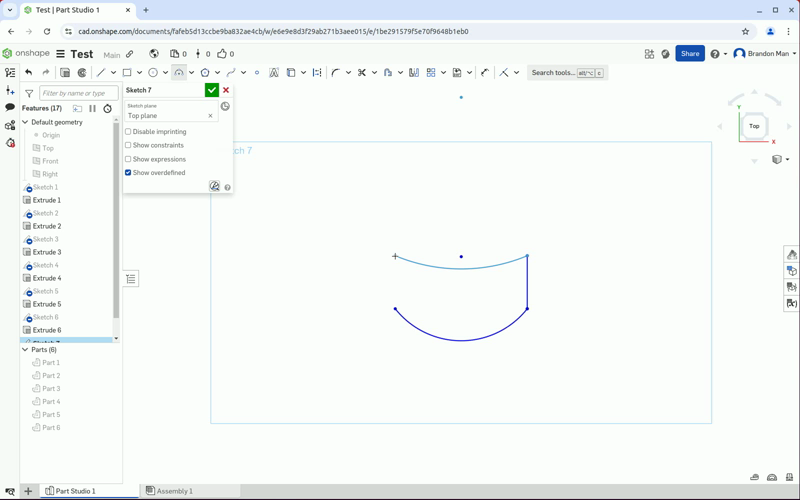
mouse_move(461, 321)
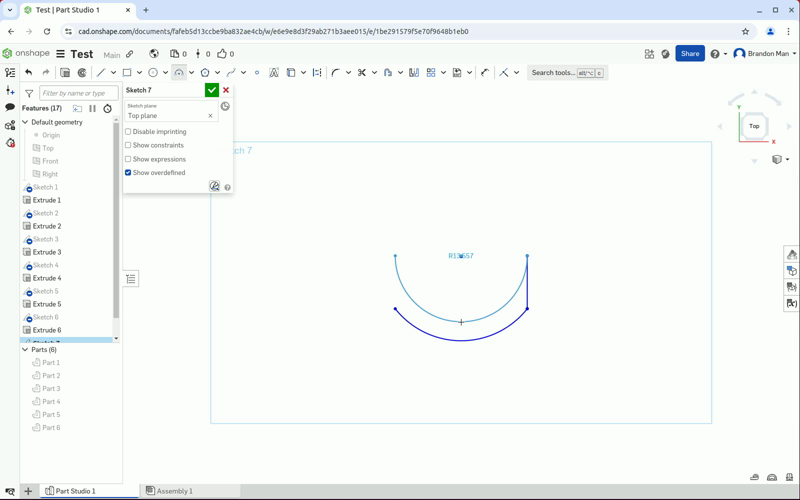
click(461, 321)
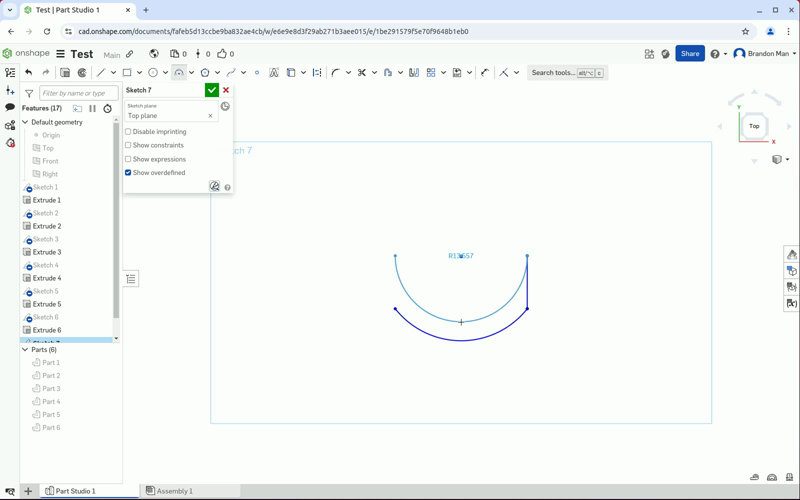
key_up(shift)
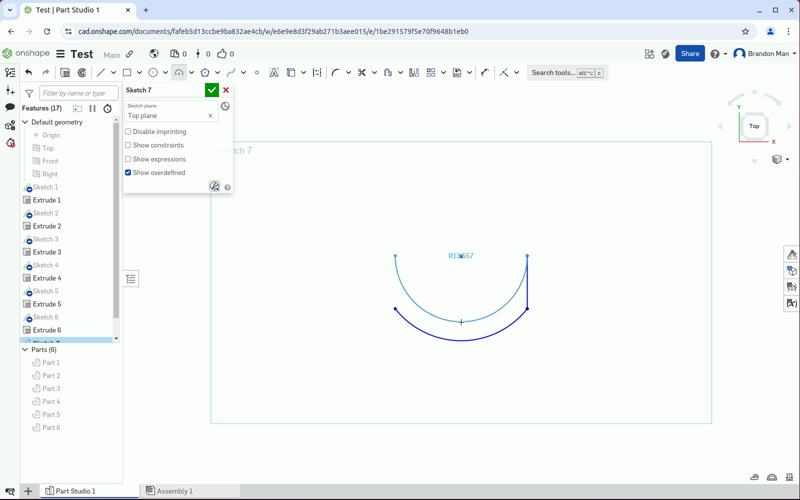
key(esc)
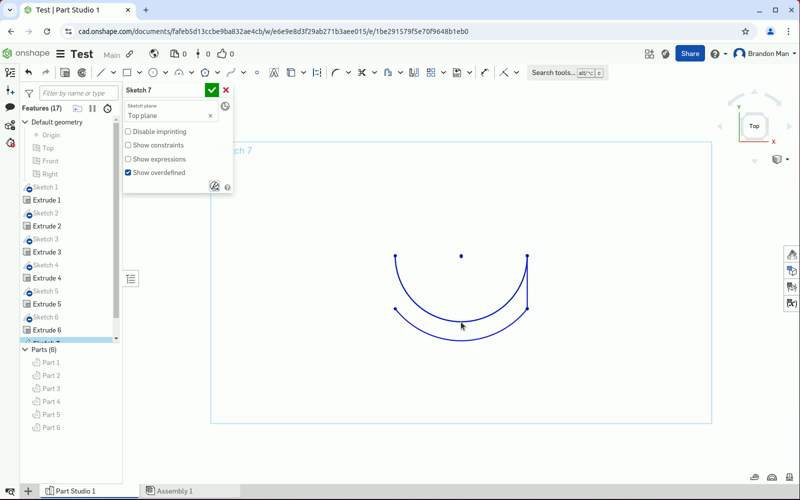
key(l)
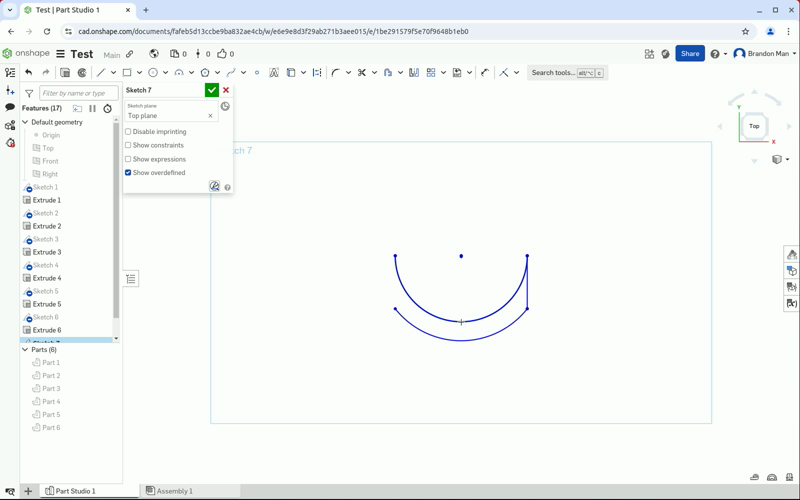
mouse_move(395, 255)
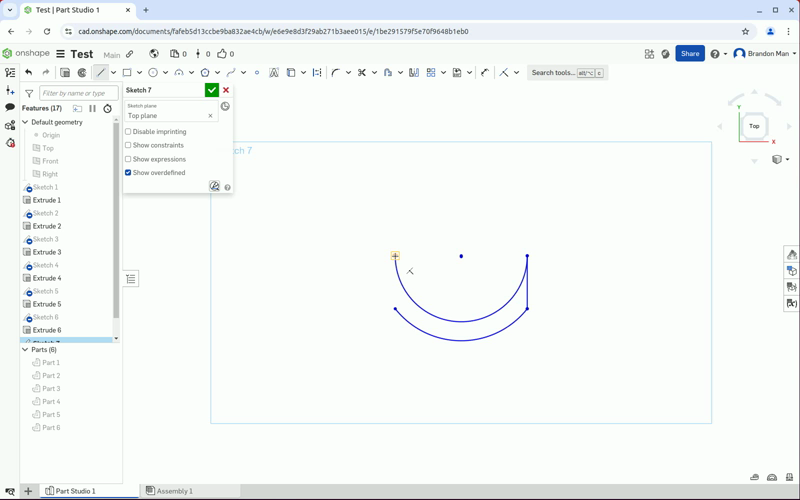
click(395, 255)
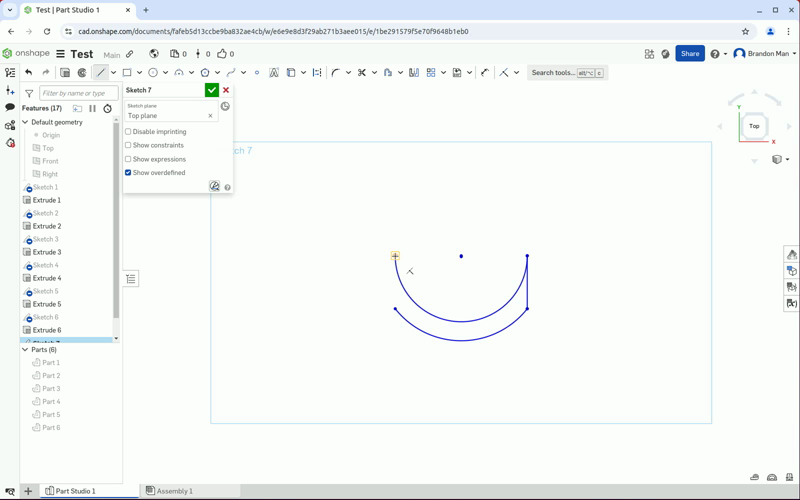
mouse_move(425, 255)
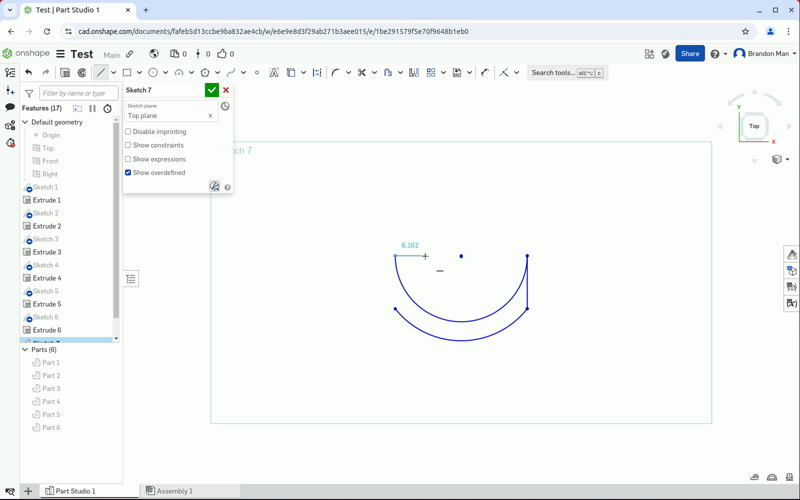
key_down(shift)
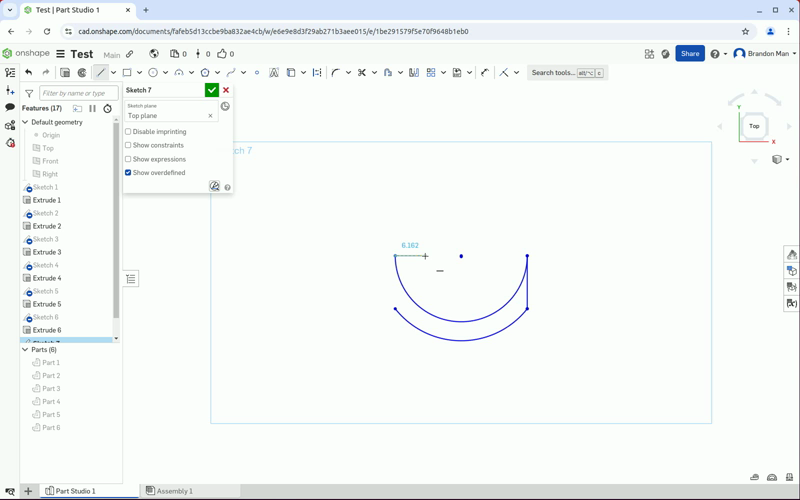
mouse_move(395, 308)
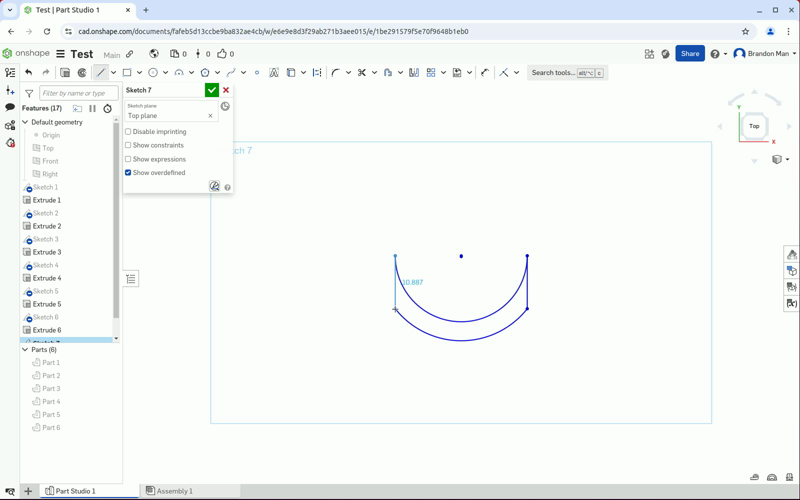
key_up(shift)
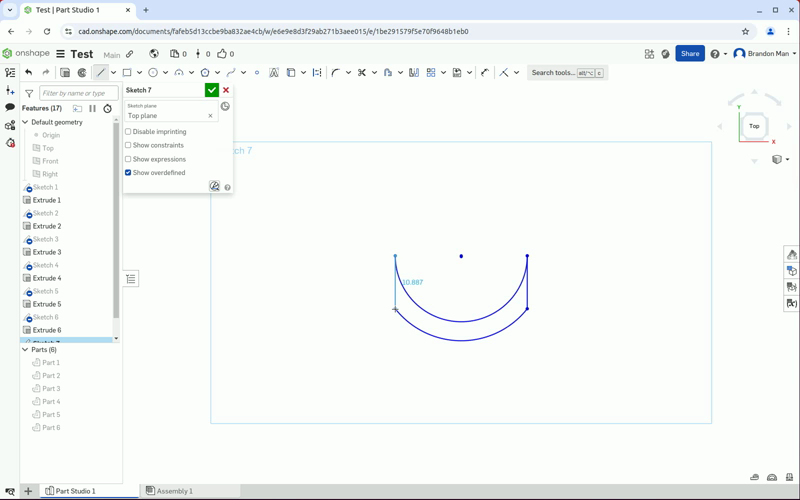
click(395, 308)
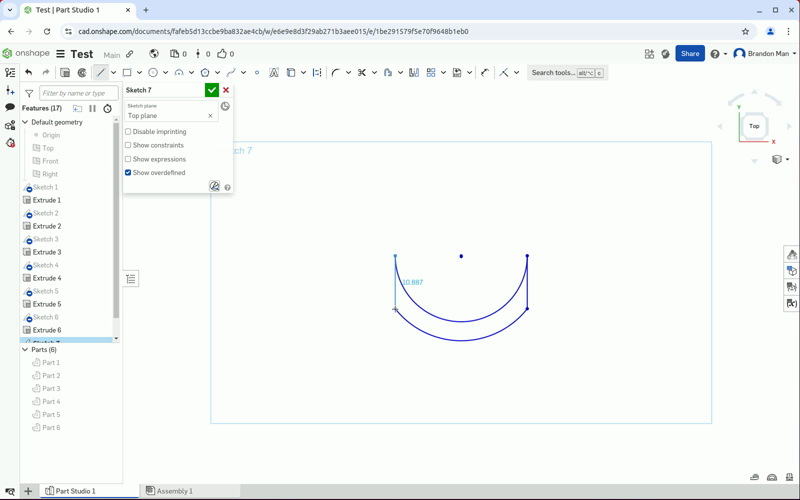
key(esc)
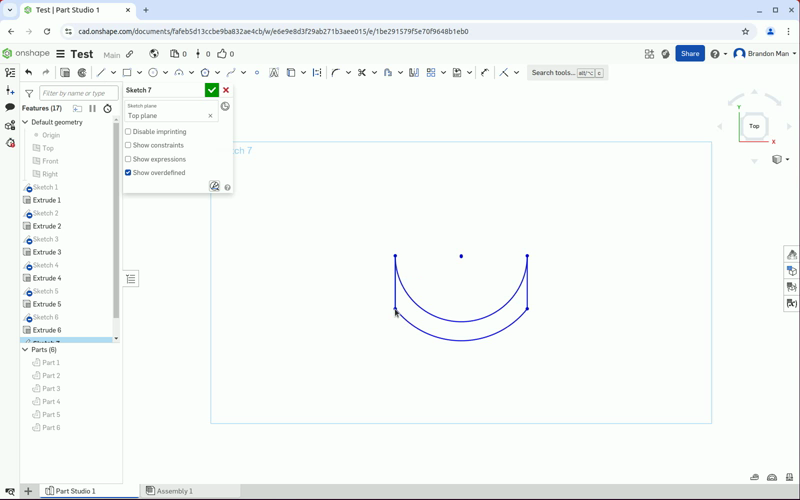
mouse_move(466, 271)
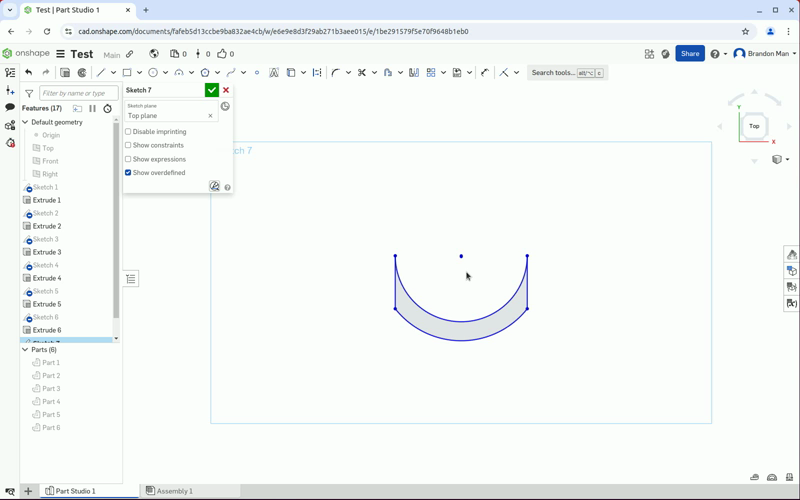
scroll(6)
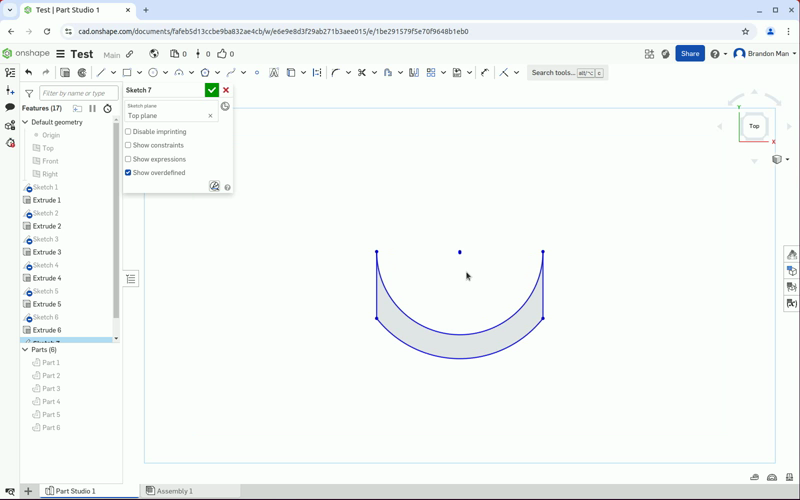
scroll(6)
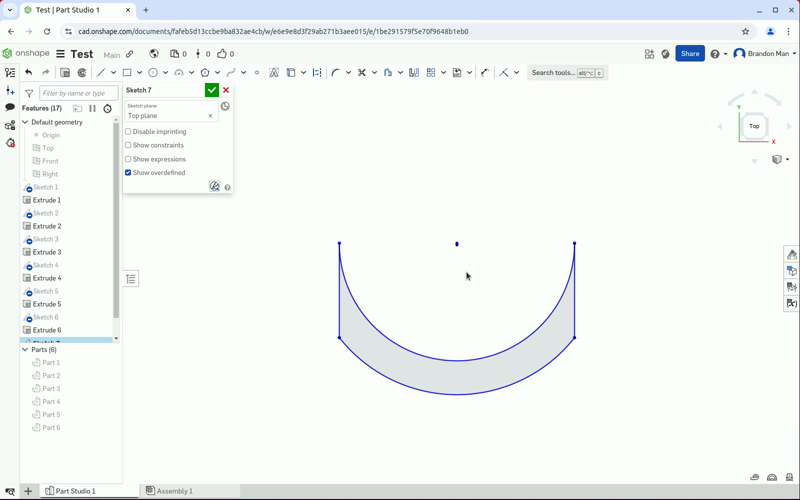
scroll(6)
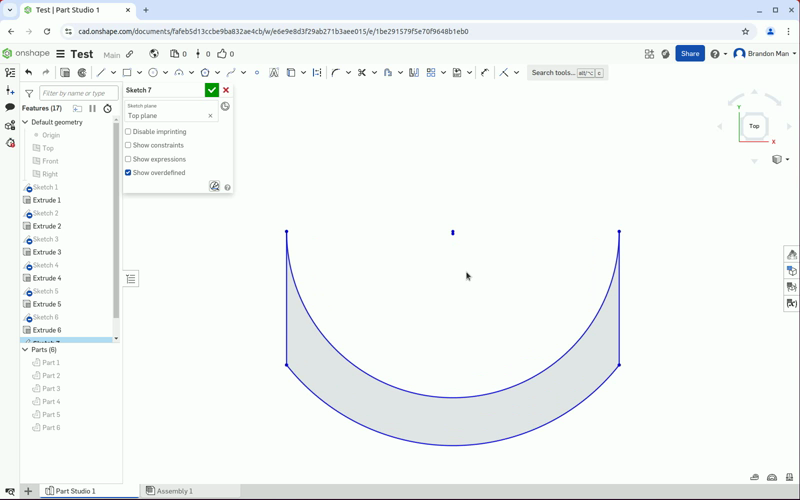
scroll(6)
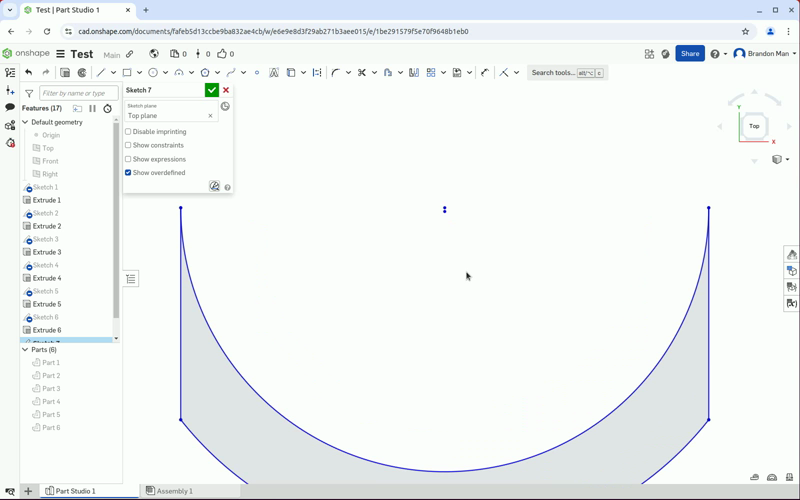
scroll(6)
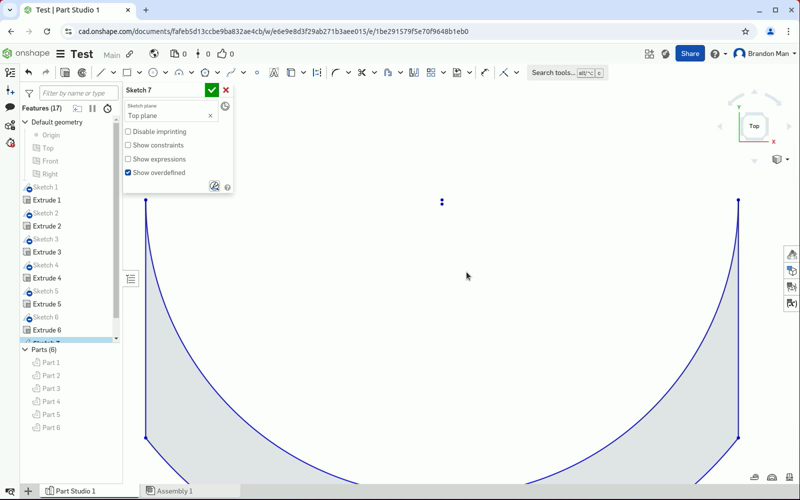
scroll(6)
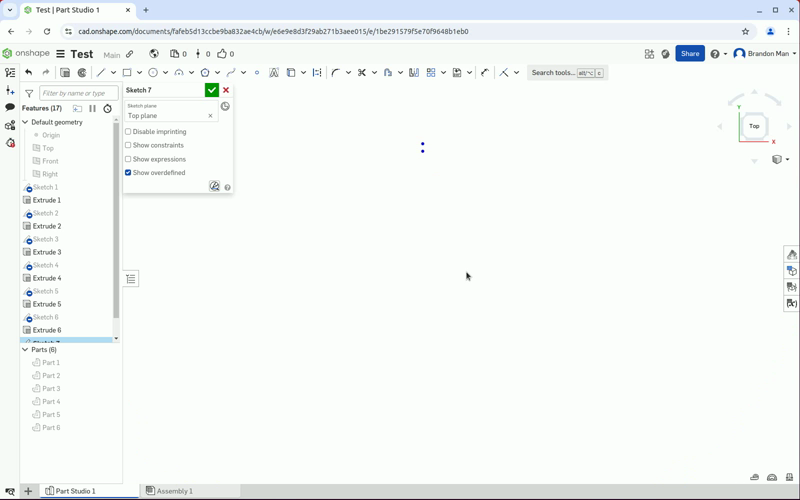
scroll(6)
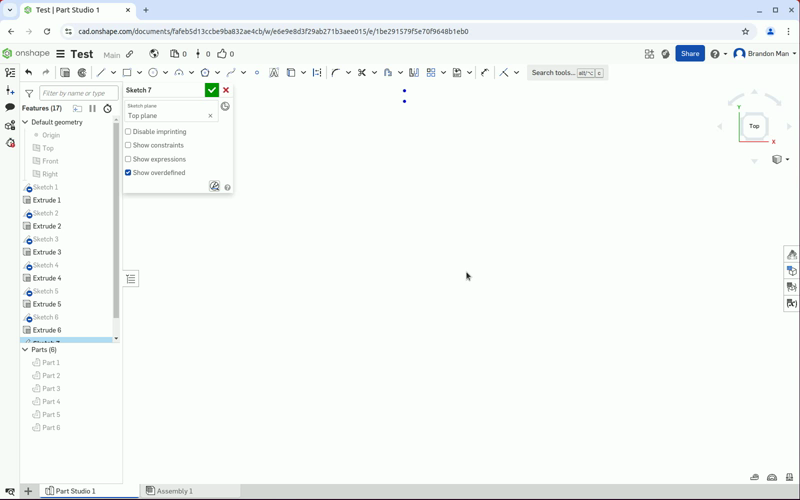
click(466, 271)
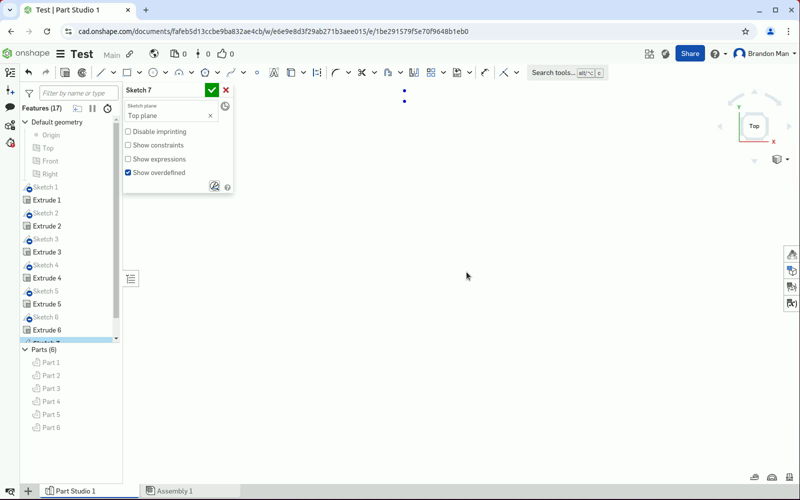
scroll(-6)
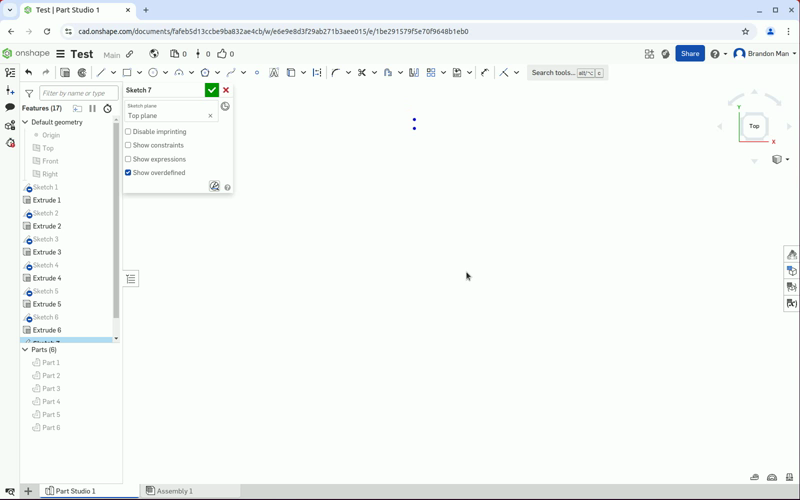
scroll(-6)
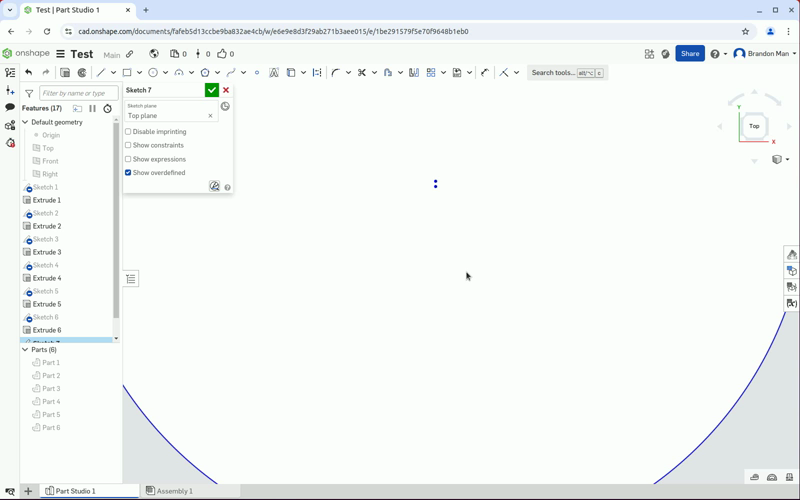
scroll(-6)
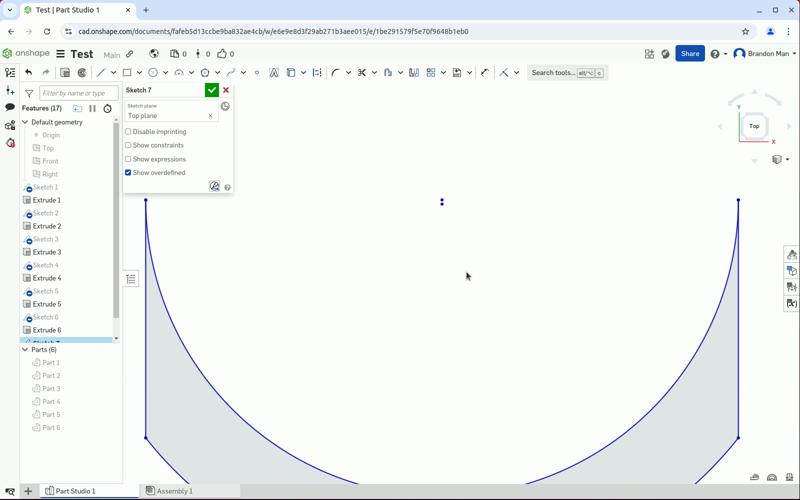
scroll(-6)
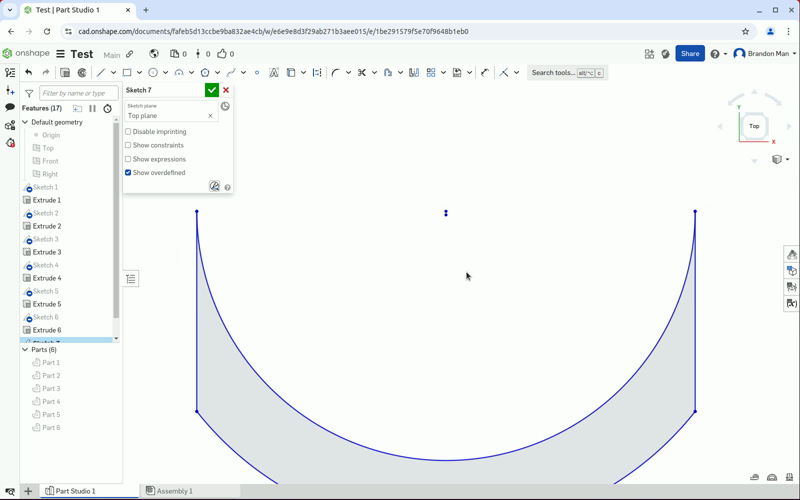
scroll(-6)
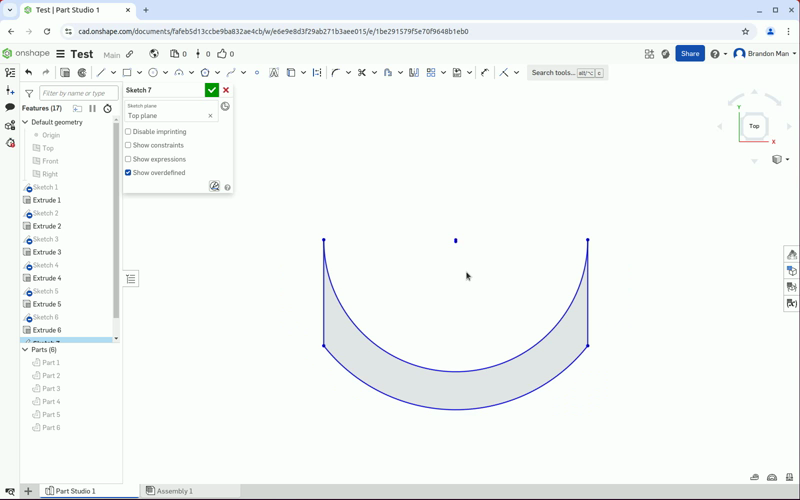
scroll(-6)
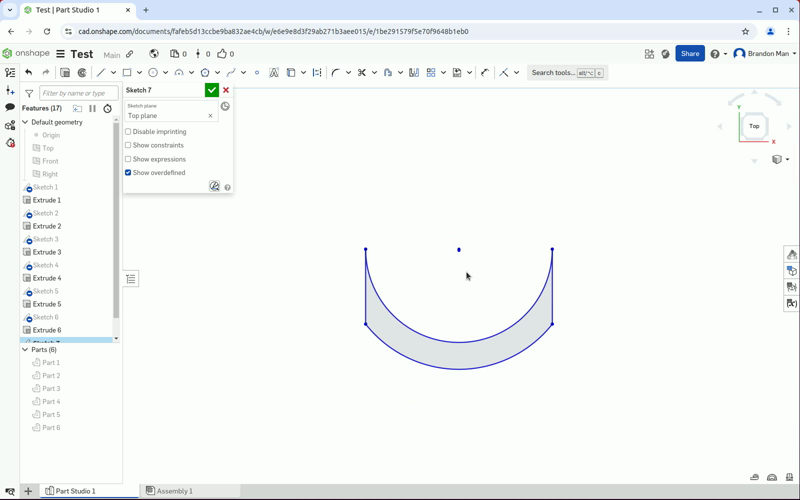
scroll(-6)
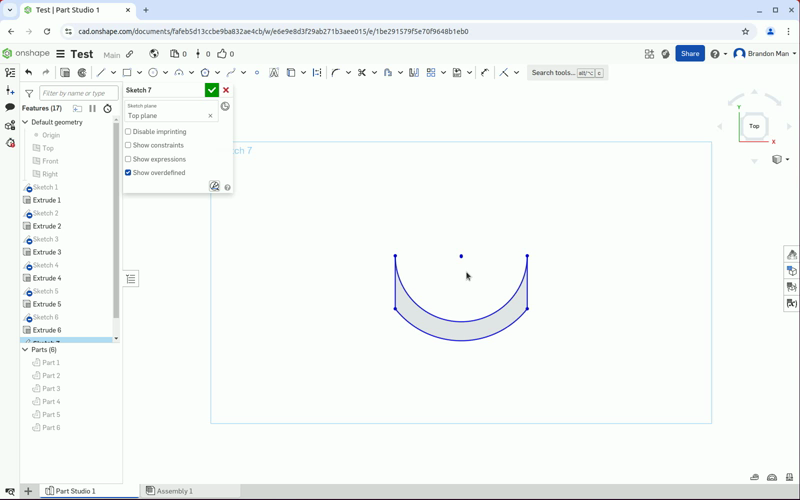
mouse_move(73, 352)
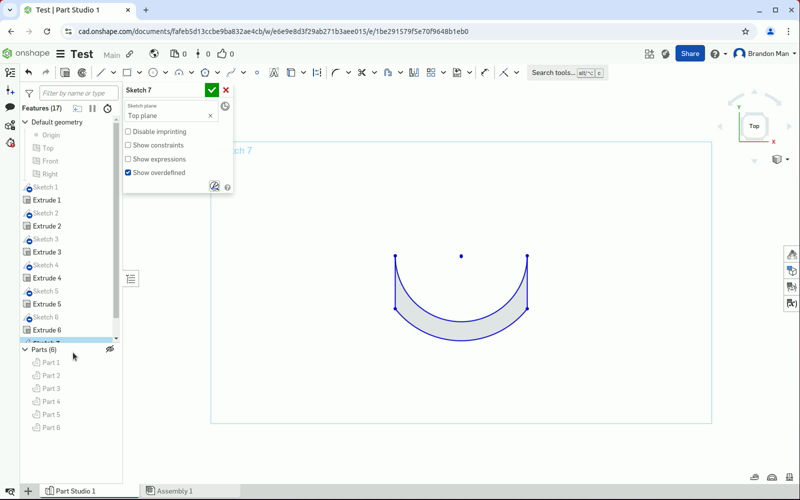
key(shift+y)
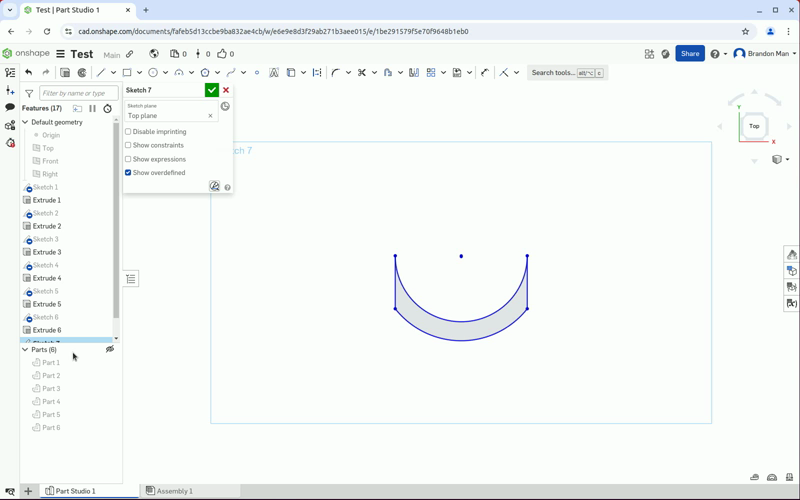
key(shift+e)
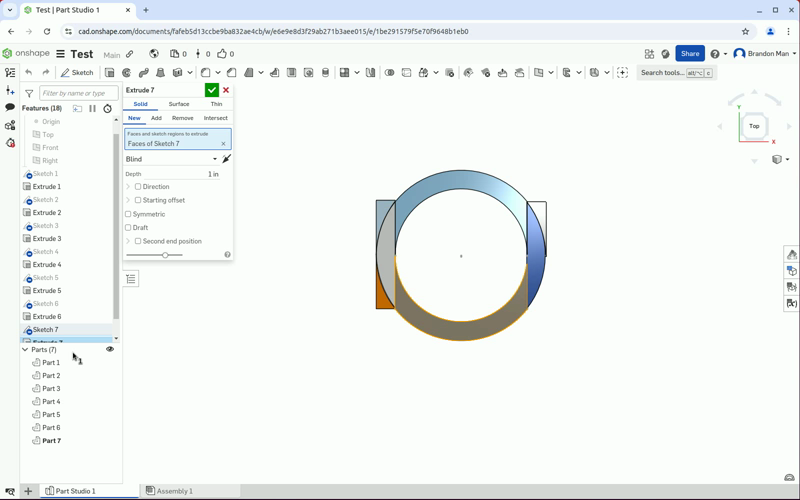
mouse_move(143, 106)
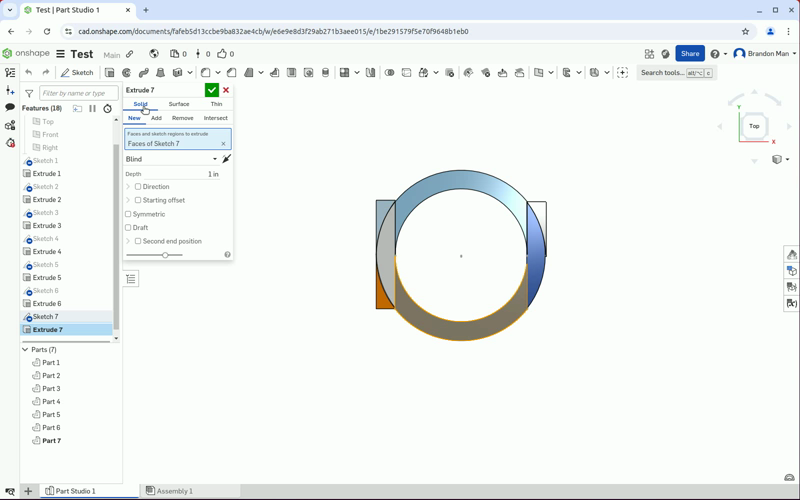
click(143, 106)
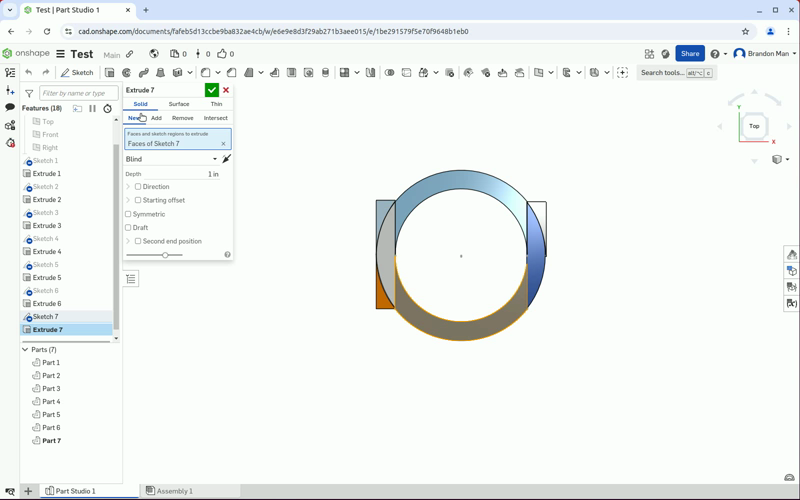
mouse_move(137, 120)
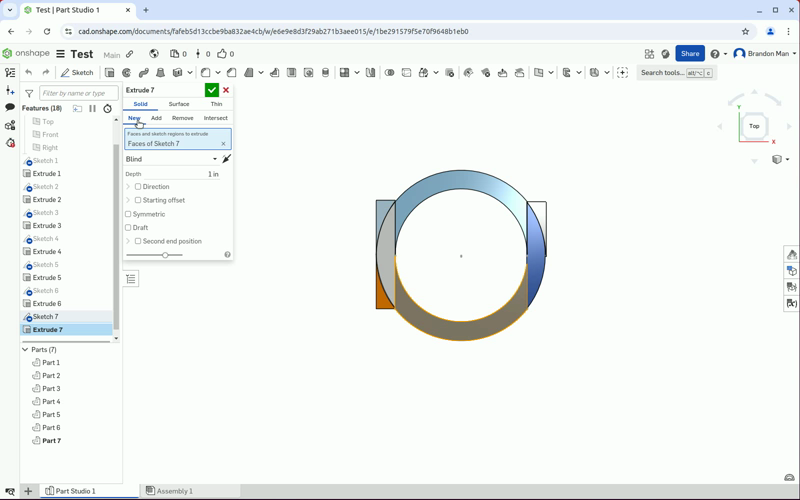
click(137, 120)
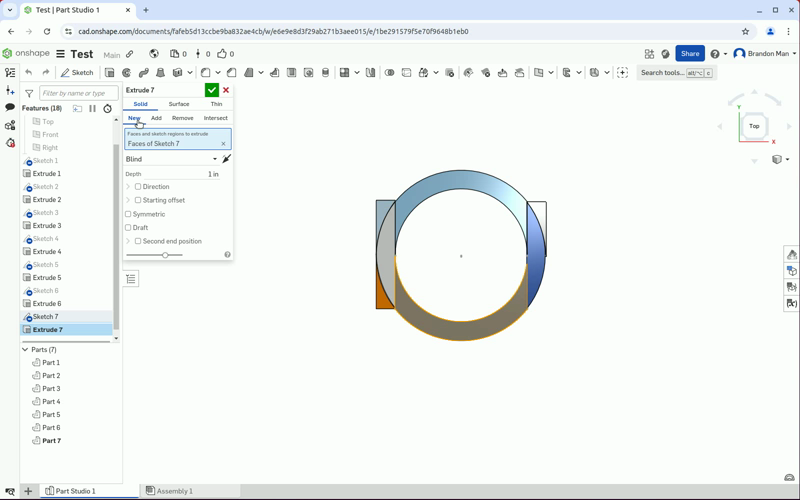
key(tab, 4)
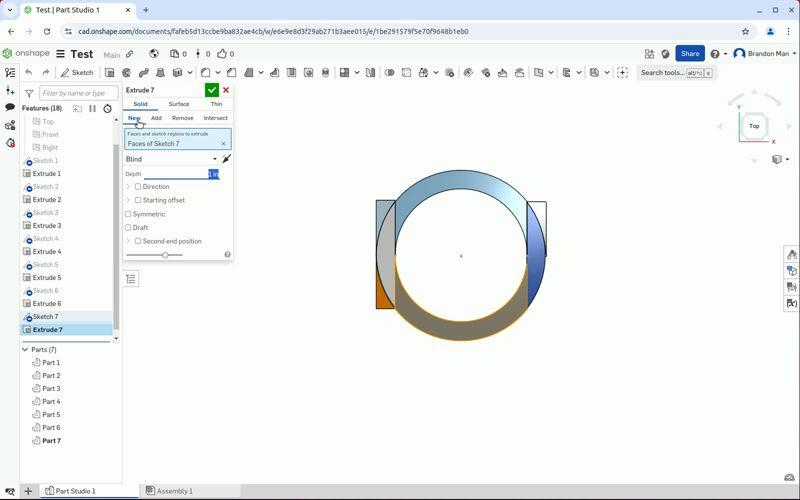
text(13.48)
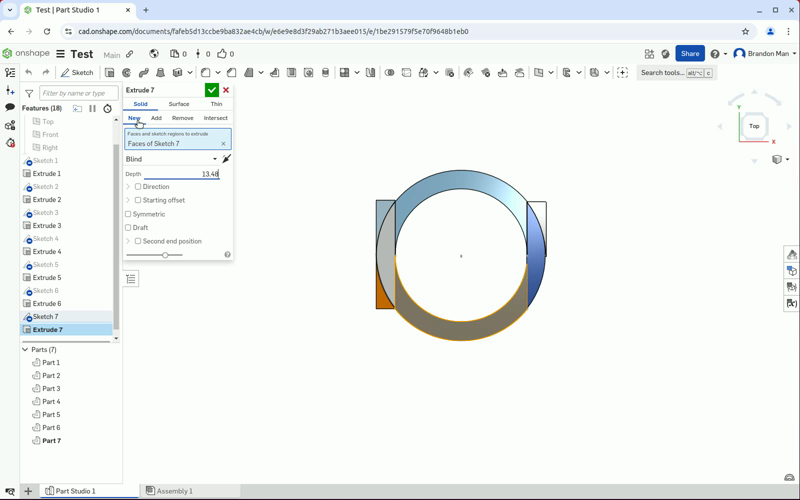
key(enter)
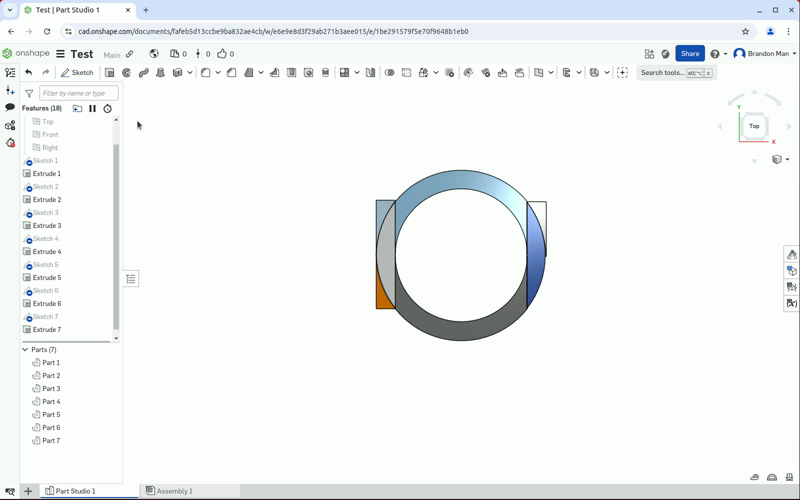
key(shift+h)
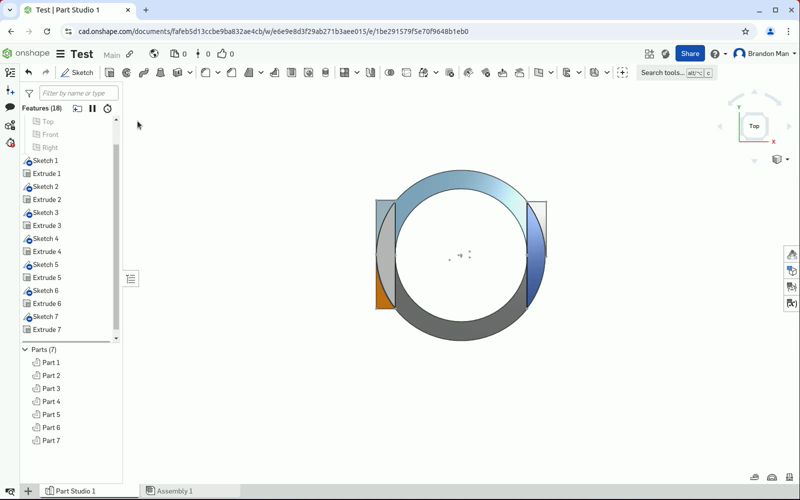
key(shift+h)
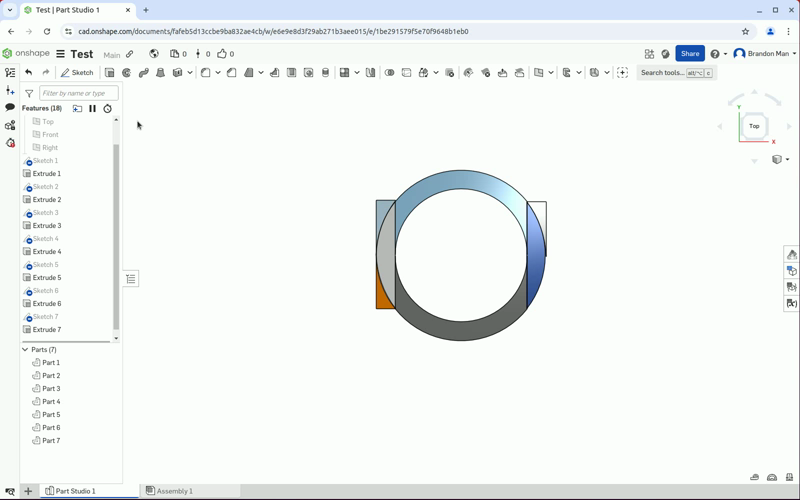
mouse_move(69, 163)
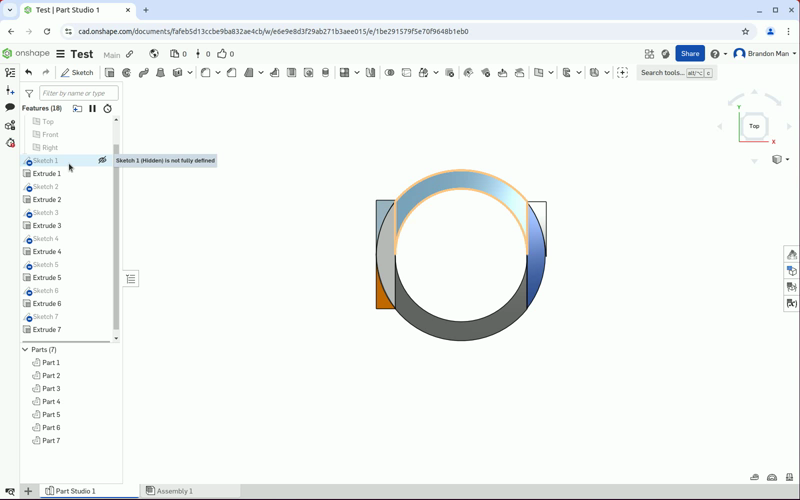
click(69, 163)
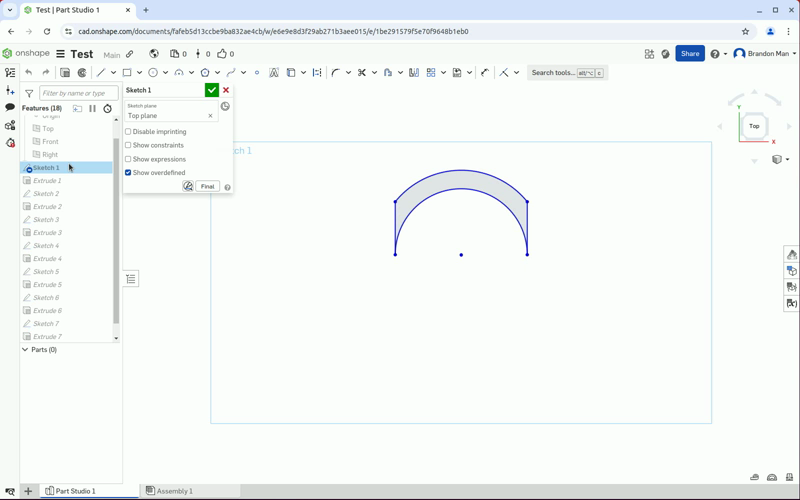
mouse_move(229, 92)
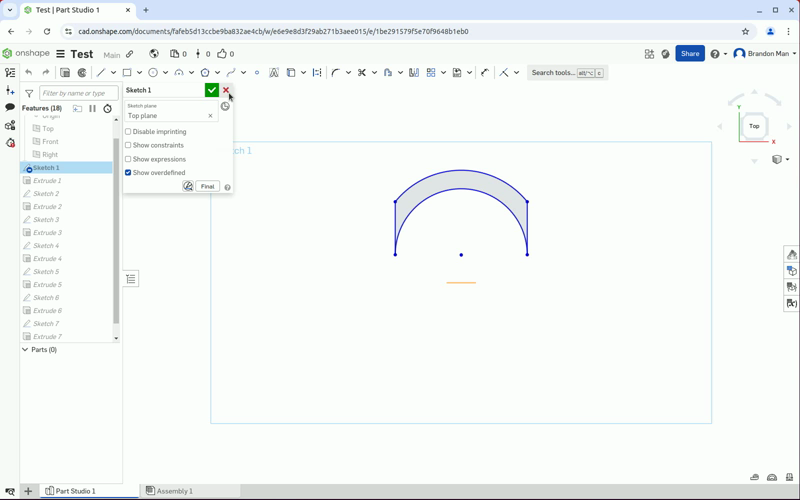
click(229, 92)
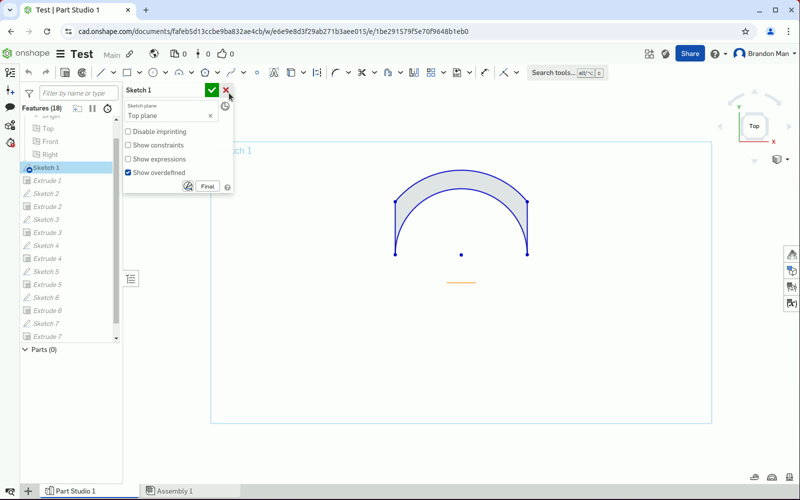
key(shift+s)
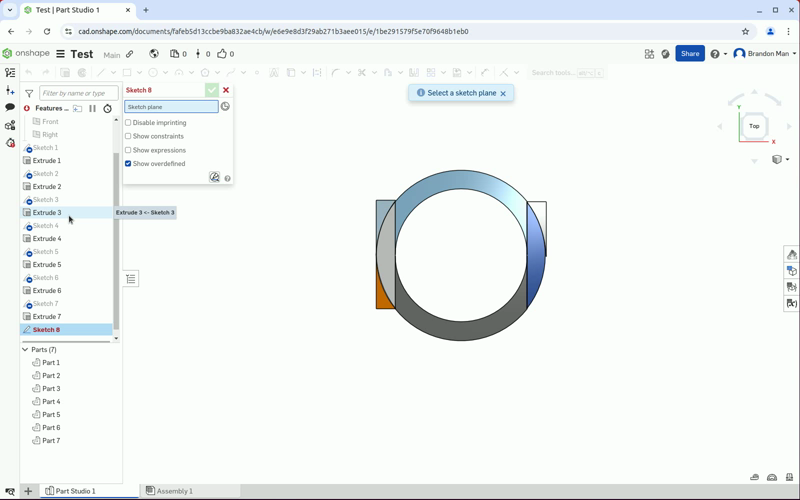
scroll(3)
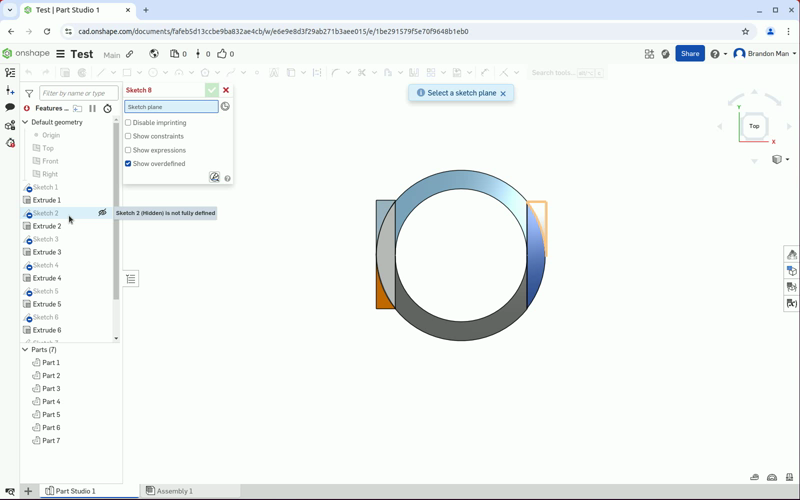
mouse_move(69, 150)
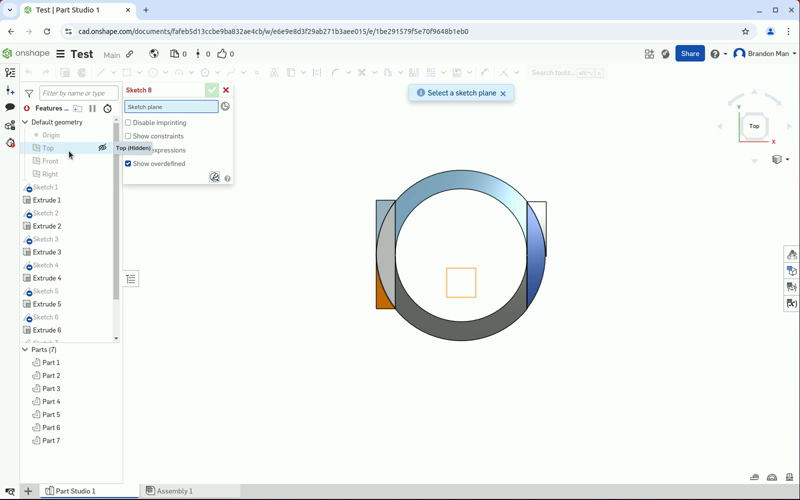
click(69, 150)
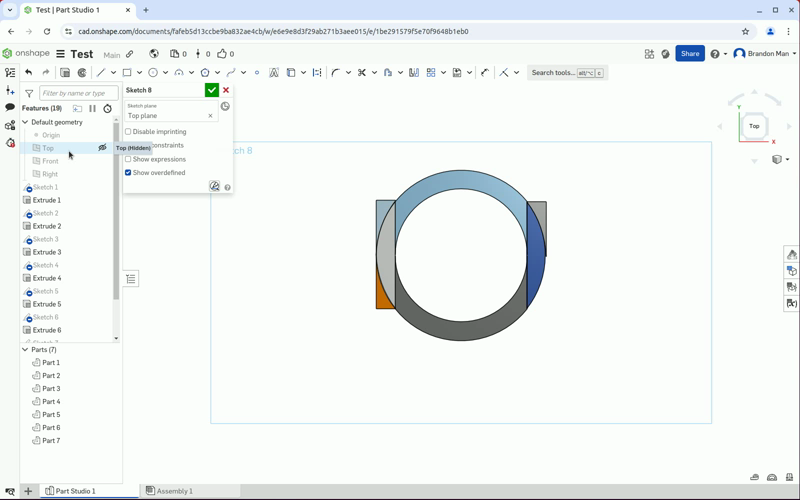
mouse_move(73, 352)
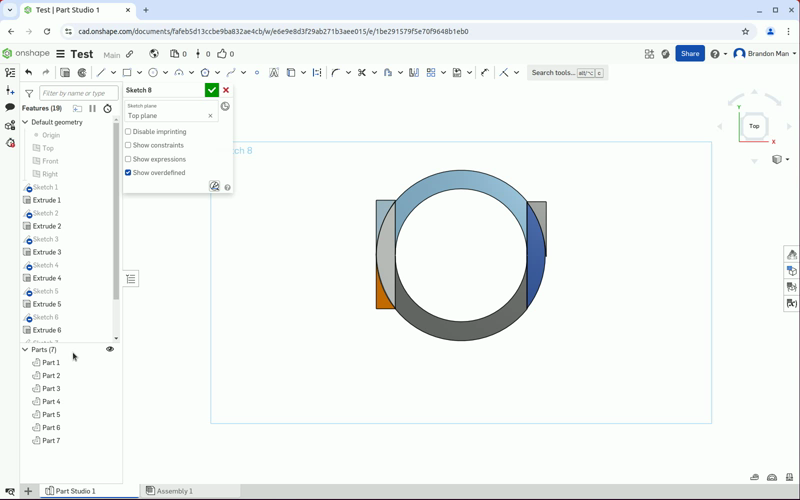
key(y)
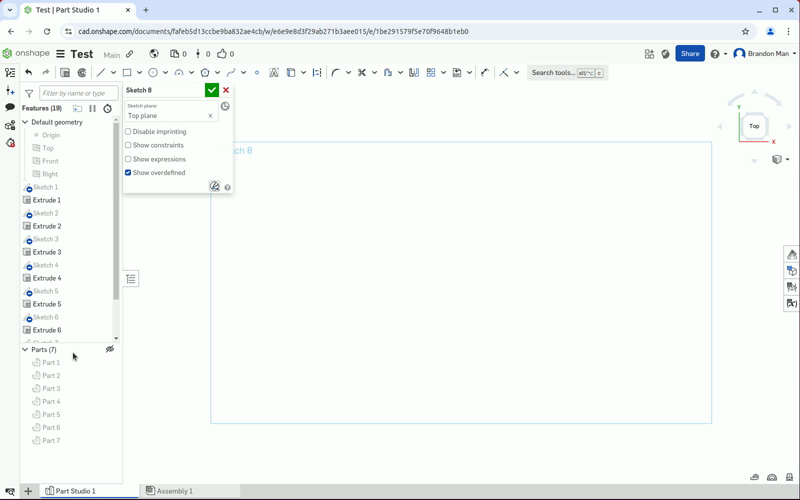
key(l)
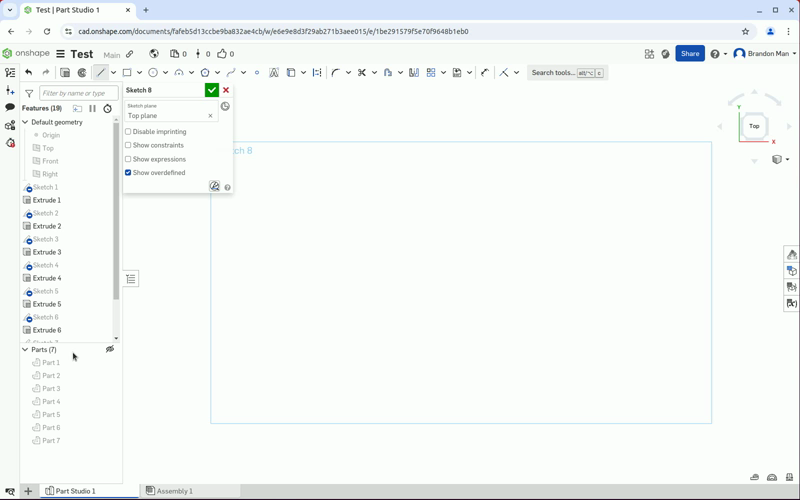
key_down(shift)
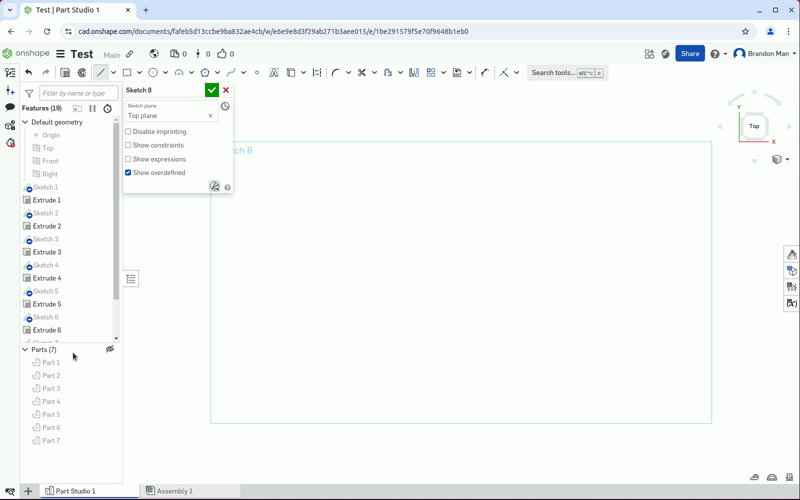
mouse_move(526, 308)
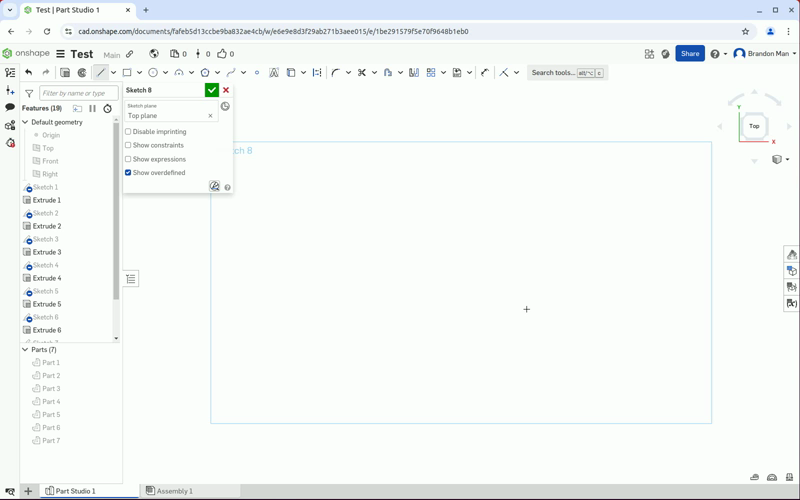
click(526, 308)
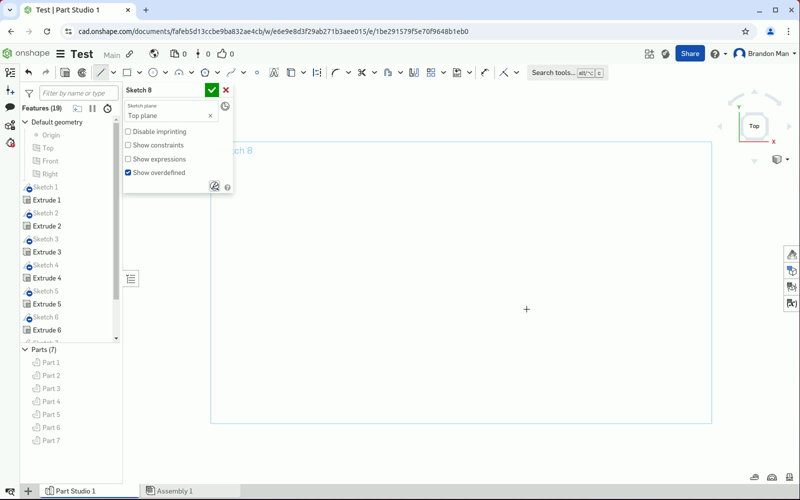
key_up(shift)
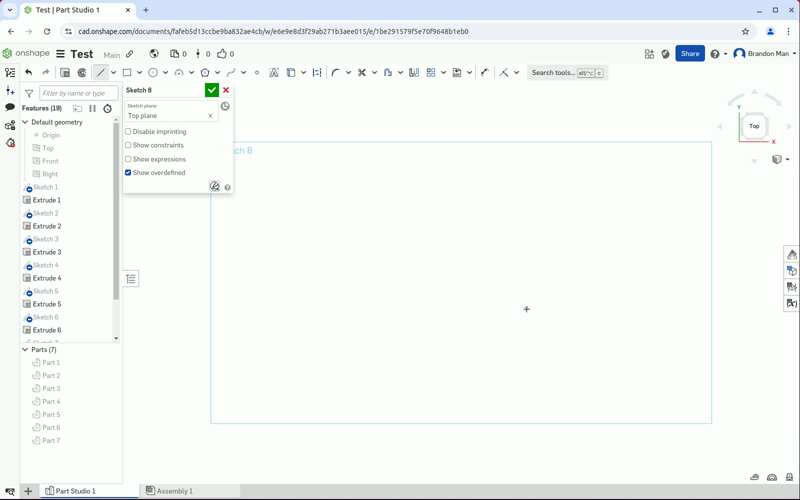
key_down(shift)
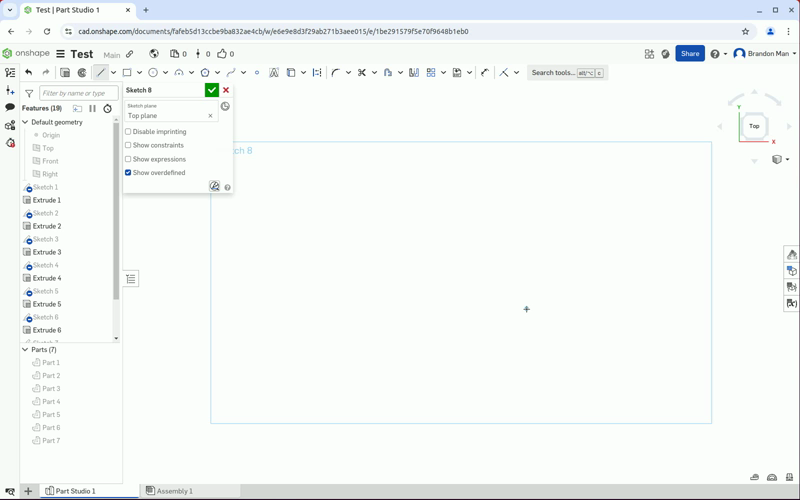
mouse_move(556, 308)
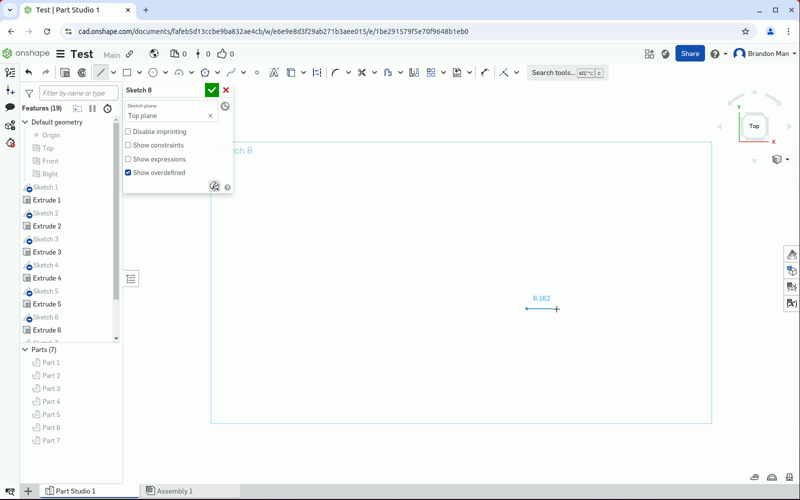
mouse_move(546, 308)
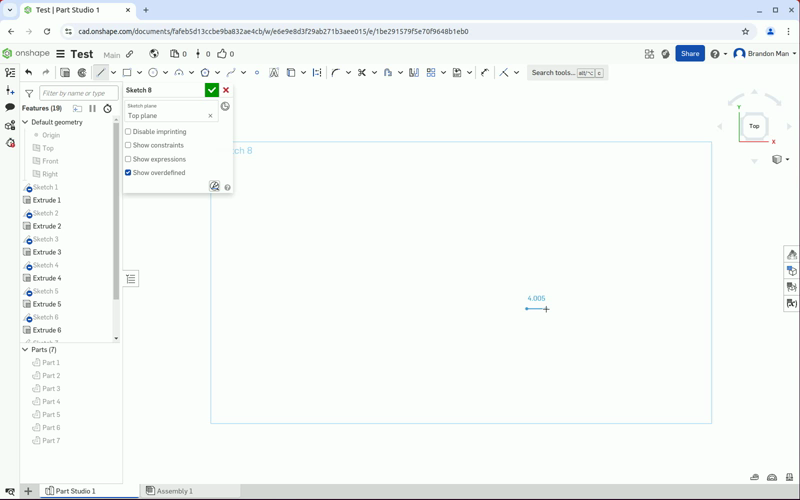
click(546, 308)
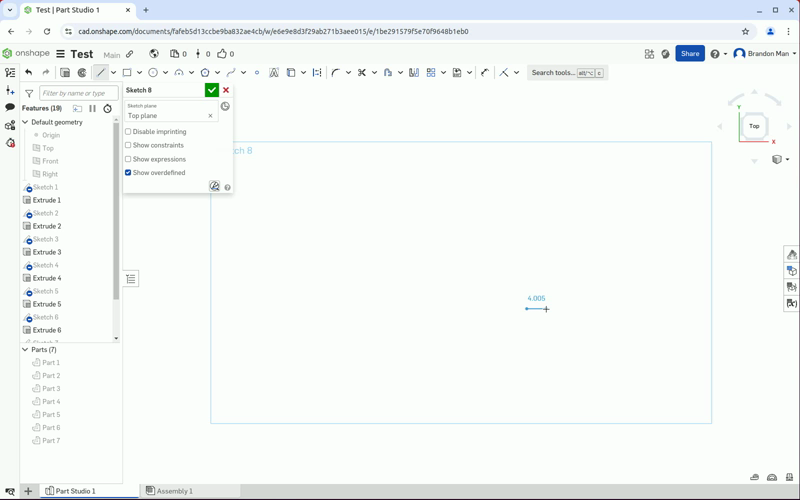
key_up(shift)
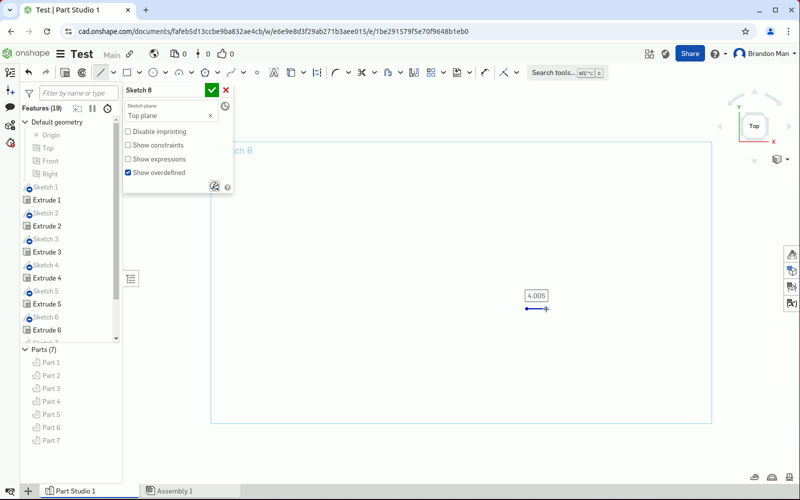
key_down(shift)
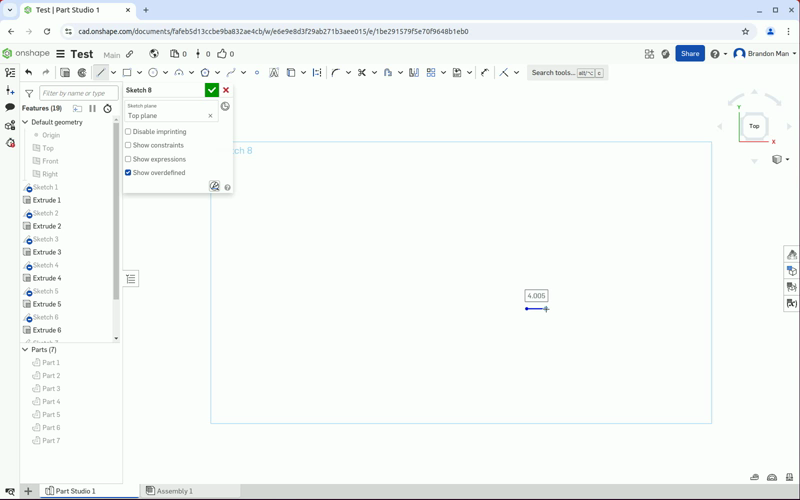
mouse_move(576, 308)
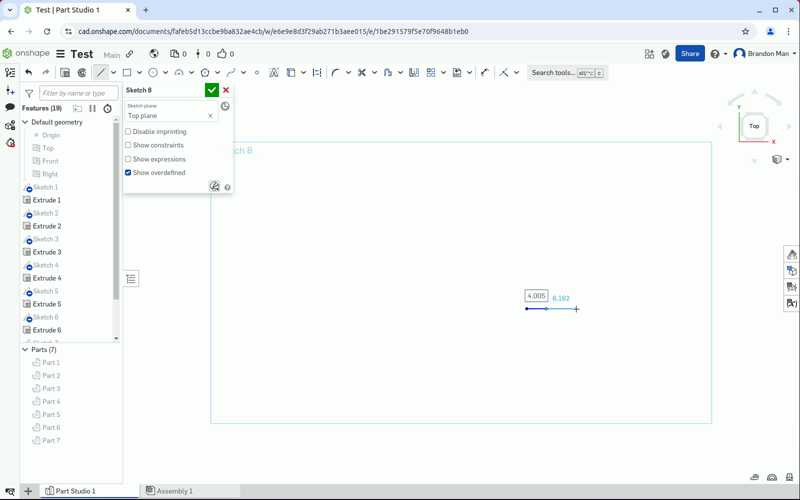
mouse_move(546, 254)
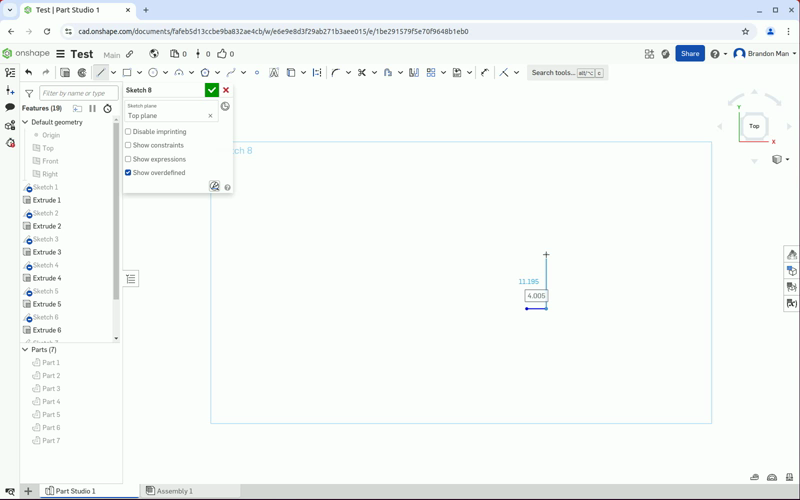
click(546, 254)
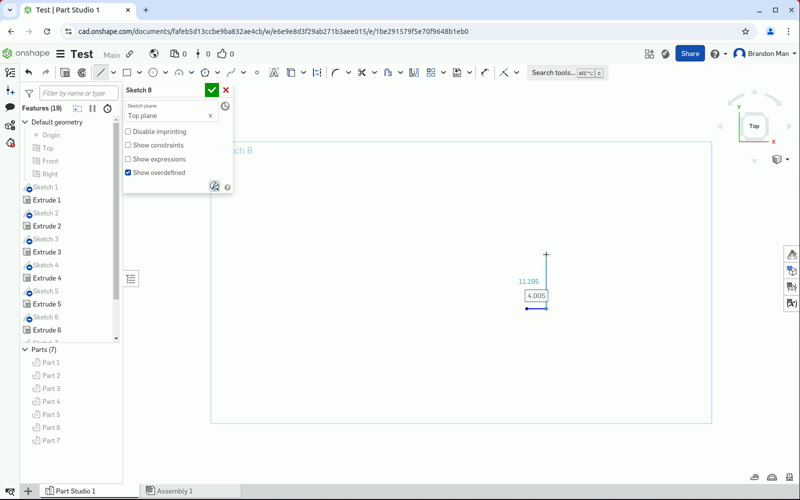
key_up(shift)
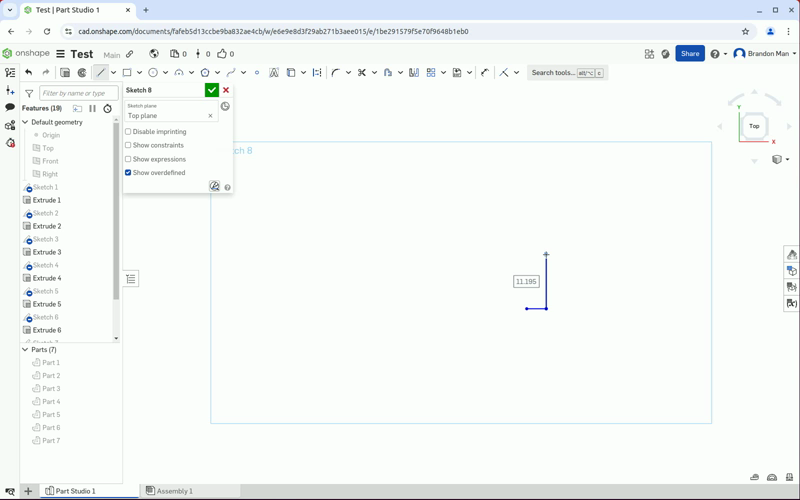
key(esc)
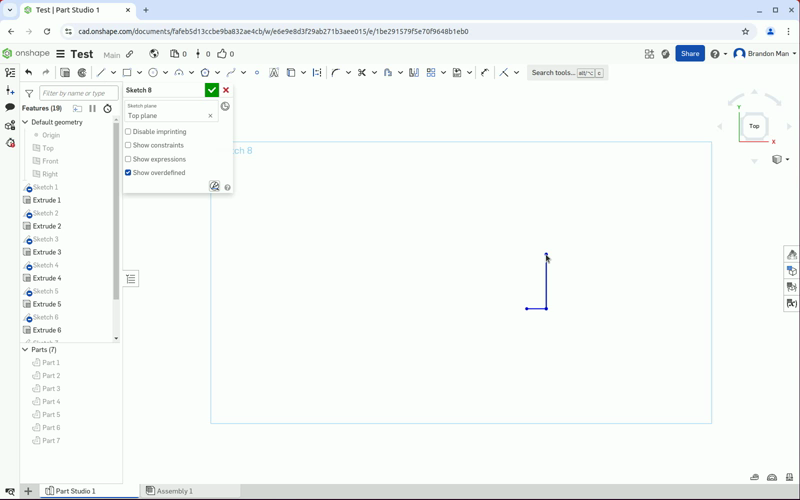
key(a)
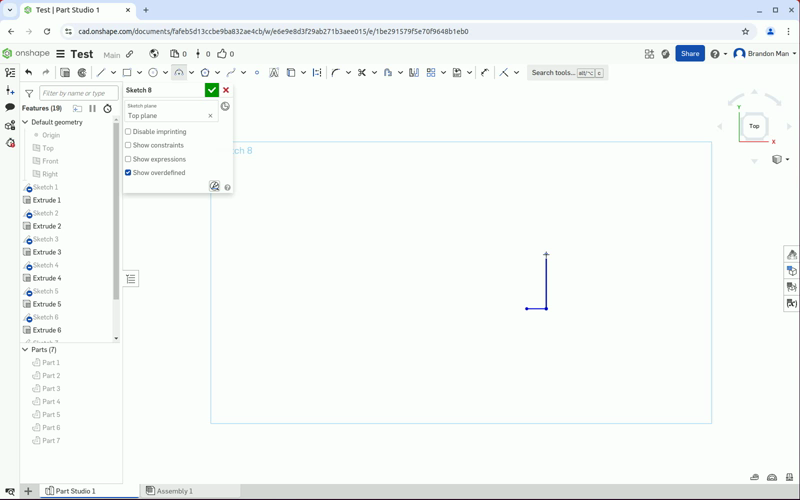
mouse_move(546, 254)
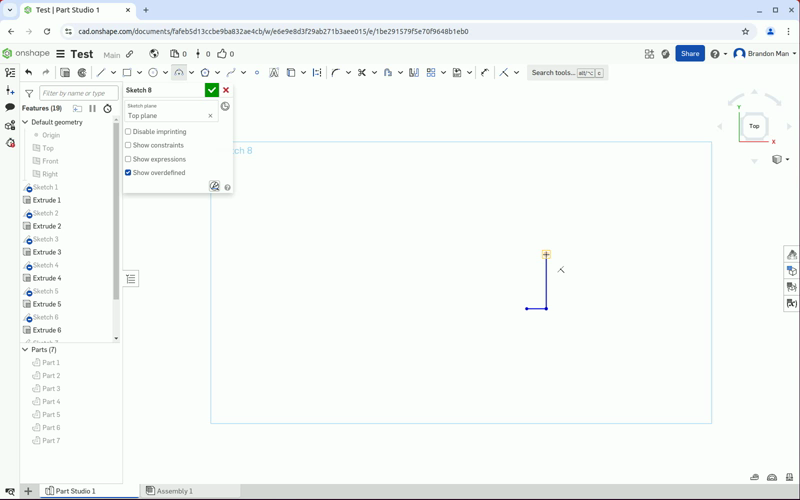
click(546, 254)
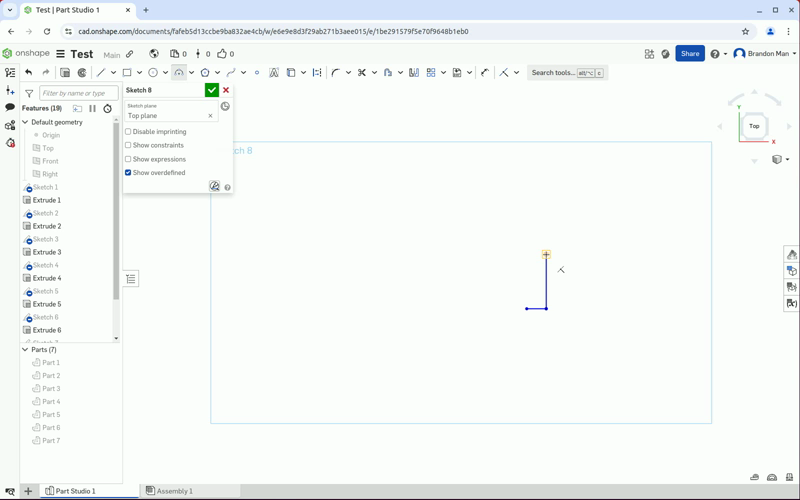
mouse_move(526, 308)
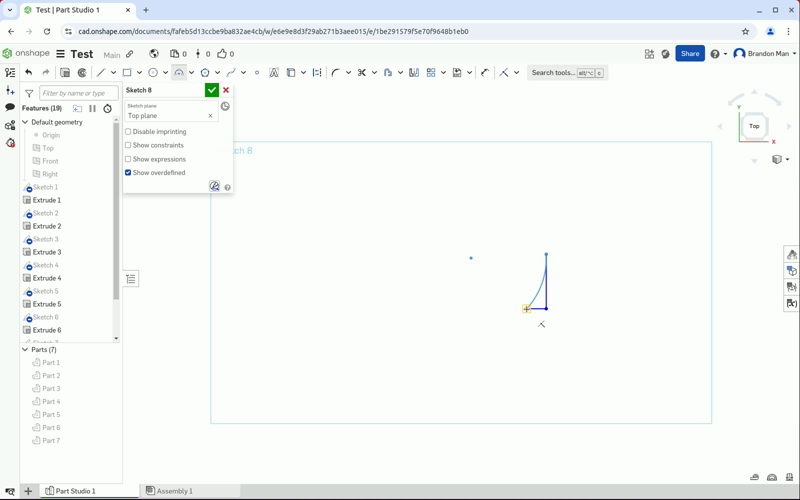
click(526, 308)
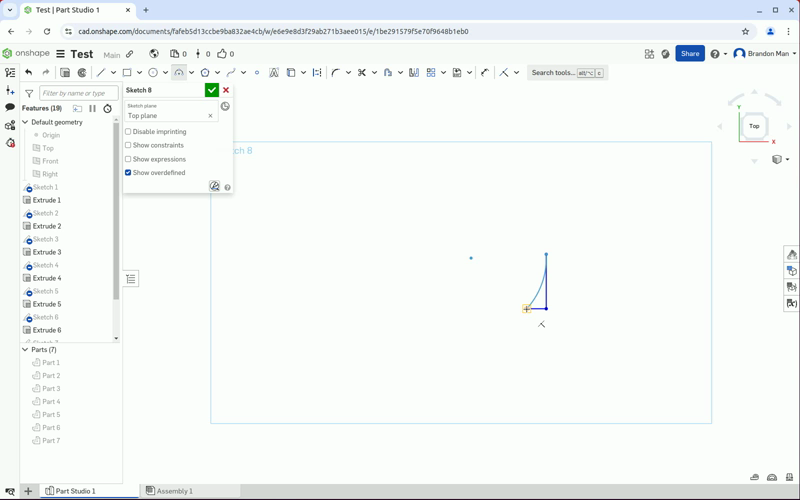
key_down(shift)
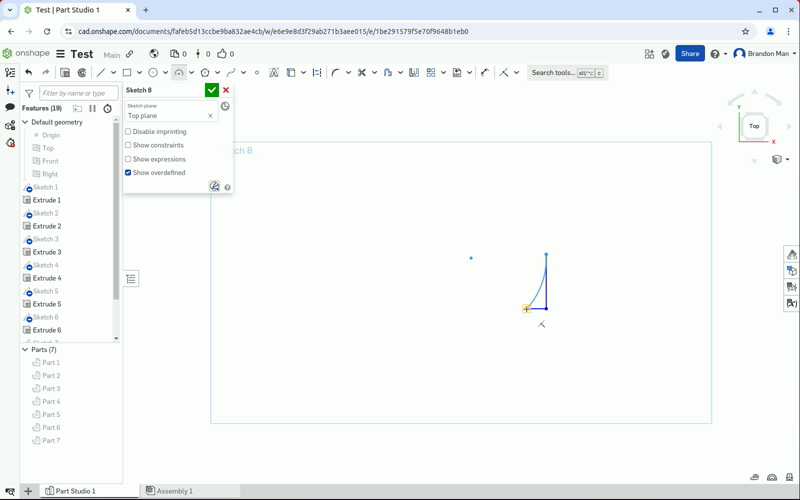
mouse_move(540, 283)
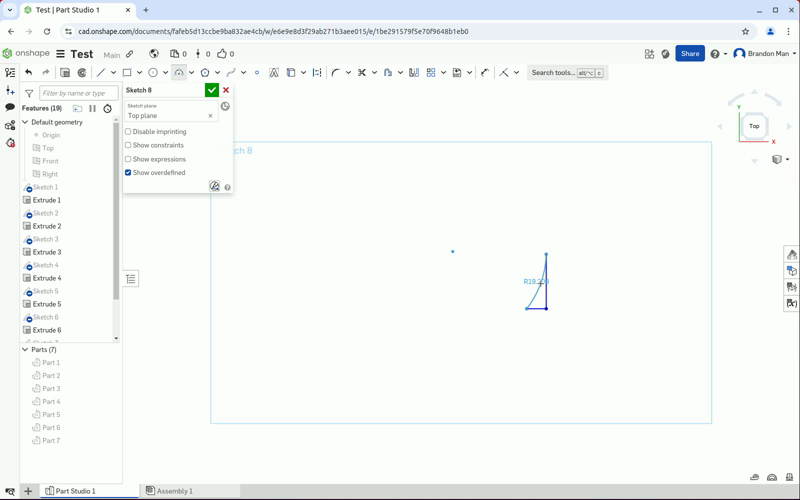
click(540, 283)
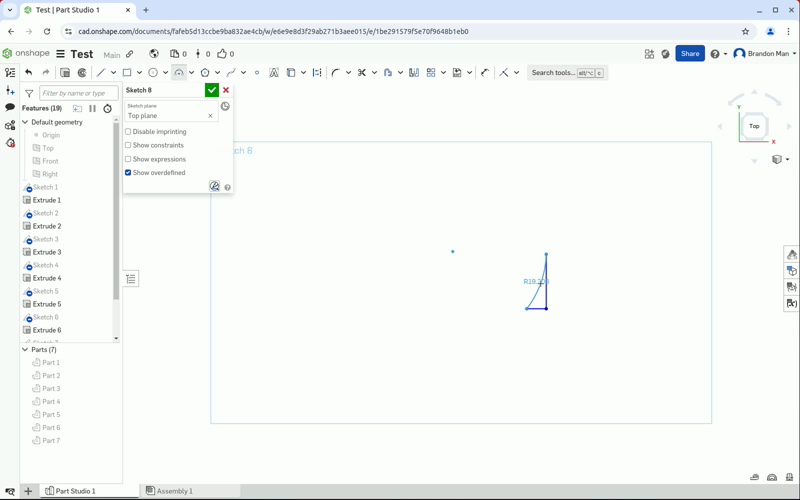
key_up(shift)
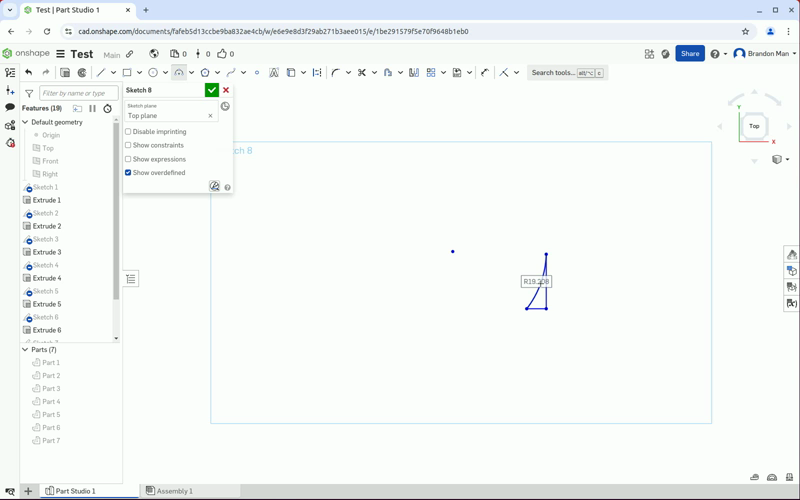
key(esc)
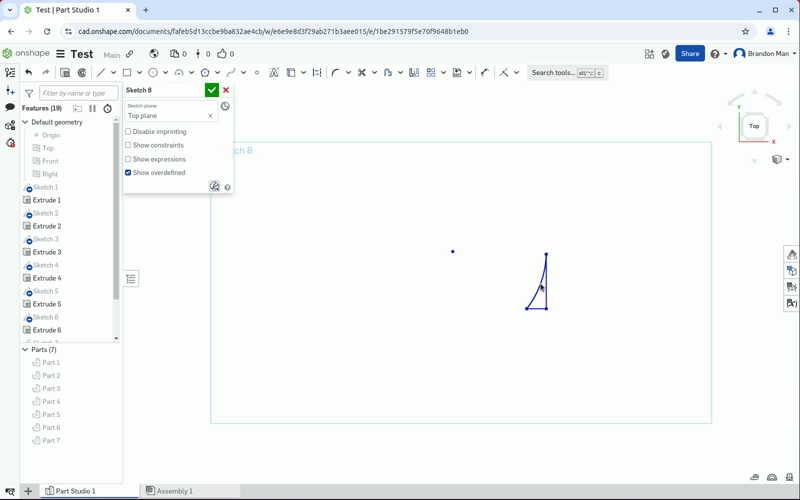
mouse_move(538, 291)
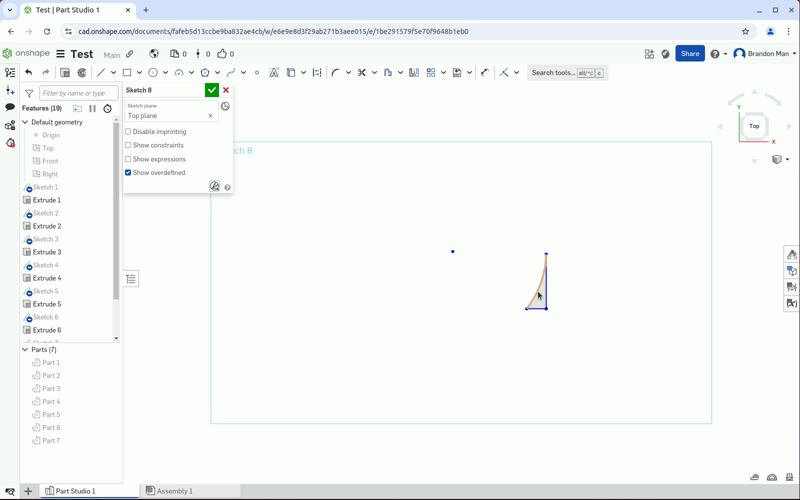
scroll(6)
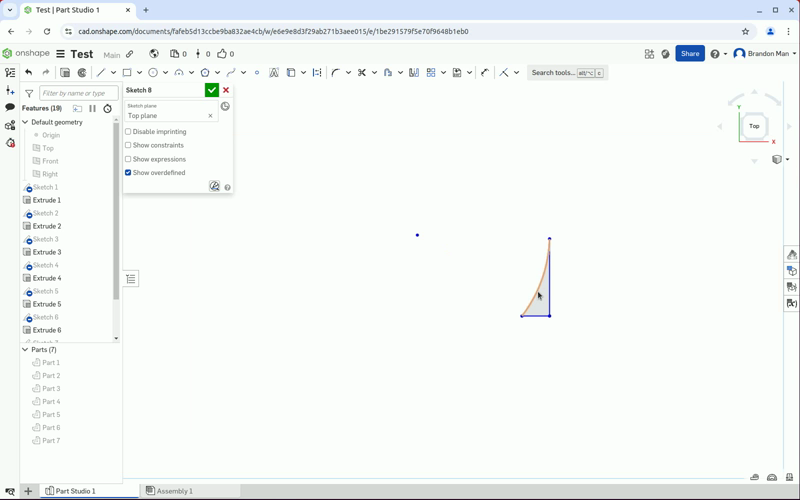
scroll(6)
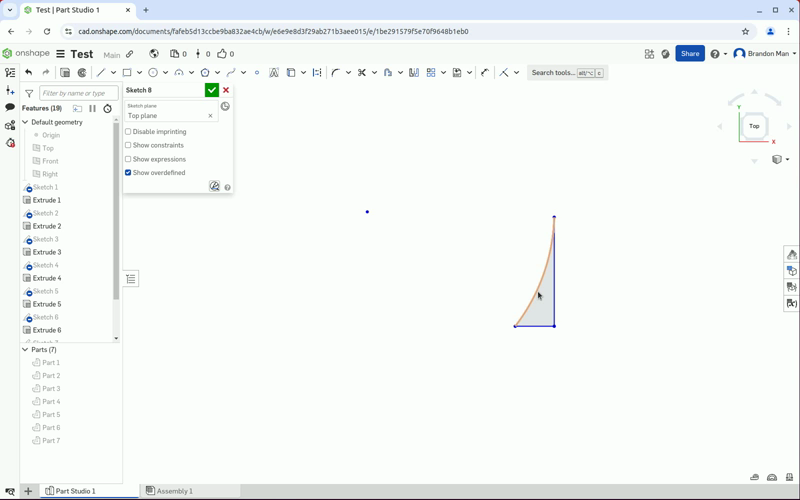
scroll(6)
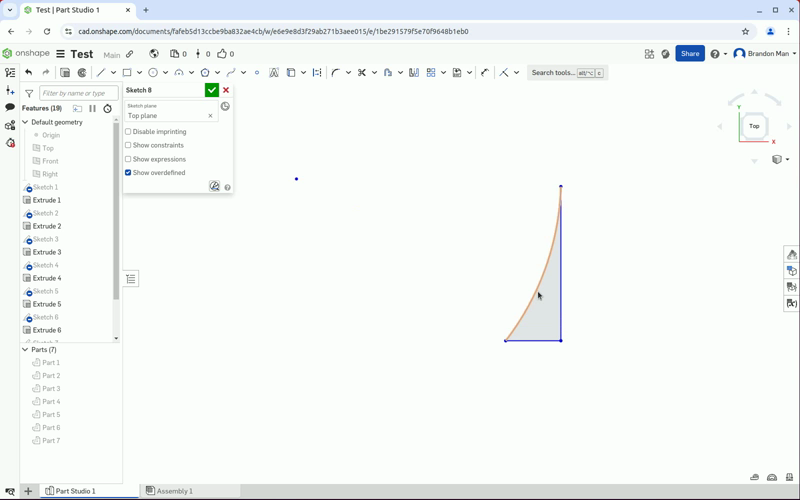
scroll(6)
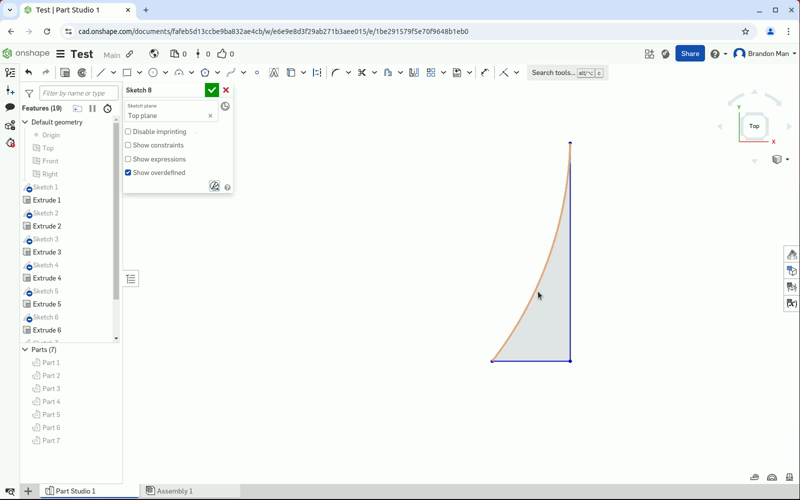
scroll(6)
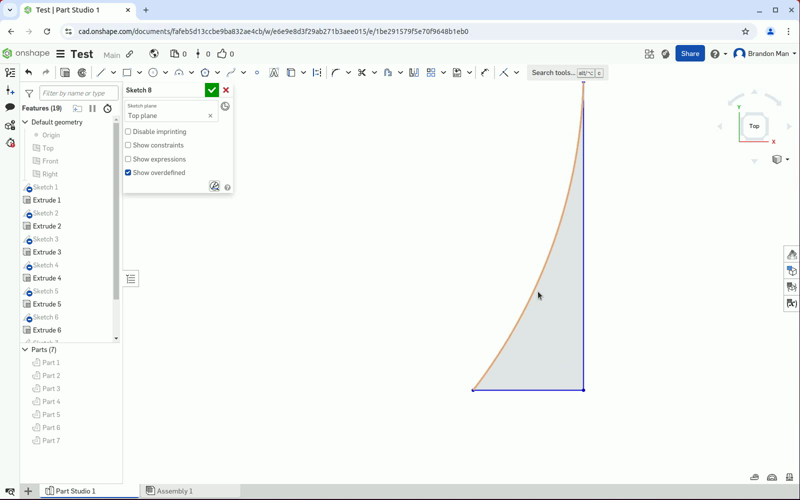
scroll(6)
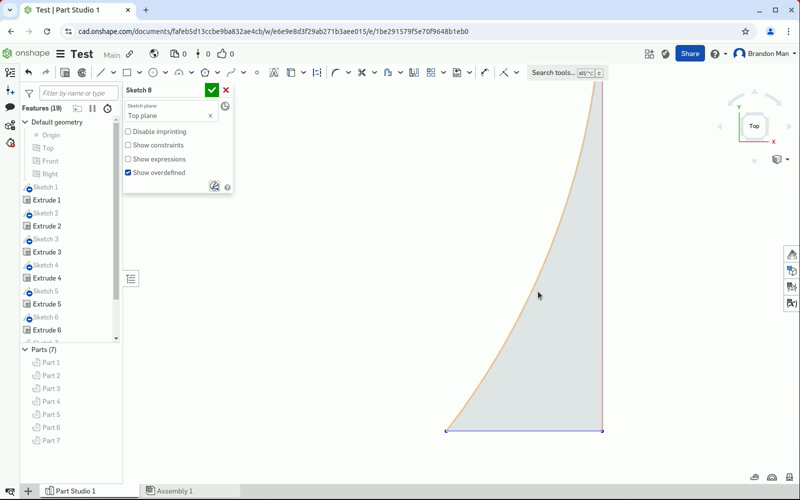
scroll(6)
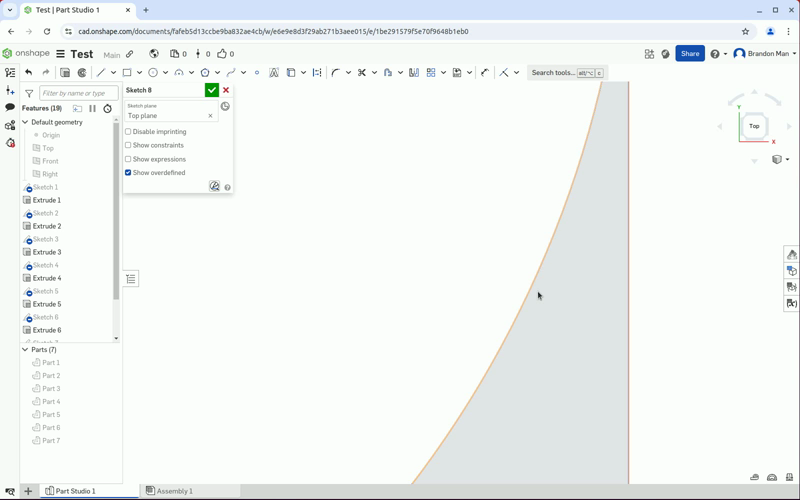
click(538, 291)
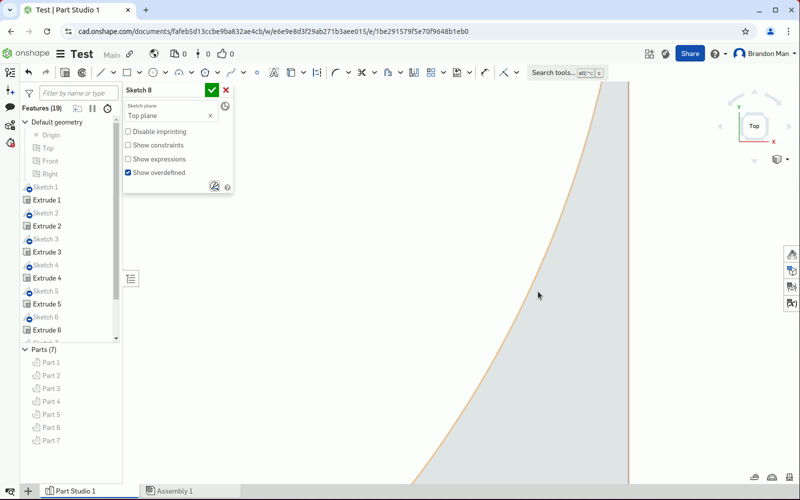
scroll(-6)
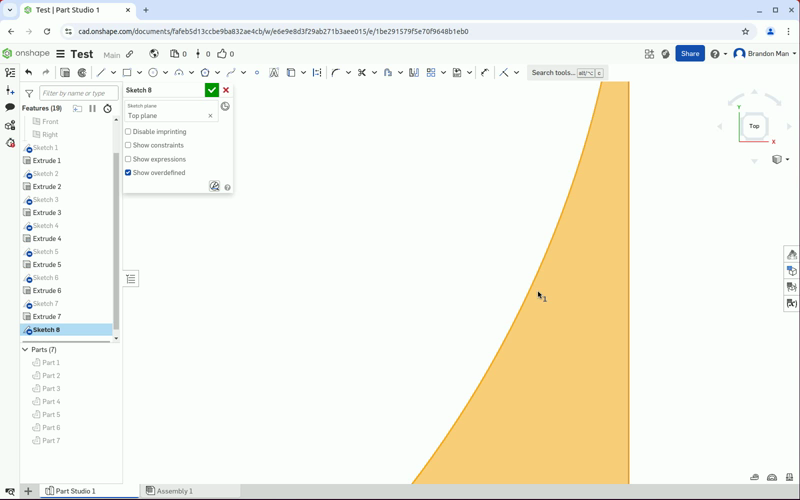
scroll(-6)
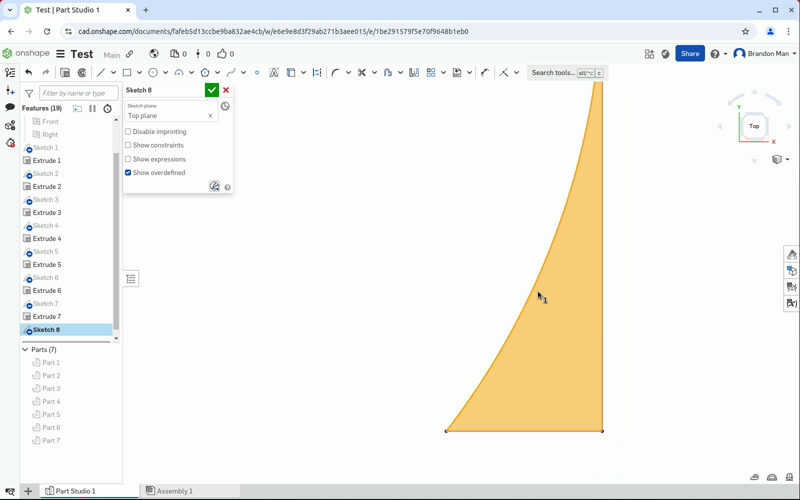
scroll(-6)
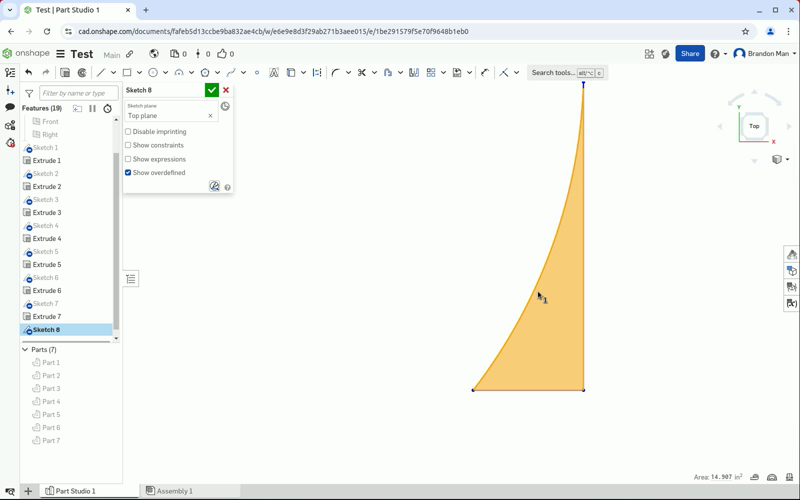
scroll(-6)
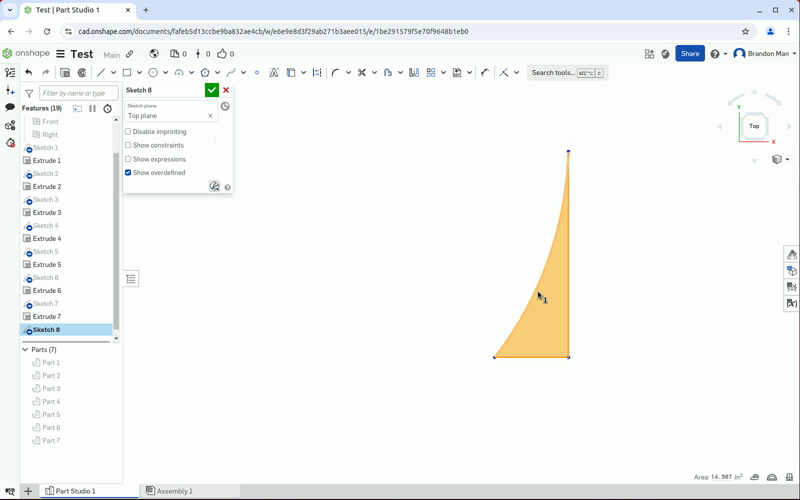
scroll(-6)
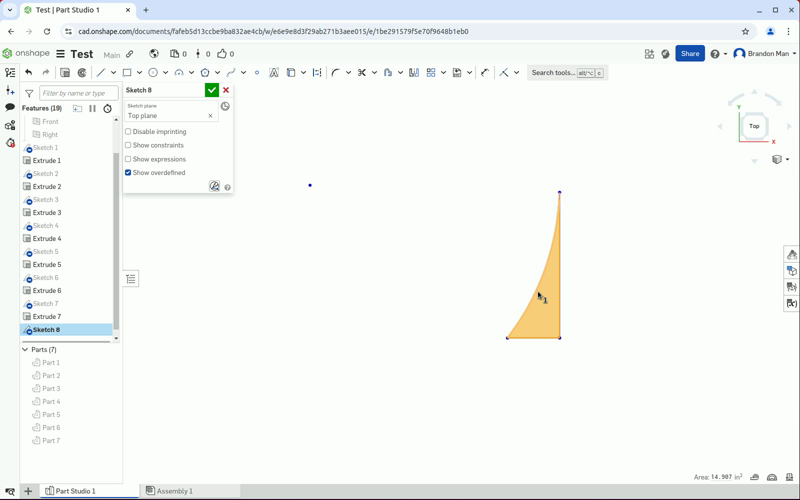
scroll(-6)
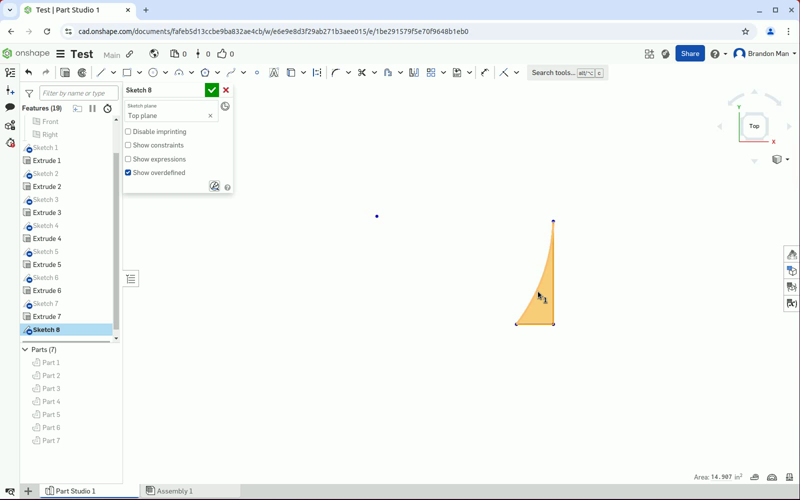
scroll(-6)
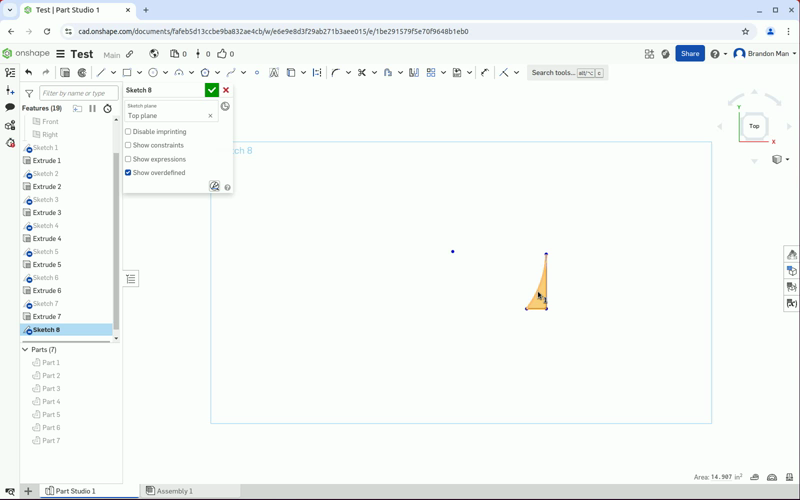
mouse_move(73, 352)
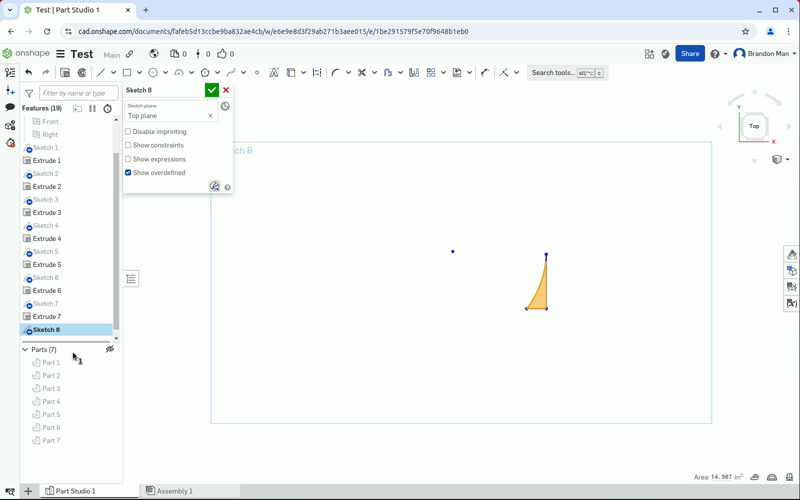
key(shift+y)
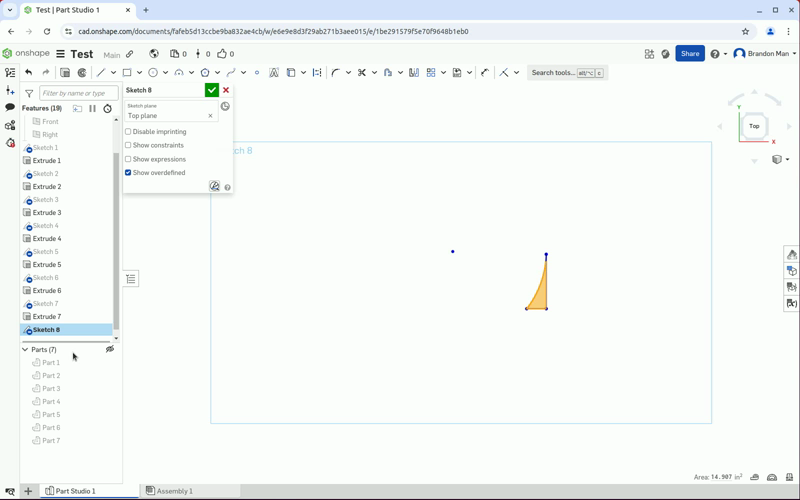
key(shift+e)
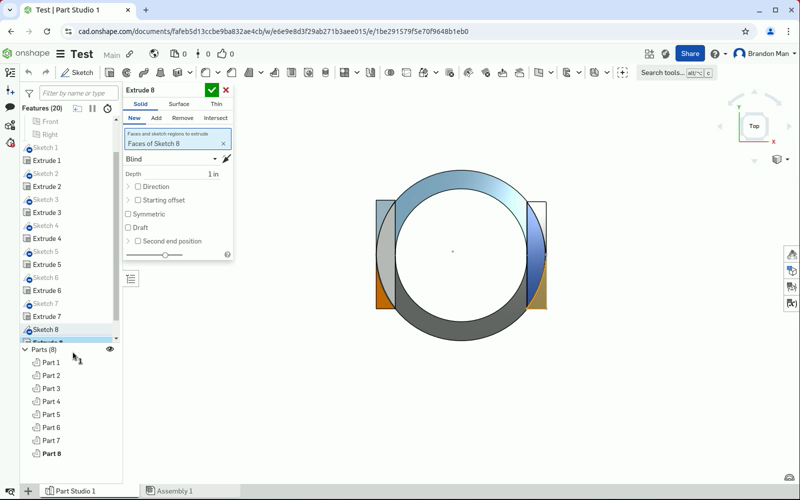
mouse_move(143, 106)
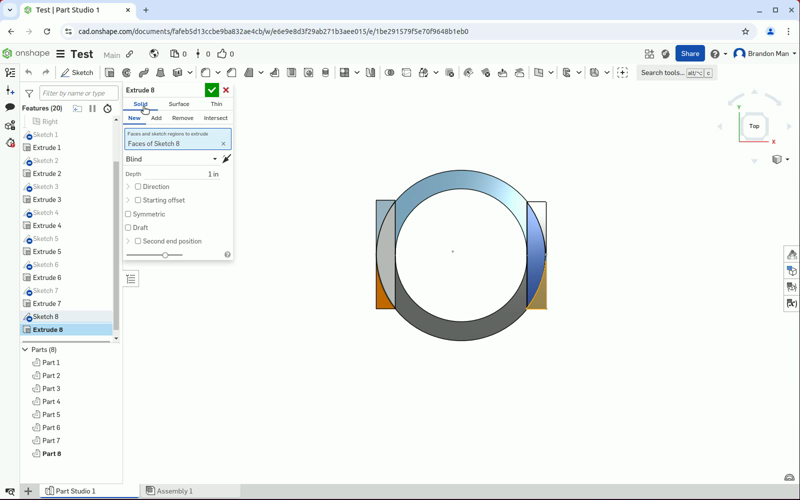
click(143, 106)
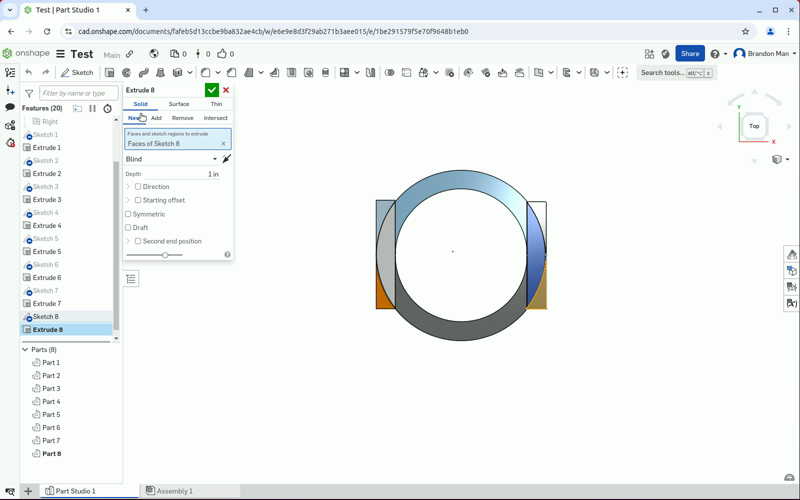
mouse_move(137, 120)
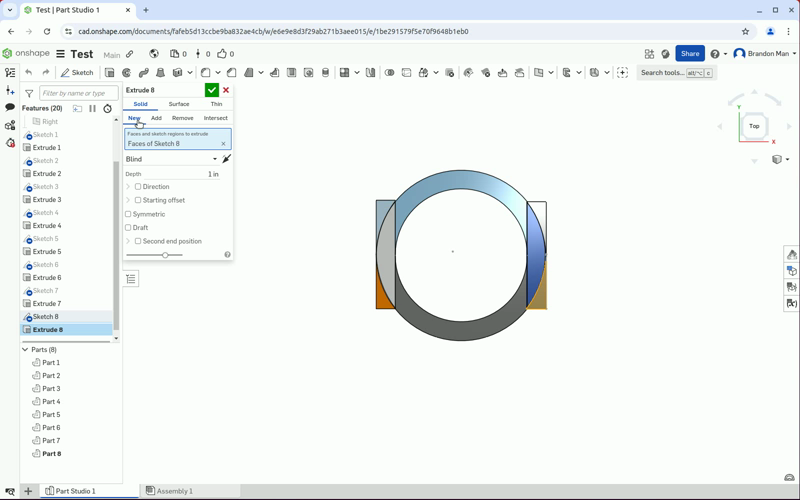
click(137, 120)
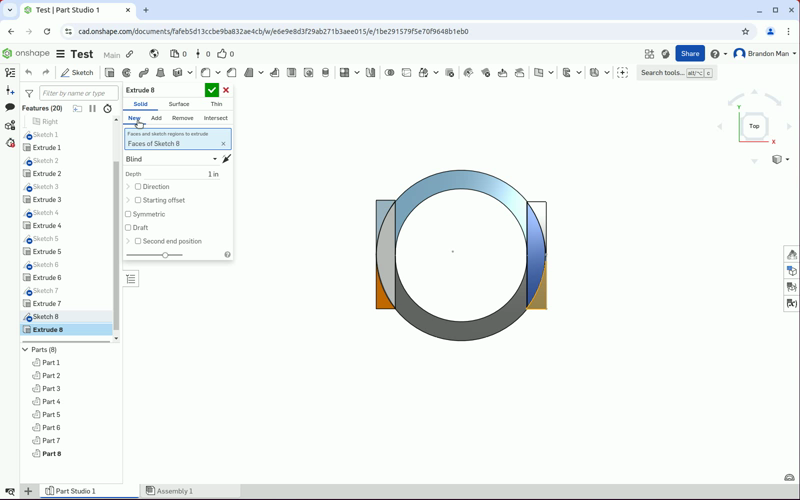
key(tab, 4)
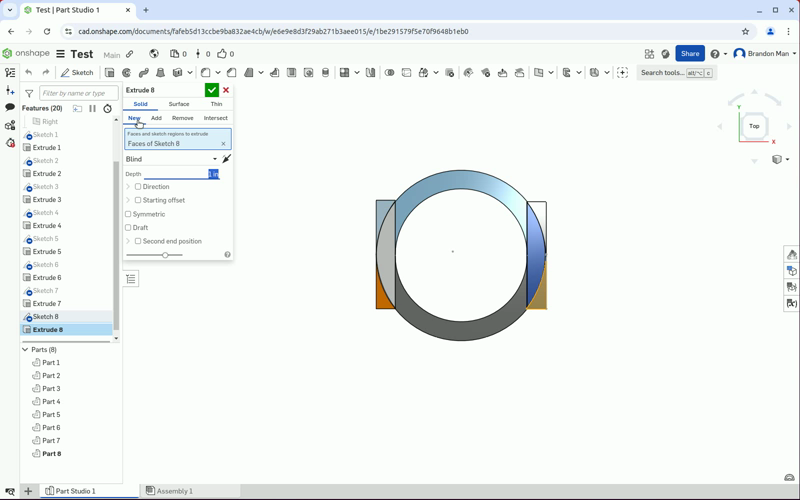
text(13.48)
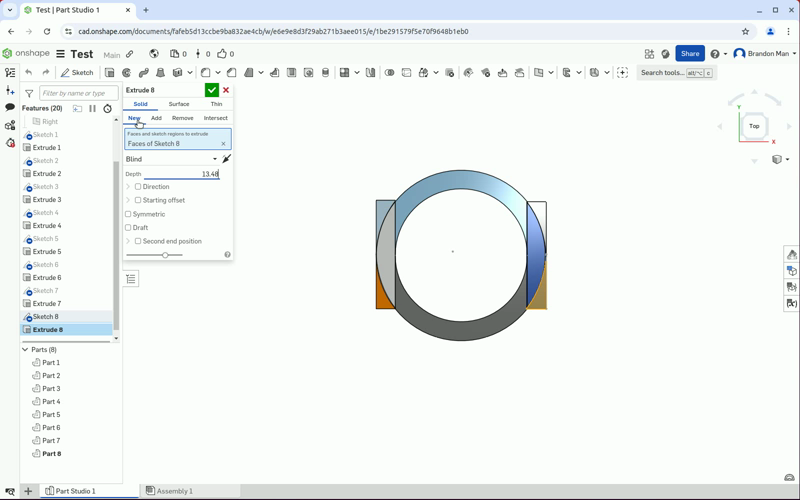
key(enter)
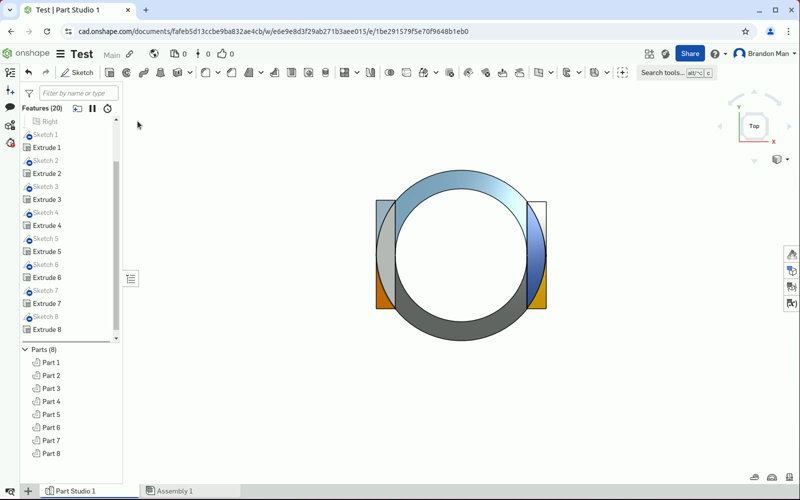
key(shift+h)
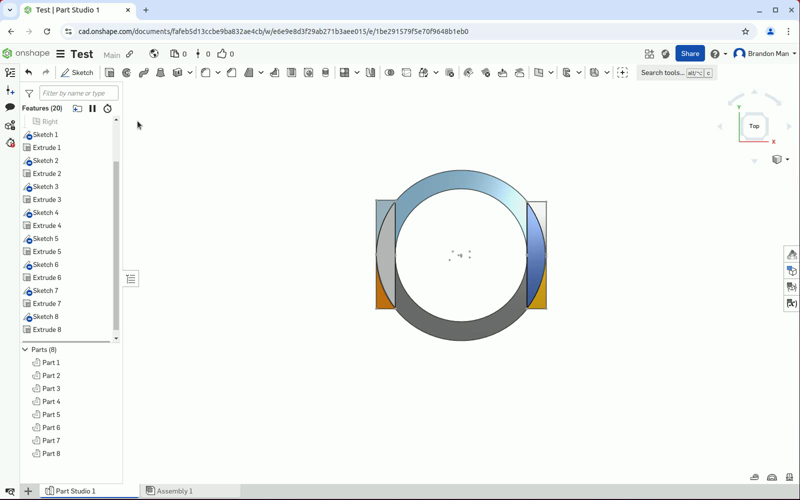
key(shift+h)
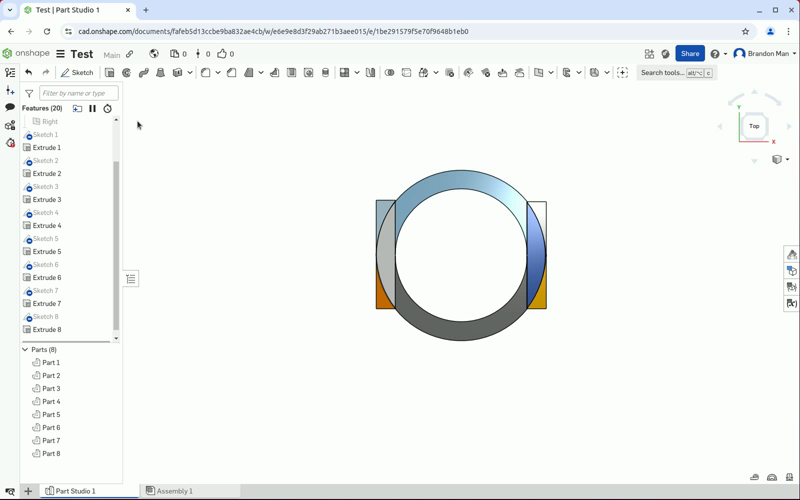
mouse_move(69, 137)
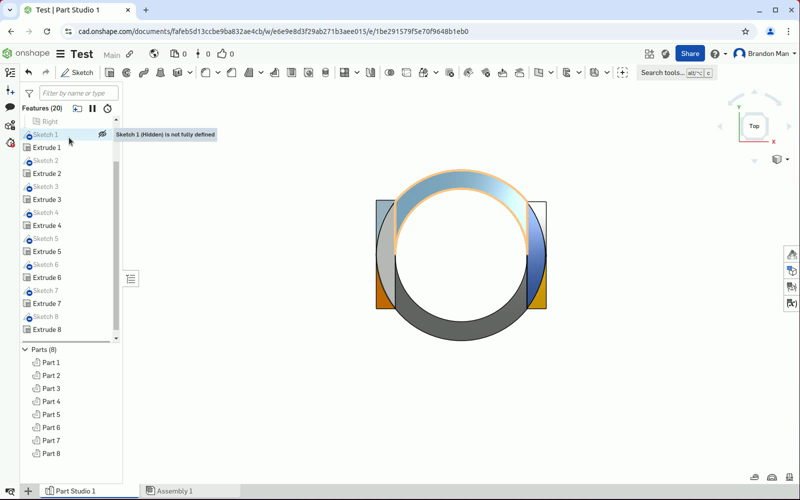
click(69, 137)
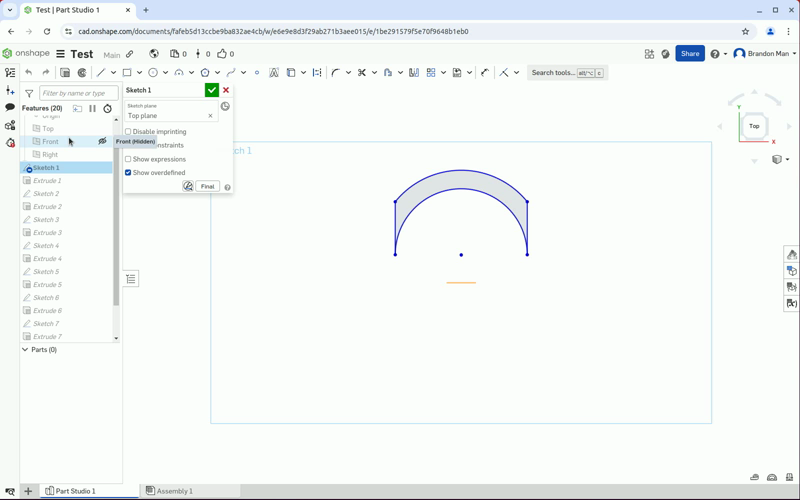
mouse_move(229, 92)
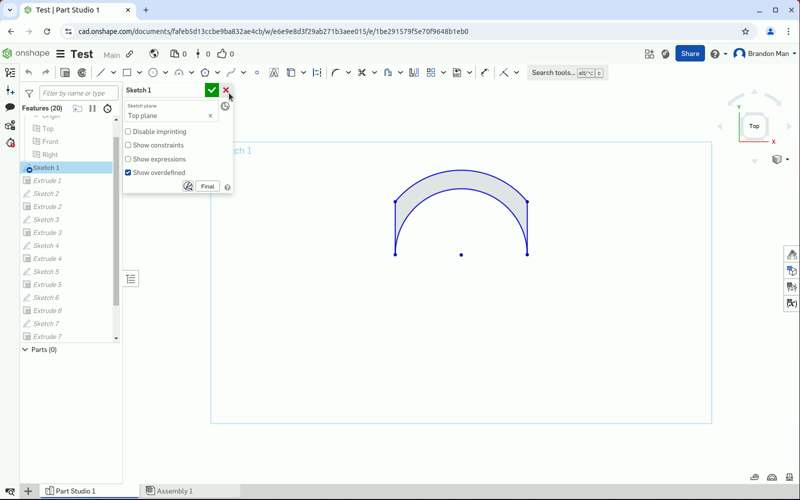
click(229, 92)
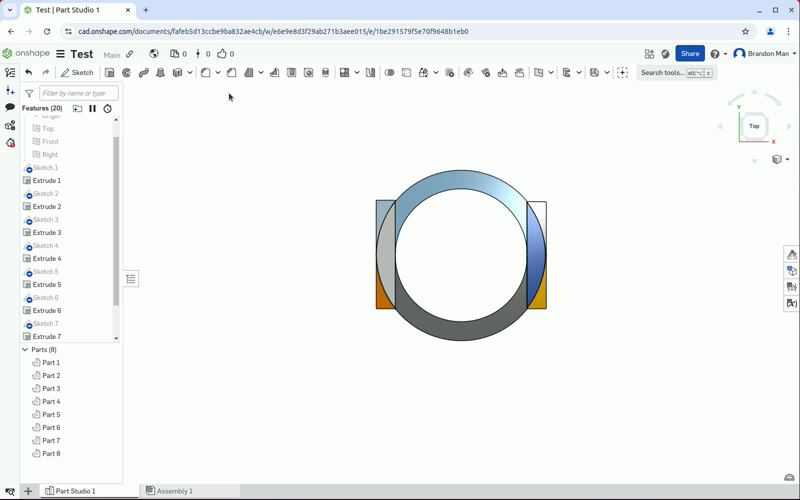
mouse_move(73, 352)
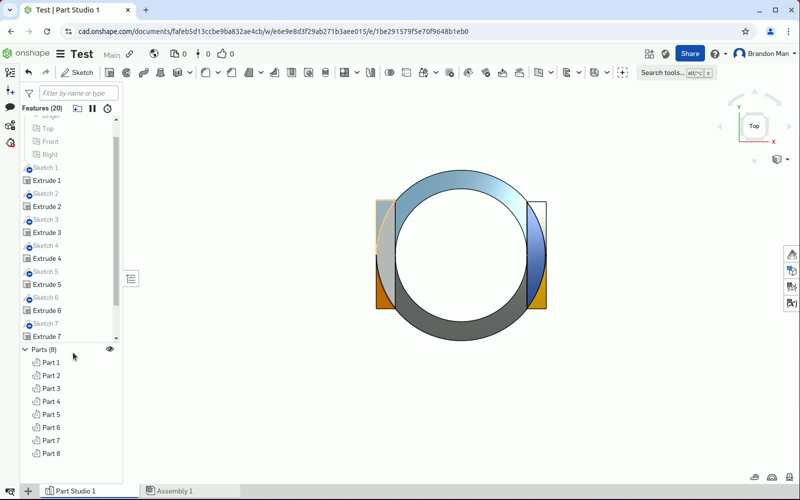
key(y)
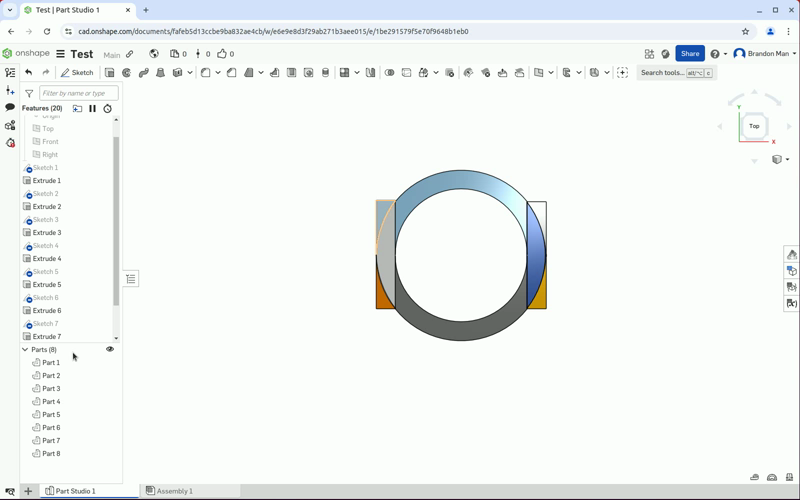
key(shift+p)
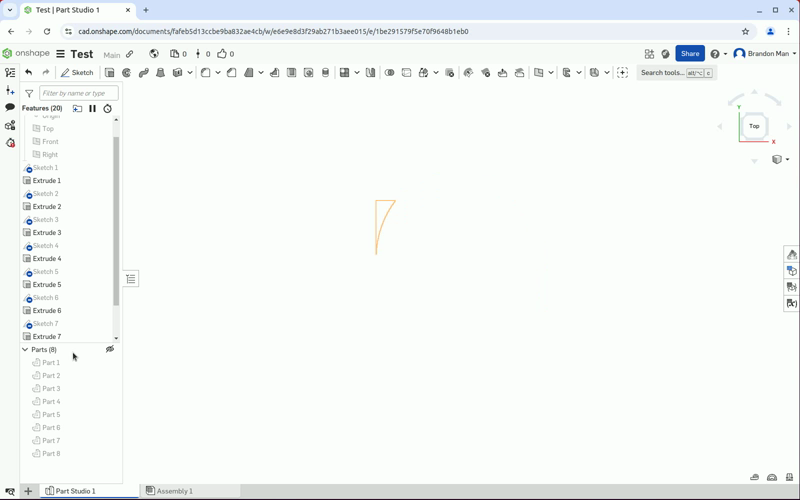
key(space)
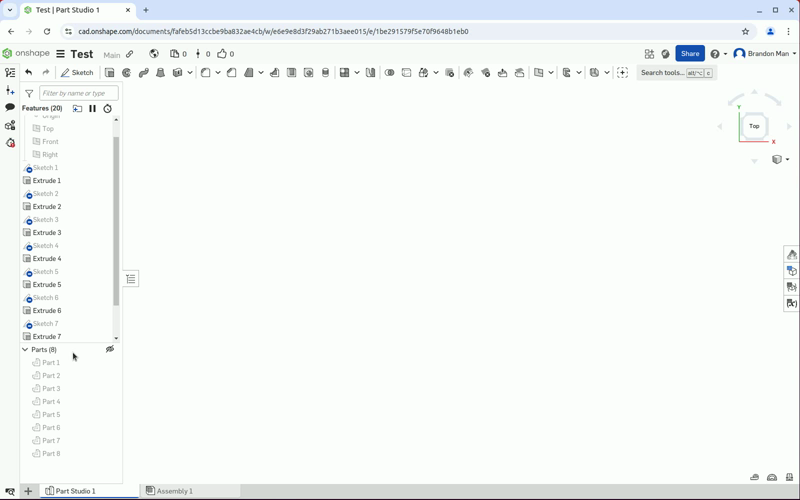
key_down(shift)
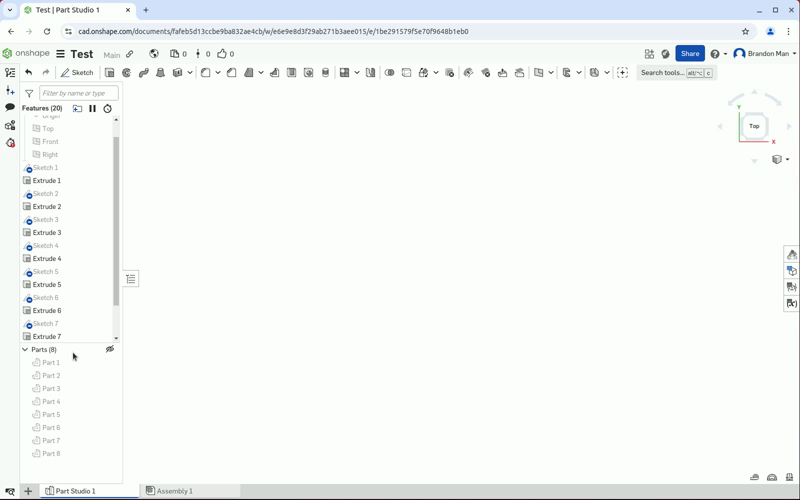
key(up)
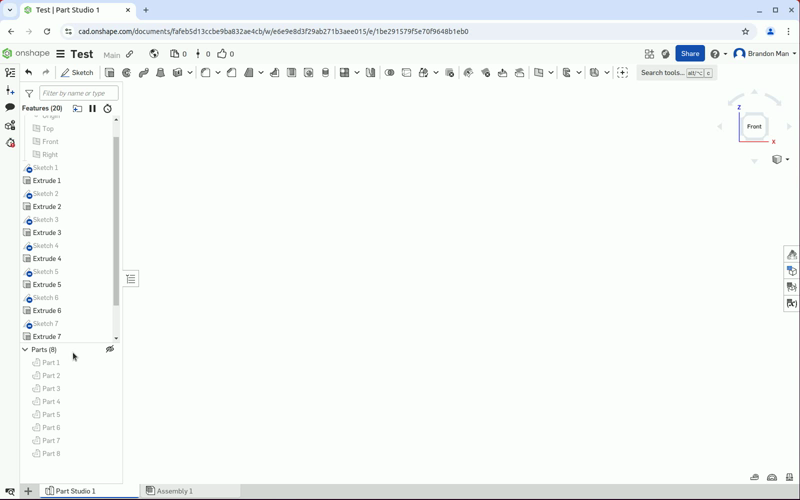
key_up(shift)
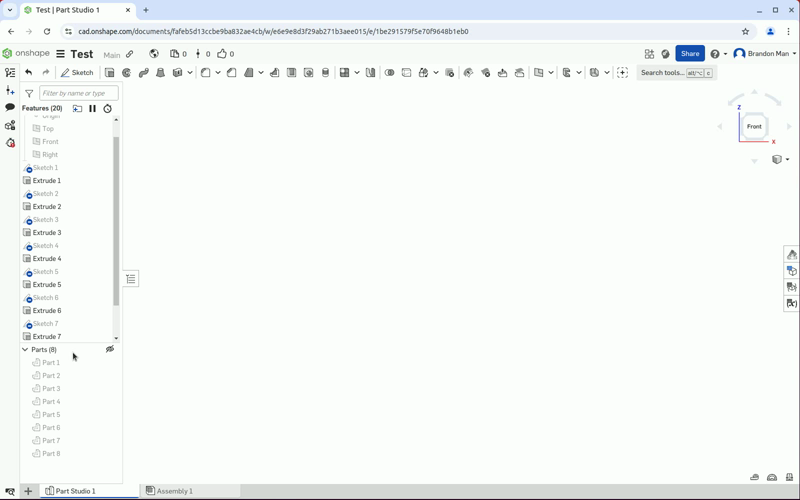
key(space)
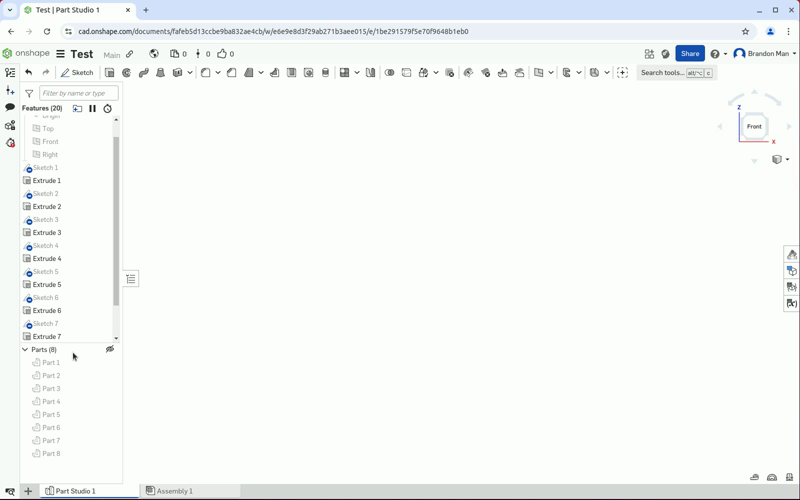
key_down(shift)
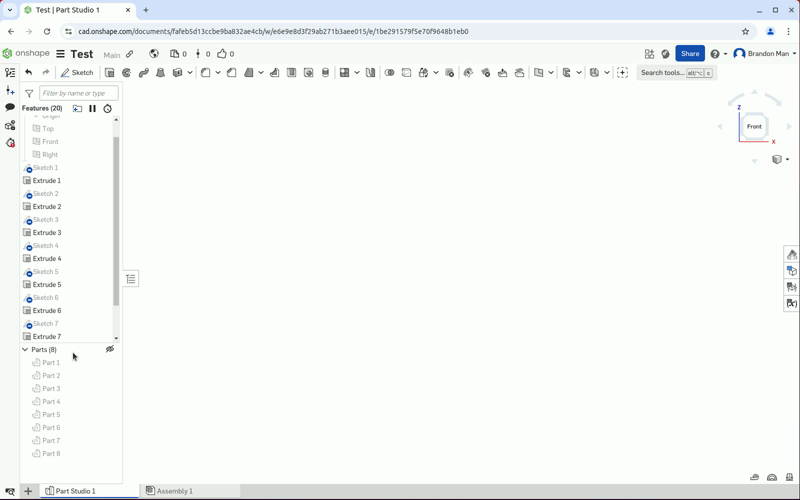
key(left)
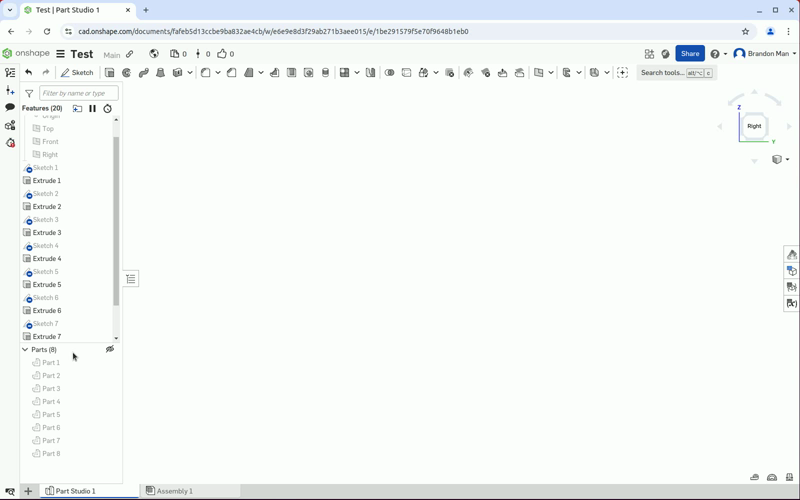
key_up(shift)
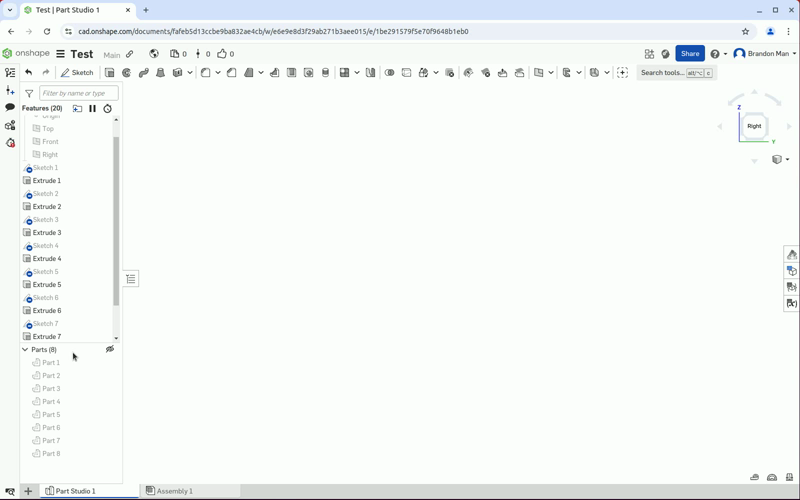
mouse_move(73, 352)
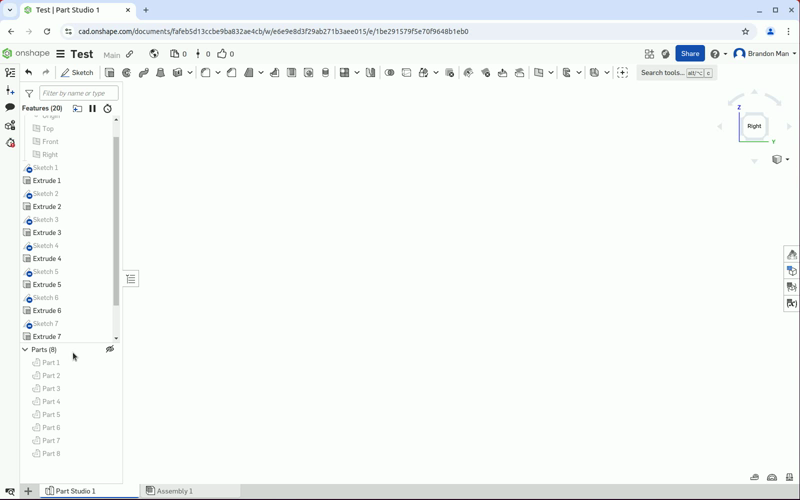
key(shift+y)
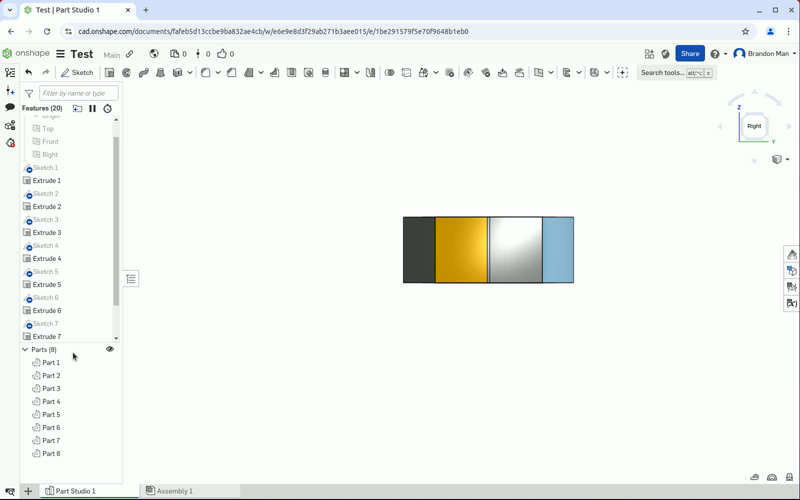
mouse_move(541, 75)
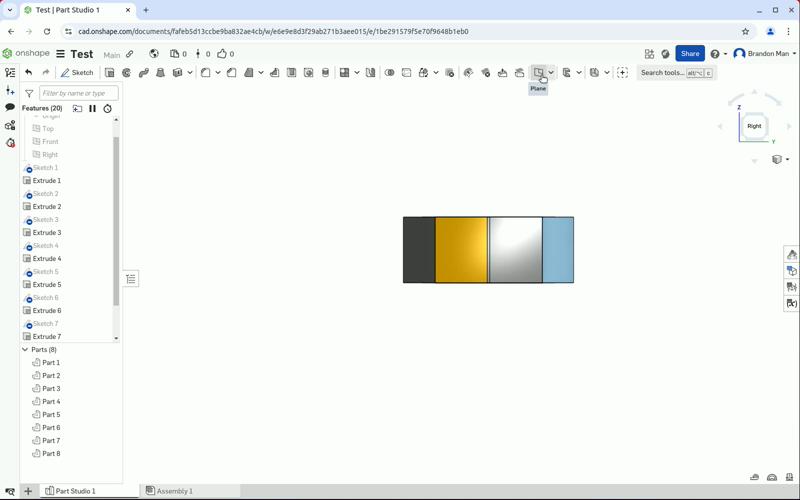
click(541, 75)
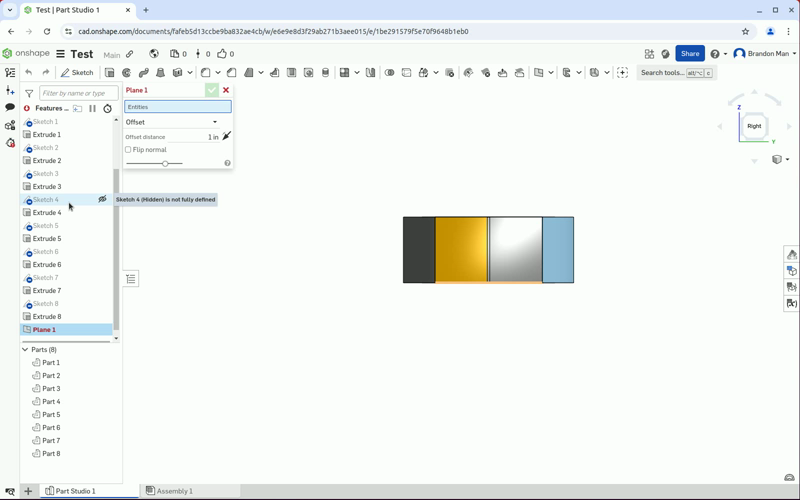
scroll(3)
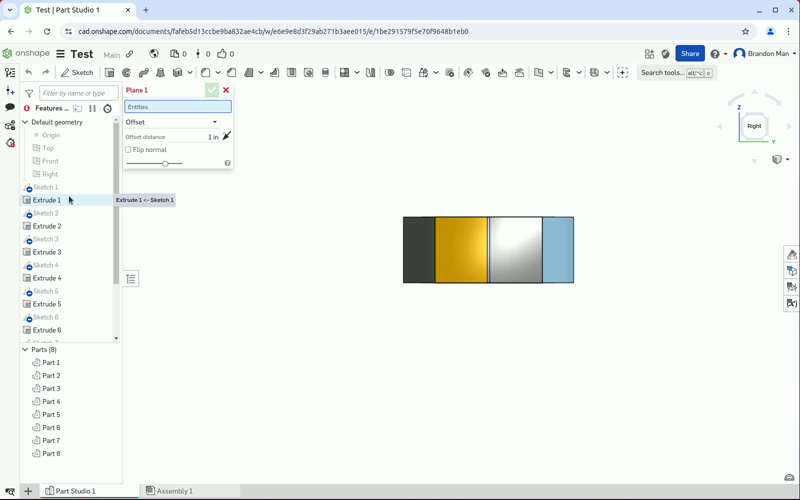
mouse_move(69, 176)
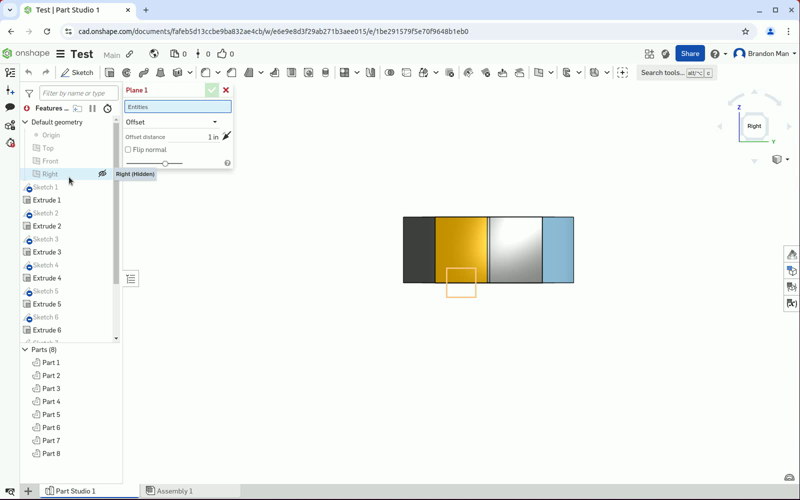
click(69, 176)
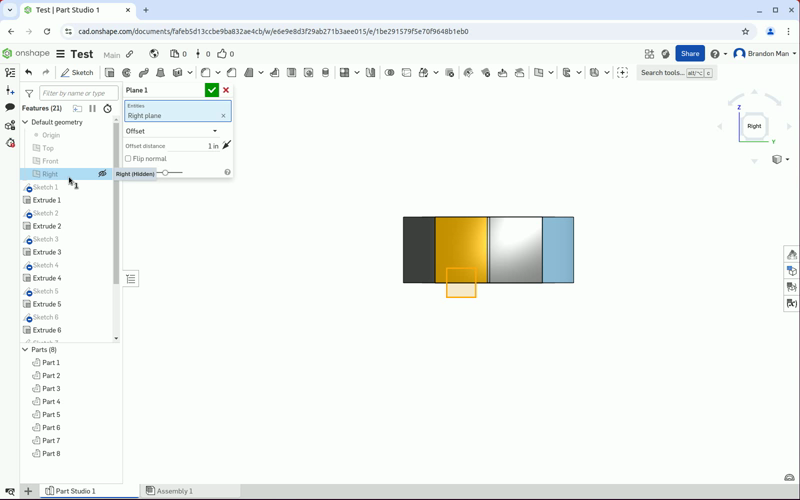
key(tab, 2)
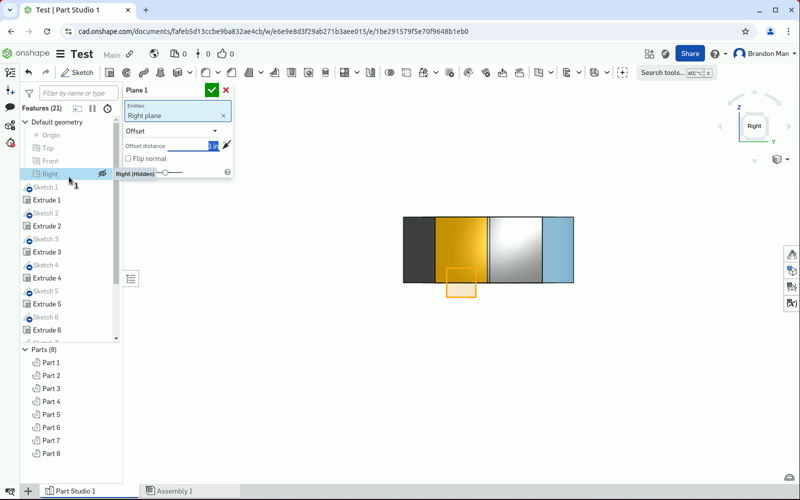
text(17.316)
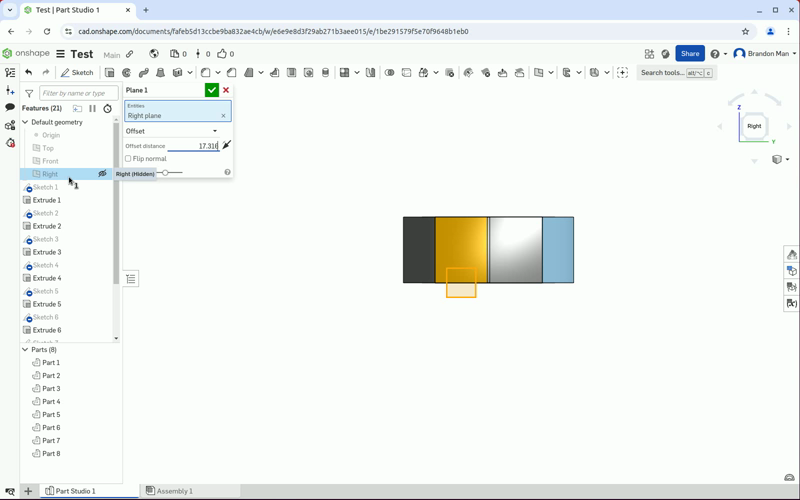
key(enter, 2)
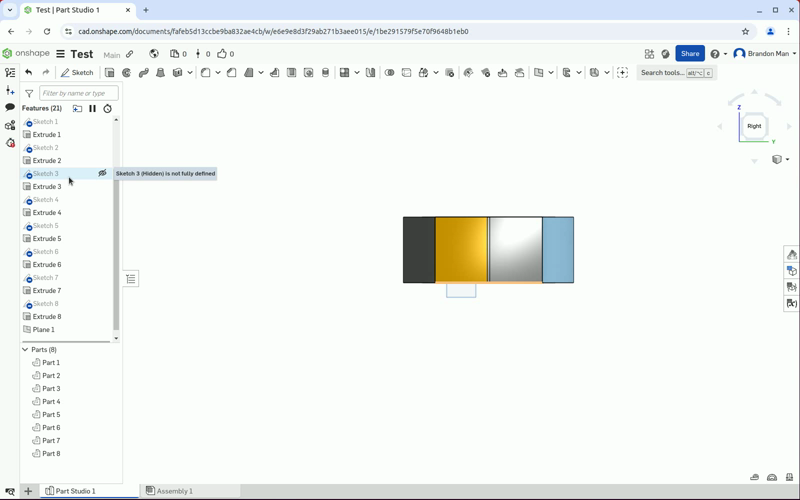
key(shift+s)
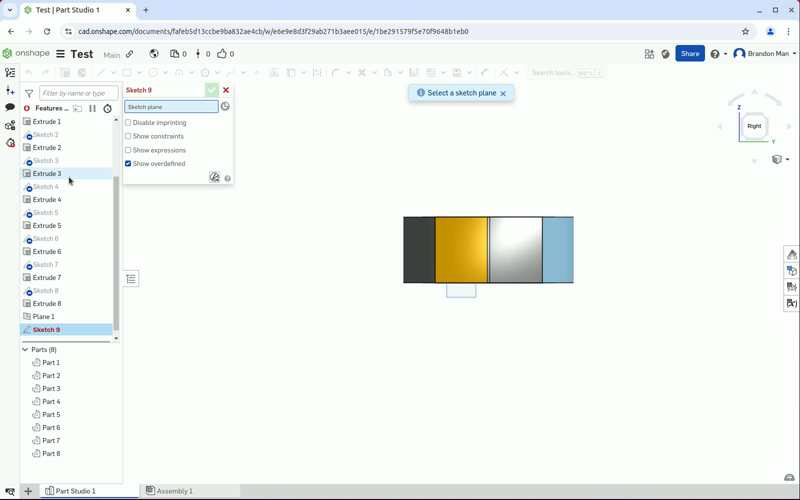
mouse_move(69, 319)
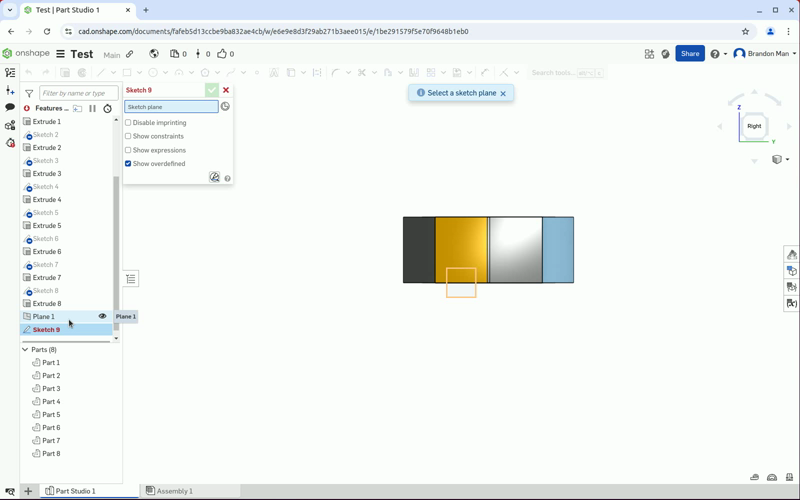
click(69, 319)
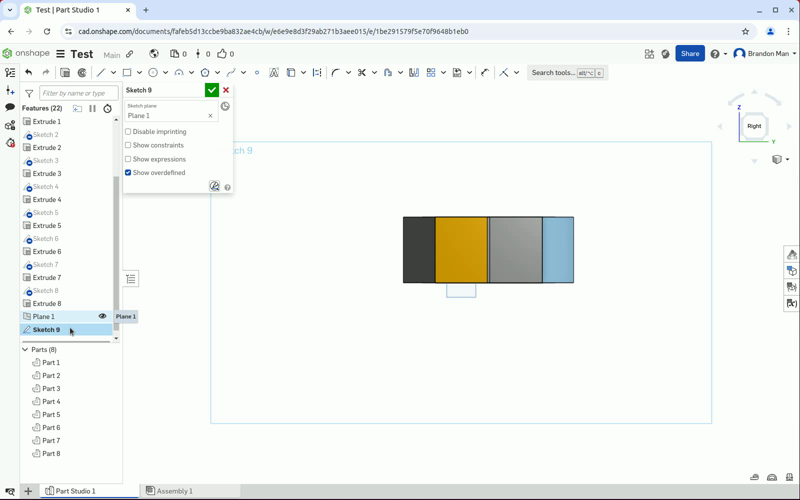
mouse_move(73, 352)
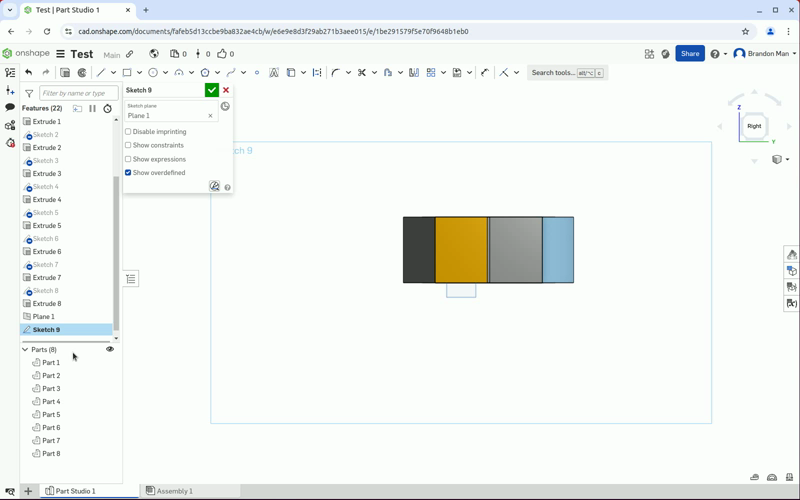
key(y)
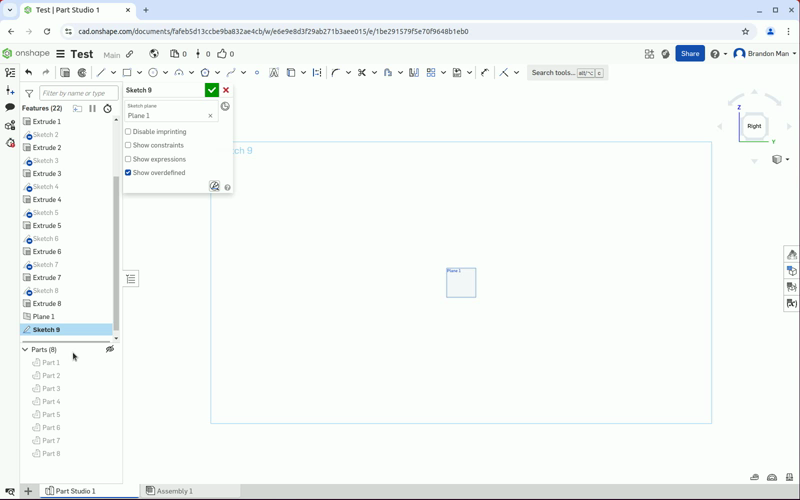
key(c)
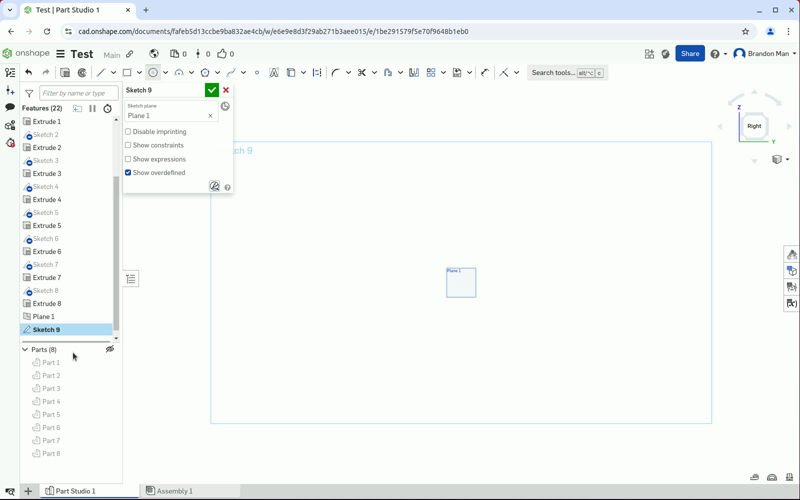
key_down(shift)
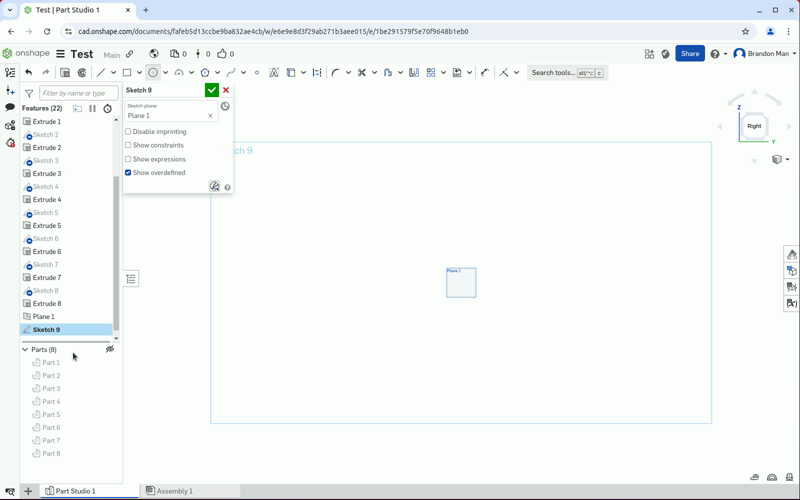
mouse_move(489, 250)
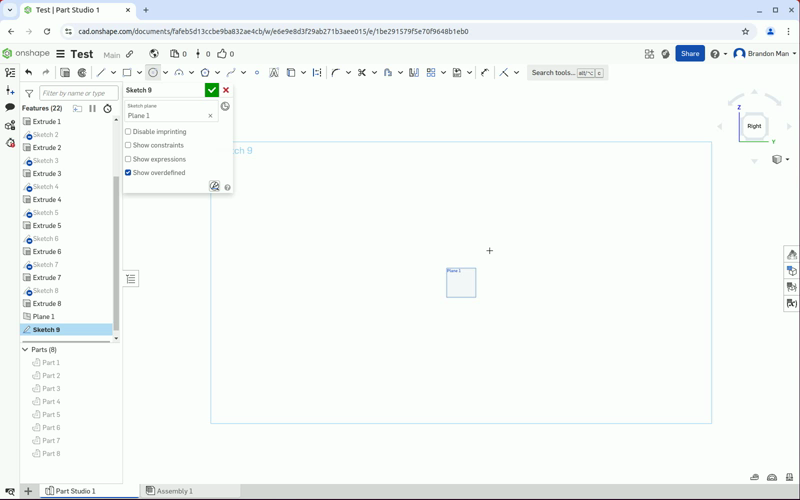
click(489, 250)
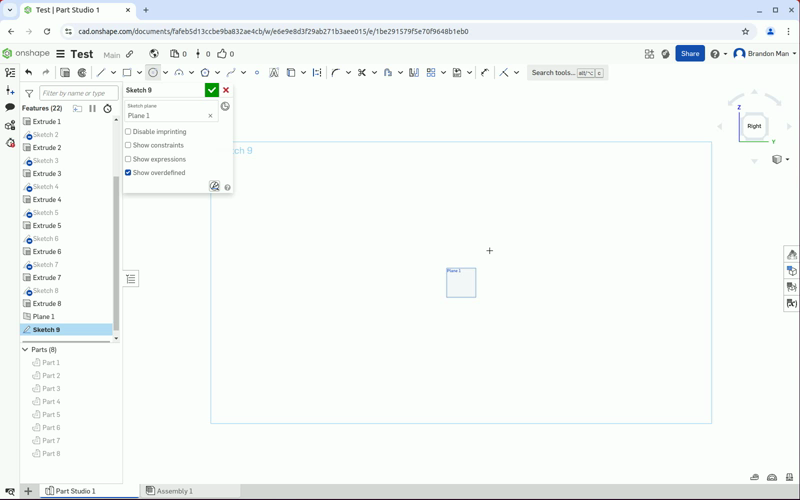
key_up(shift)
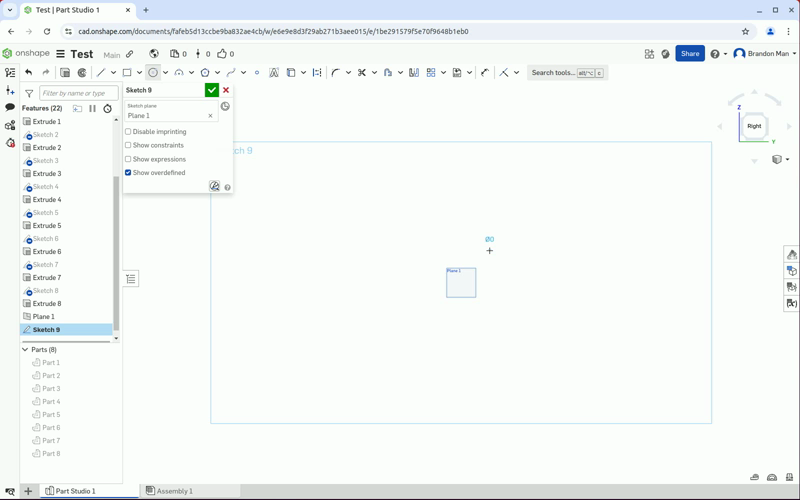
mouse_move(512, 250)
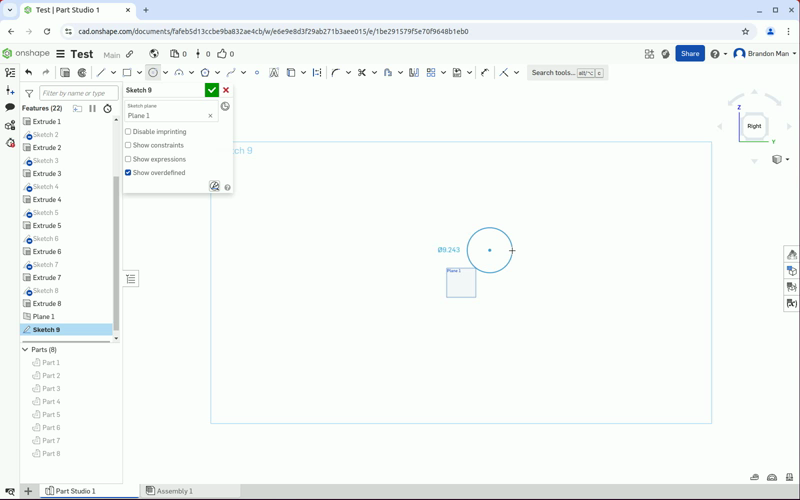
click(512, 250)
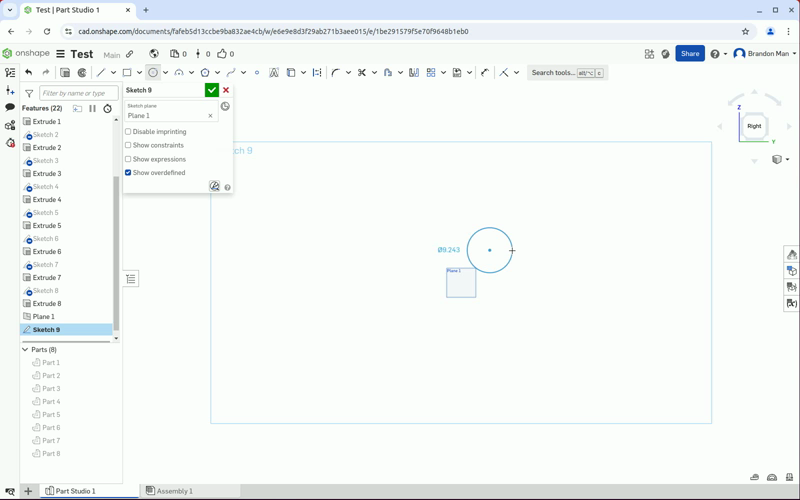
key(esc)
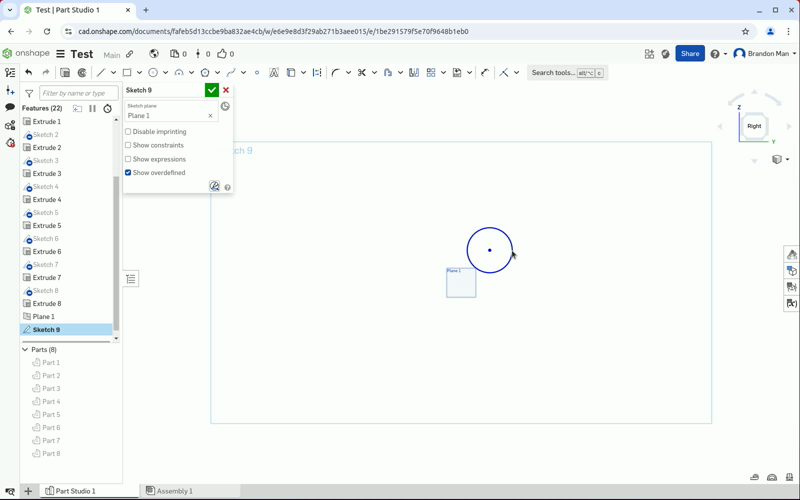
mouse_move(494, 255)
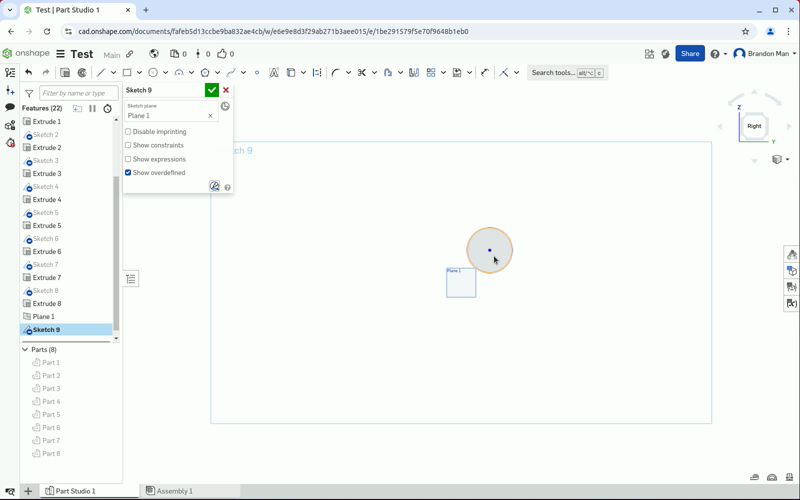
scroll(6)
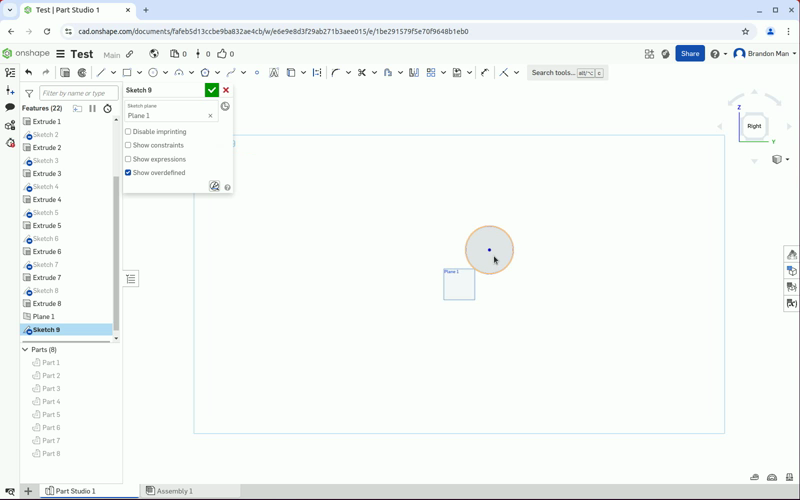
scroll(6)
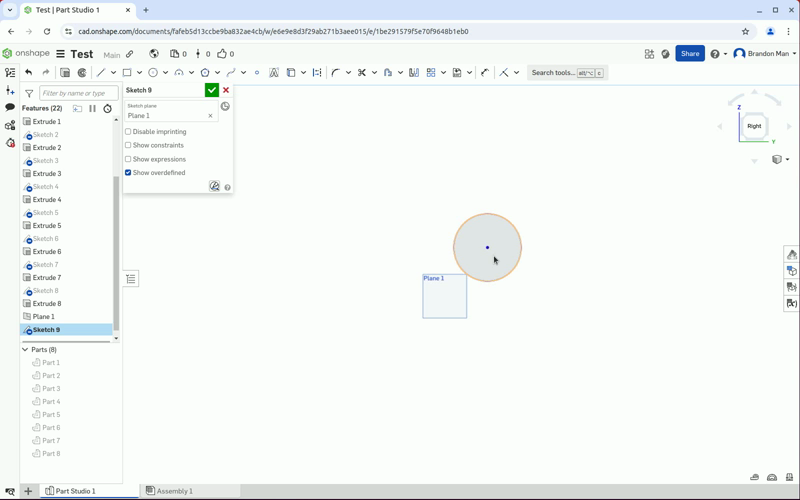
scroll(6)
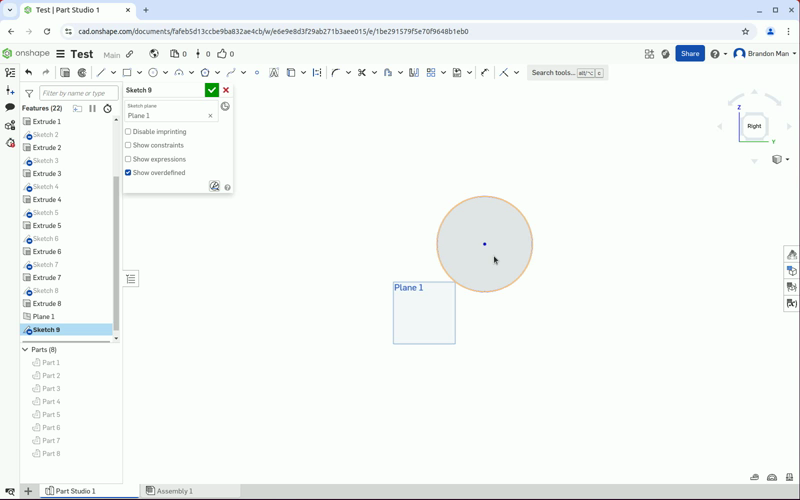
scroll(6)
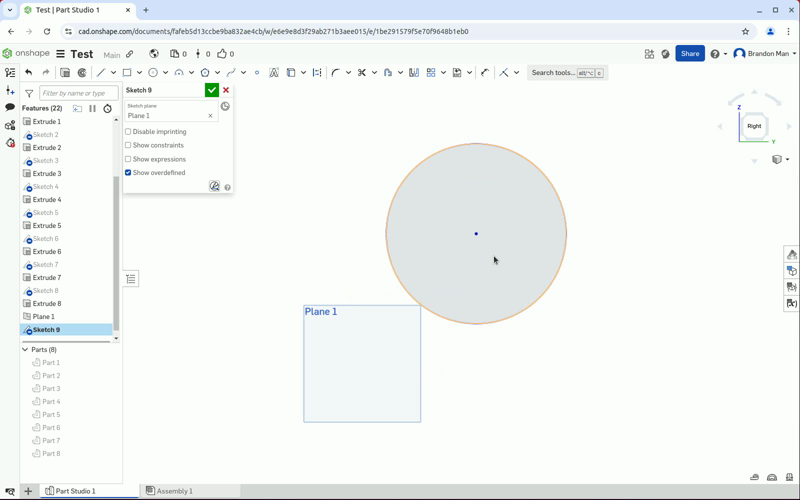
scroll(6)
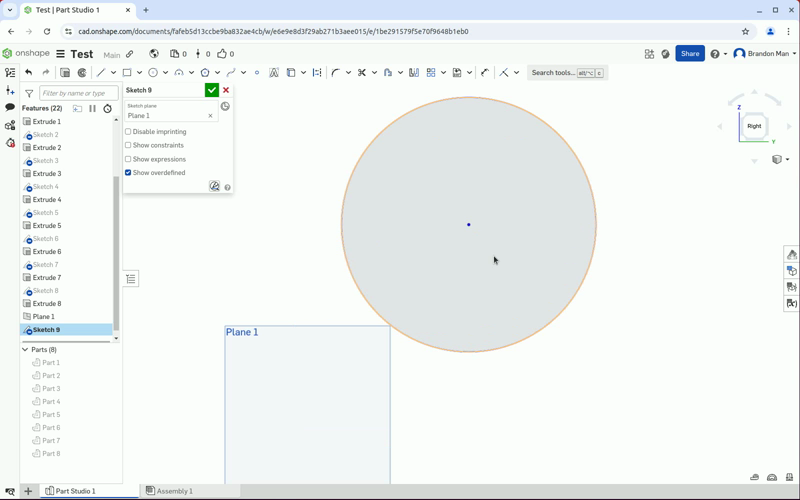
scroll(6)
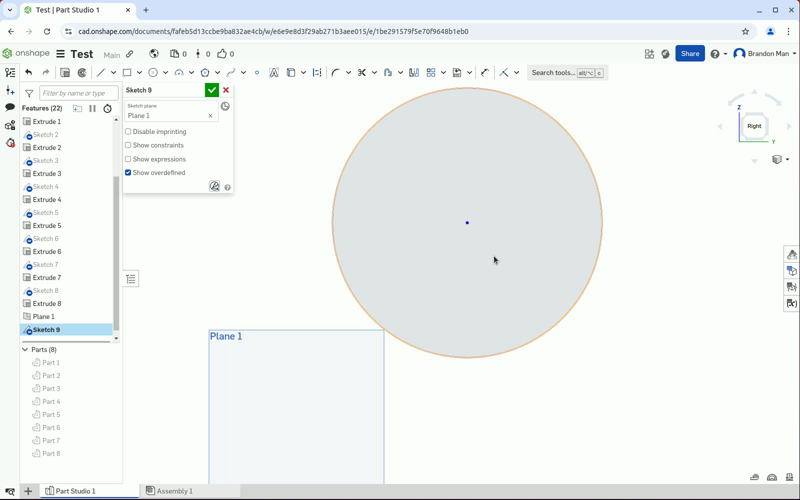
scroll(6)
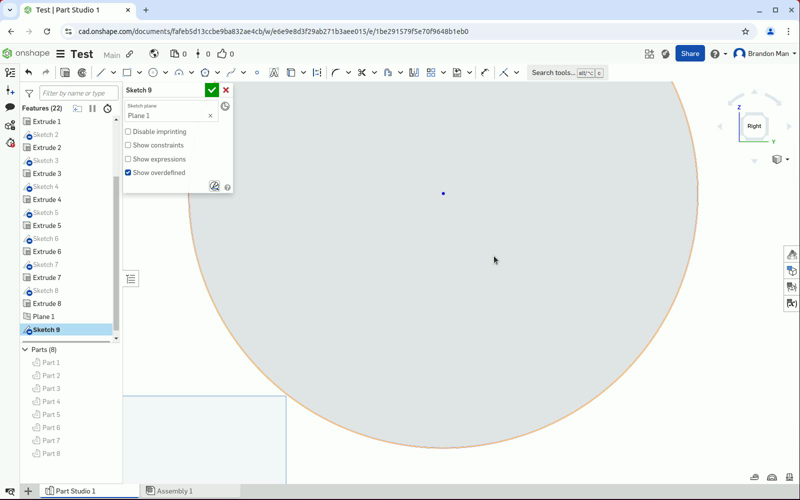
click(494, 255)
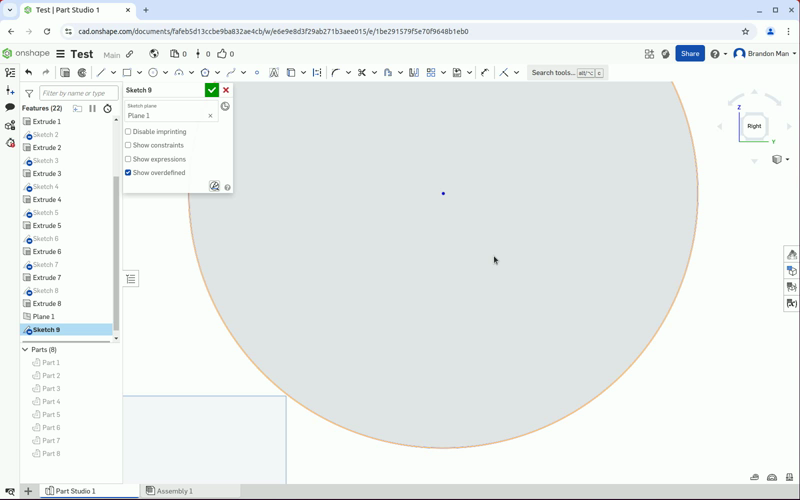
scroll(-6)
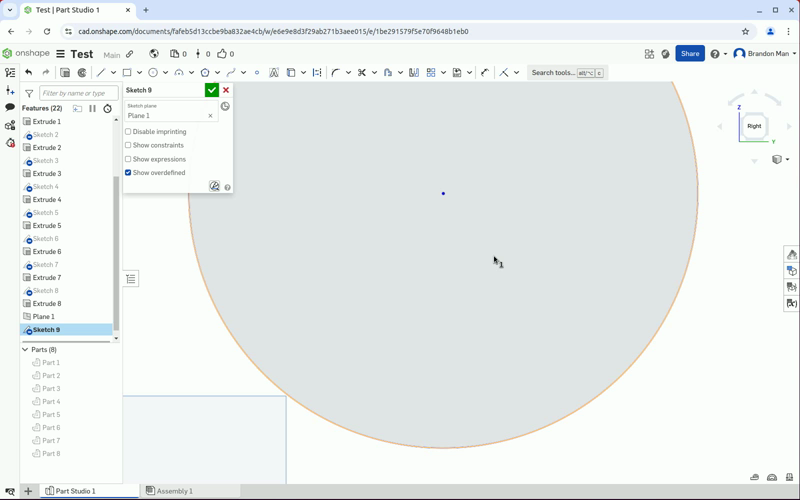
scroll(-6)
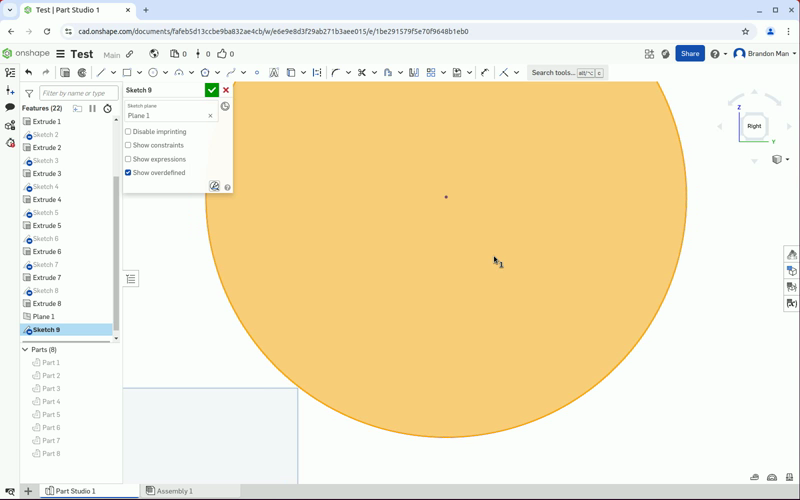
scroll(-6)
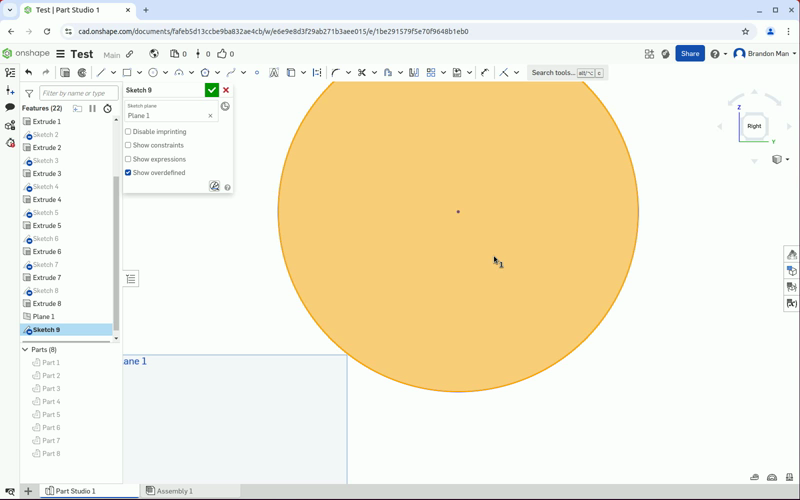
scroll(-6)
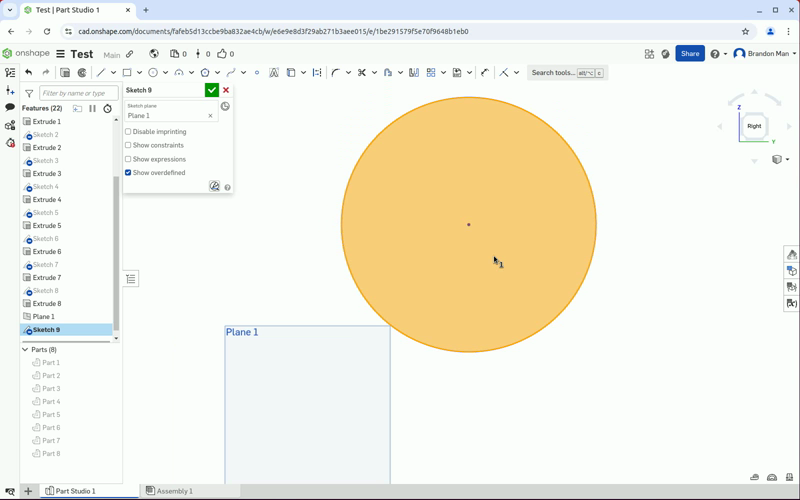
scroll(-6)
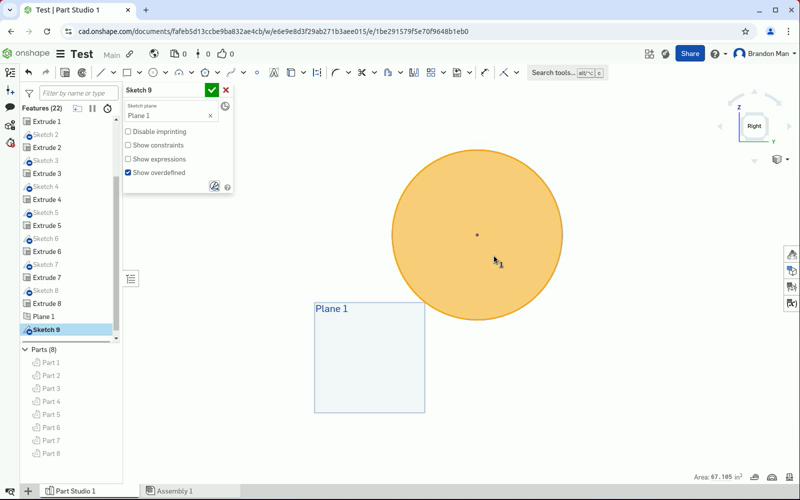
scroll(-6)
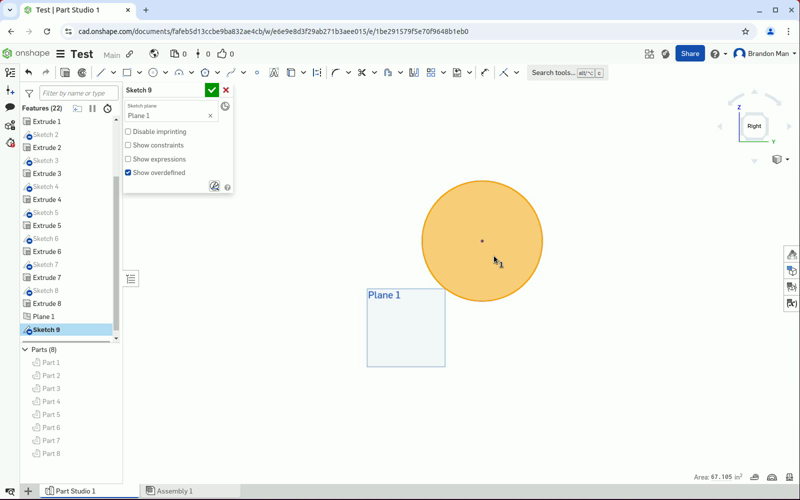
scroll(-6)
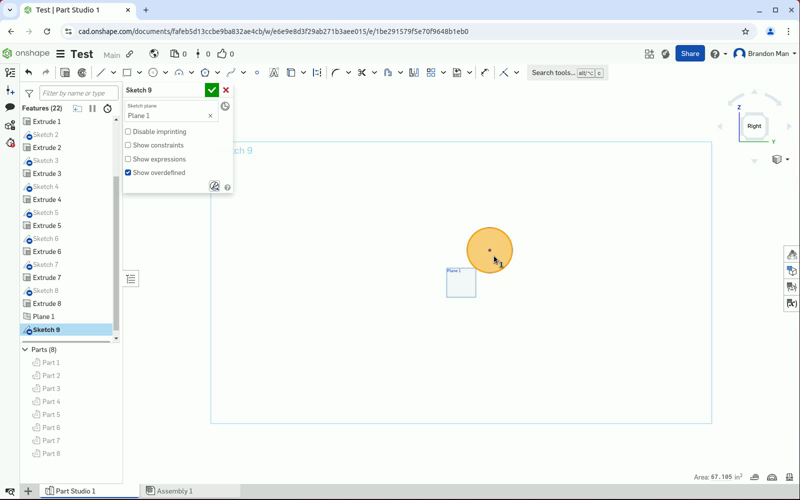
mouse_move(73, 352)
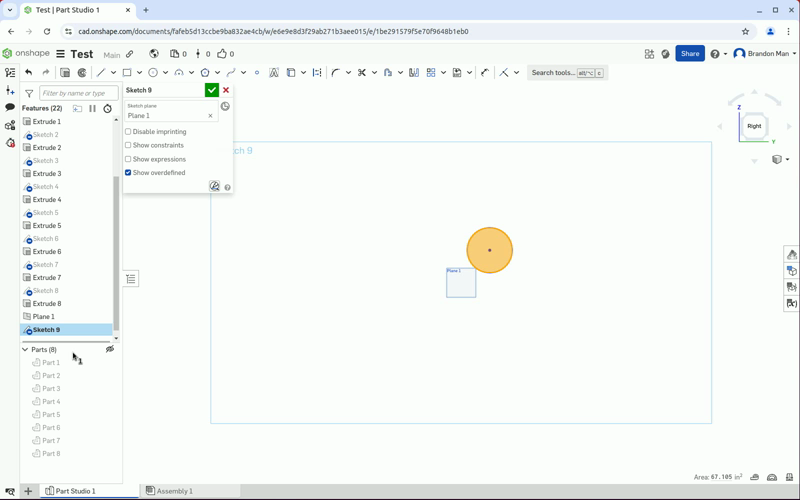
key(shift+y)
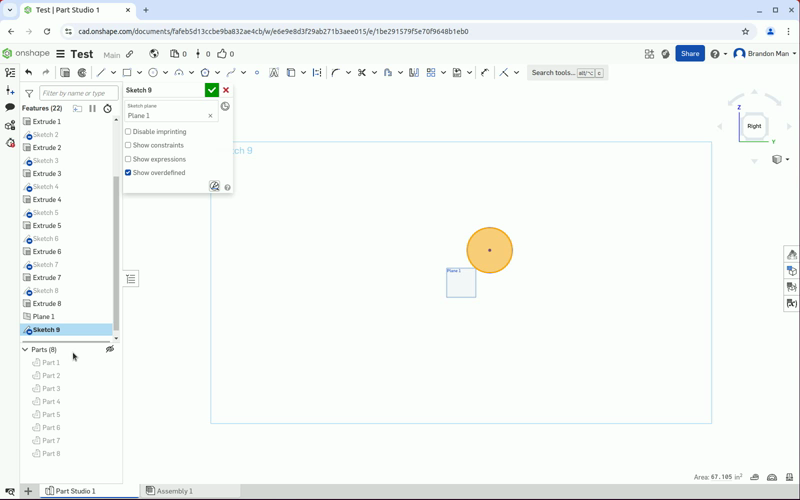
key(shift+e)
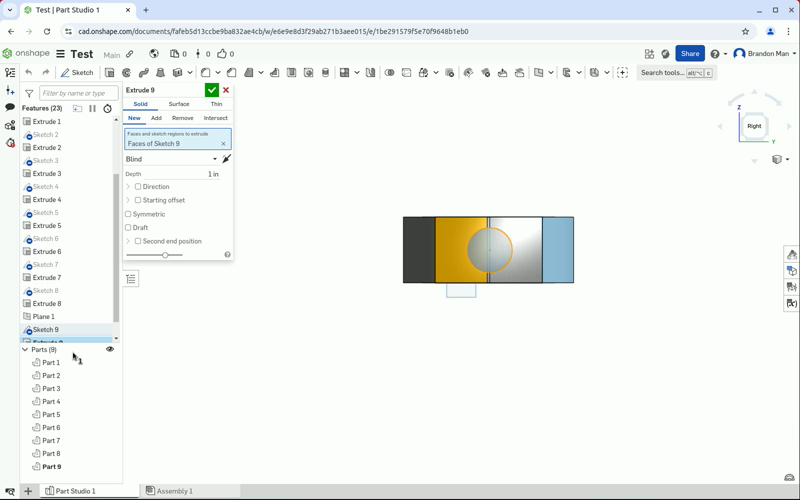
mouse_move(143, 106)
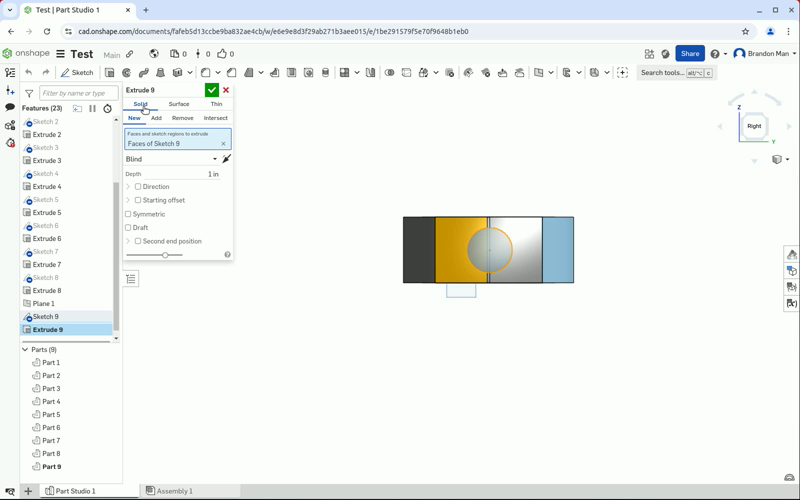
click(143, 106)
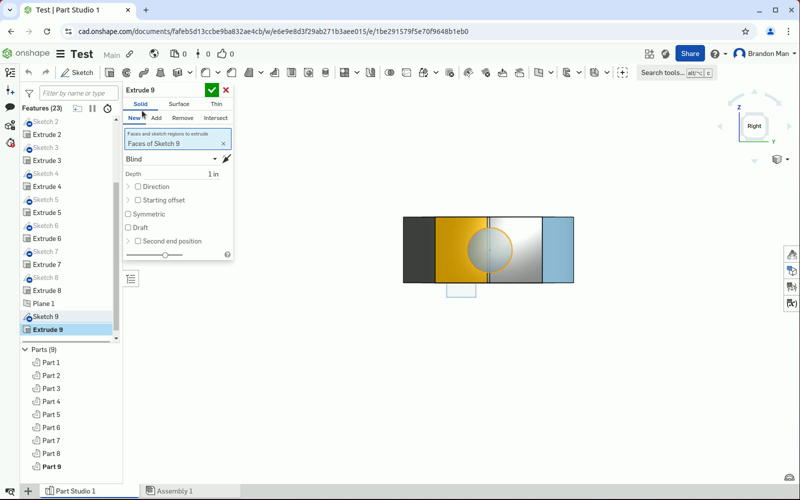
mouse_move(137, 120)
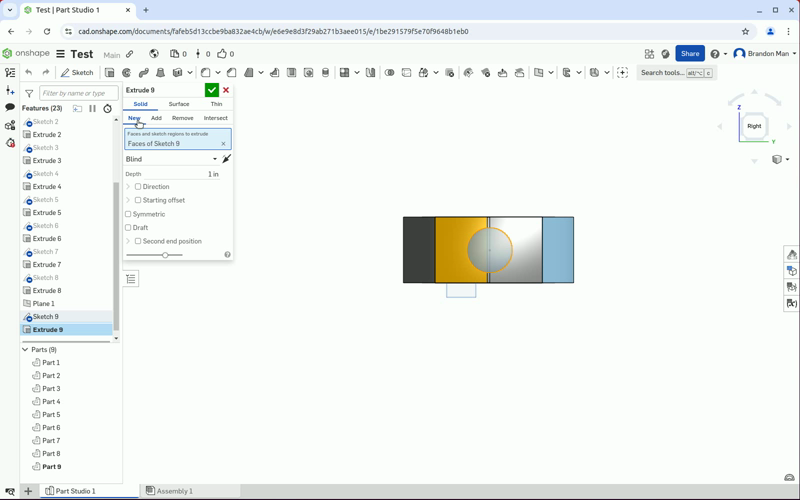
click(137, 120)
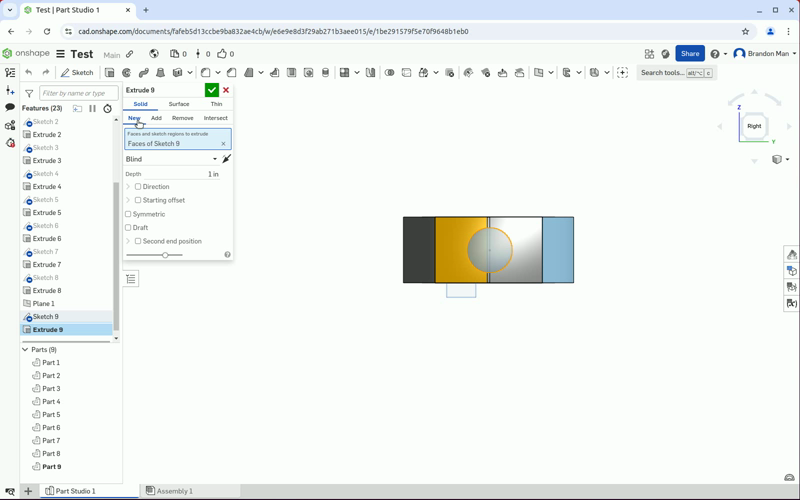
key(tab, 4)
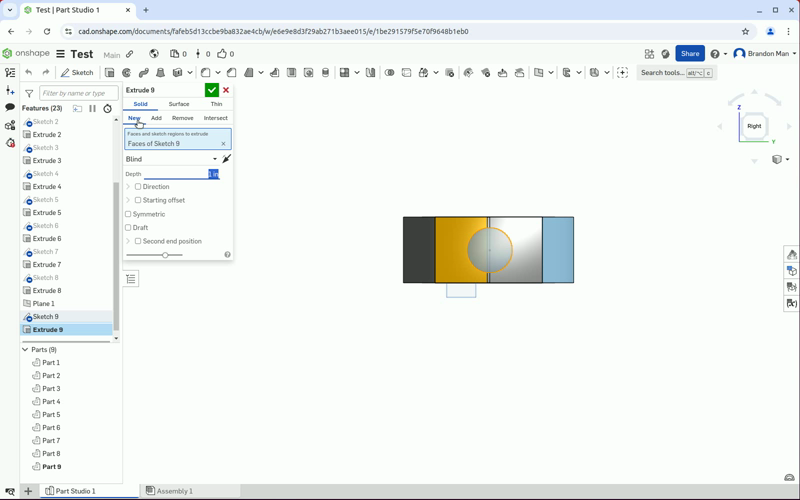
text(5.055)
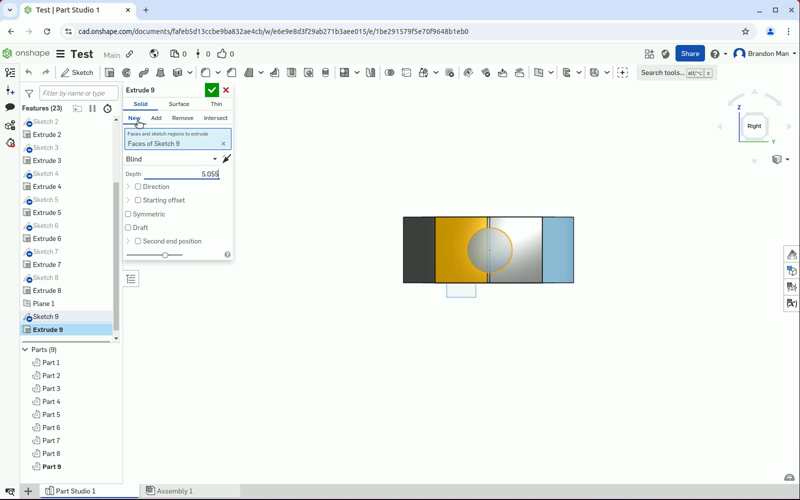
key(enter)
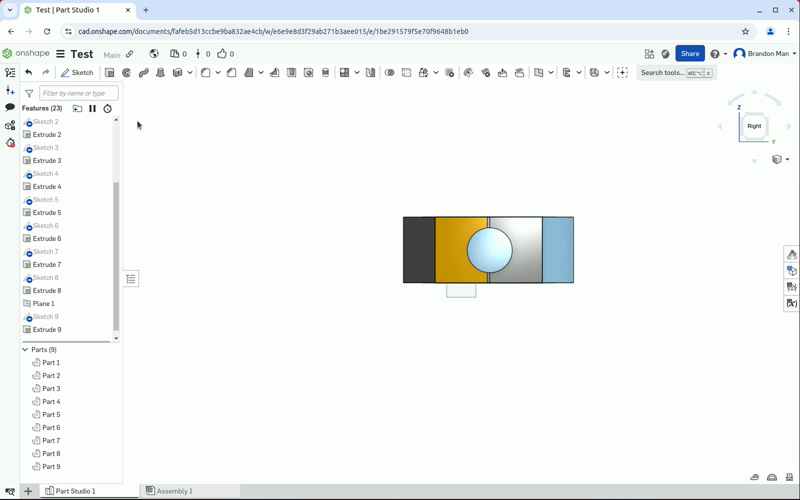
key(shift+h)
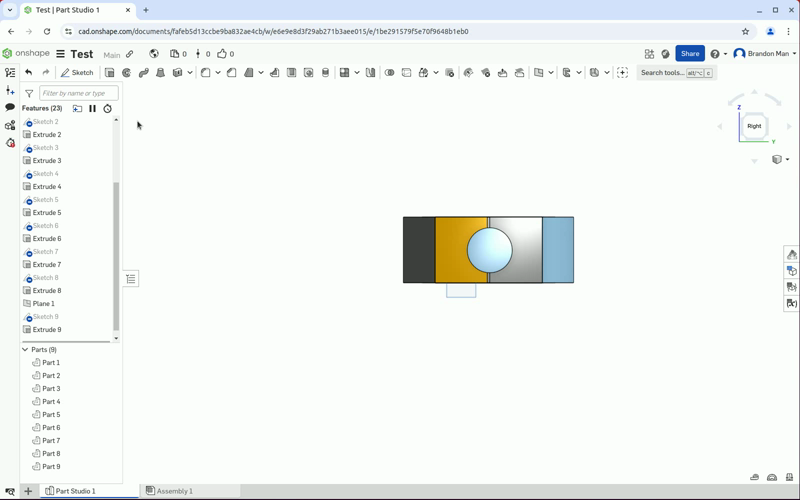
key(shift+h)
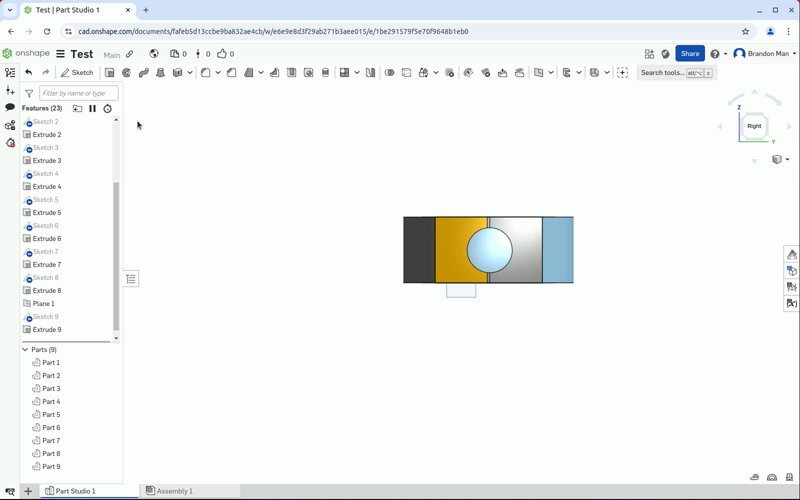
mouse_move(69, 98)
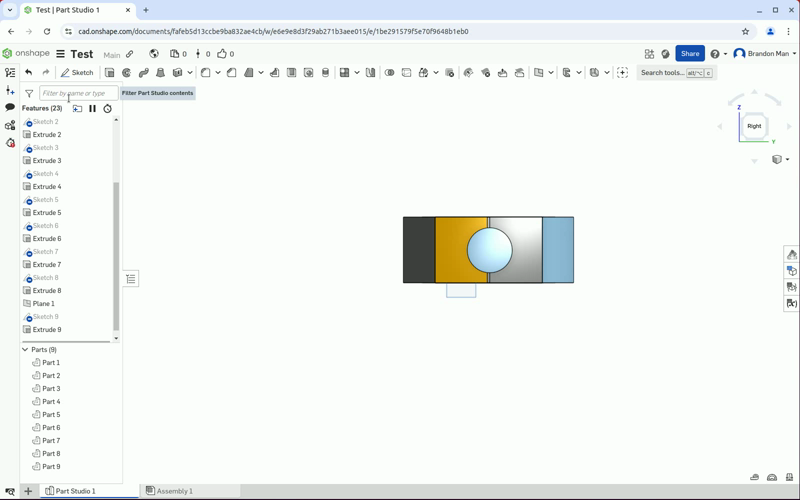
click(69, 98)
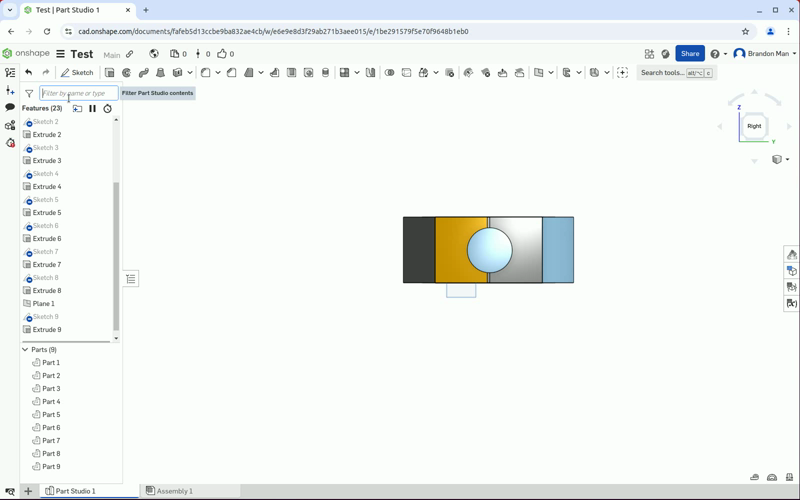
mouse_move(541, 75)
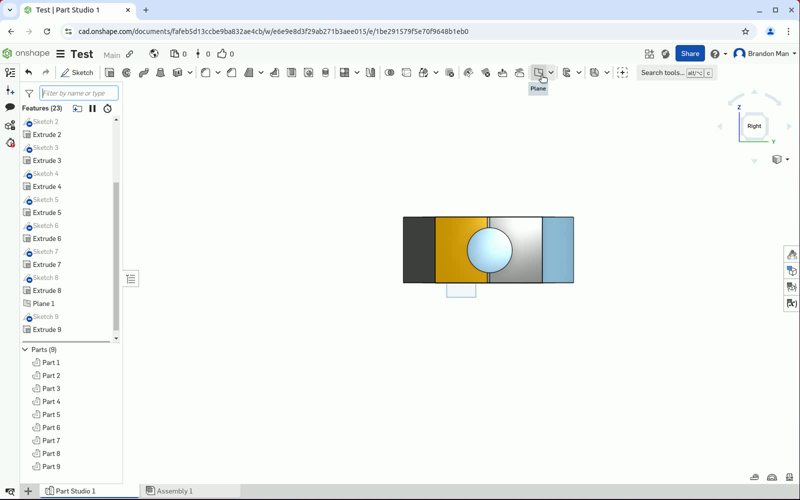
click(541, 75)
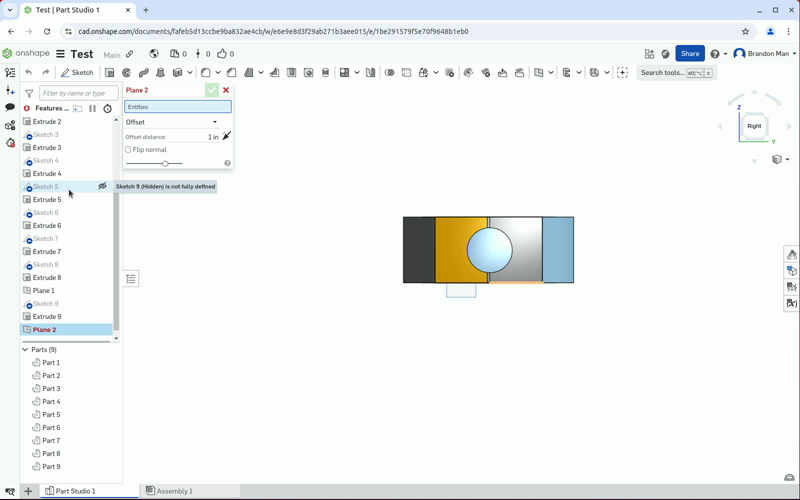
scroll(3)
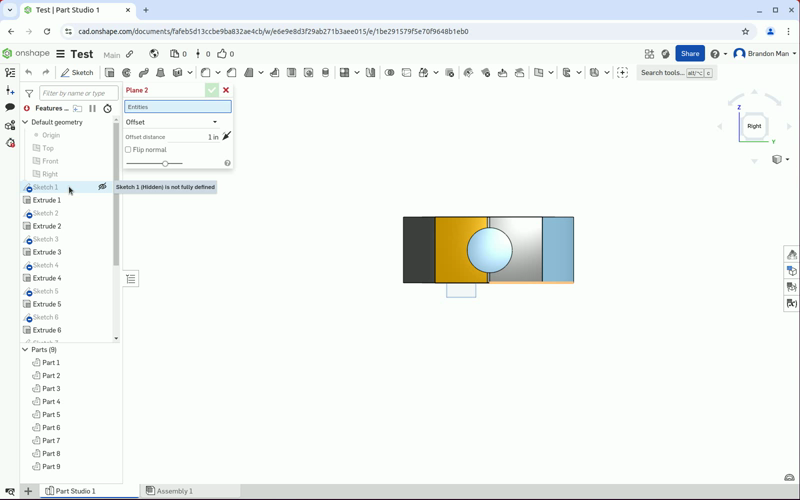
mouse_move(69, 176)
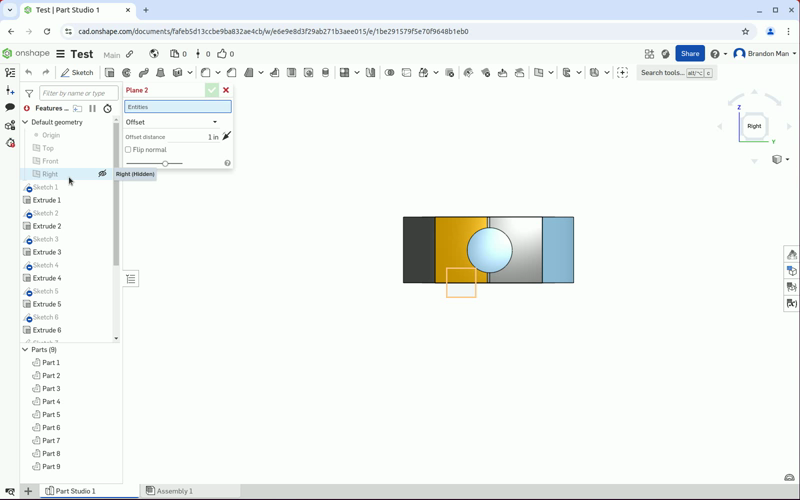
click(69, 176)
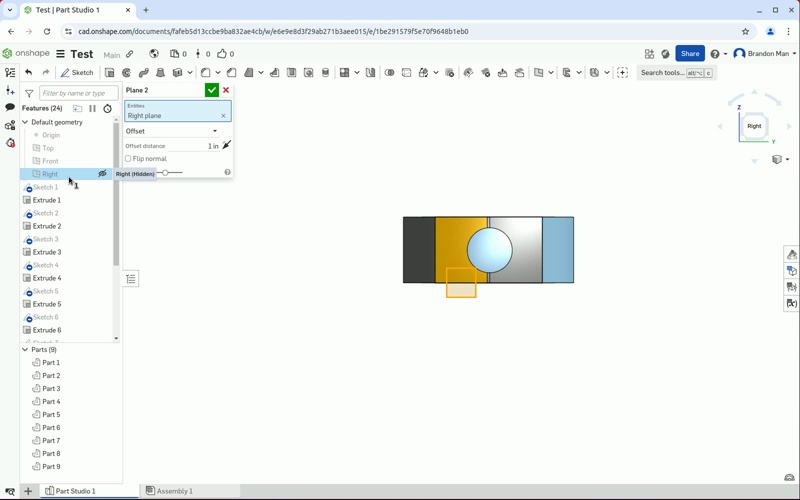
key(tab, 2)
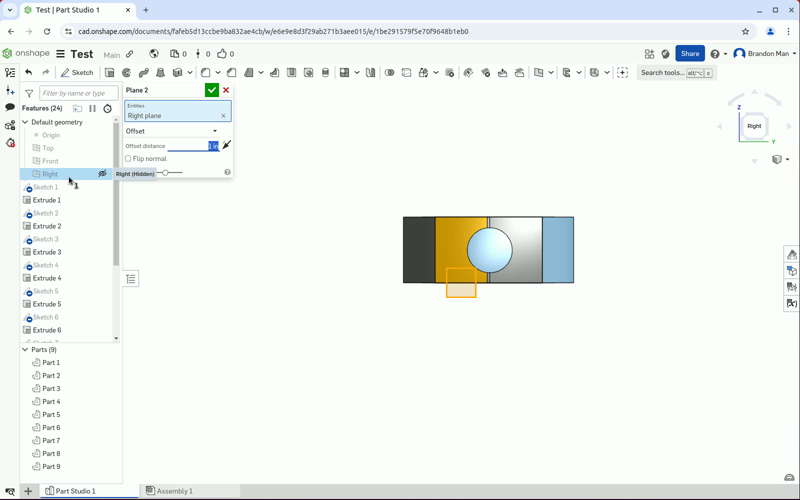
text(17.316)
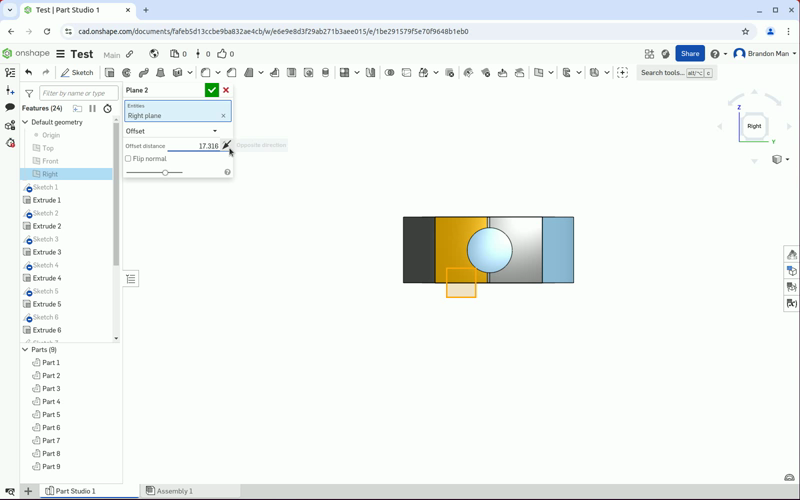
mouse_move(229, 147)
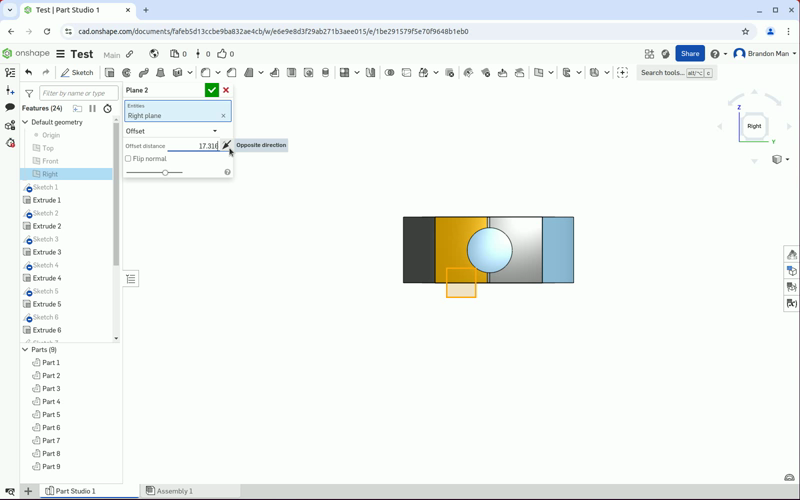
click(229, 147)
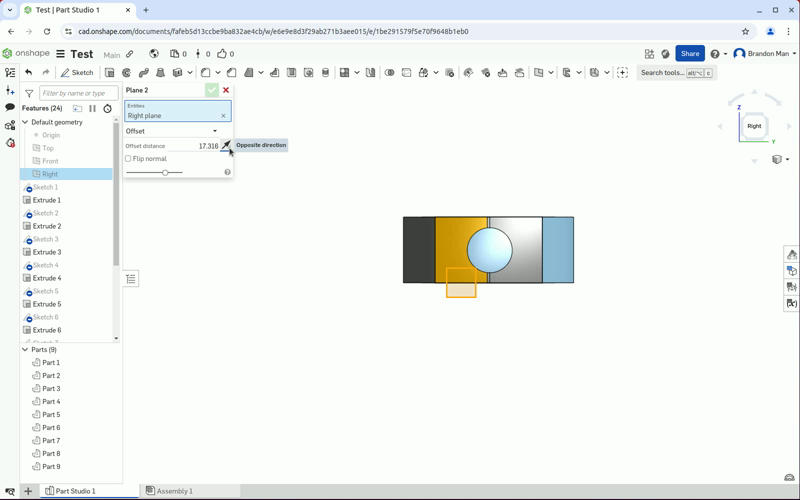
key(enter, 2)
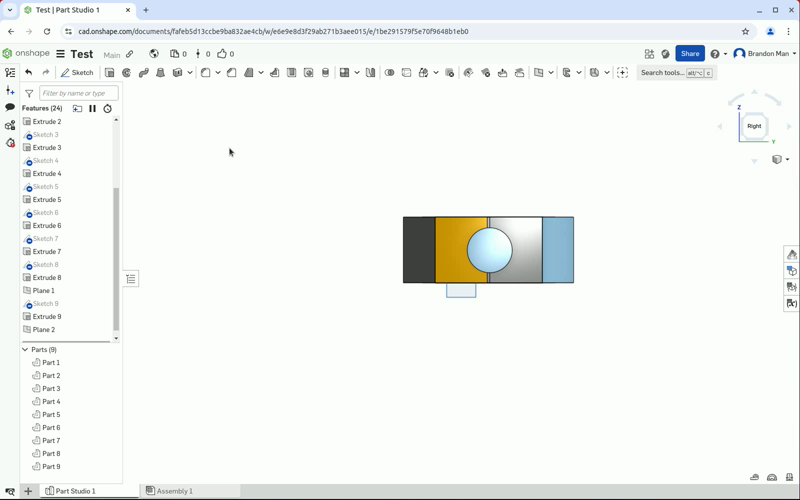
key(shift+s)
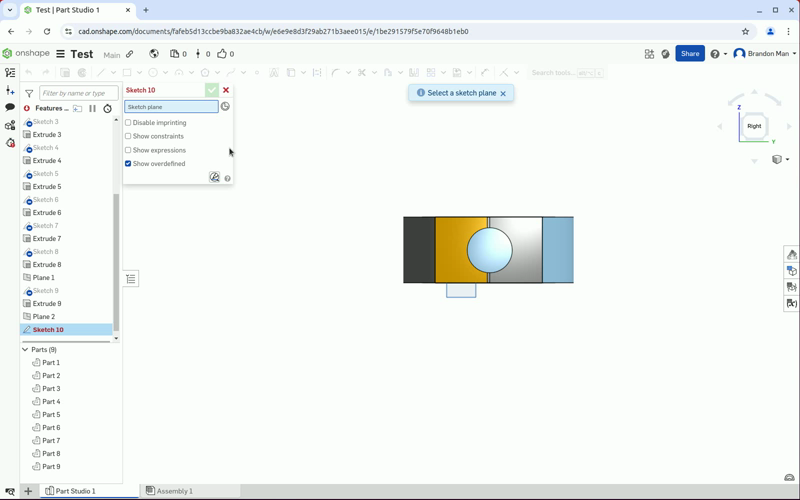
mouse_move(69, 319)
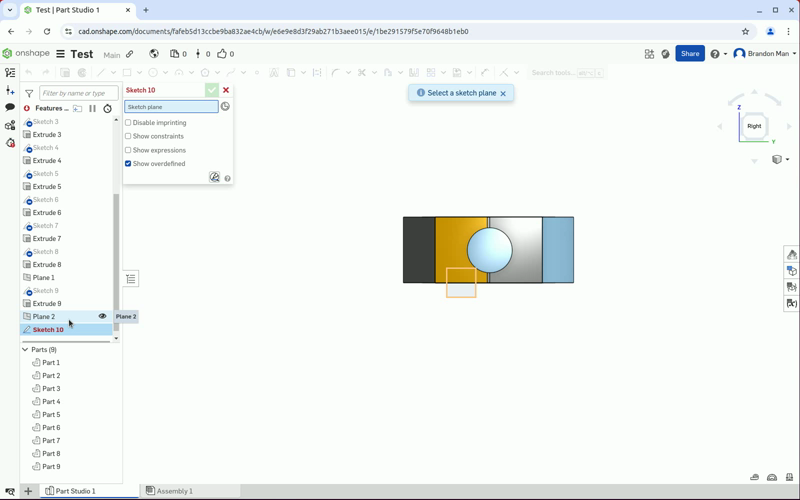
click(69, 319)
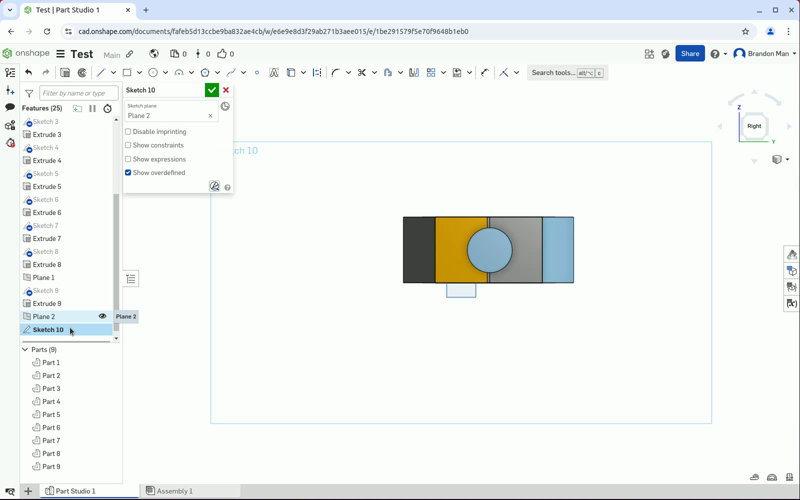
mouse_move(73, 352)
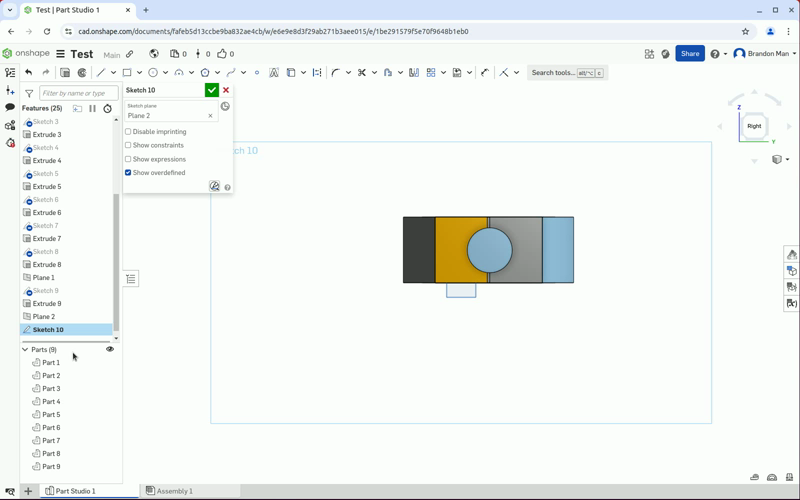
key(y)
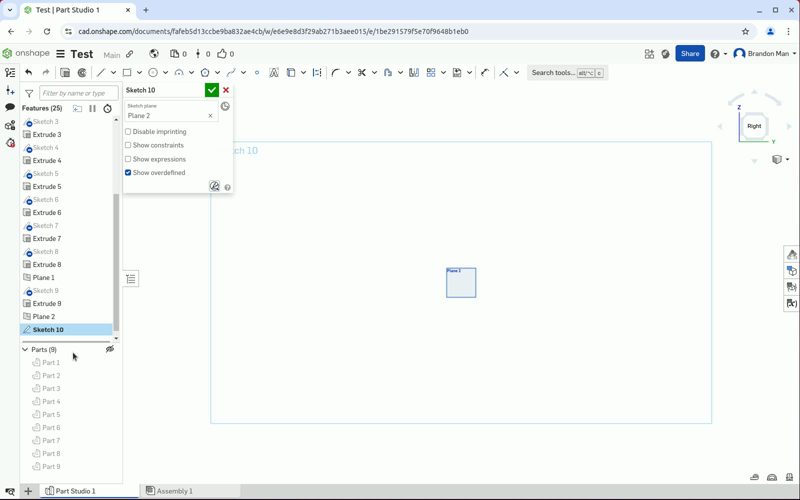
key(c)
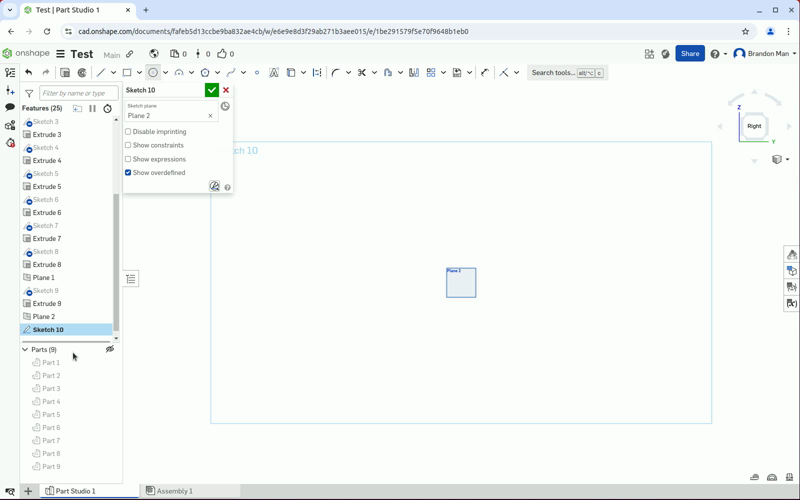
key_down(shift)
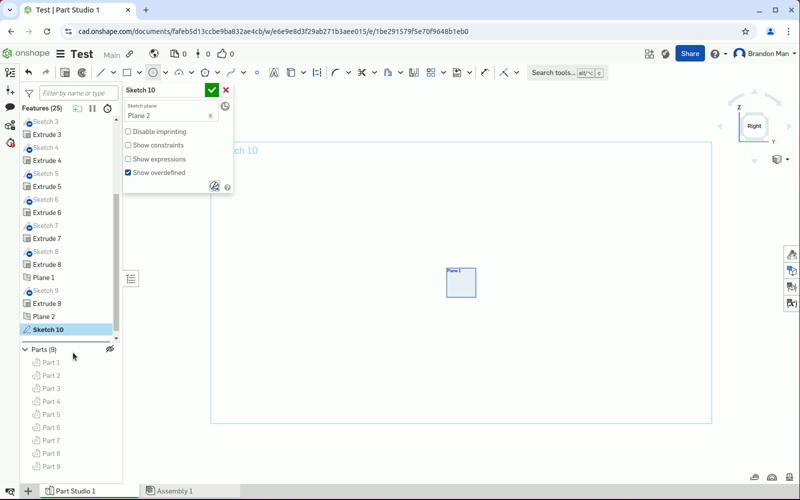
mouse_move(489, 250)
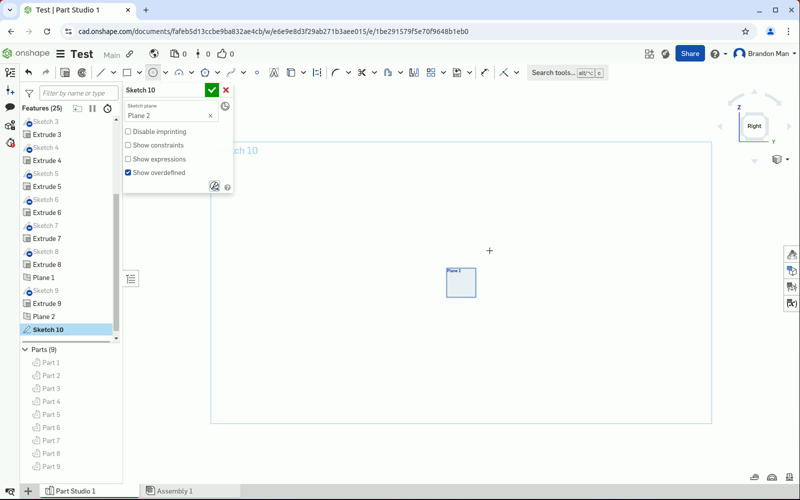
click(489, 250)
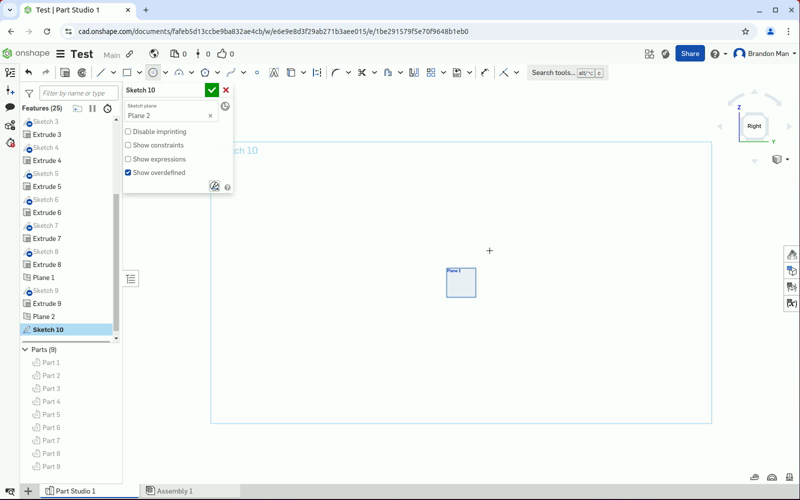
key_up(shift)
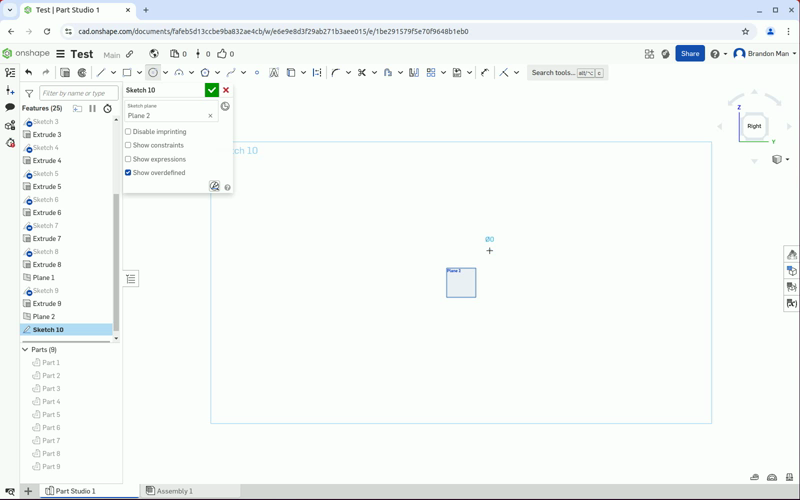
mouse_move(512, 250)
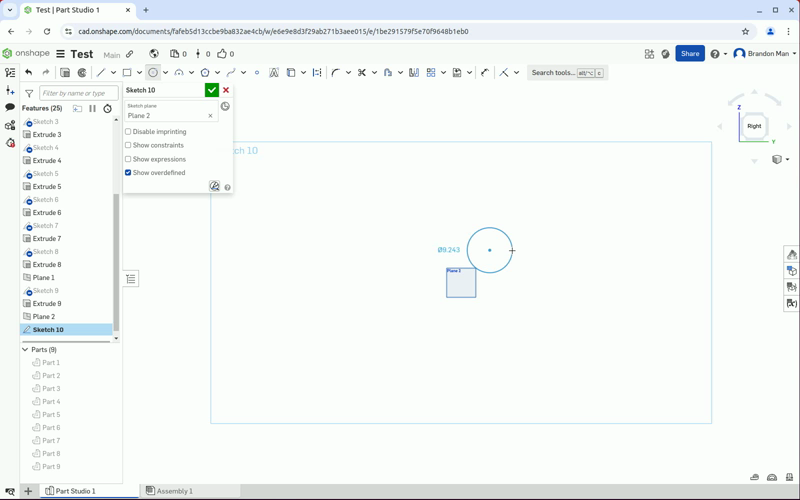
click(512, 250)
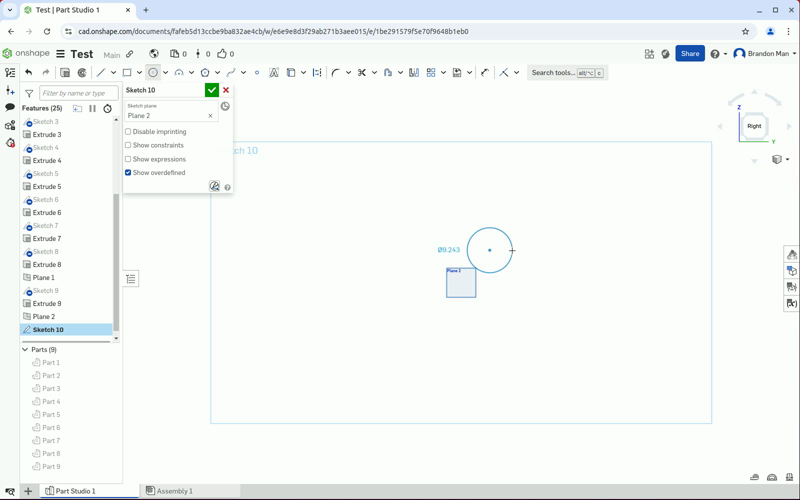
key(esc)
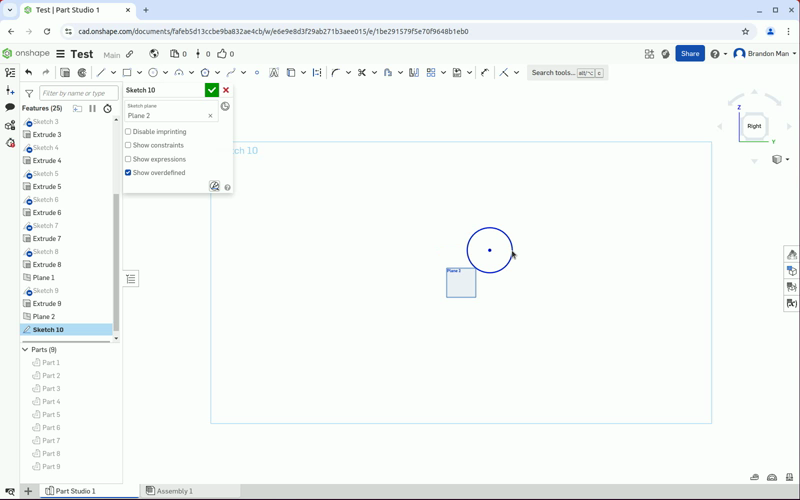
mouse_move(479, 268)
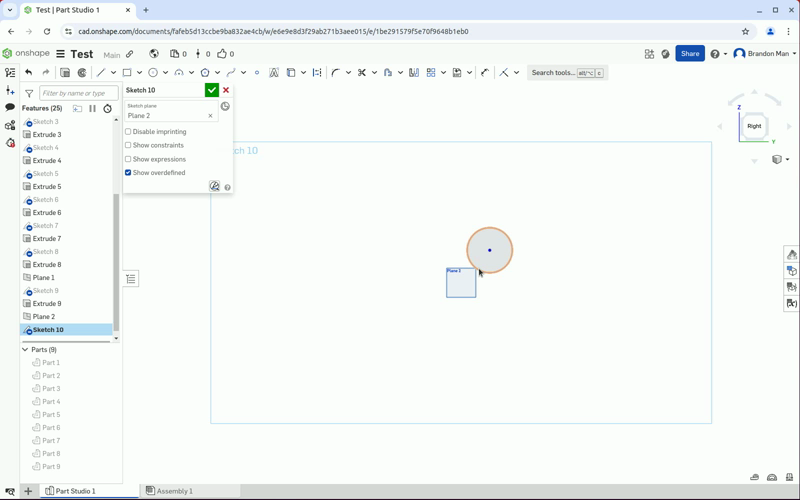
scroll(6)
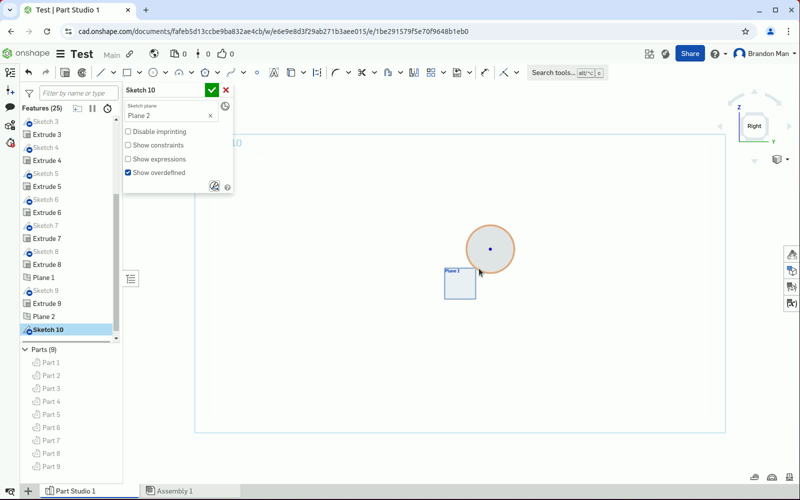
scroll(6)
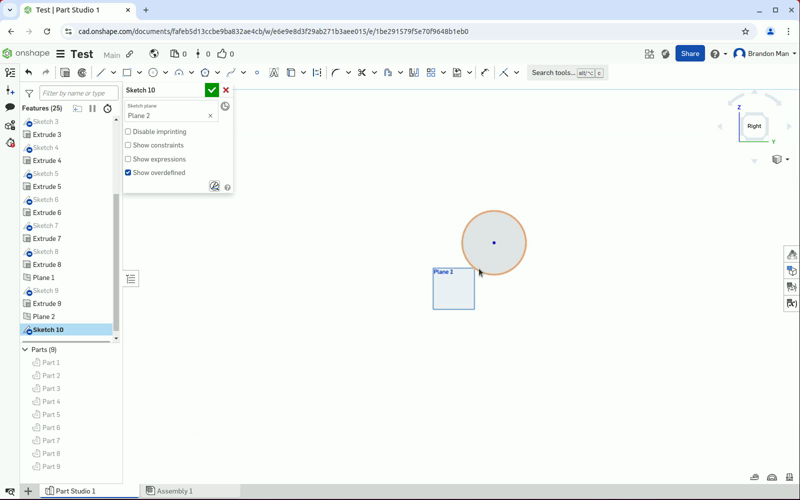
scroll(6)
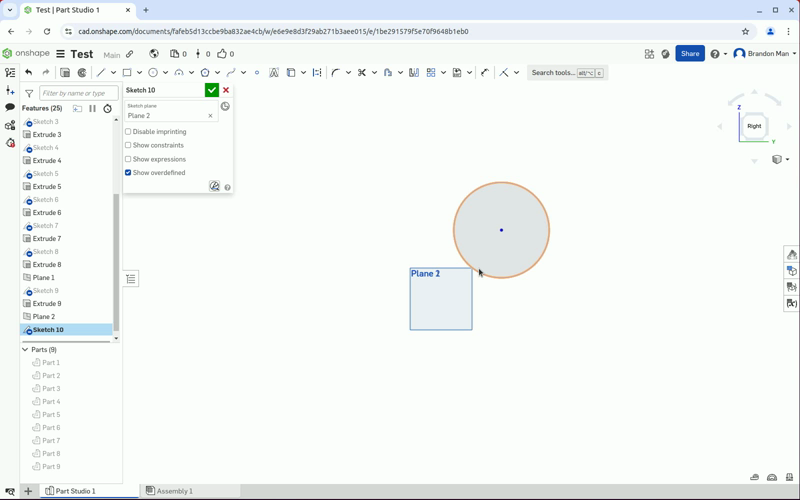
scroll(6)
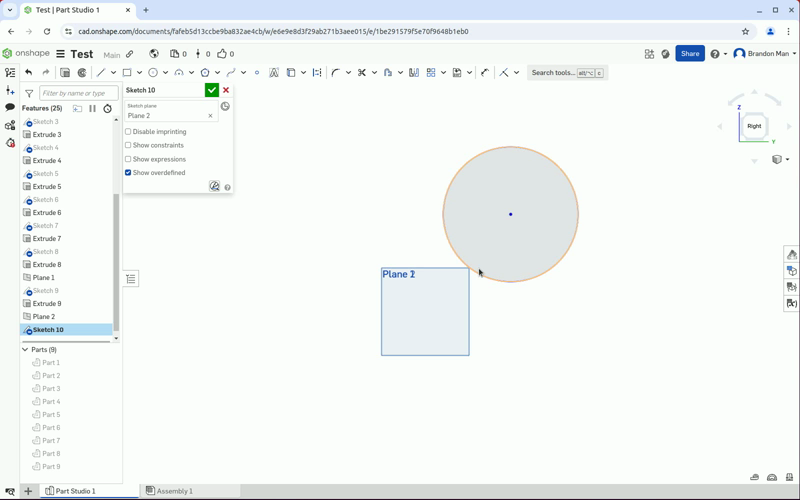
scroll(6)
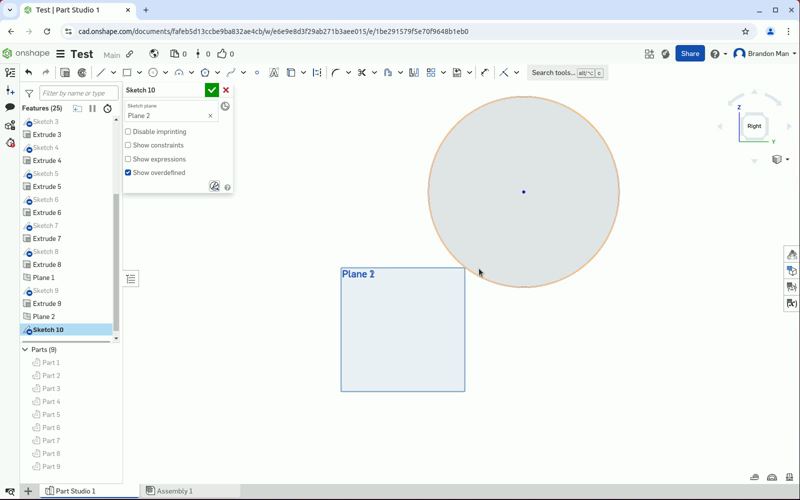
scroll(6)
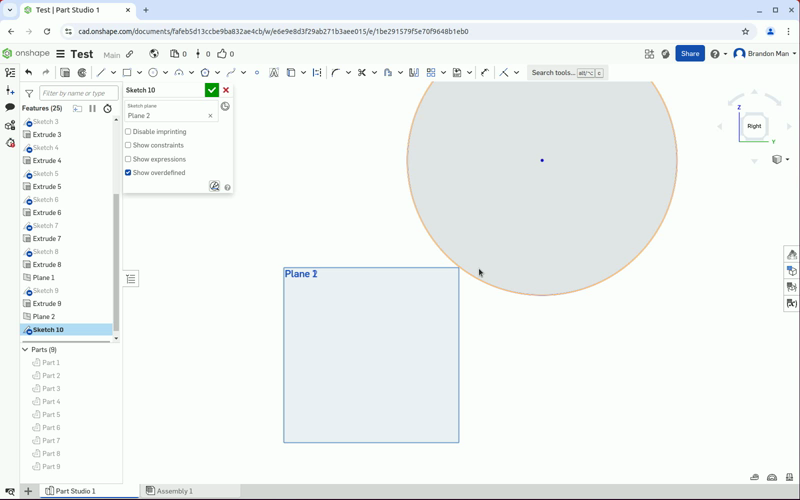
scroll(6)
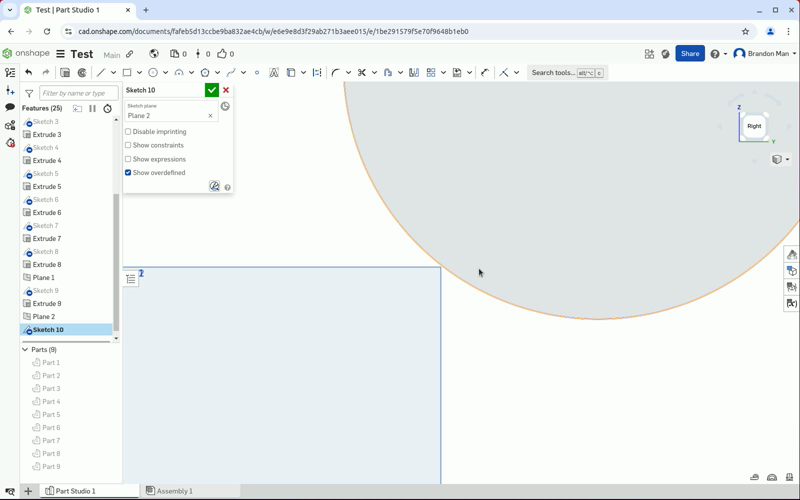
click(479, 268)
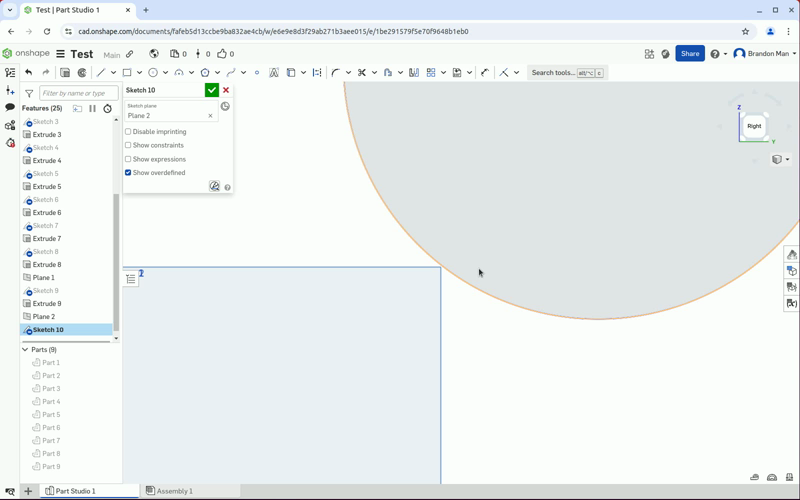
scroll(-6)
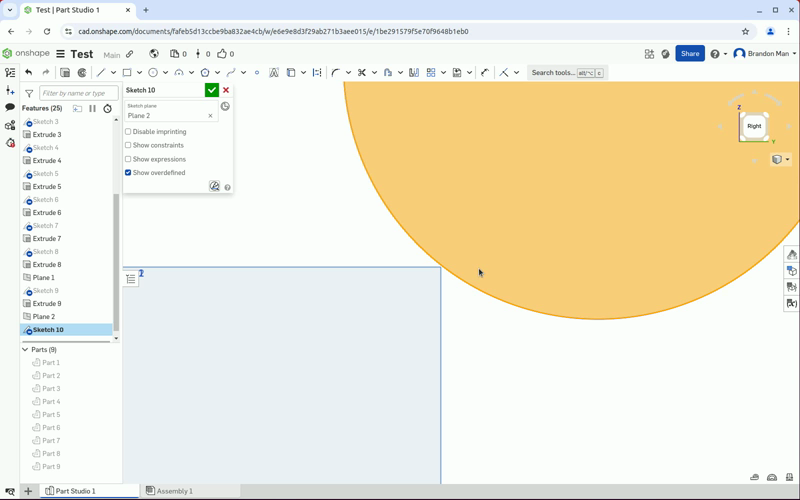
scroll(-6)
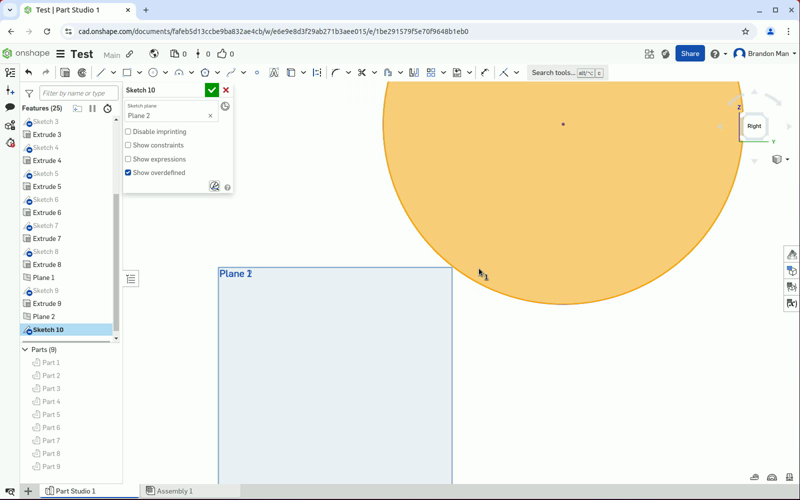
scroll(-6)
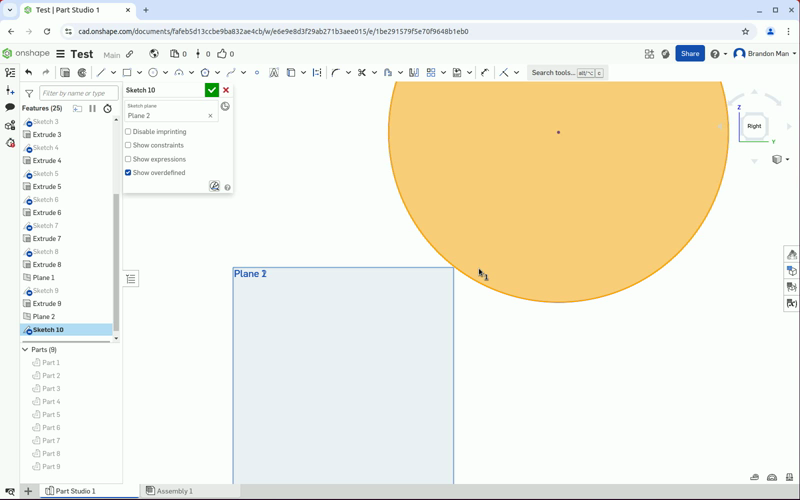
scroll(-6)
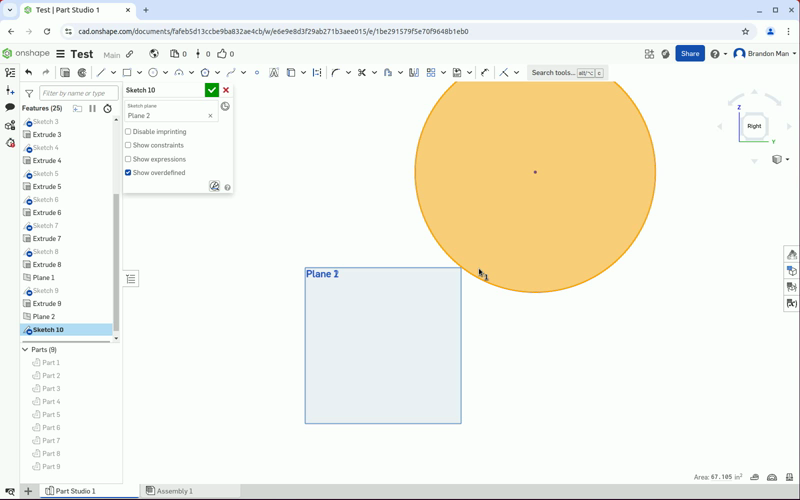
scroll(-6)
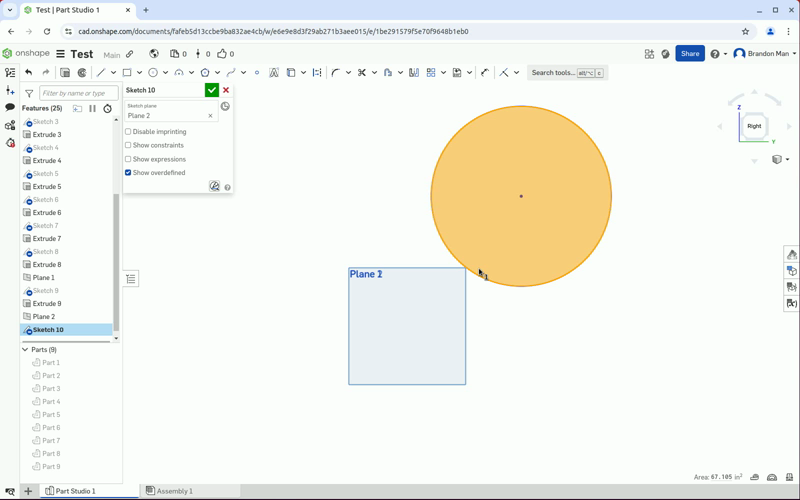
scroll(-6)
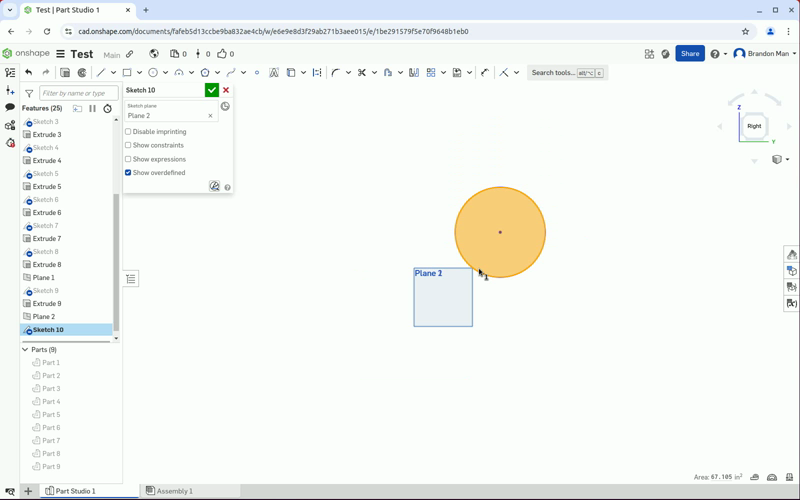
scroll(-6)
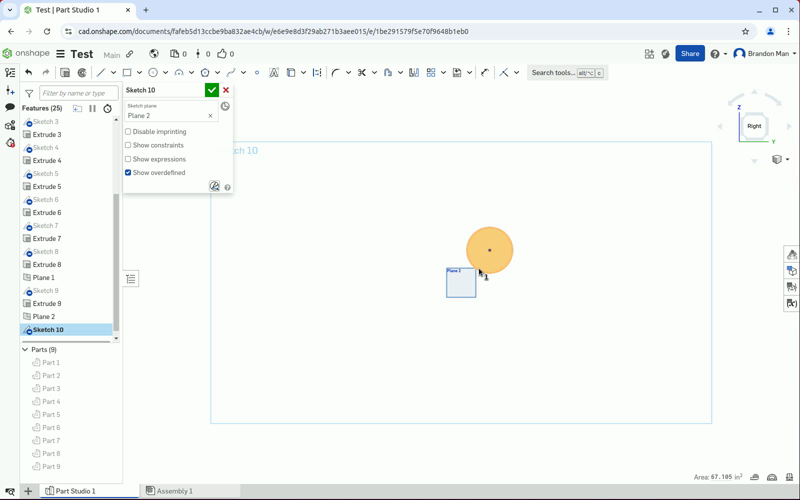
mouse_move(73, 352)
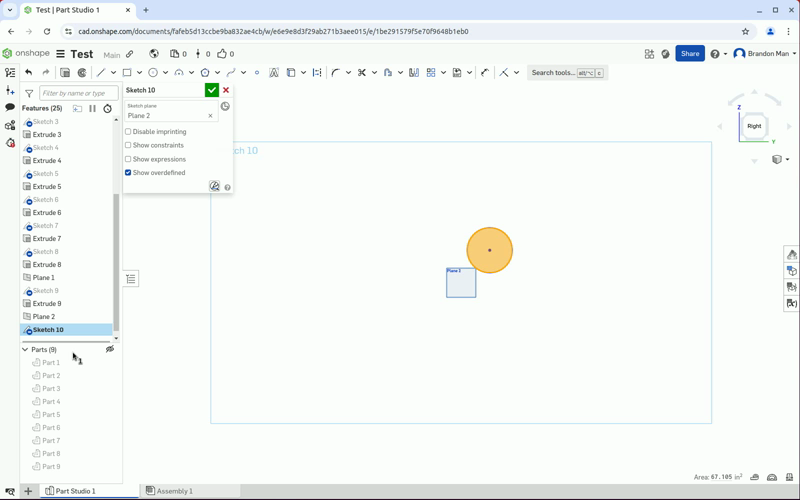
key(shift+y)
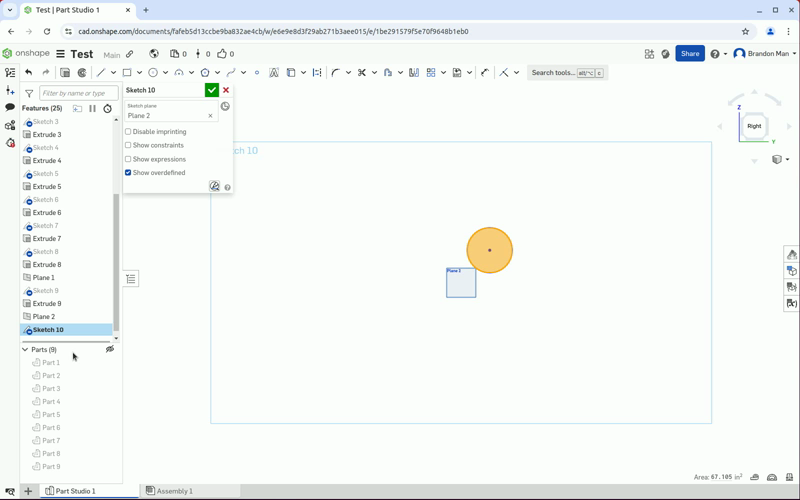
key(shift+e)
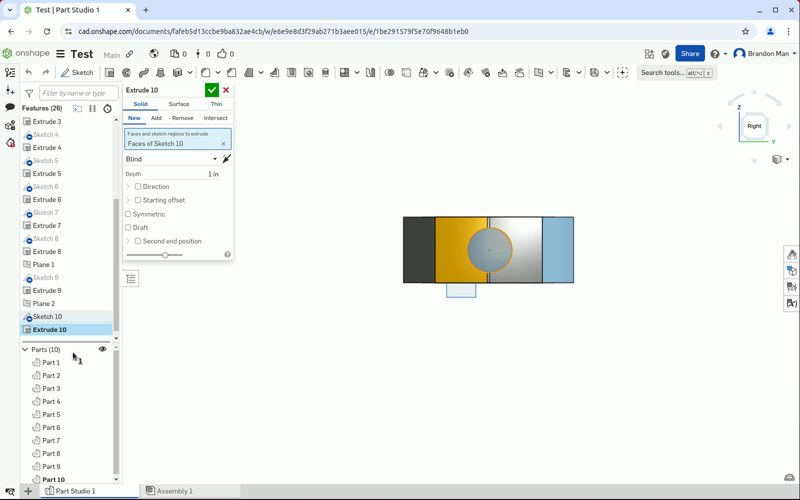
mouse_move(143, 106)
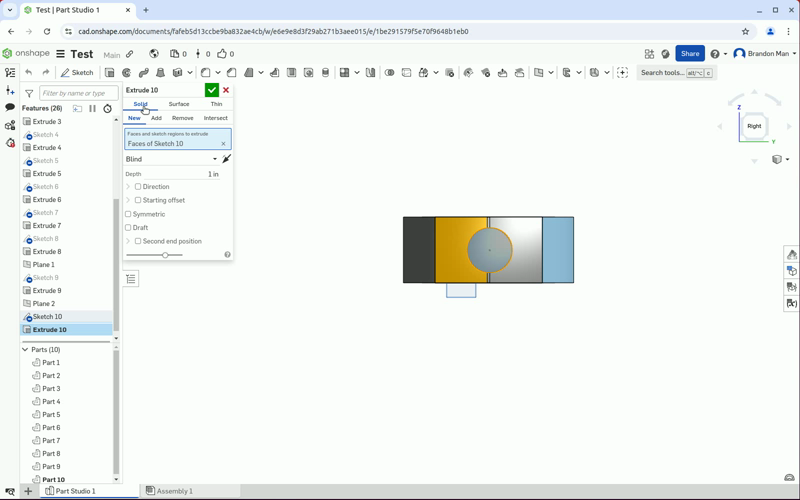
click(143, 106)
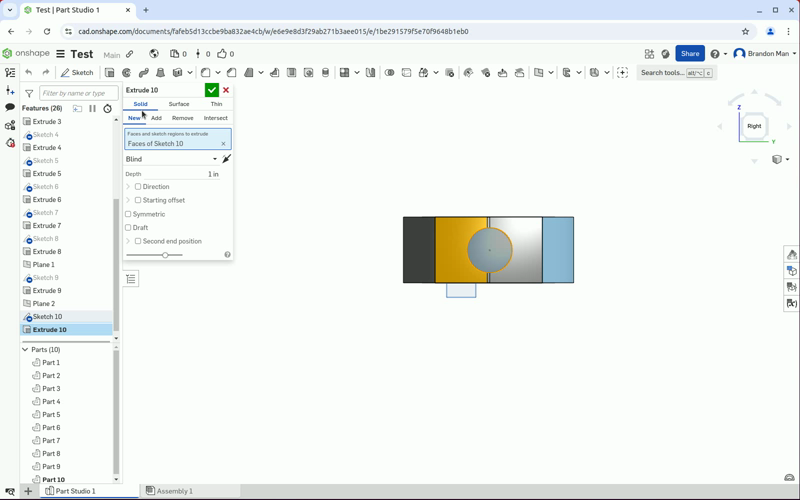
mouse_move(137, 120)
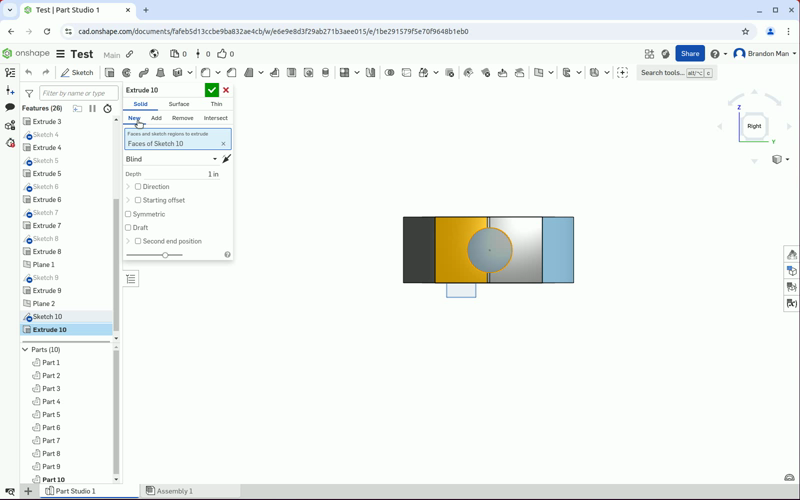
click(137, 120)
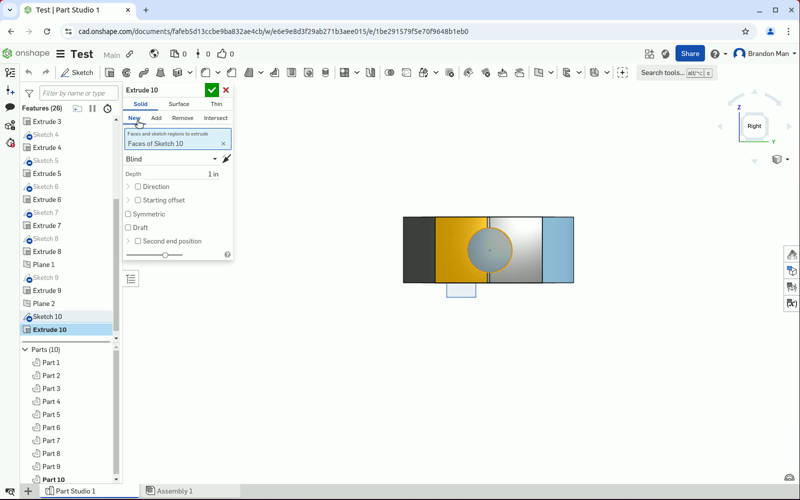
key(tab, 4)
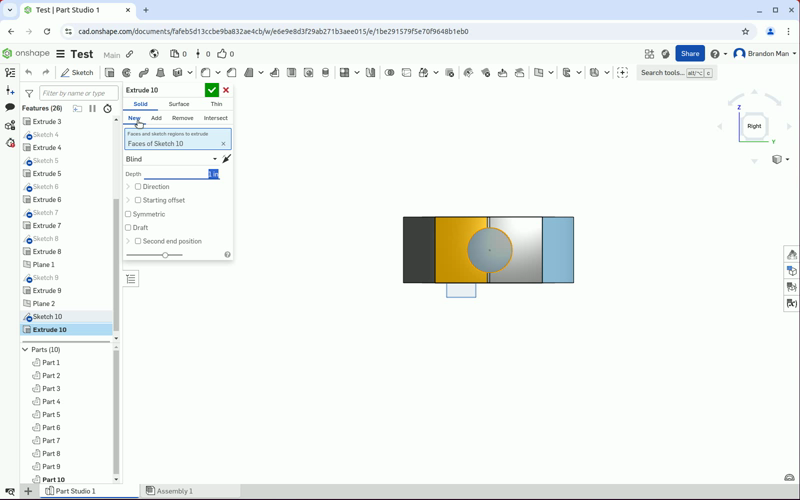
text(5.055)
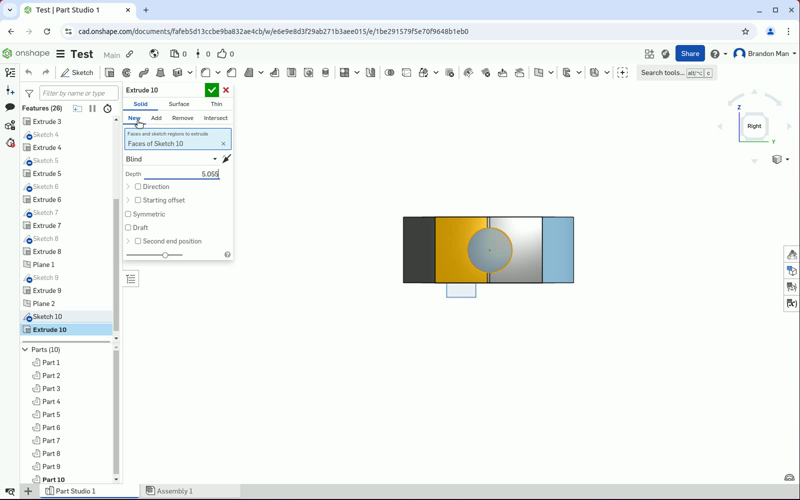
key(enter)
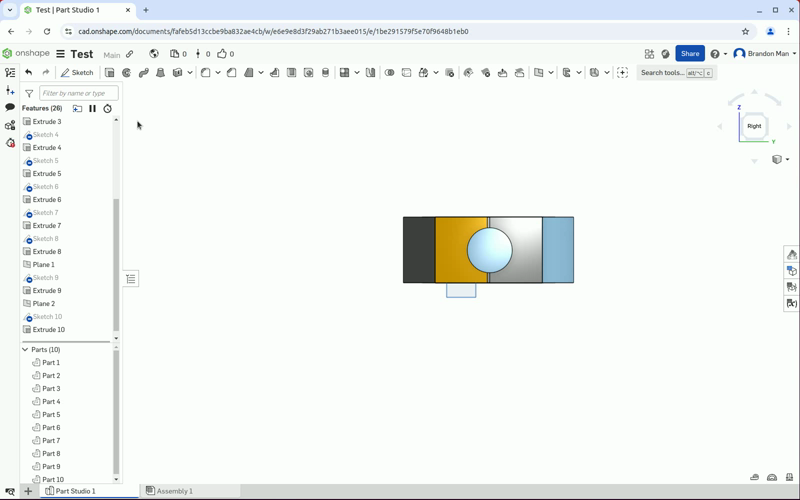
key(shift+h)
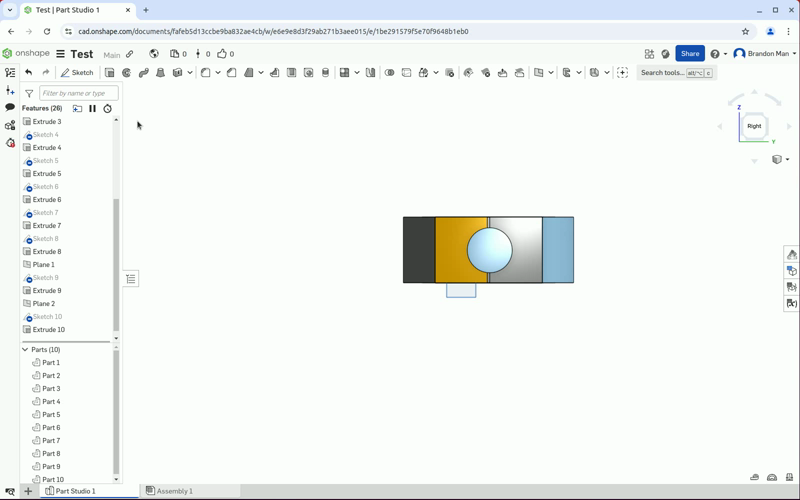
key(shift+h)
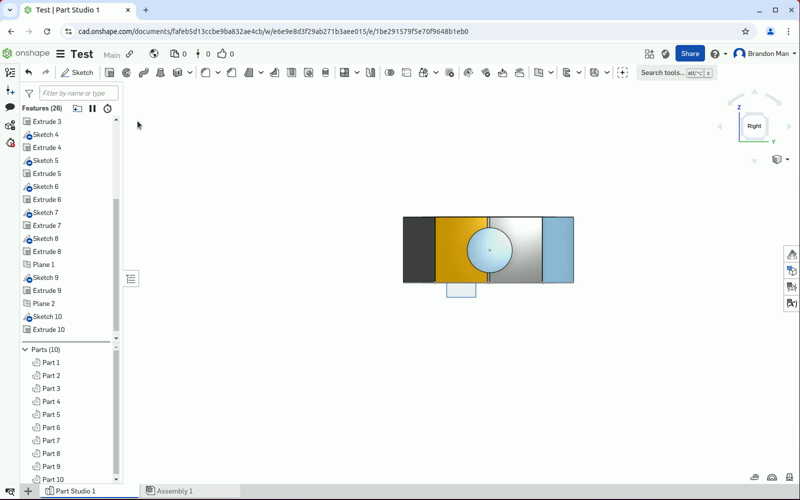
key(shift+7)
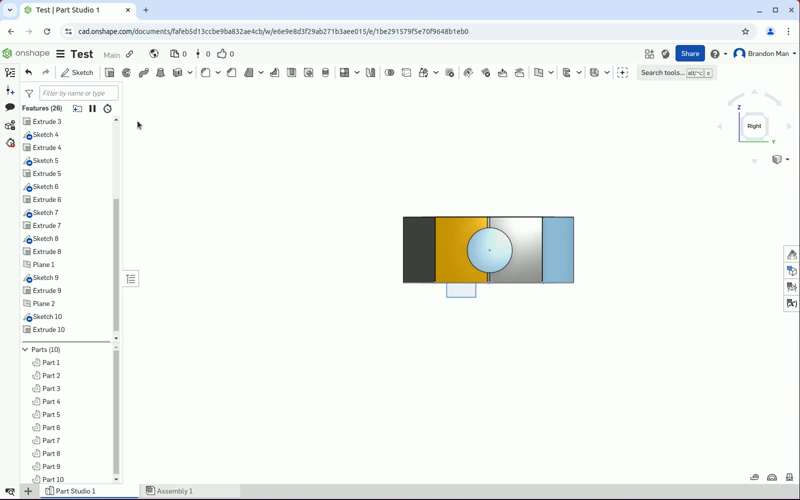
key(right, 2)
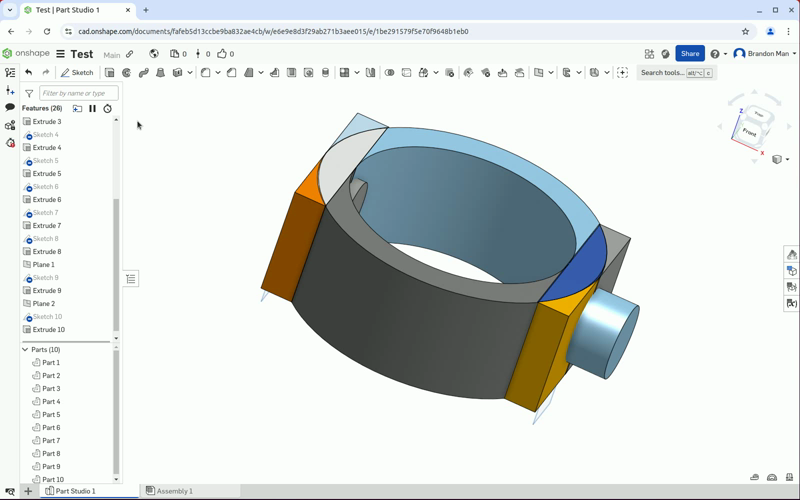
key(down, 2)
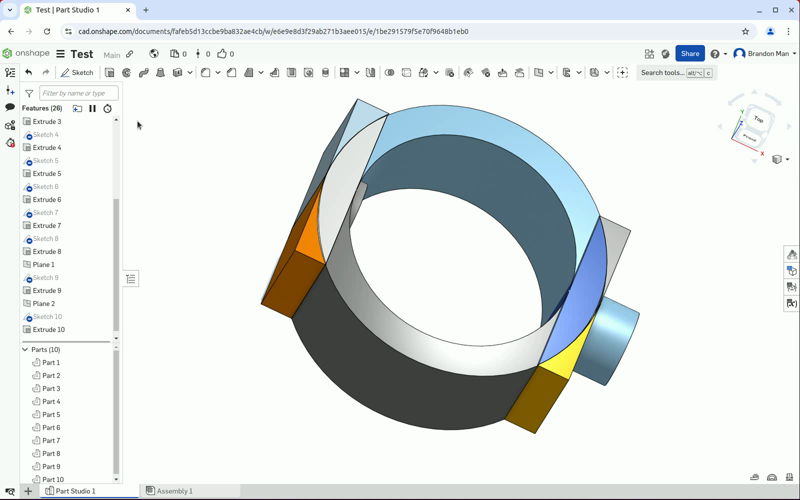
key(up, 2)
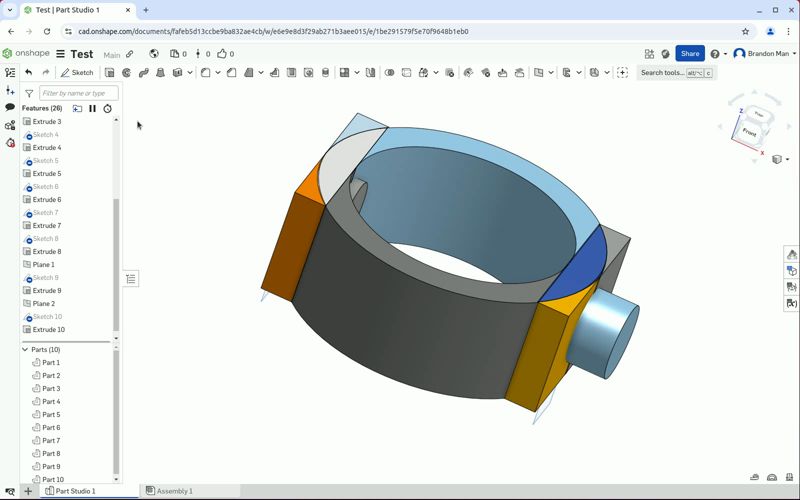
key(left, 2)
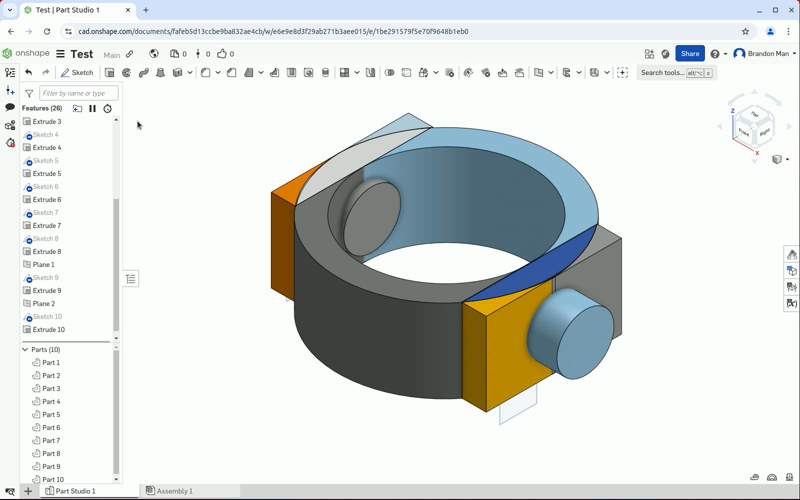
mouse_move(69, 59)
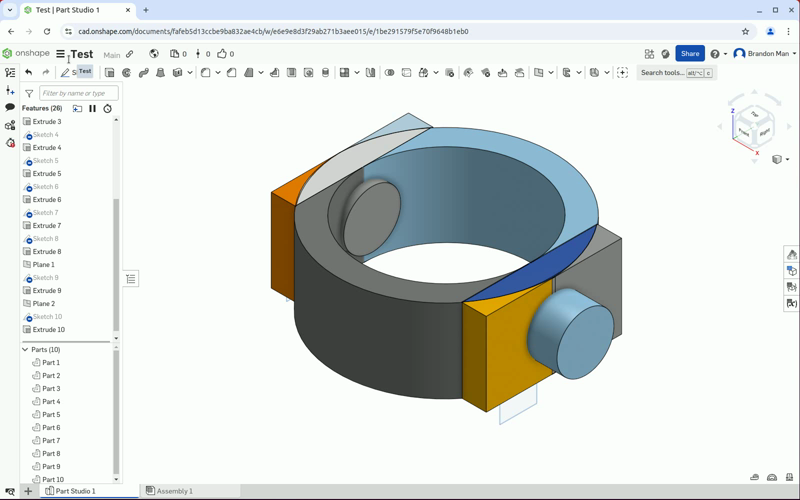
click(69, 59)